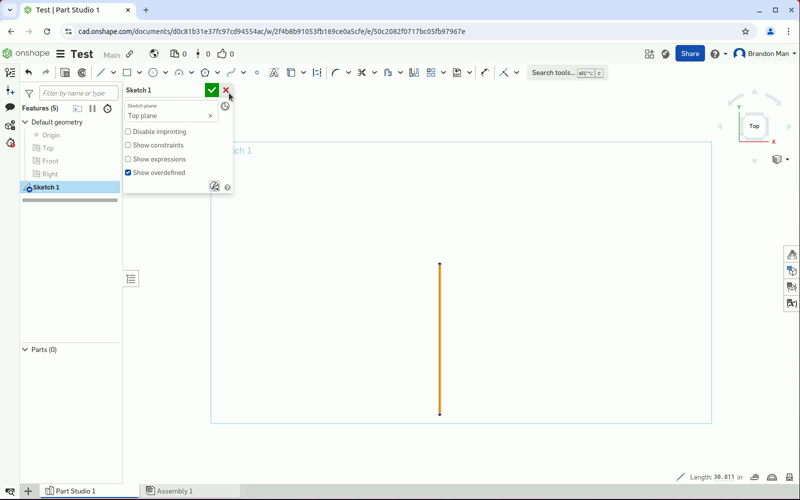
key(shift+h)
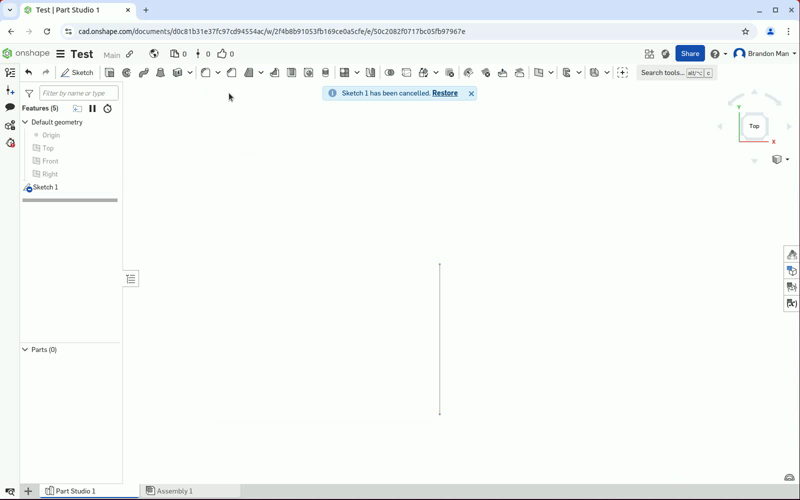
key(shift+s)
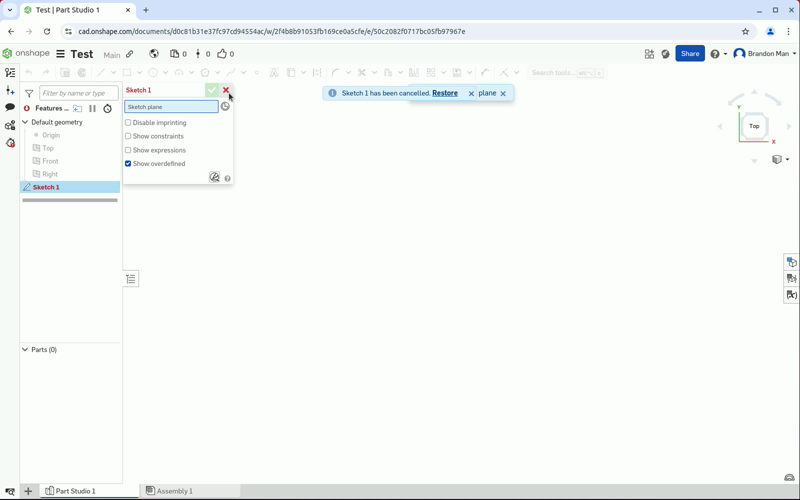
mouse_move(73, 150)
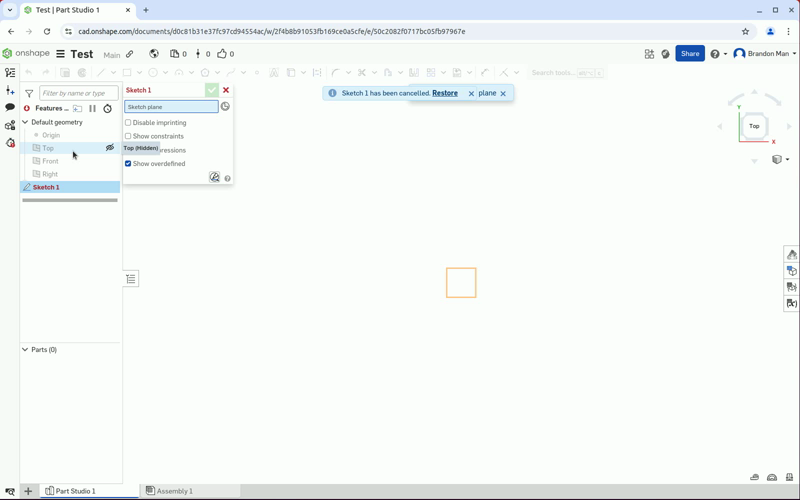
click(73, 150)
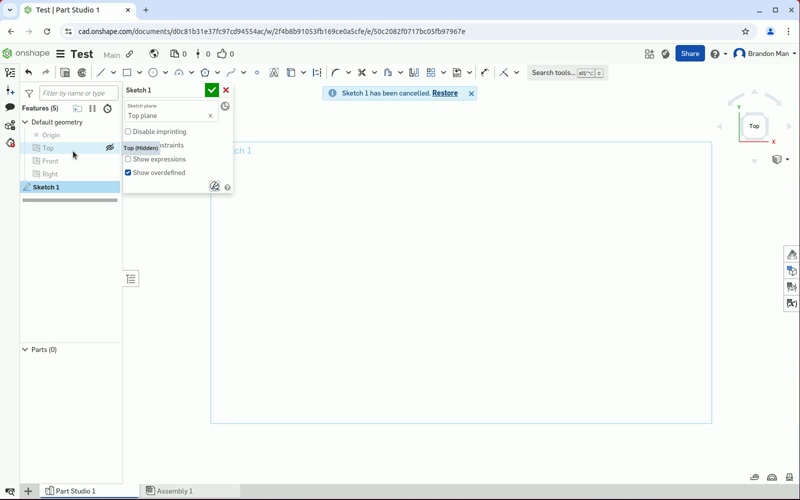
mouse_move(73, 352)
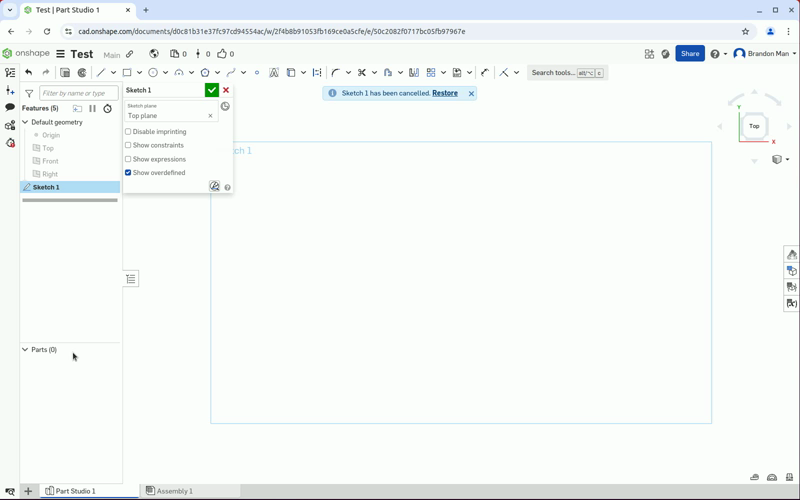
key(y)
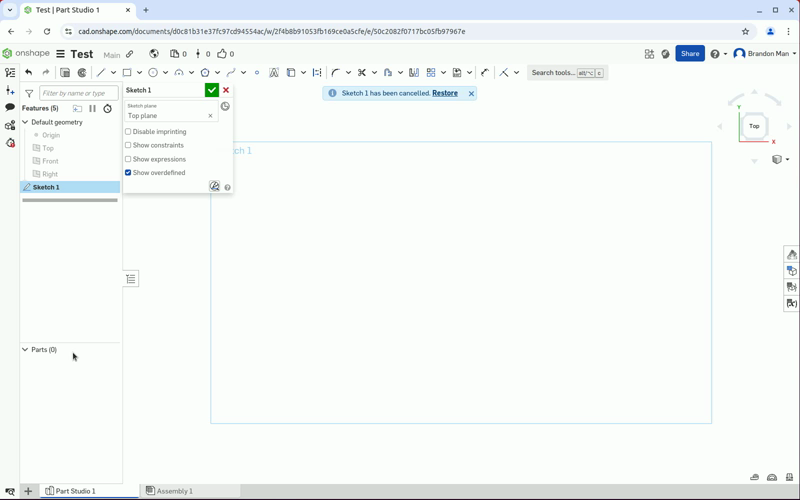
key(l)
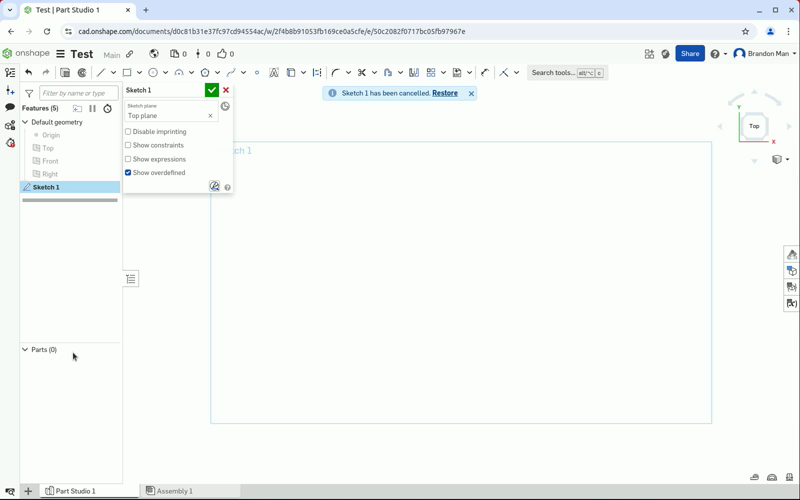
key_down(shift)
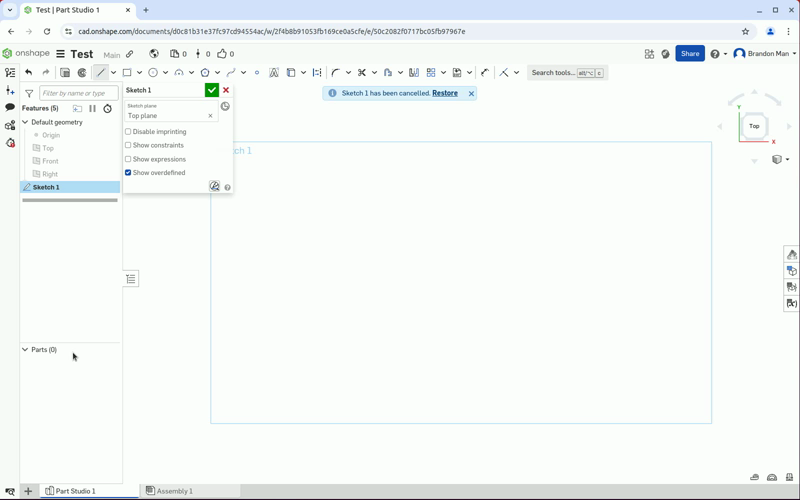
mouse_move(452, 387)
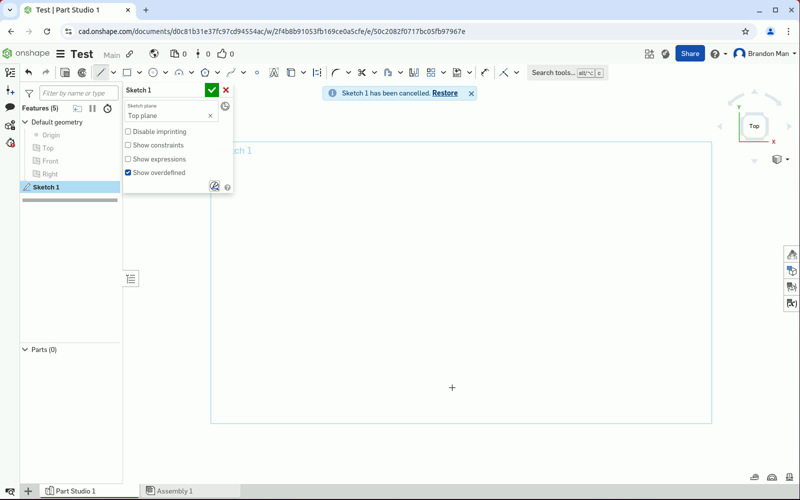
click(452, 387)
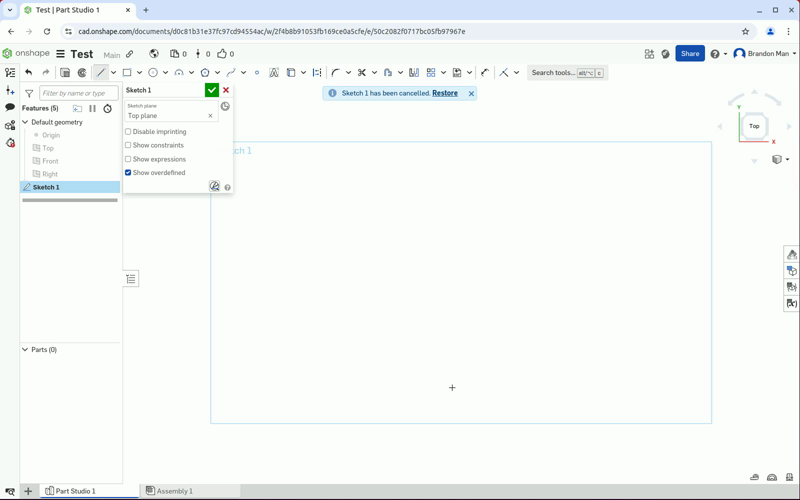
key_up(shift)
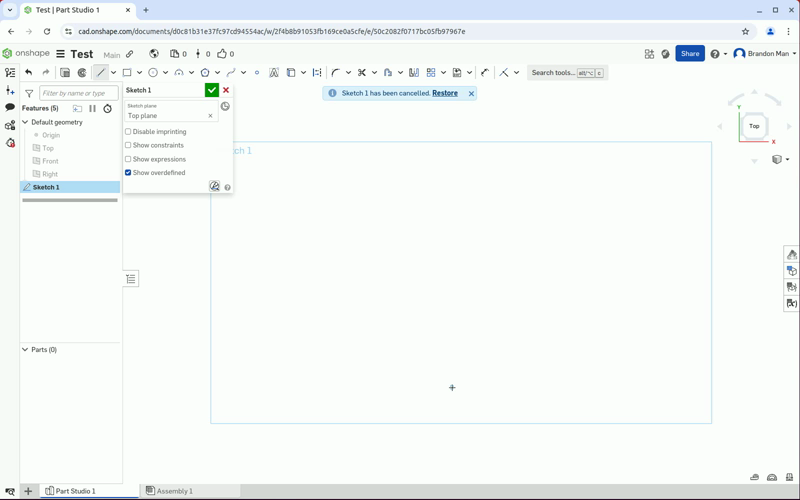
key_down(shift)
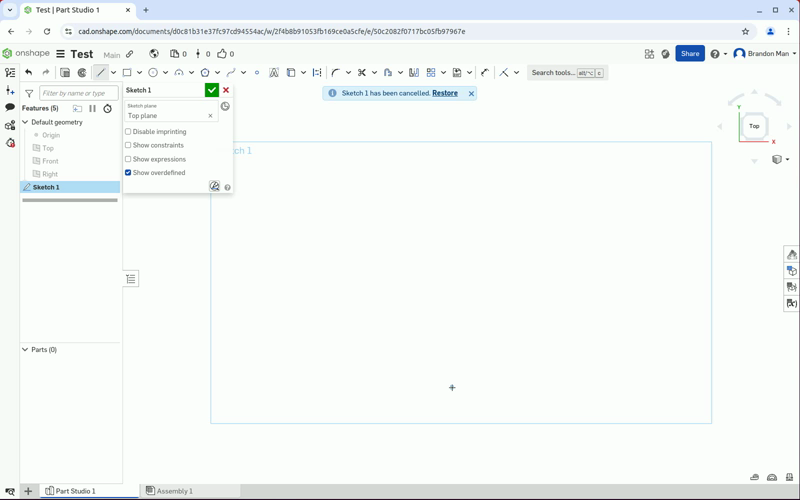
mouse_move(482, 387)
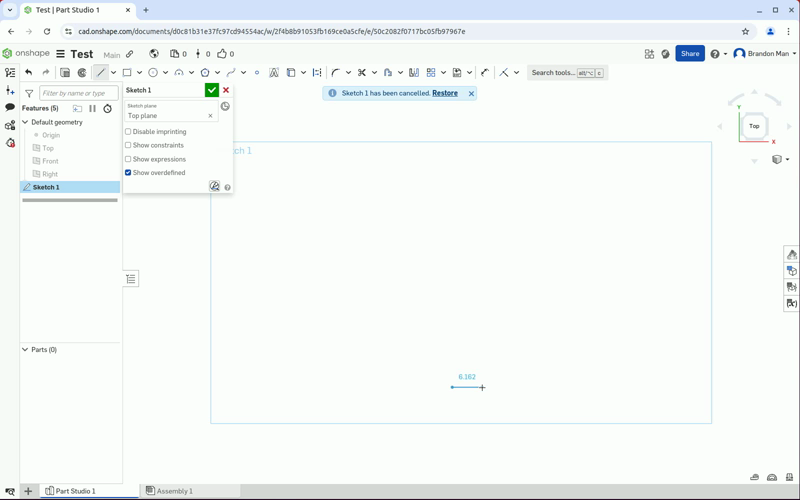
mouse_move(467, 387)
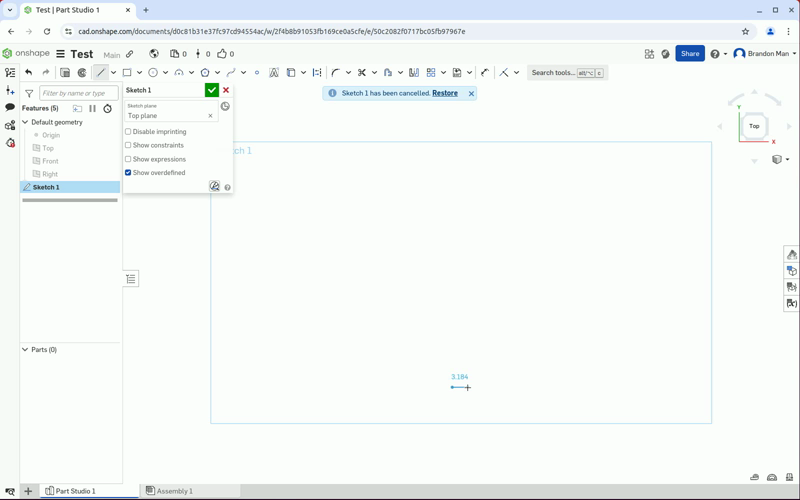
click(467, 387)
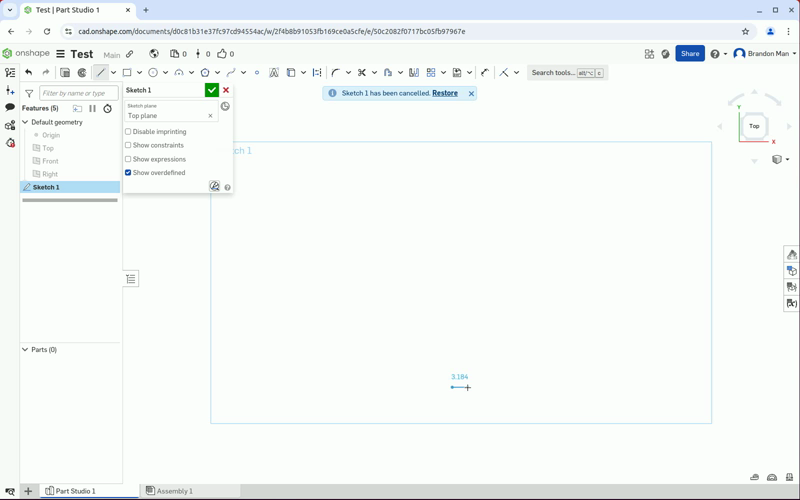
key_up(shift)
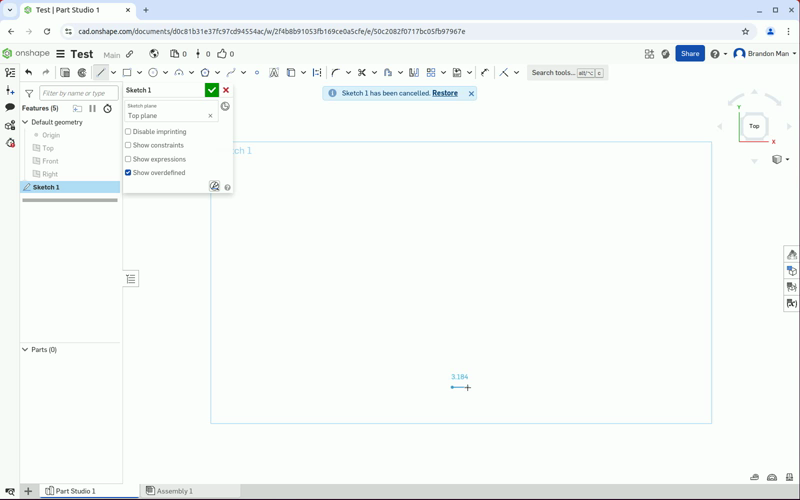
key_down(shift)
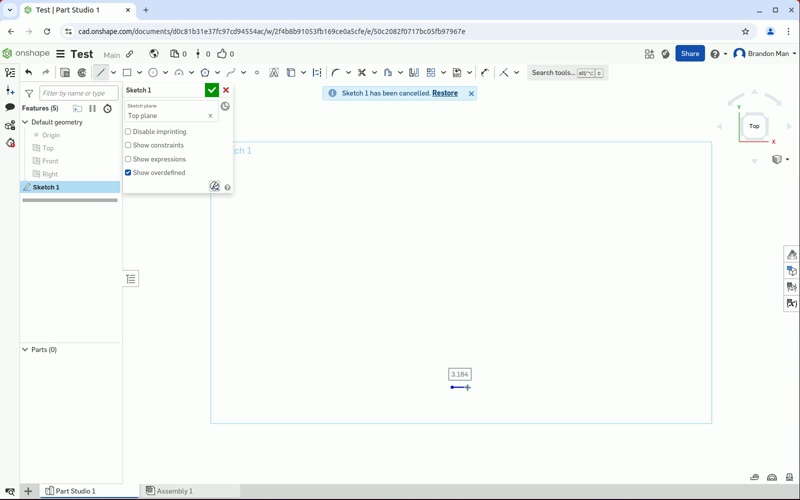
mouse_move(467, 179)
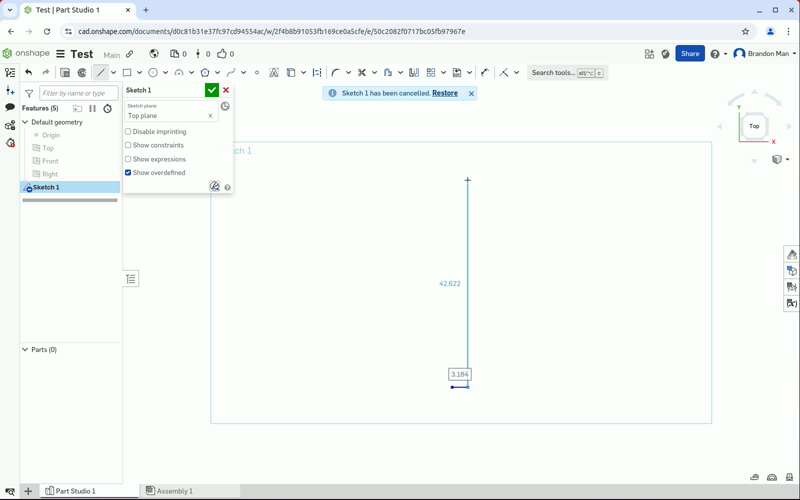
click(467, 179)
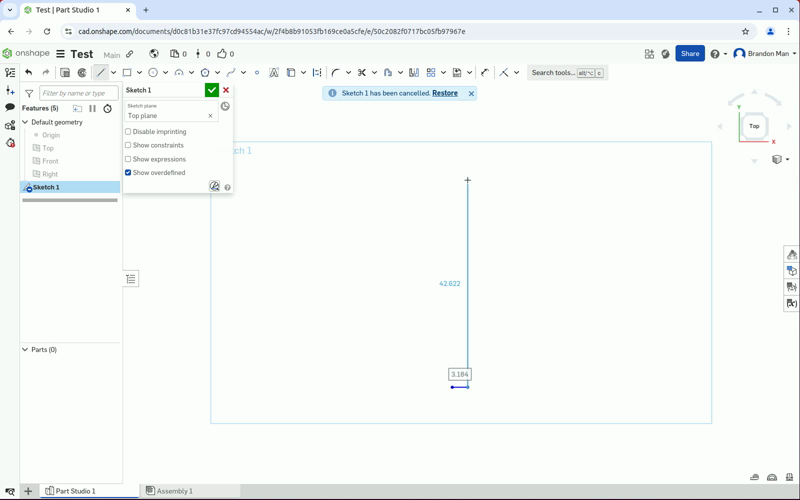
key_up(shift)
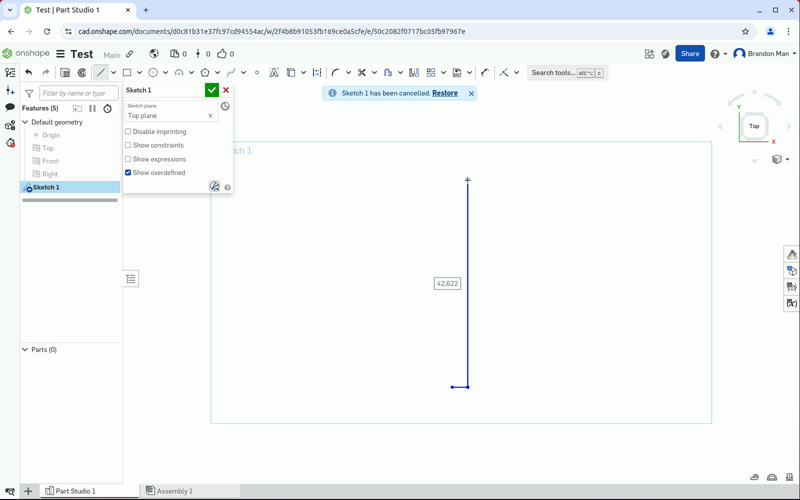
key_down(shift)
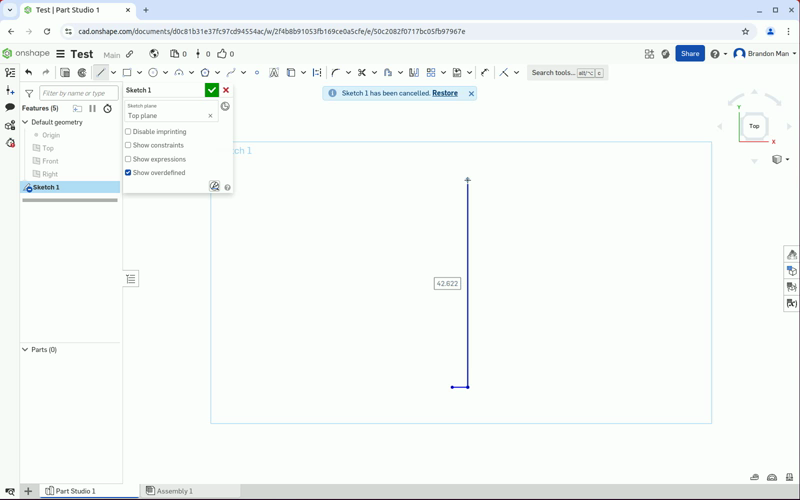
mouse_move(497, 179)
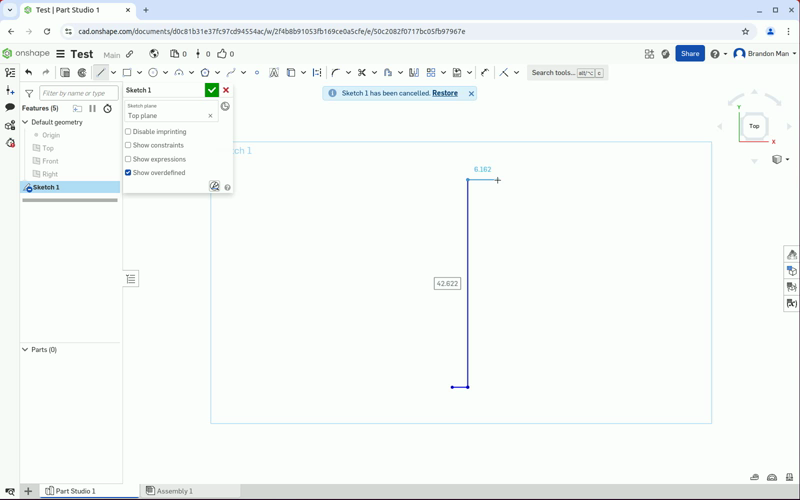
mouse_move(452, 179)
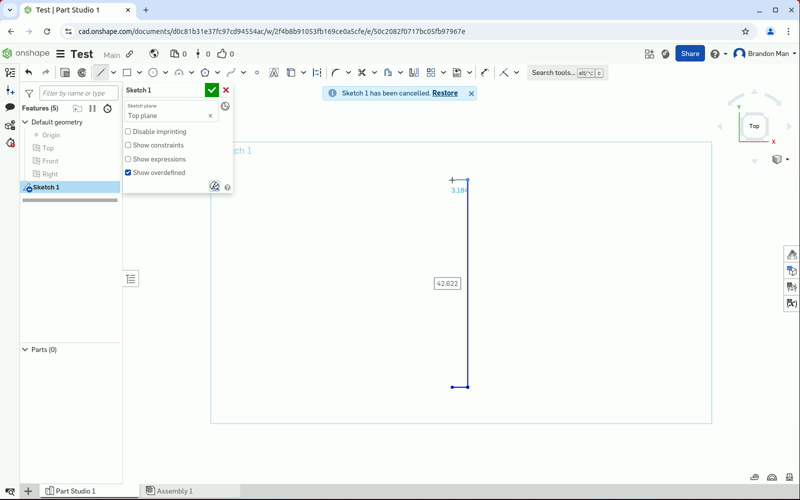
click(452, 179)
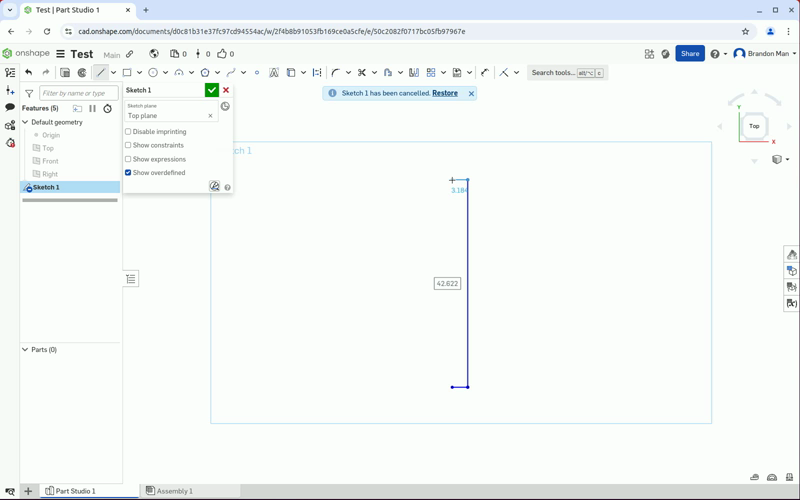
key_up(shift)
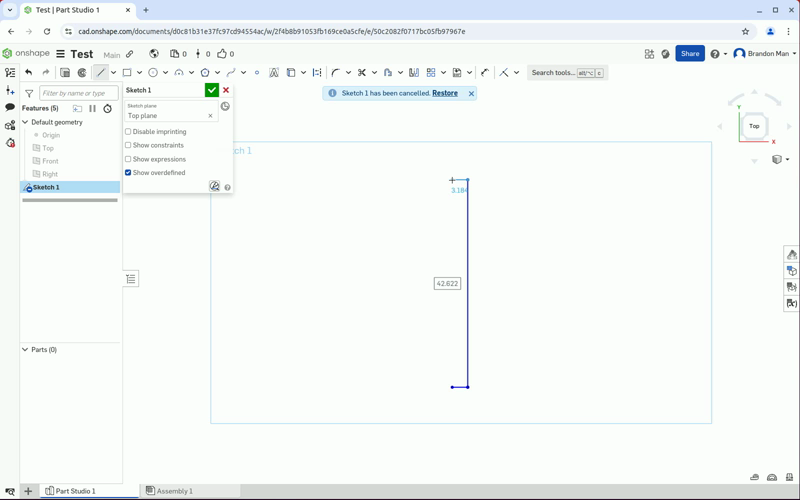
key_down(shift)
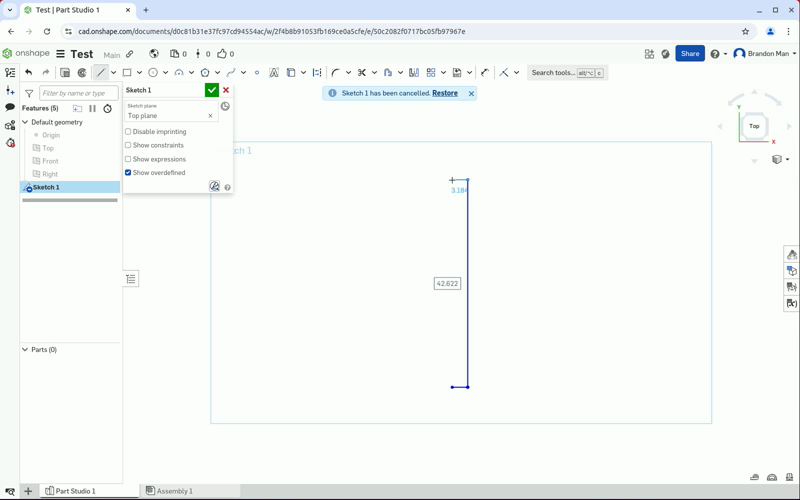
mouse_move(452, 387)
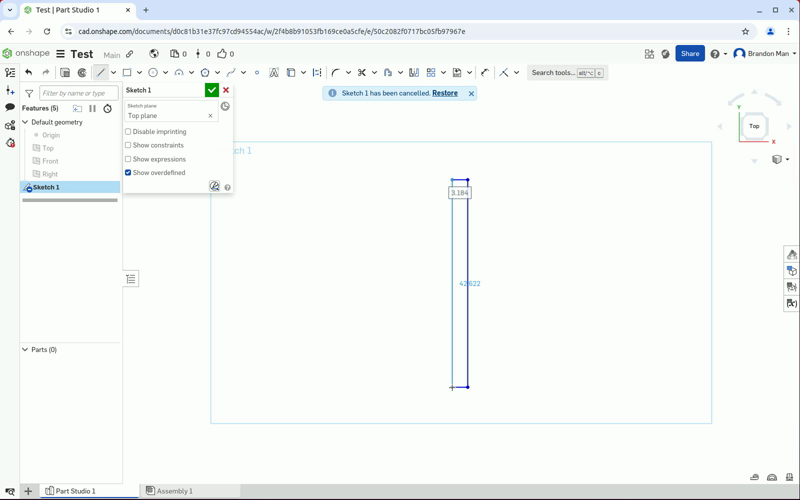
key_up(shift)
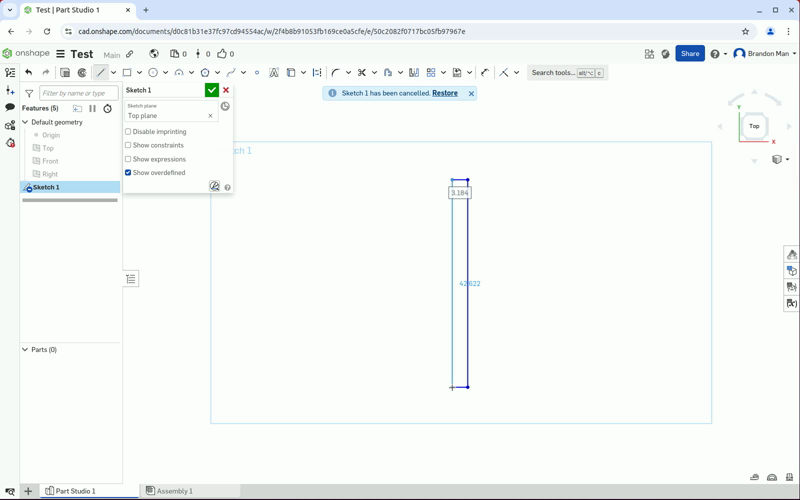
click(452, 387)
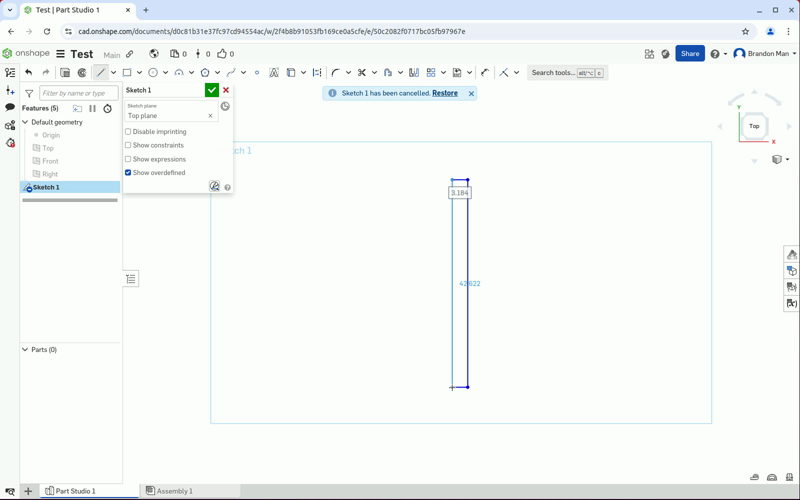
key(esc)
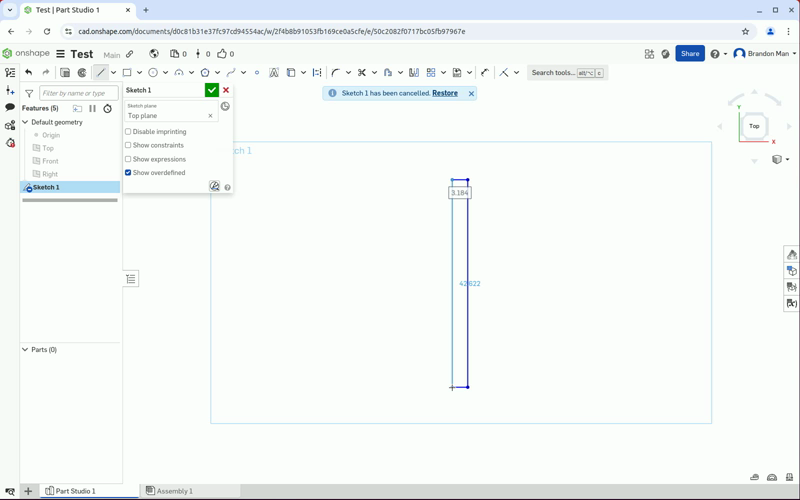
key(l)
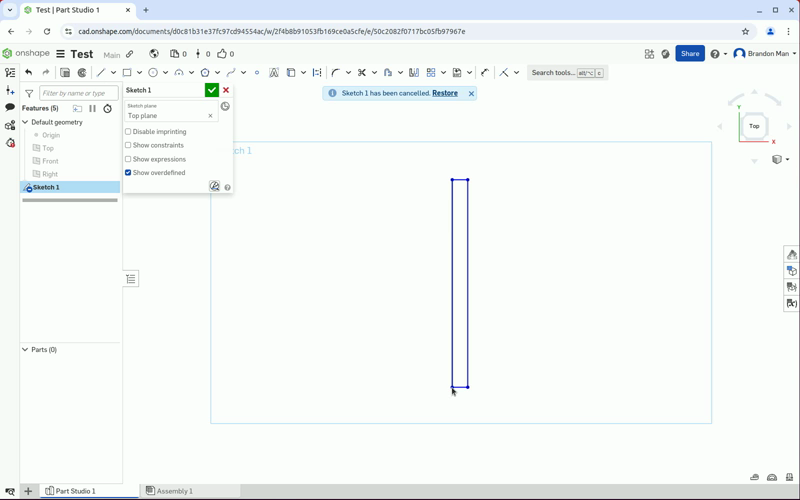
key_down(shift)
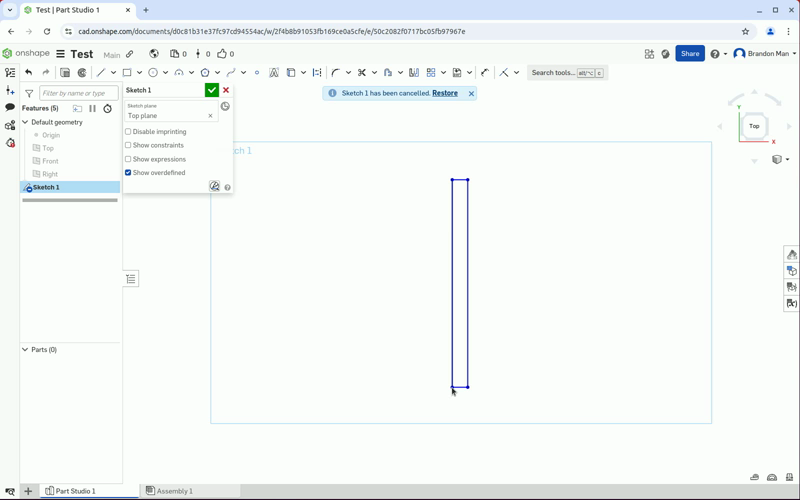
mouse_move(454, 384)
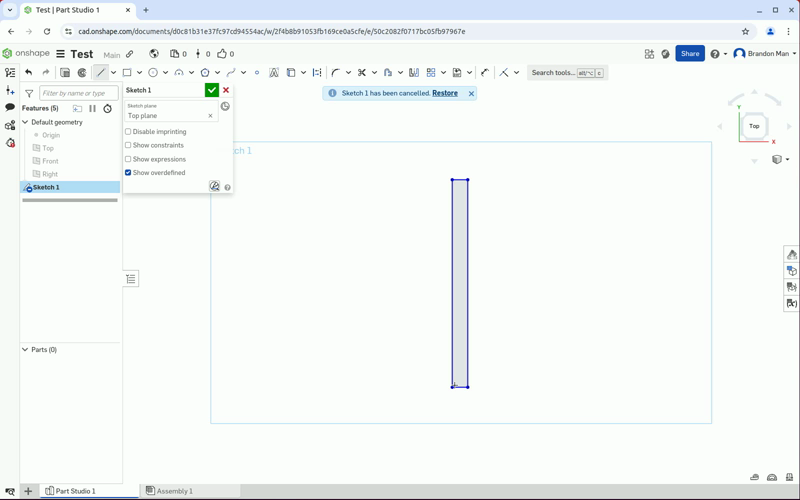
scroll(6)
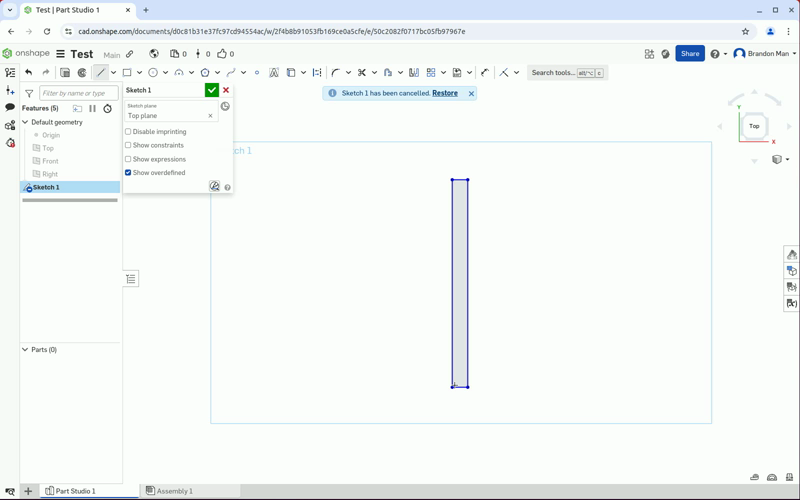
scroll(6)
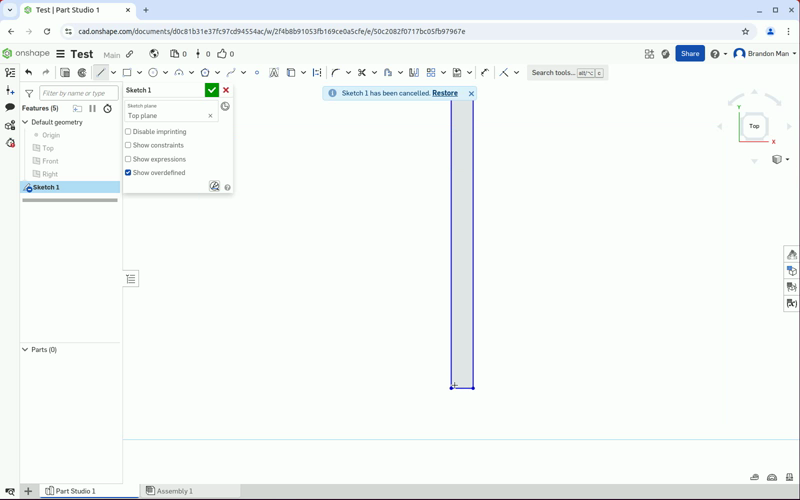
scroll(6)
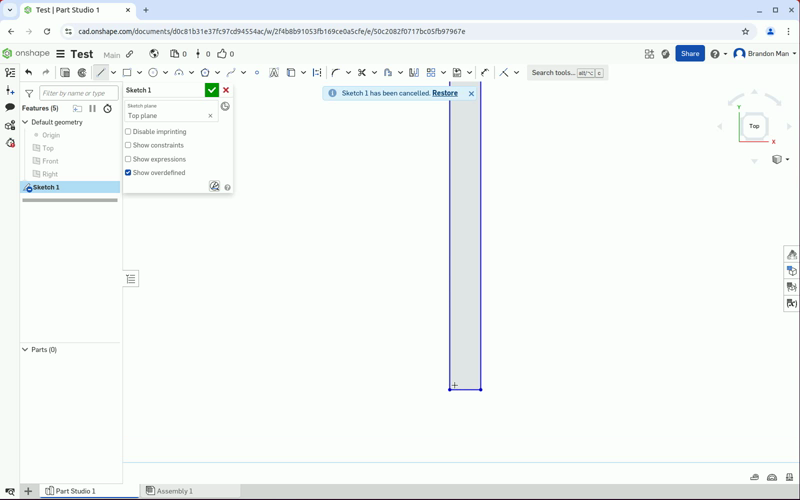
scroll(6)
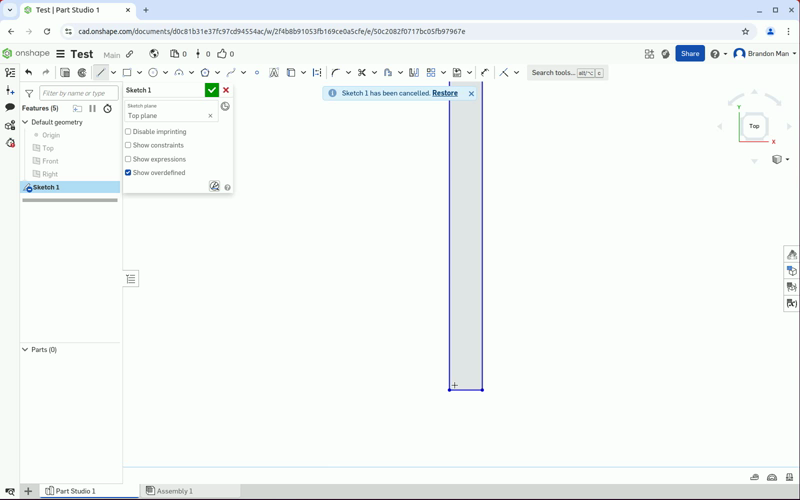
scroll(6)
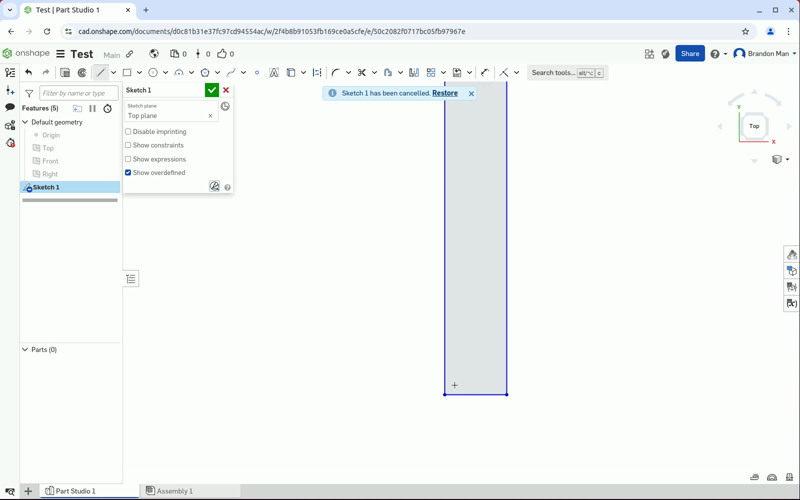
scroll(6)
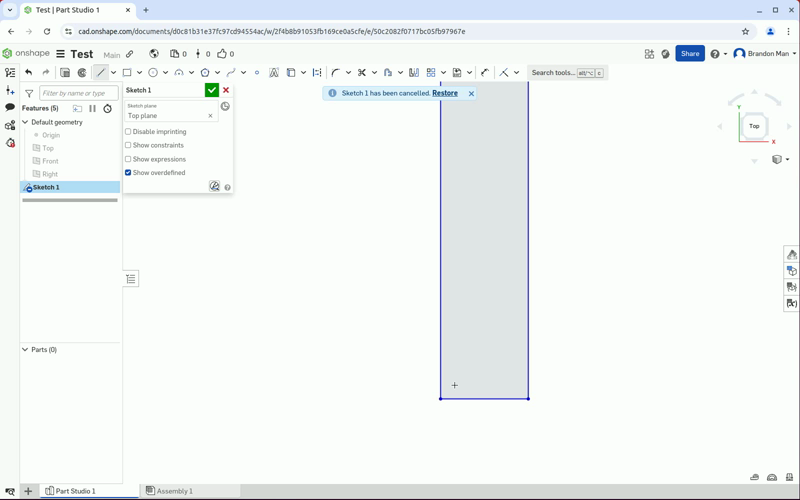
scroll(6)
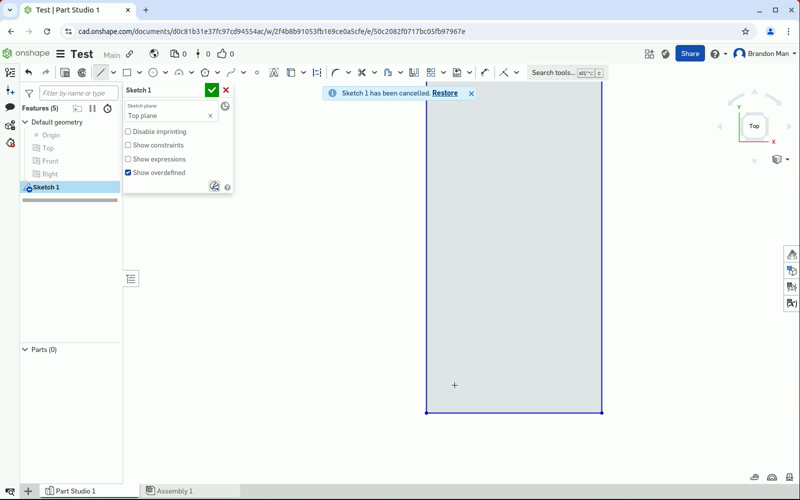
click(454, 384)
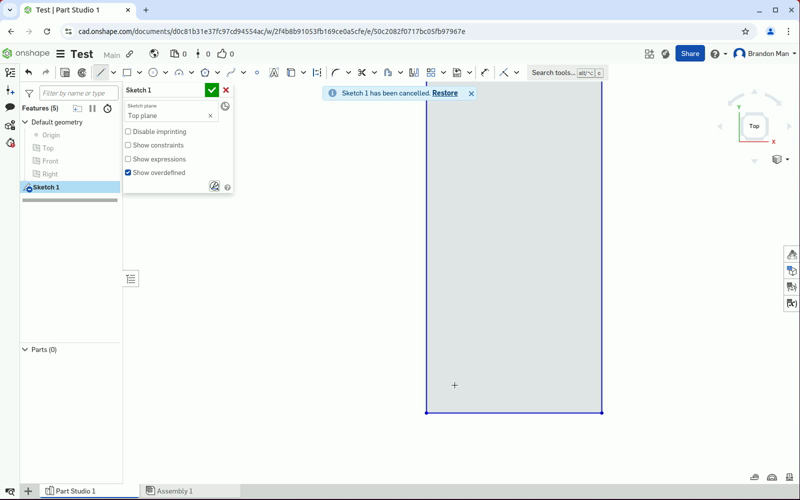
scroll(-6)
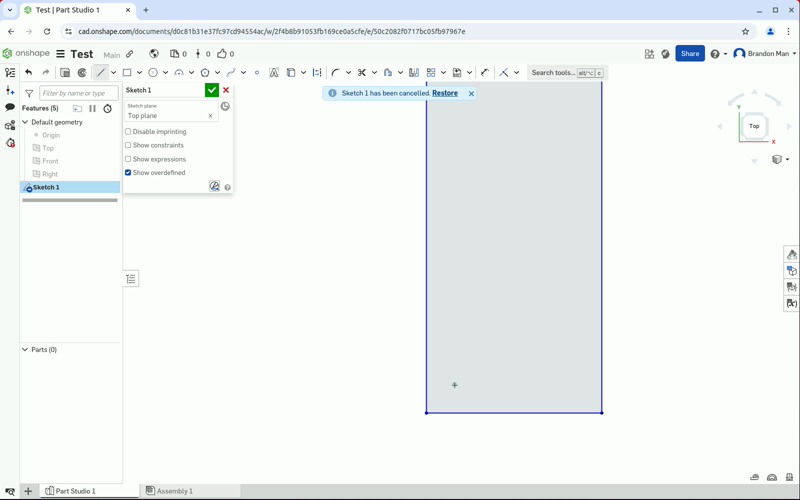
scroll(-6)
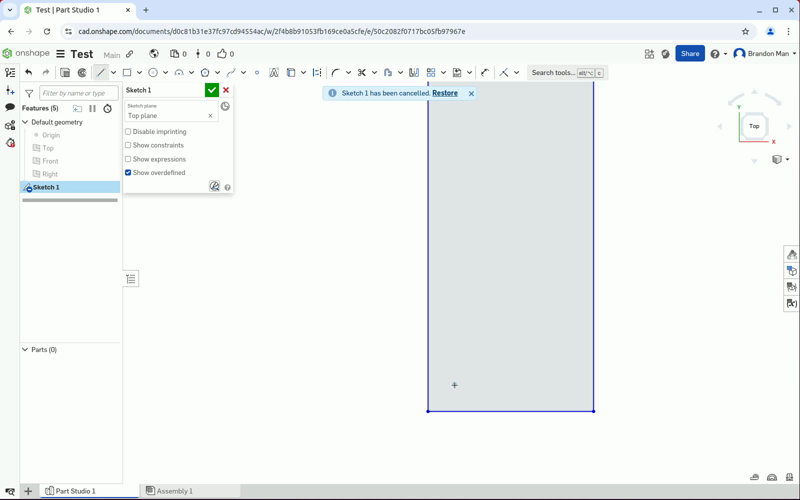
scroll(-6)
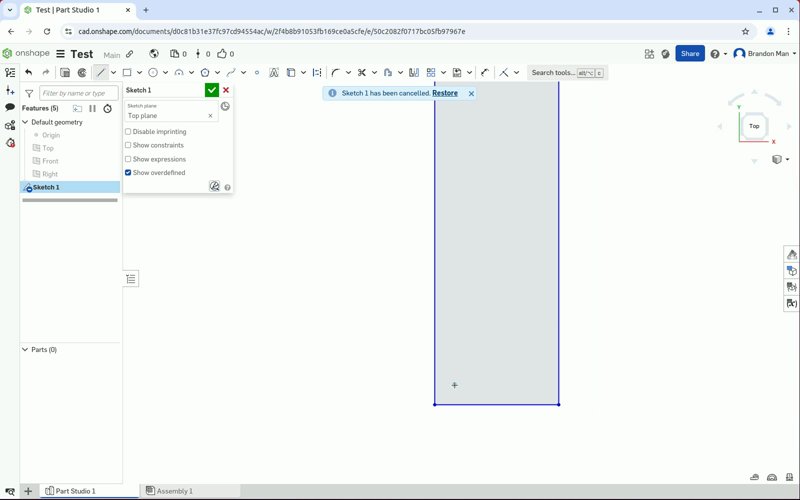
scroll(-6)
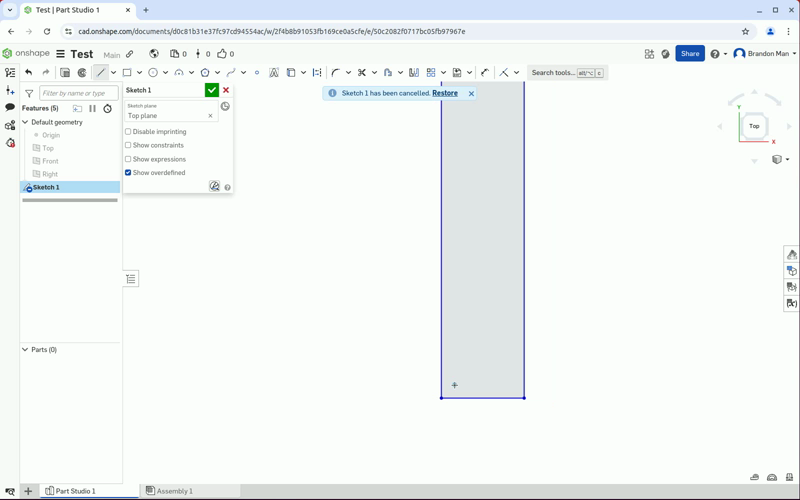
scroll(-6)
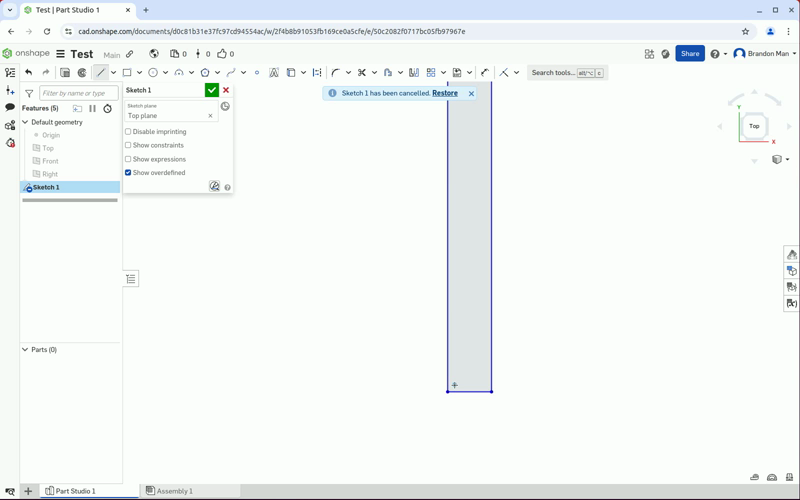
scroll(-6)
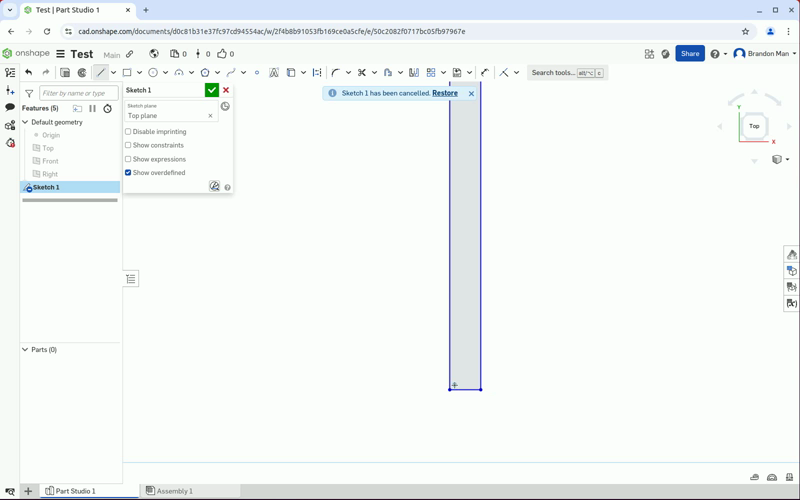
scroll(-6)
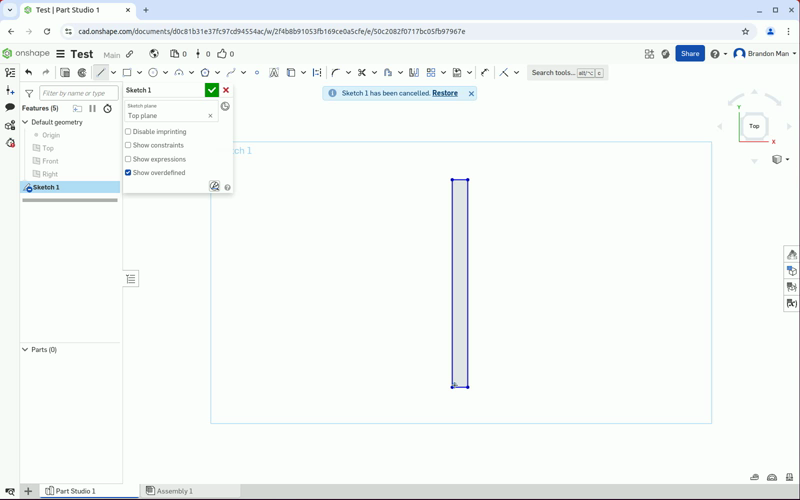
key_up(shift)
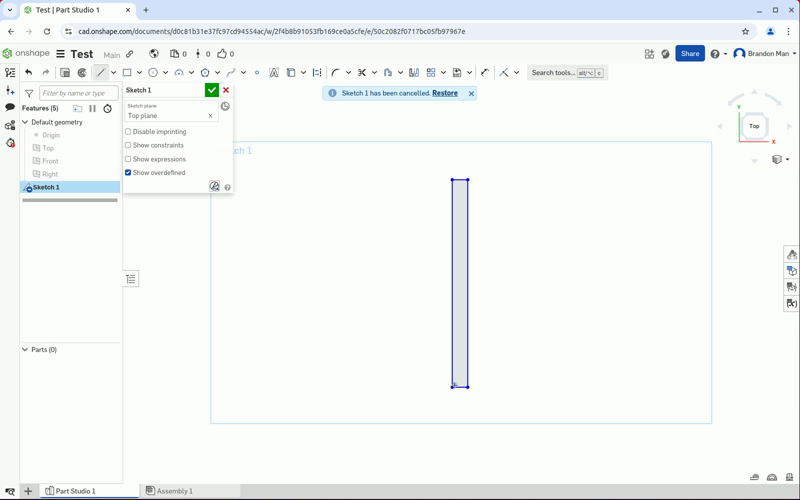
key_down(shift)
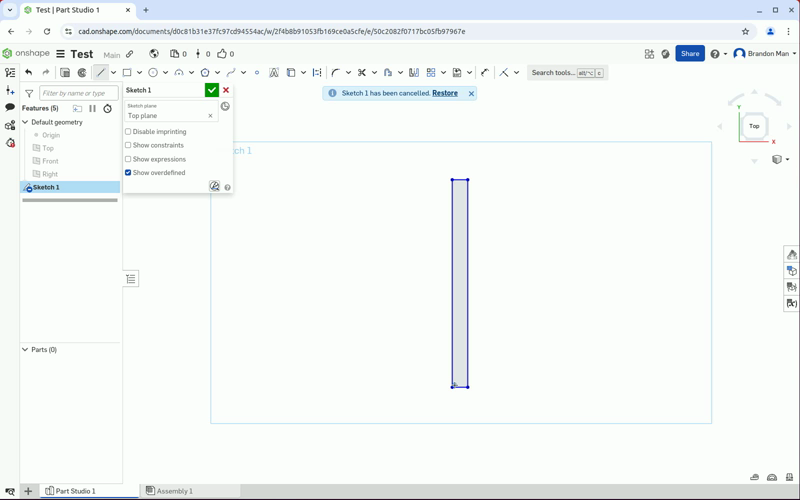
mouse_move(484, 384)
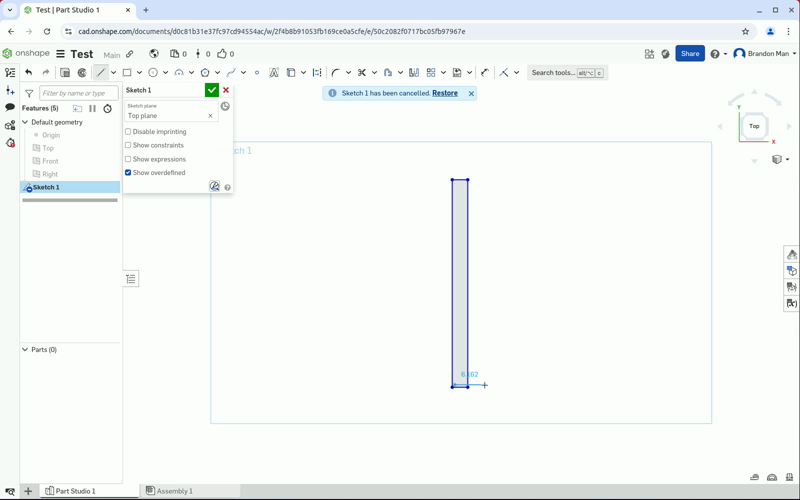
mouse_move(465, 384)
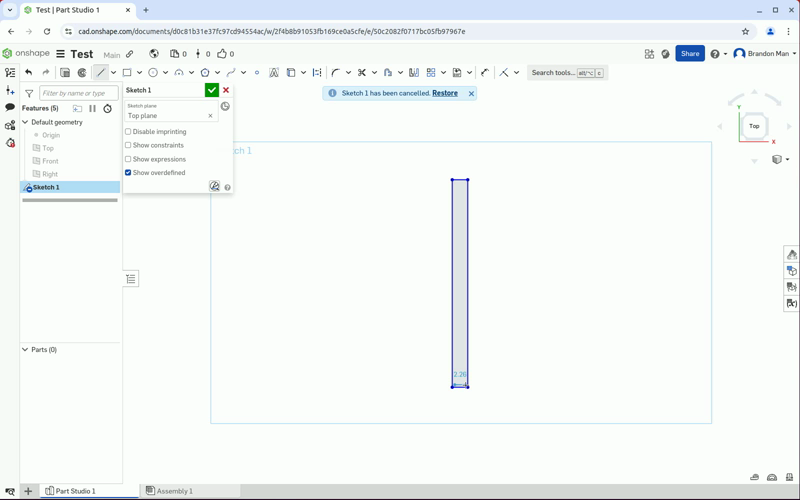
scroll(6)
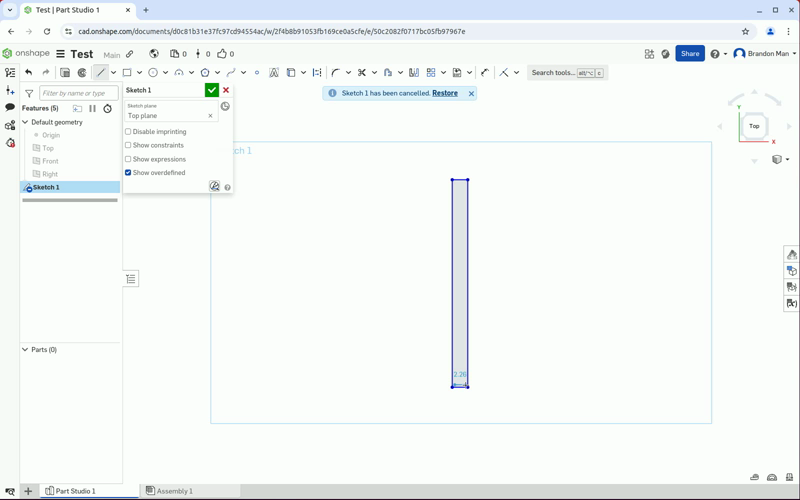
scroll(6)
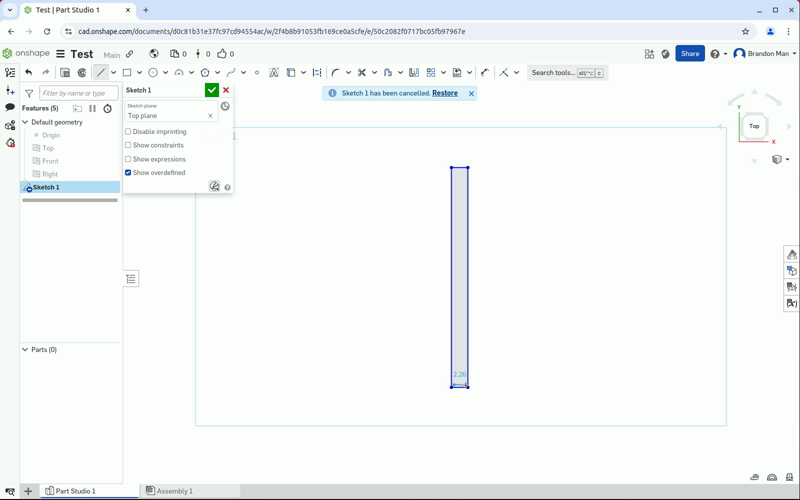
scroll(6)
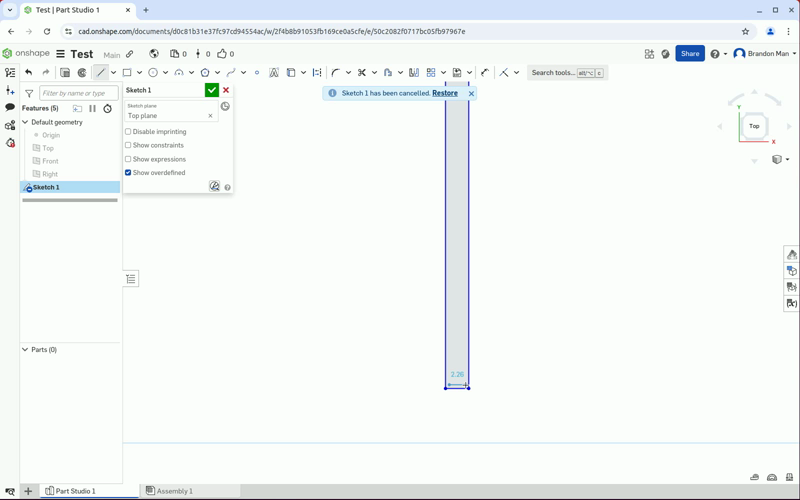
scroll(6)
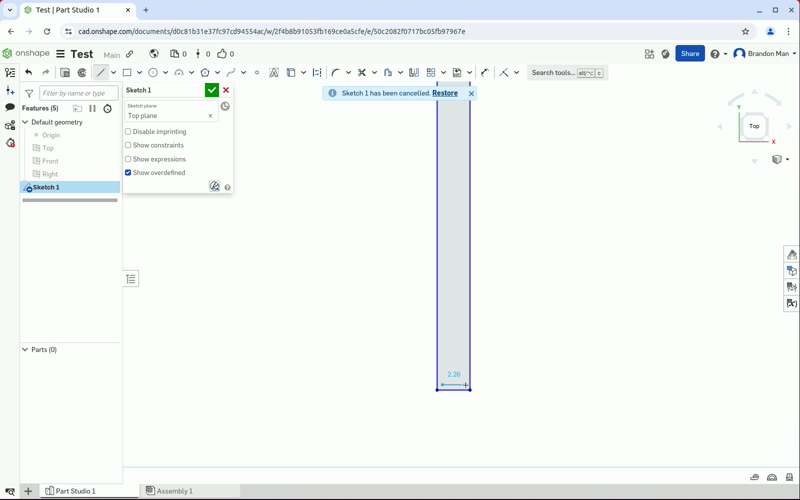
scroll(6)
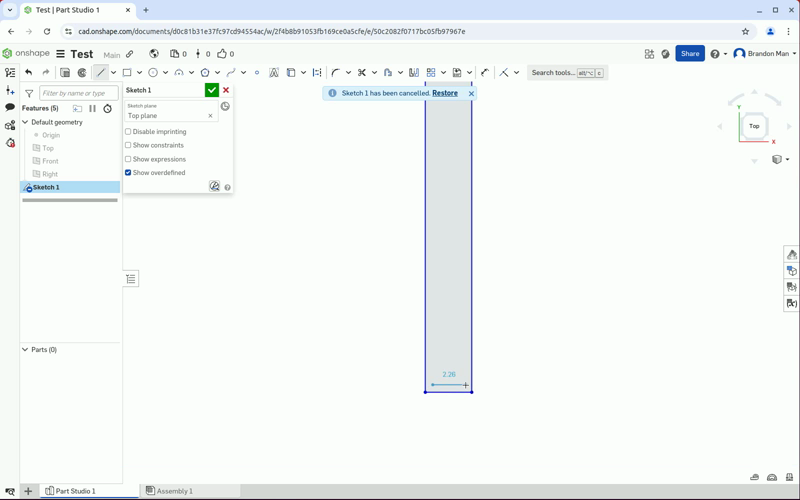
scroll(6)
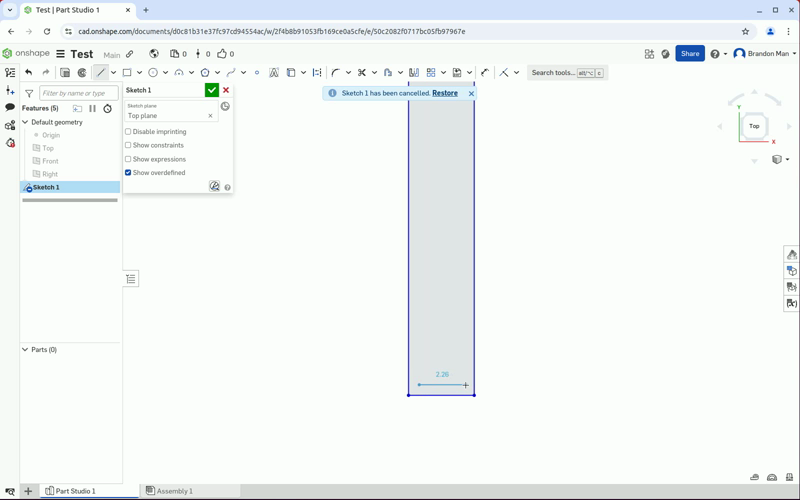
scroll(6)
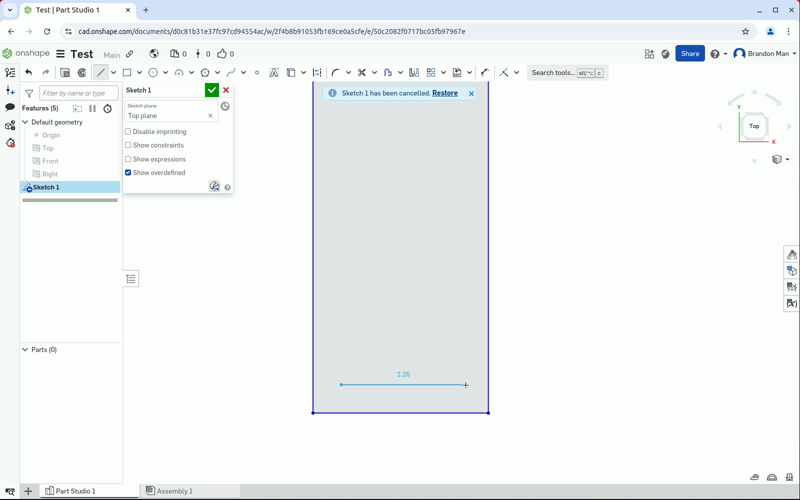
click(465, 384)
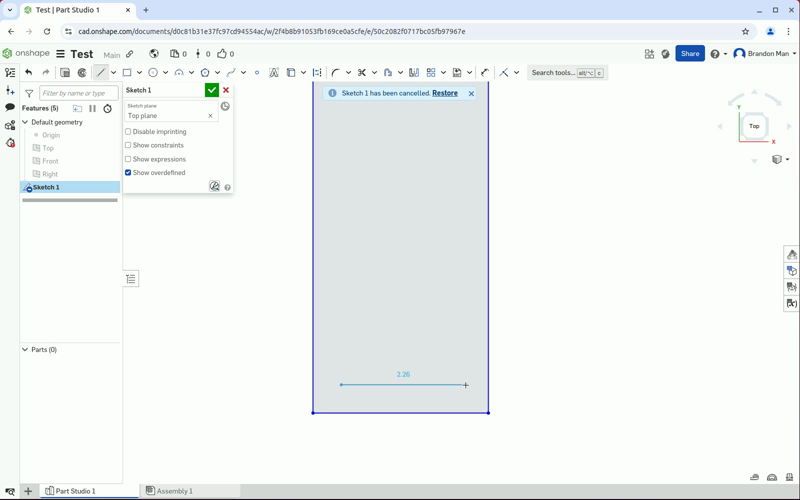
scroll(-6)
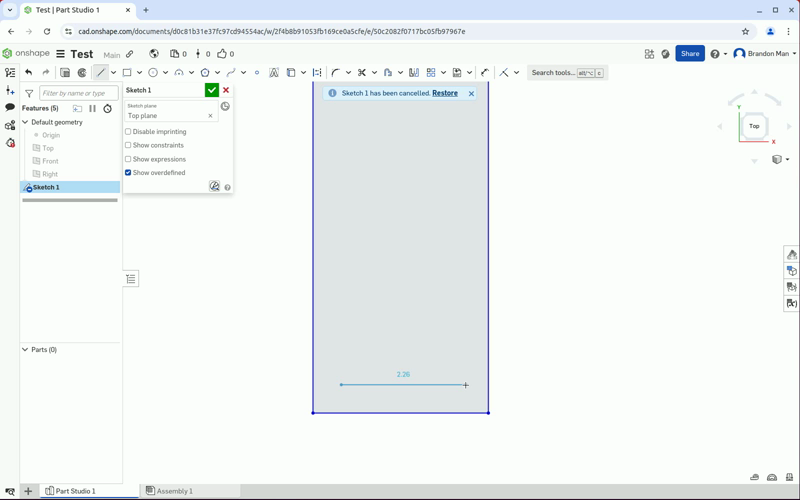
scroll(-6)
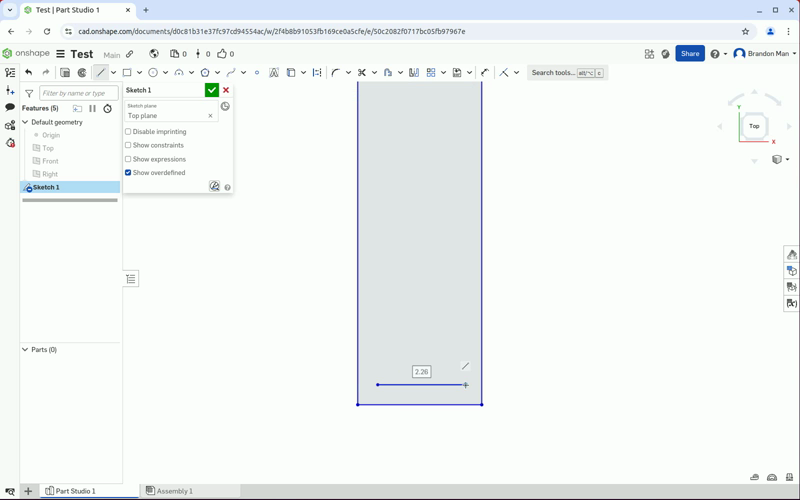
scroll(-6)
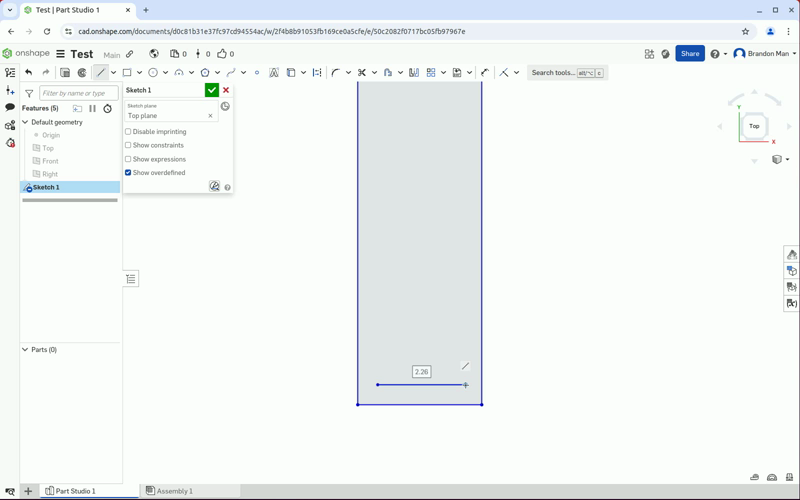
scroll(-6)
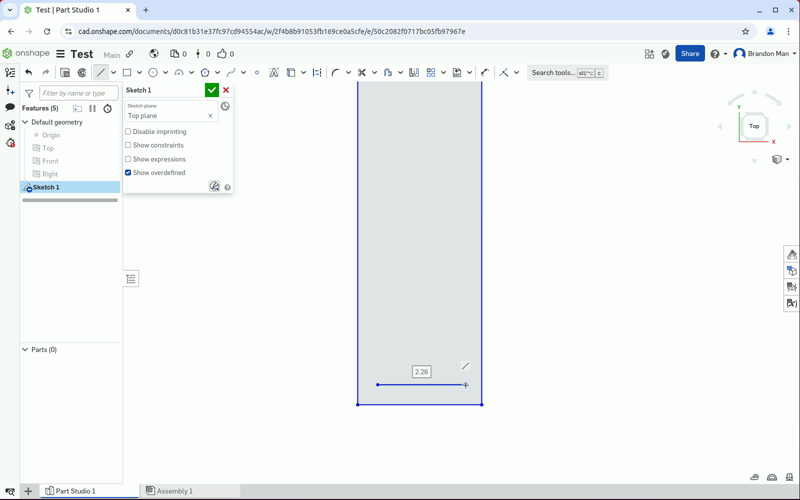
scroll(-6)
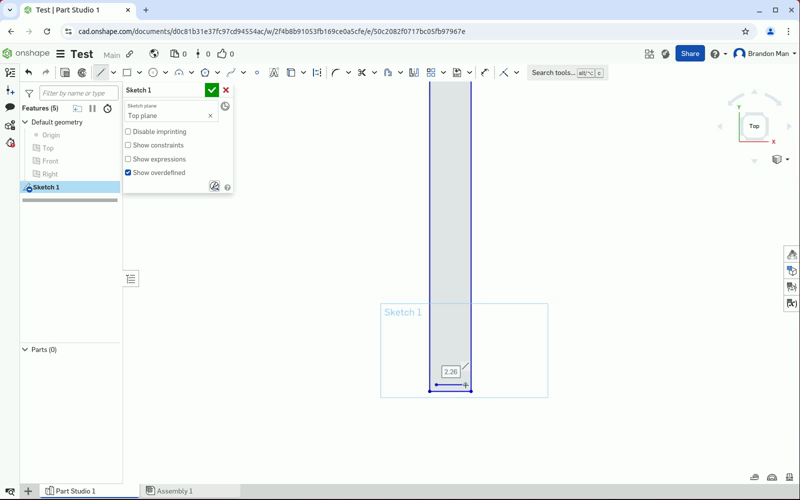
scroll(-6)
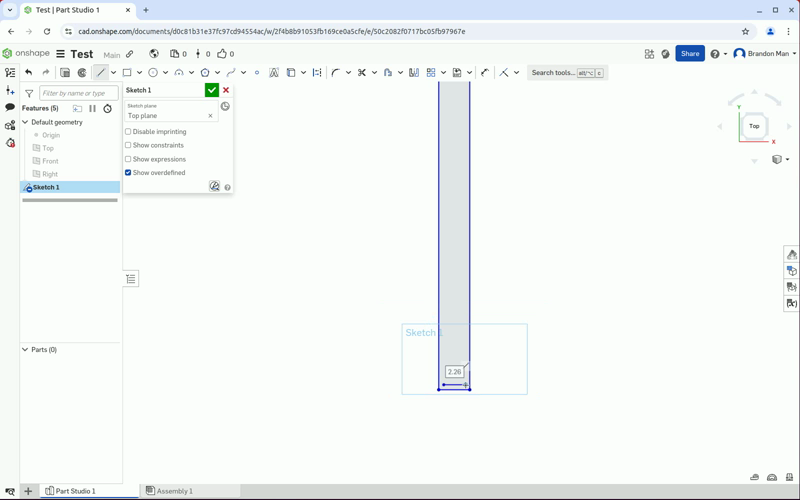
scroll(-6)
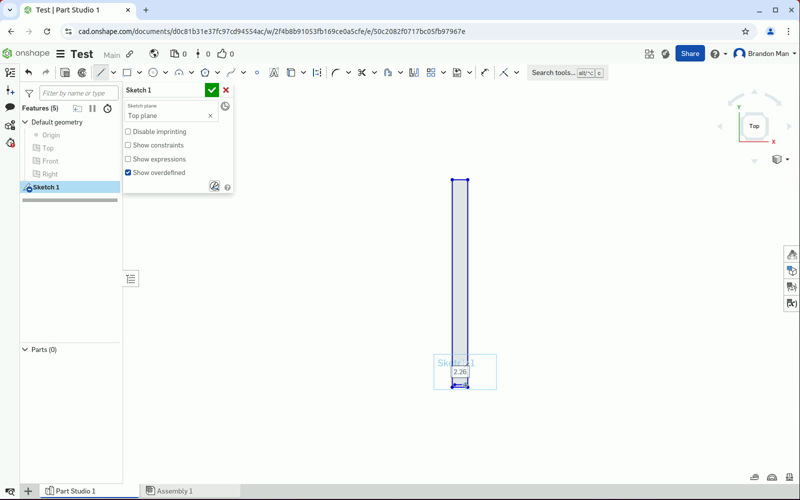
key_up(shift)
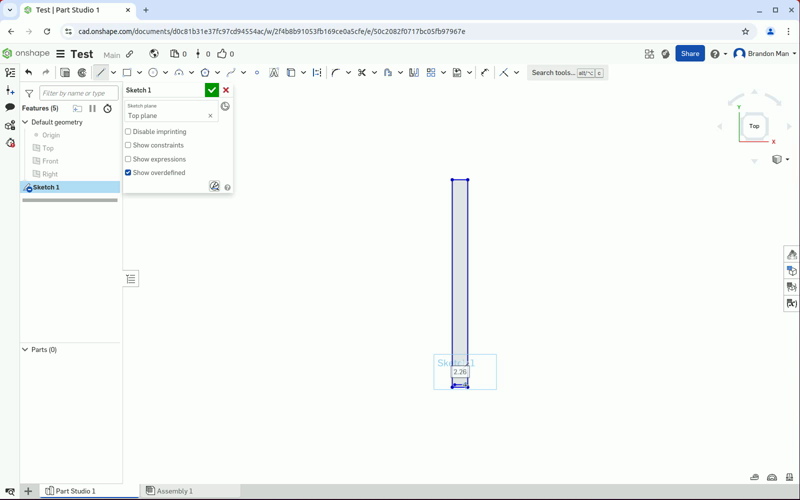
key_down(shift)
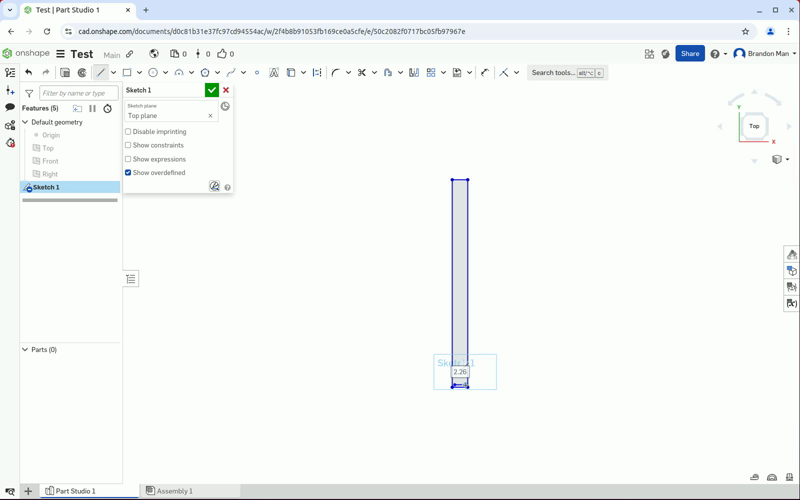
mouse_move(465, 181)
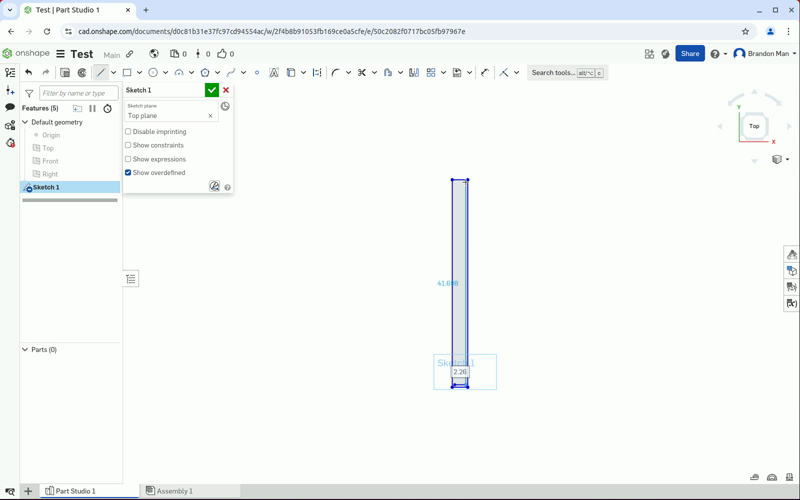
scroll(6)
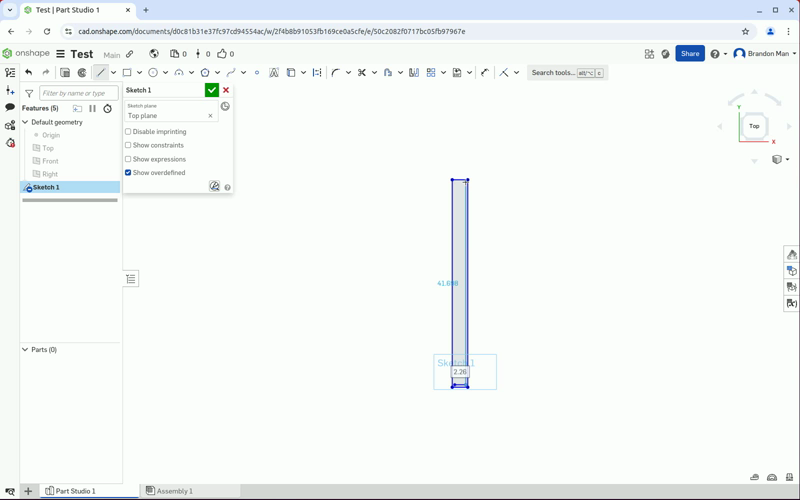
scroll(6)
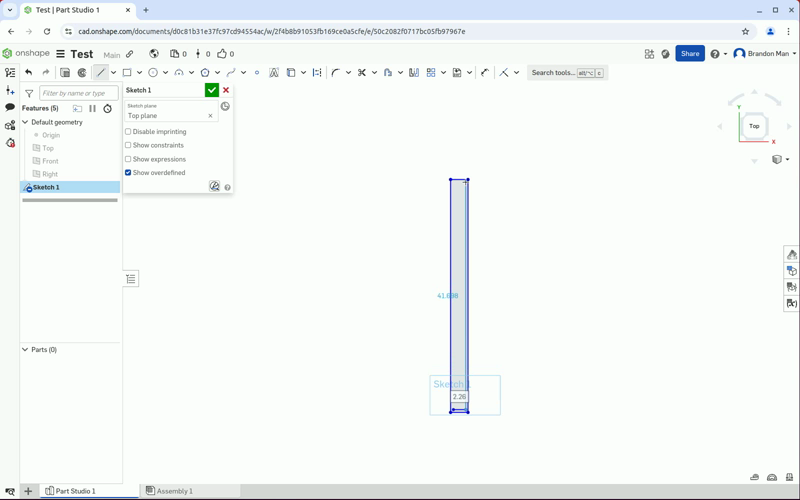
scroll(6)
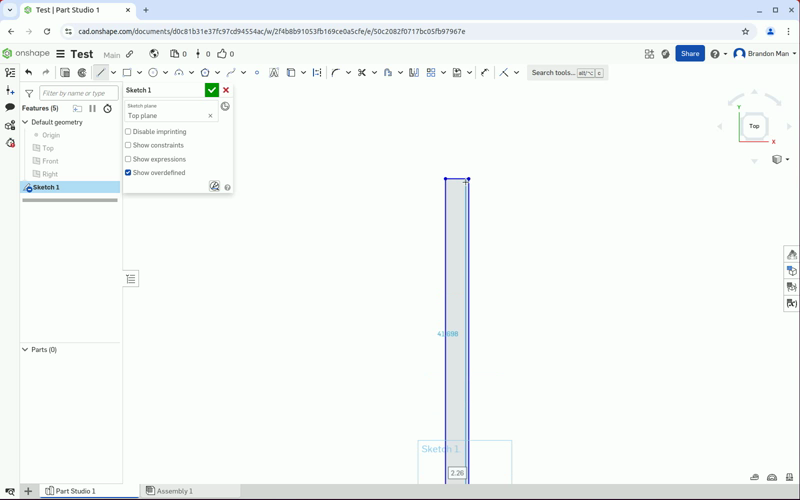
scroll(6)
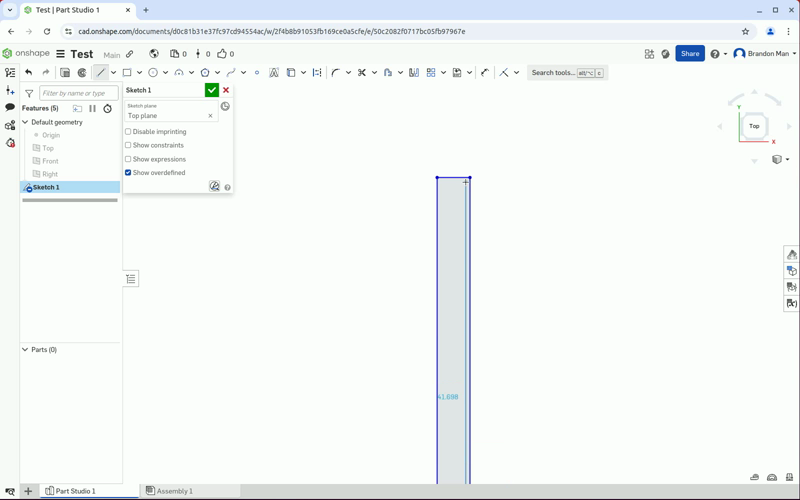
scroll(6)
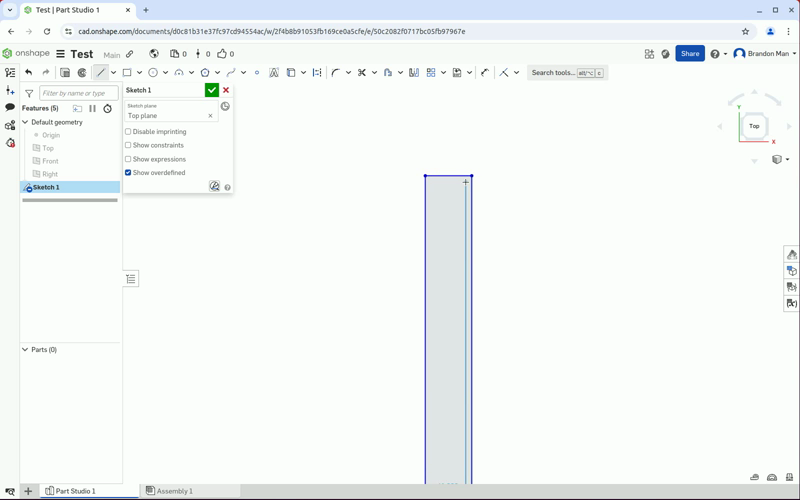
scroll(6)
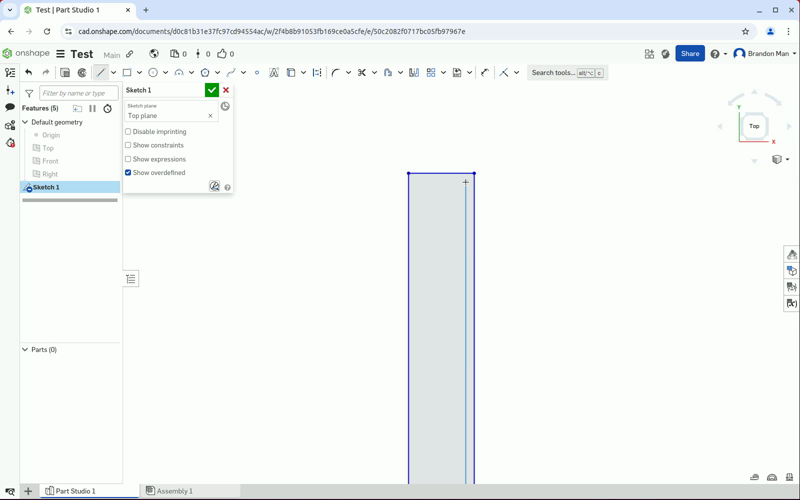
scroll(6)
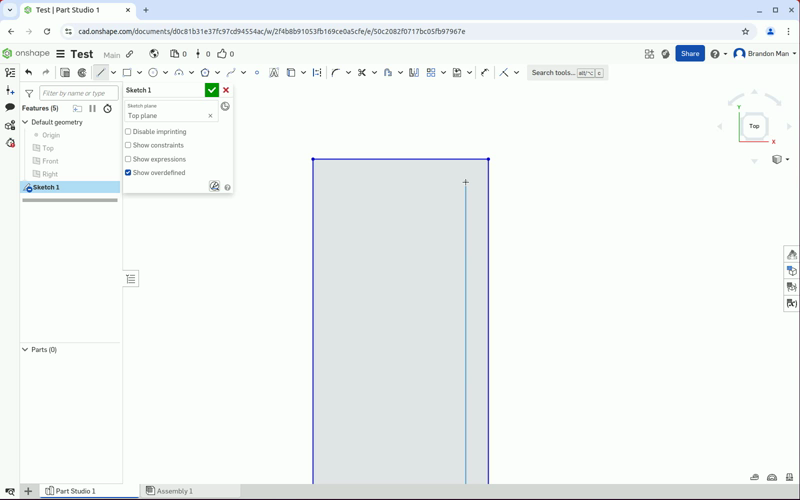
click(465, 181)
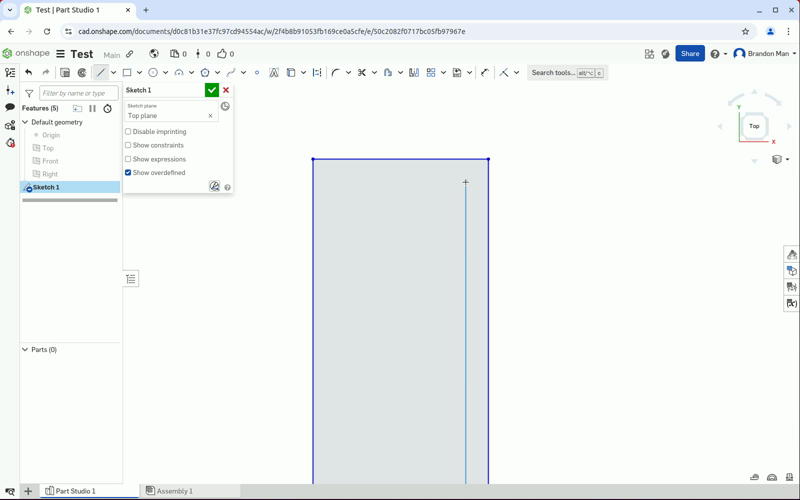
scroll(-6)
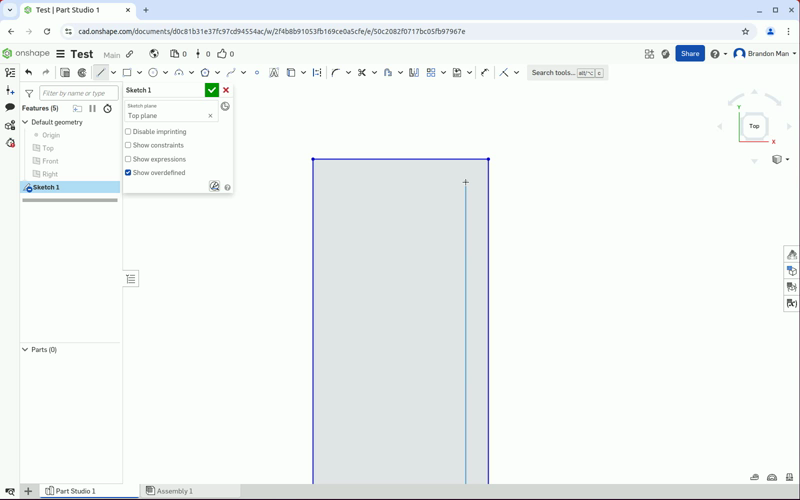
scroll(-6)
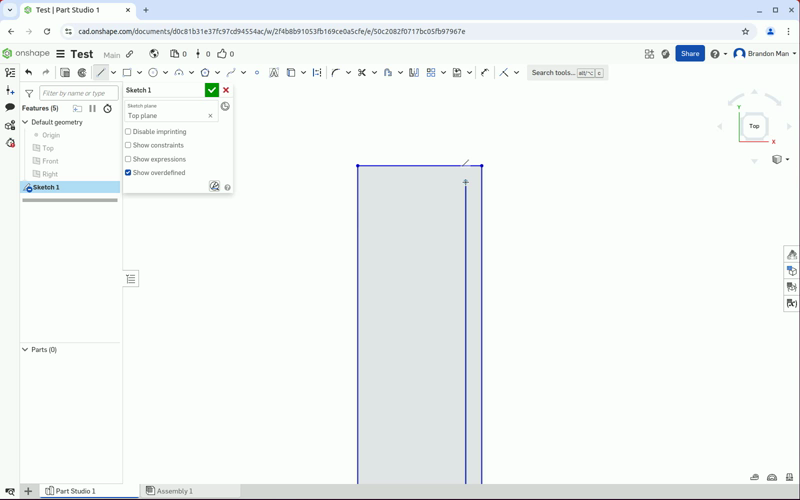
scroll(-6)
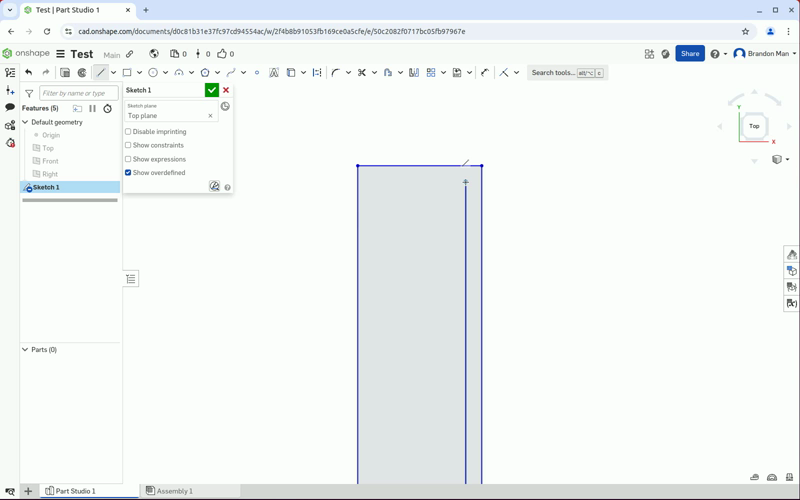
scroll(-6)
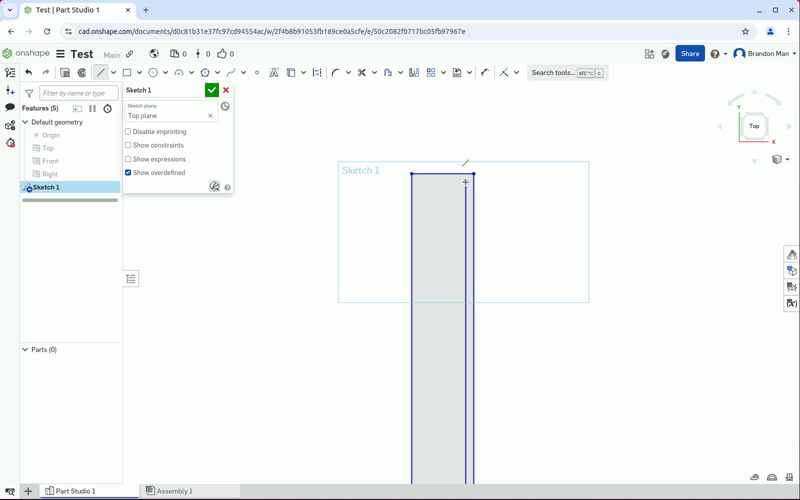
scroll(-6)
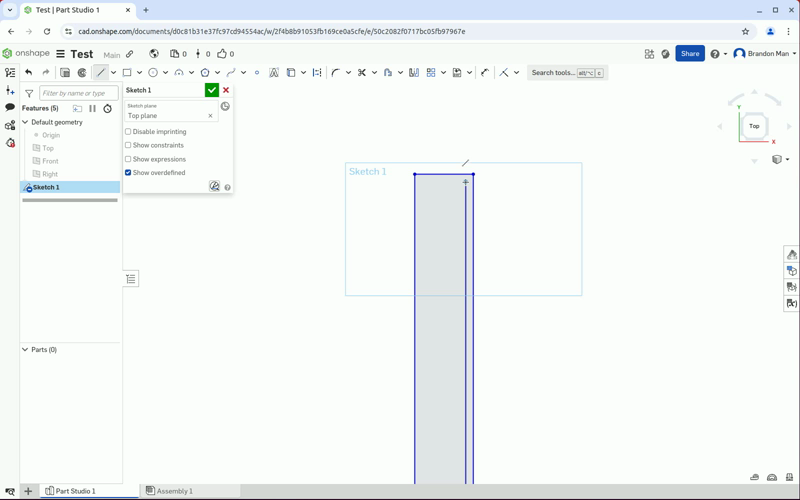
scroll(-6)
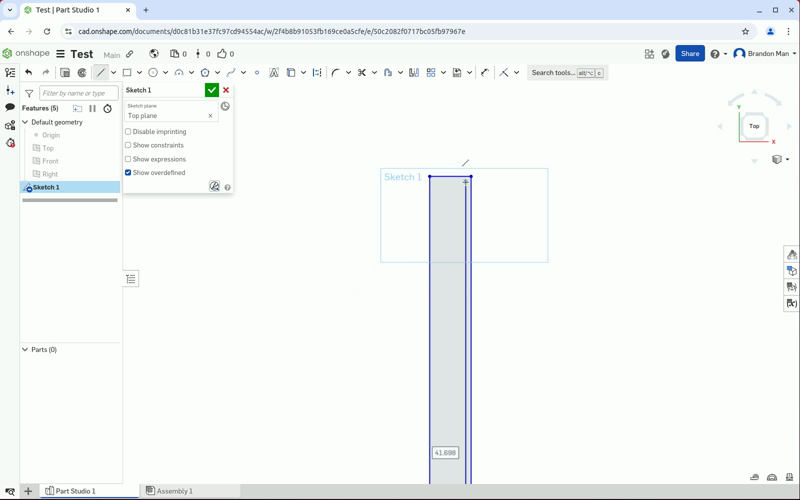
scroll(-6)
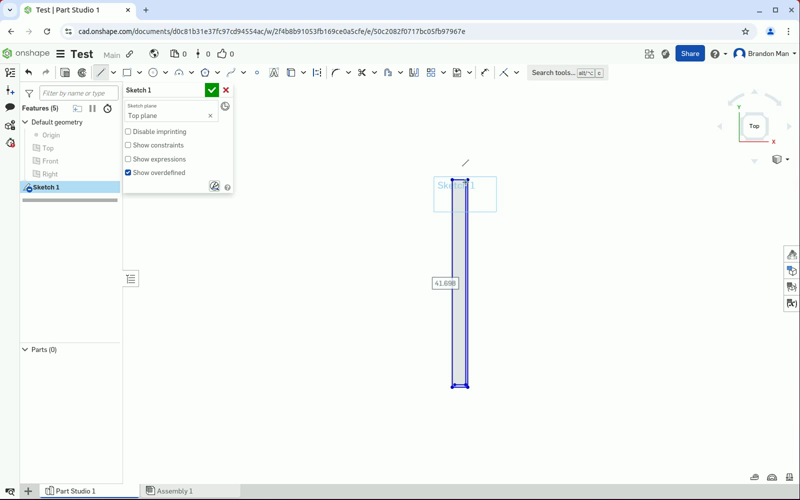
key_up(shift)
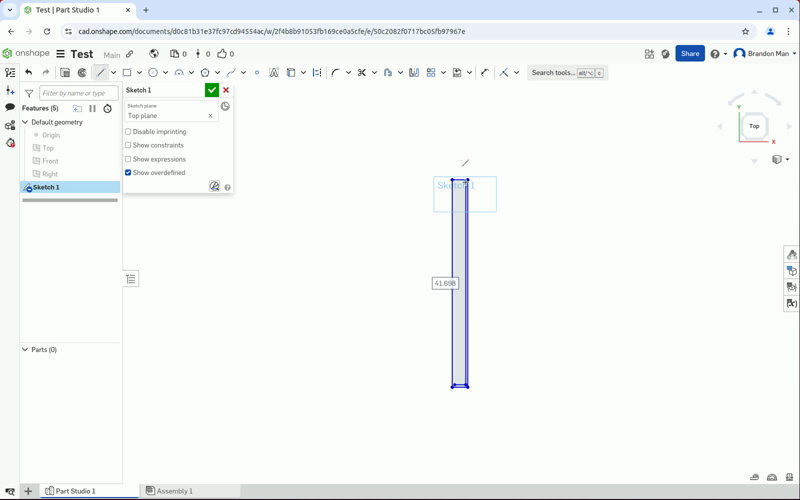
key_down(shift)
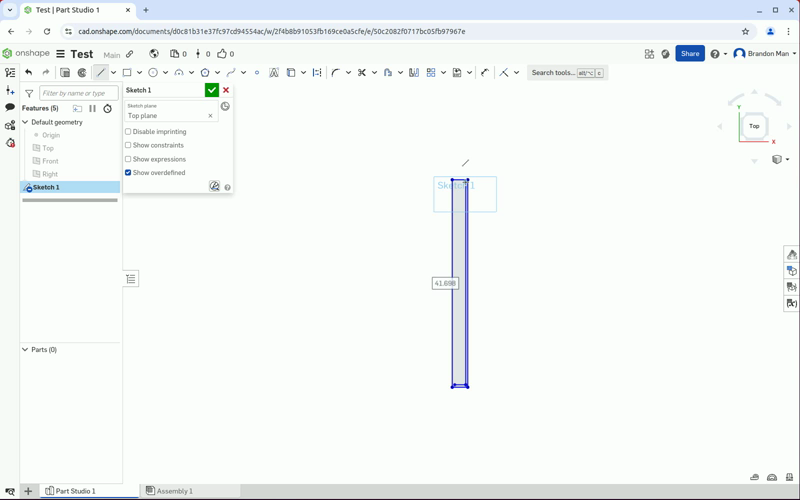
mouse_move(495, 181)
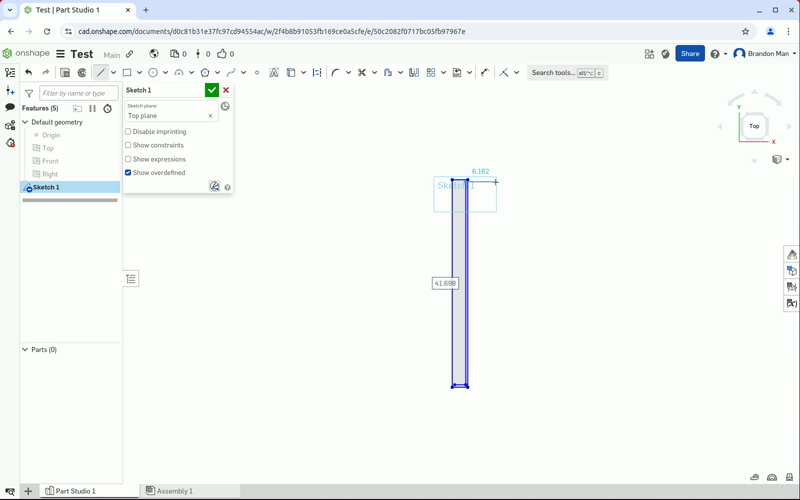
mouse_move(454, 181)
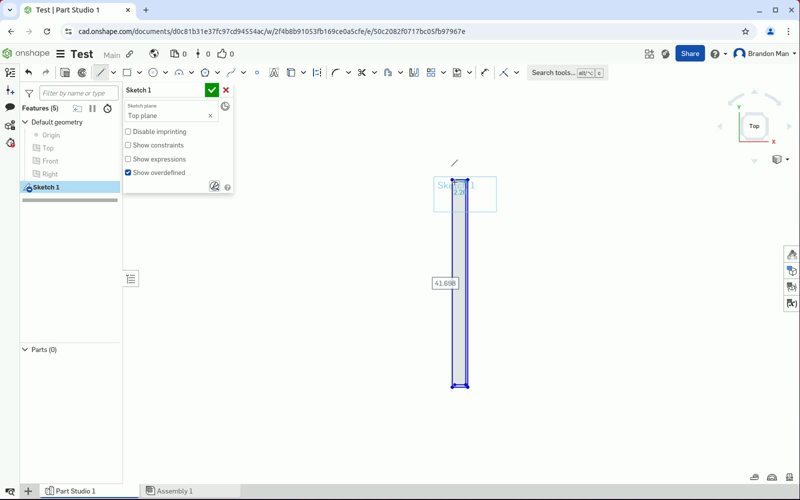
scroll(6)
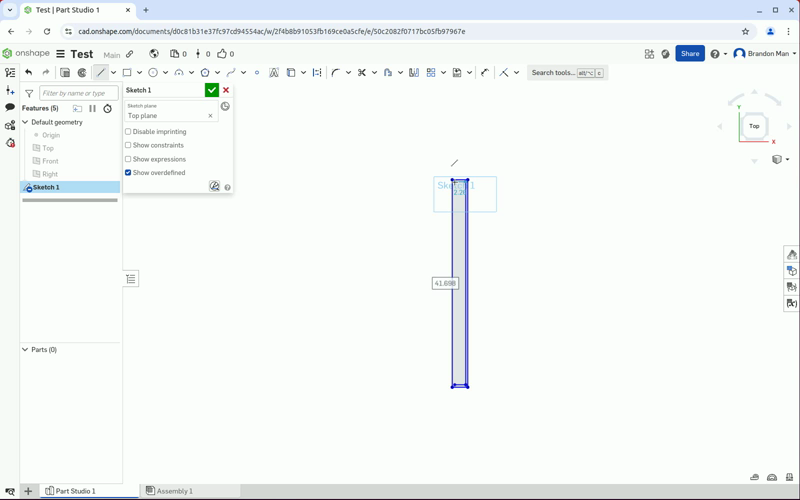
scroll(6)
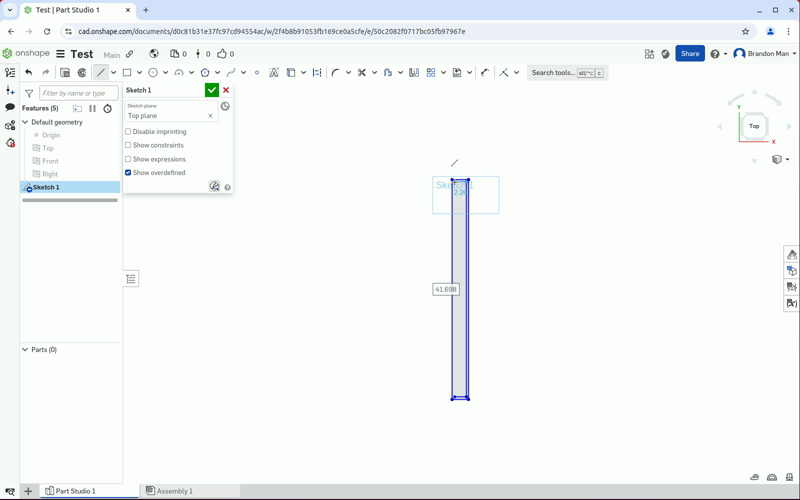
scroll(6)
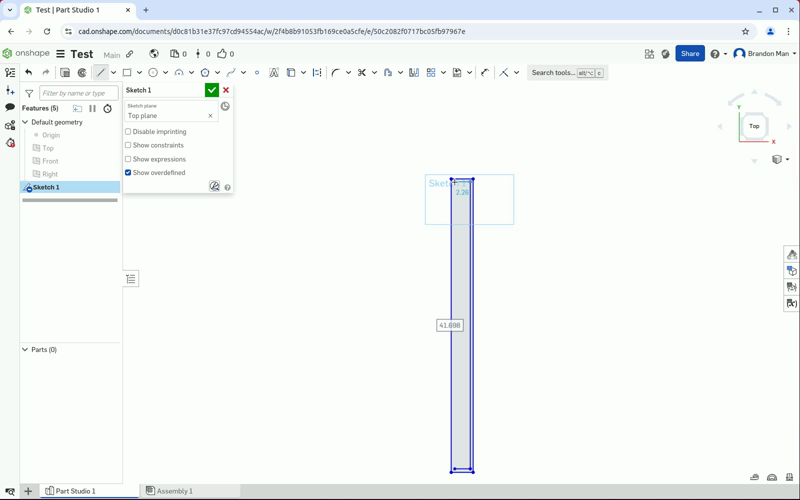
scroll(6)
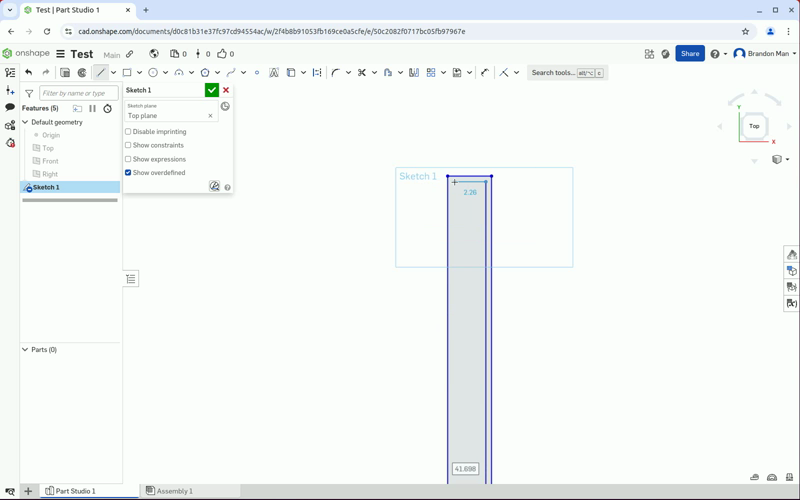
scroll(6)
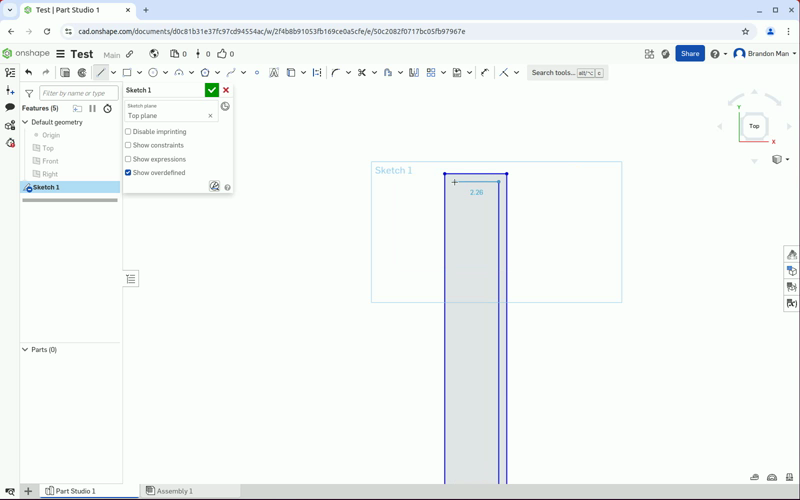
scroll(6)
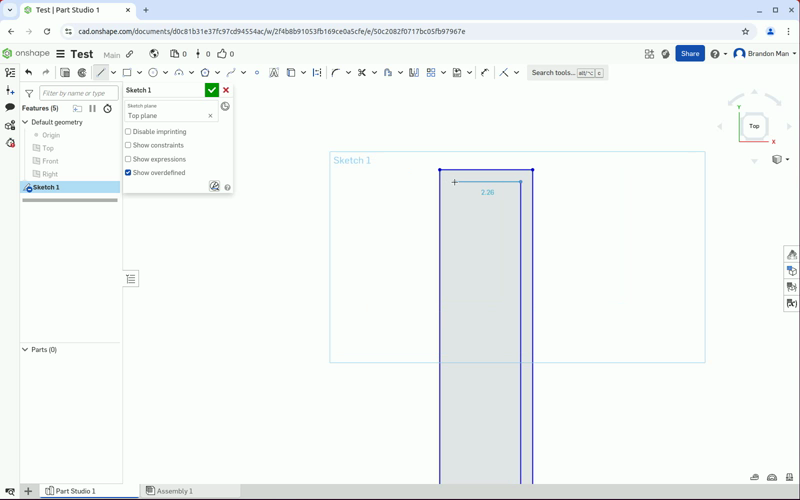
scroll(6)
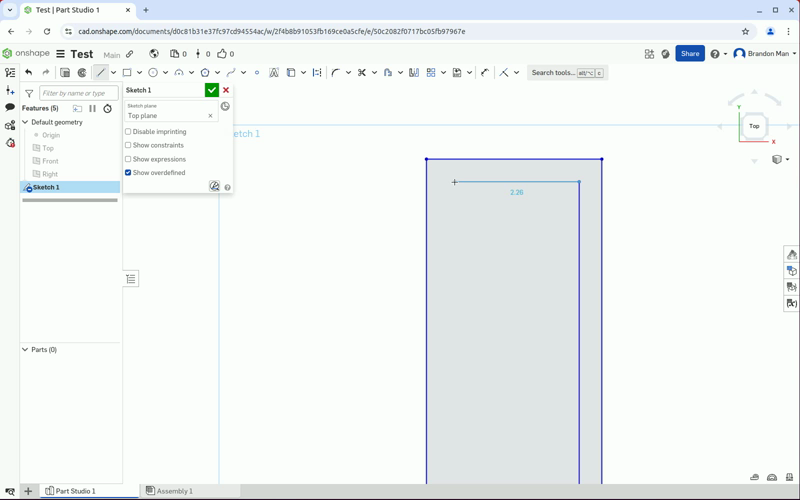
click(454, 181)
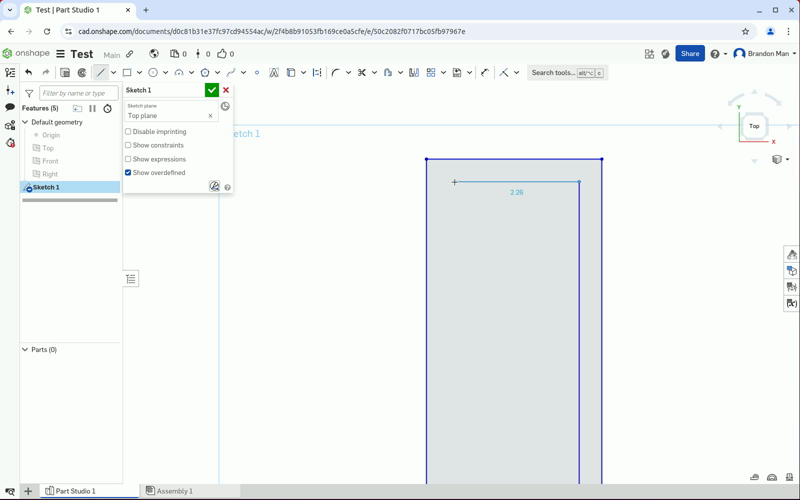
scroll(-6)
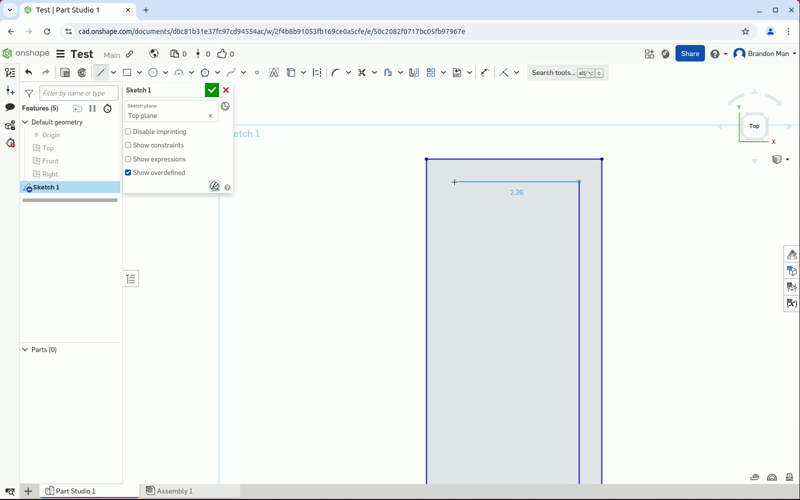
scroll(-6)
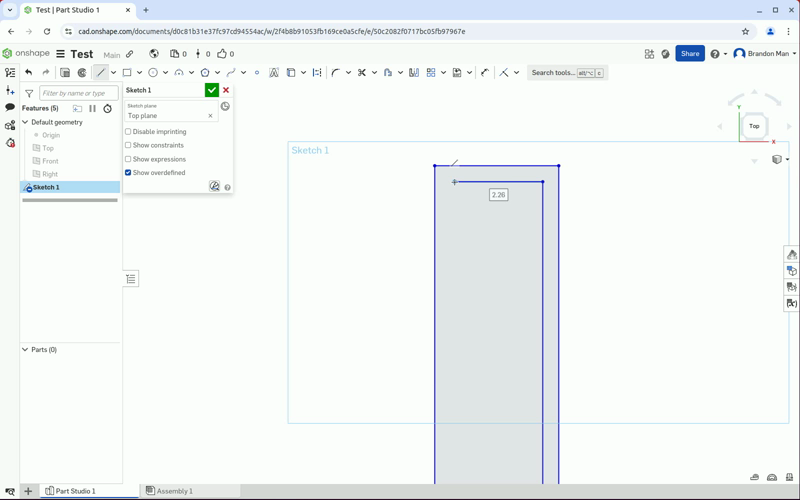
scroll(-6)
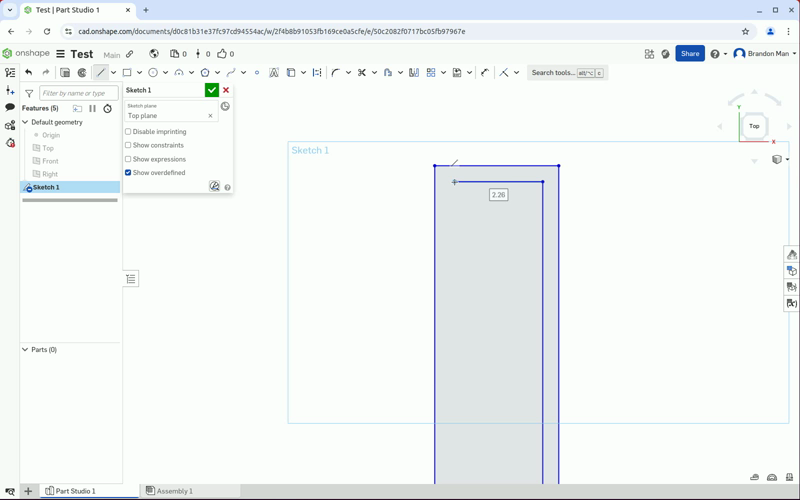
scroll(-6)
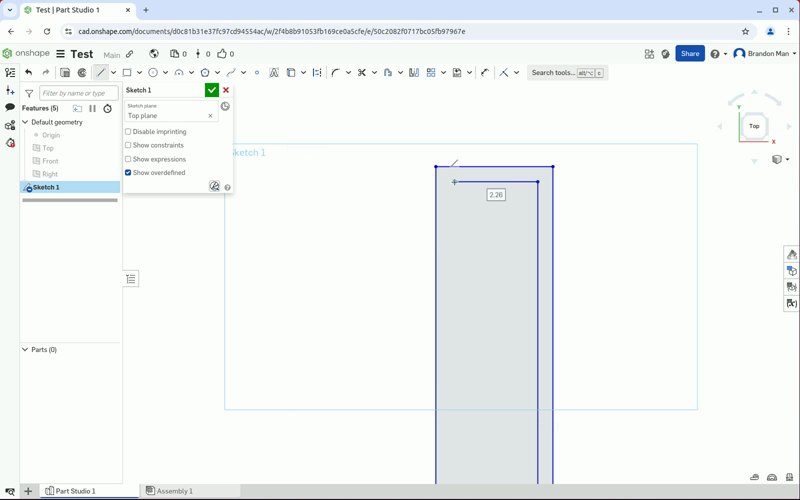
scroll(-6)
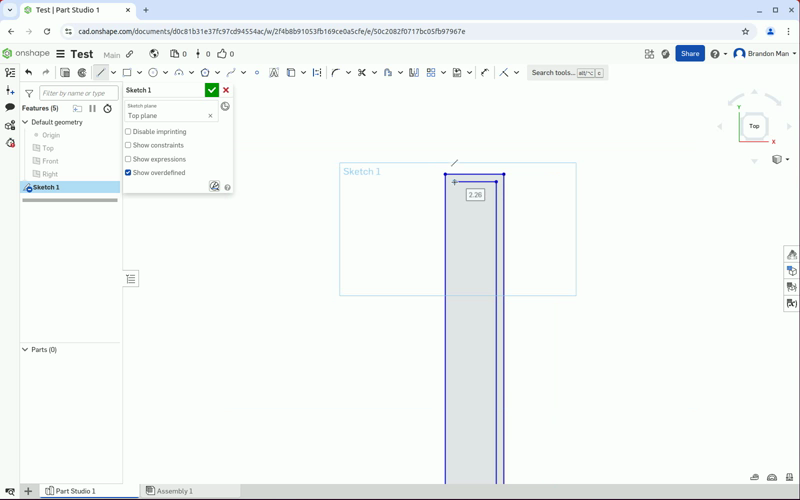
scroll(-6)
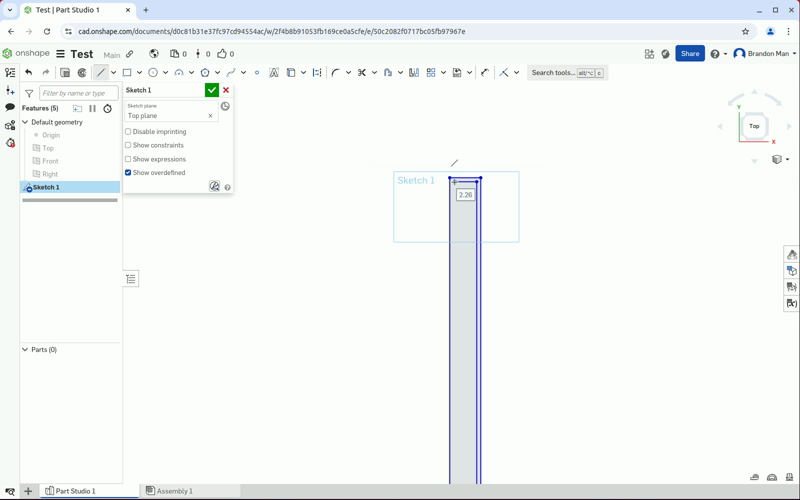
scroll(-6)
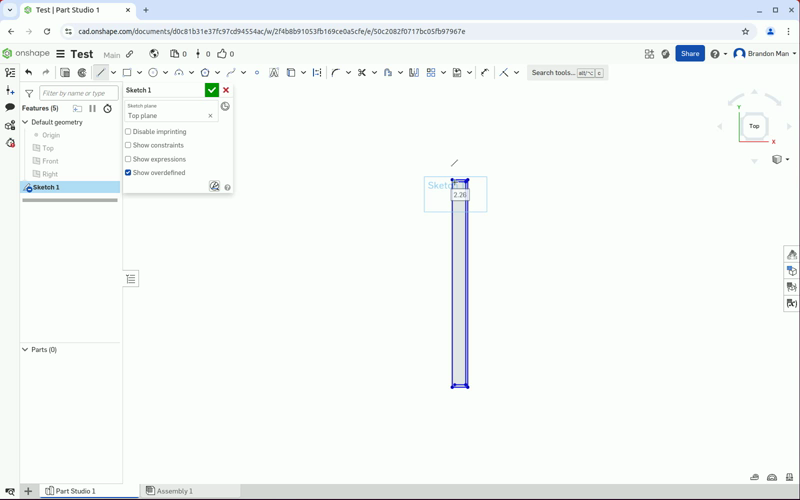
key_up(shift)
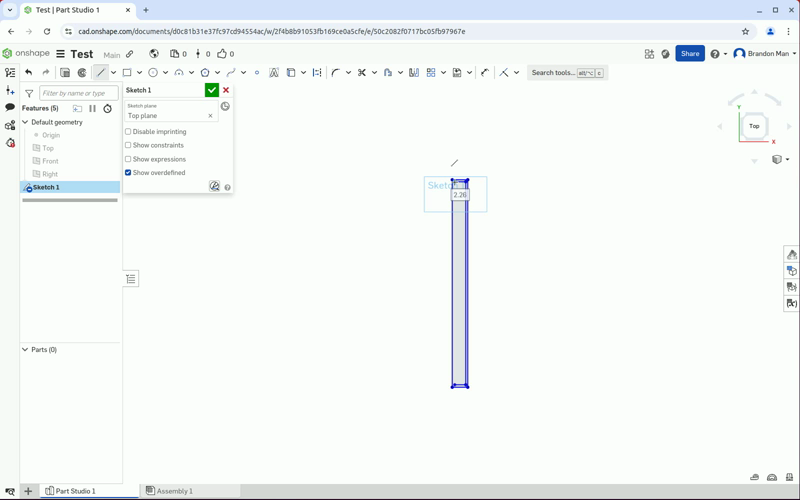
key_down(shift)
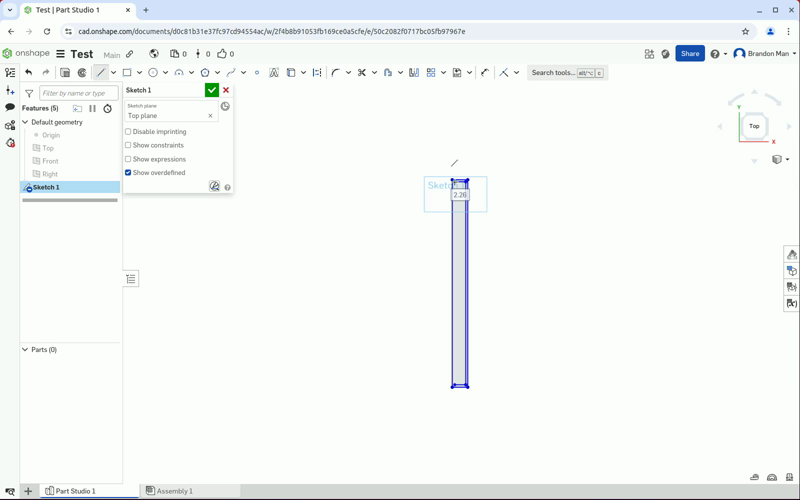
mouse_move(454, 384)
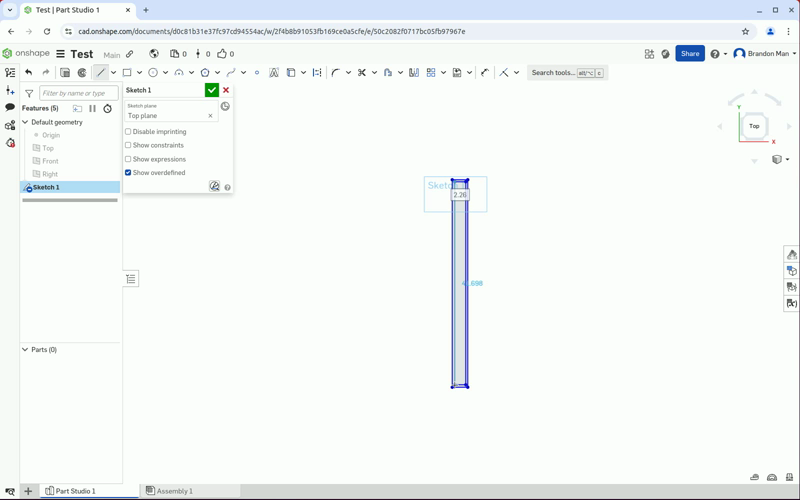
scroll(6)
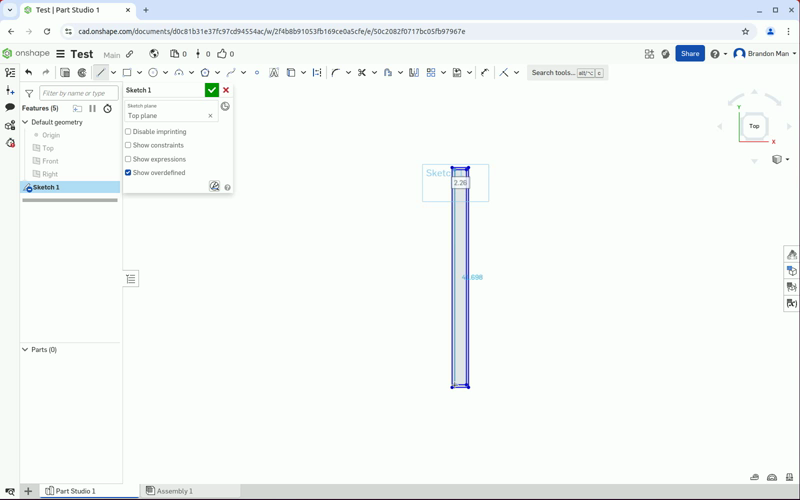
scroll(6)
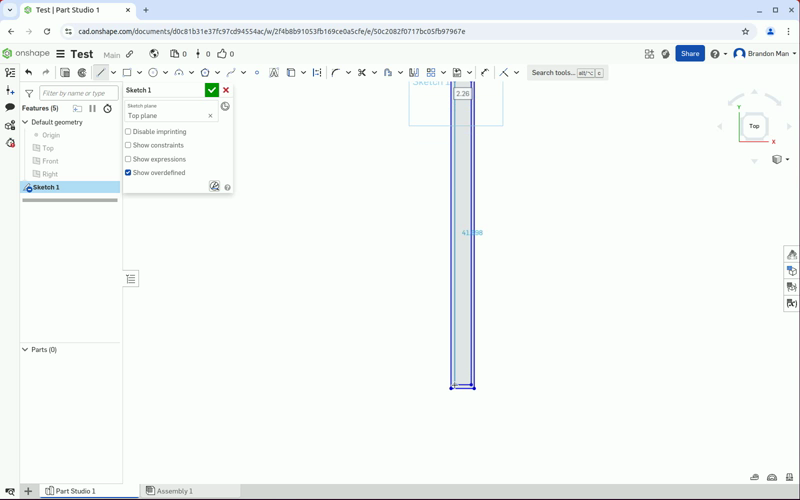
scroll(6)
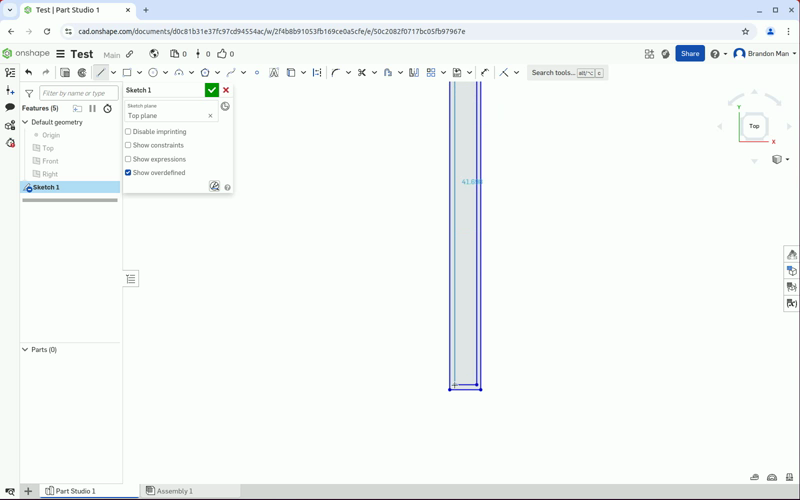
scroll(6)
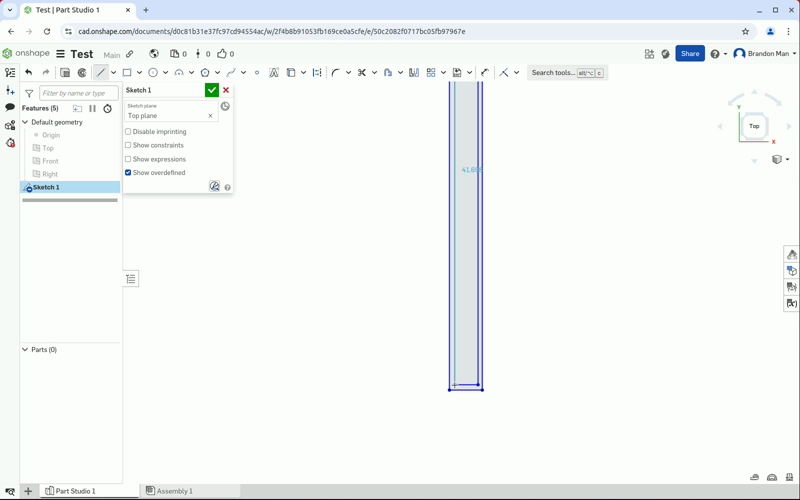
scroll(6)
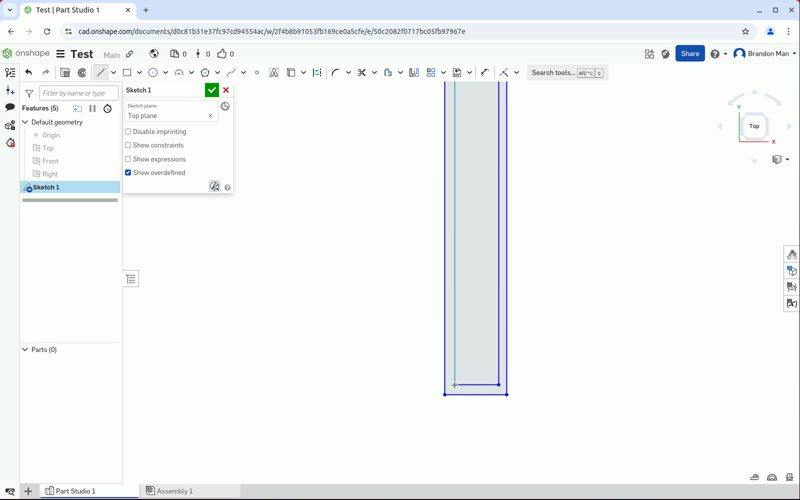
scroll(6)
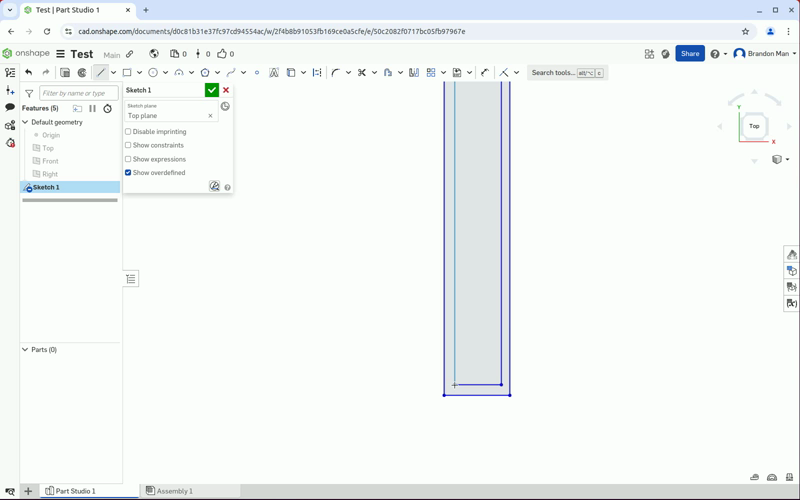
scroll(6)
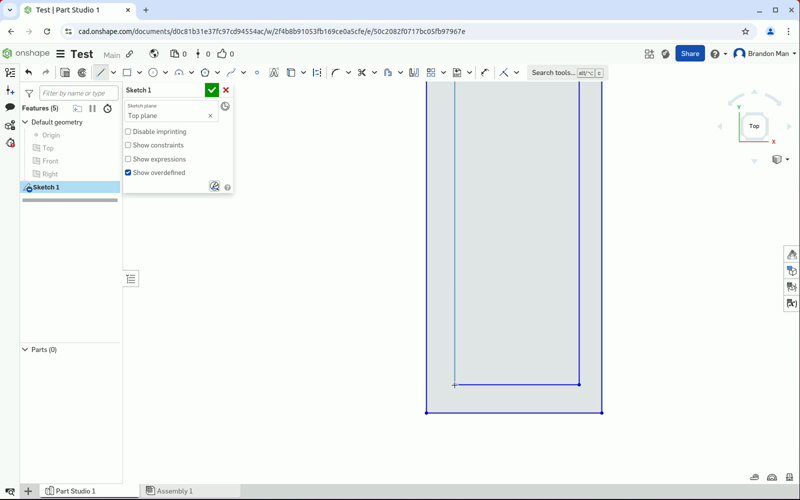
key_up(shift)
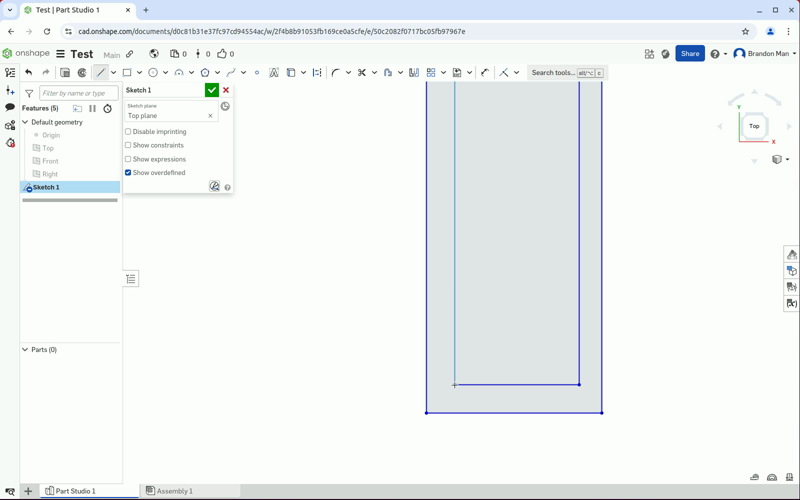
click(454, 384)
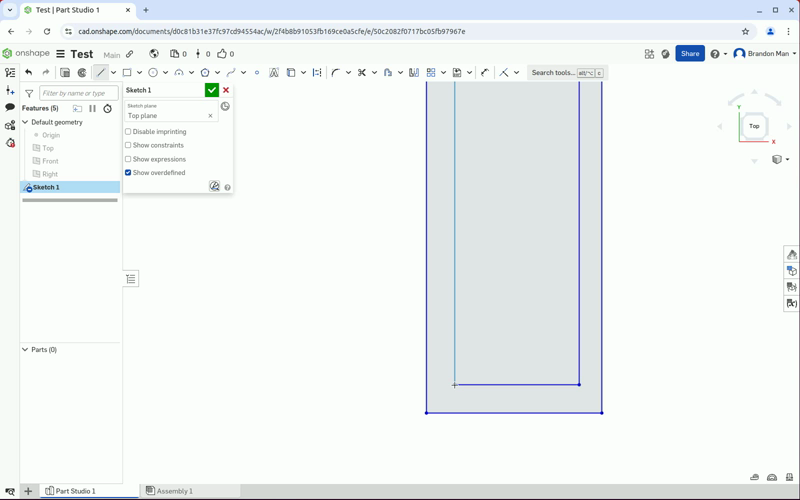
scroll(-6)
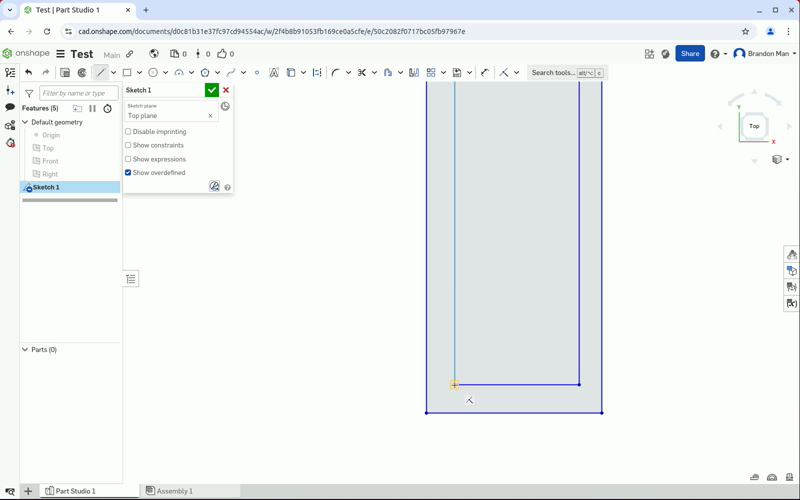
scroll(-6)
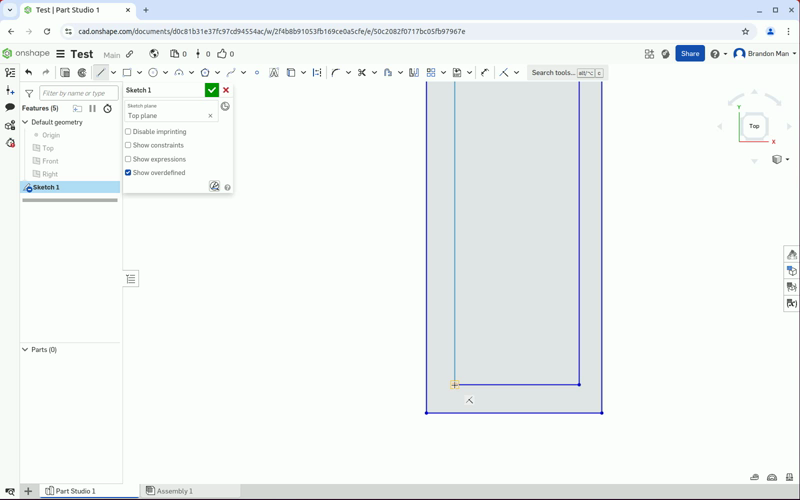
scroll(-6)
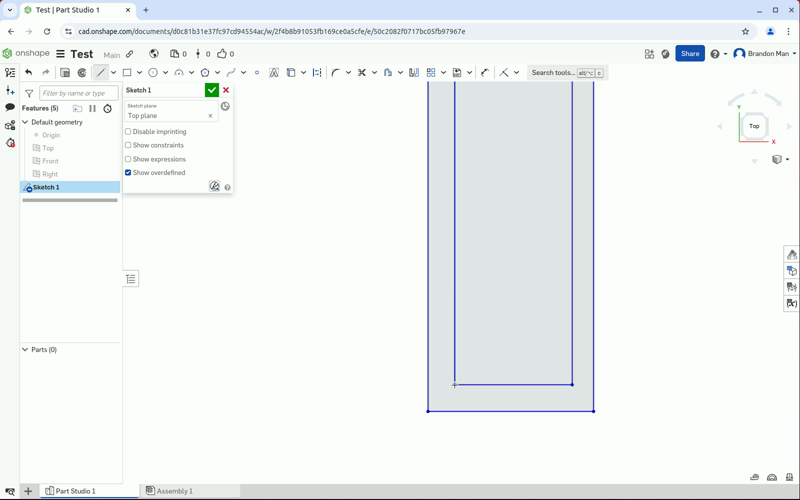
scroll(-6)
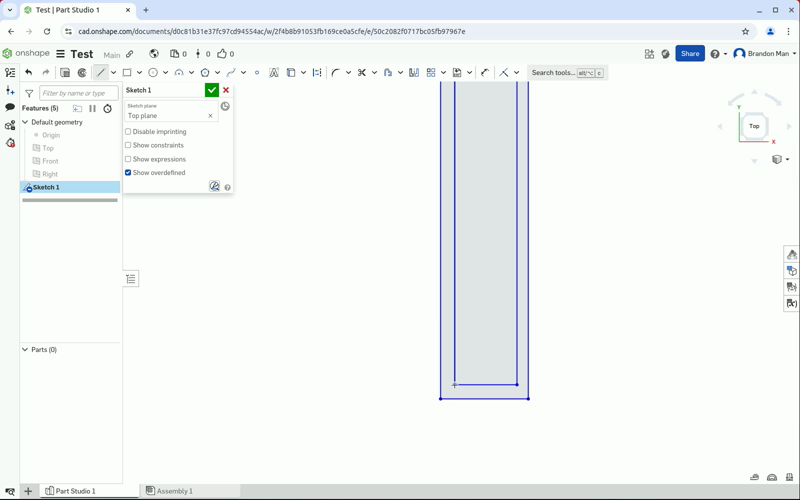
scroll(-6)
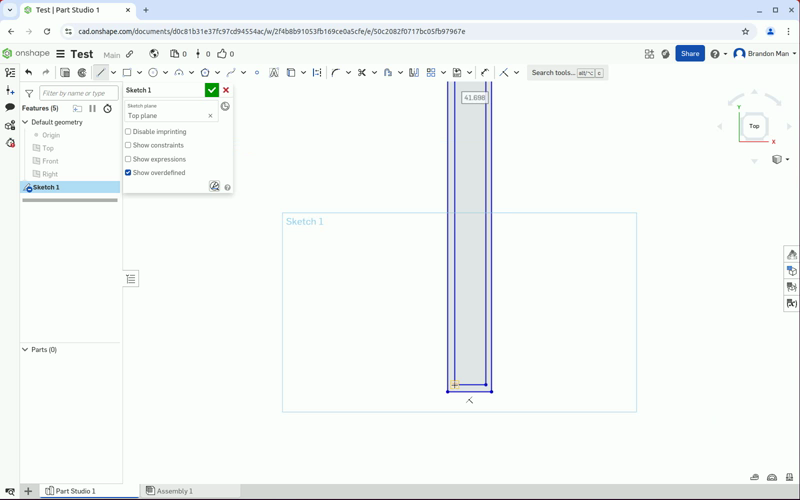
scroll(-6)
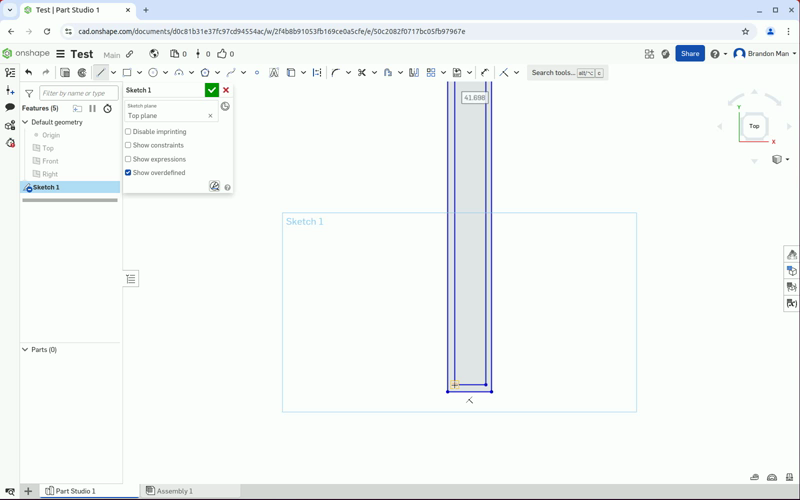
scroll(-6)
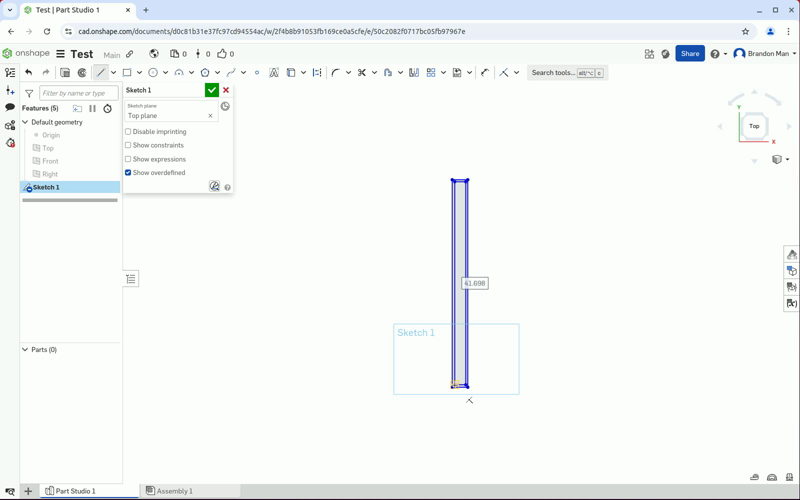
key(esc)
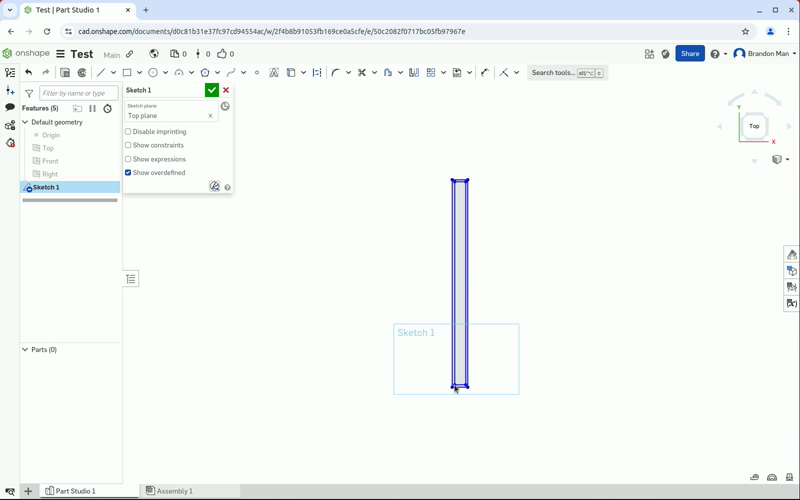
mouse_move(453, 295)
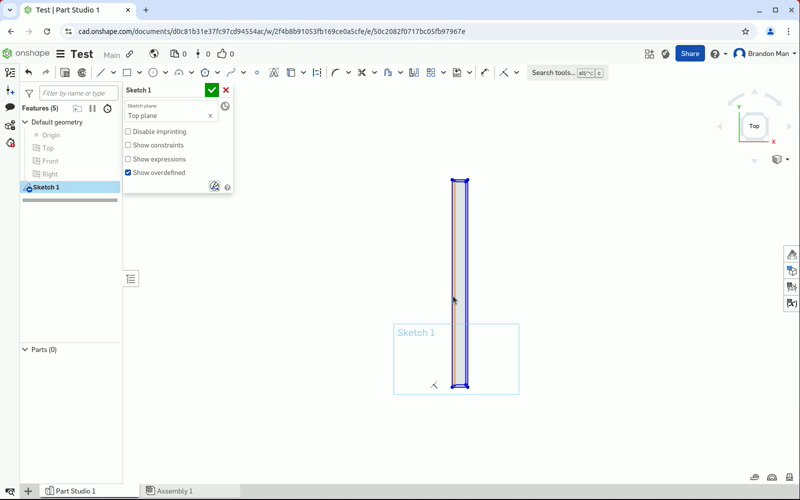
scroll(6)
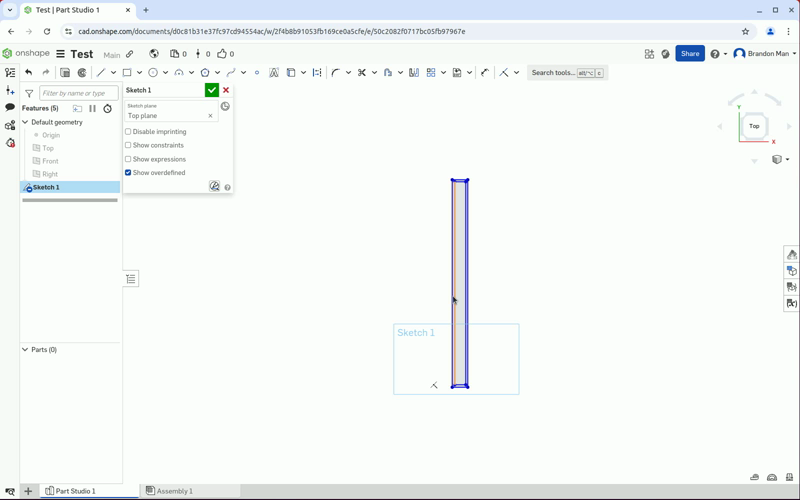
scroll(6)
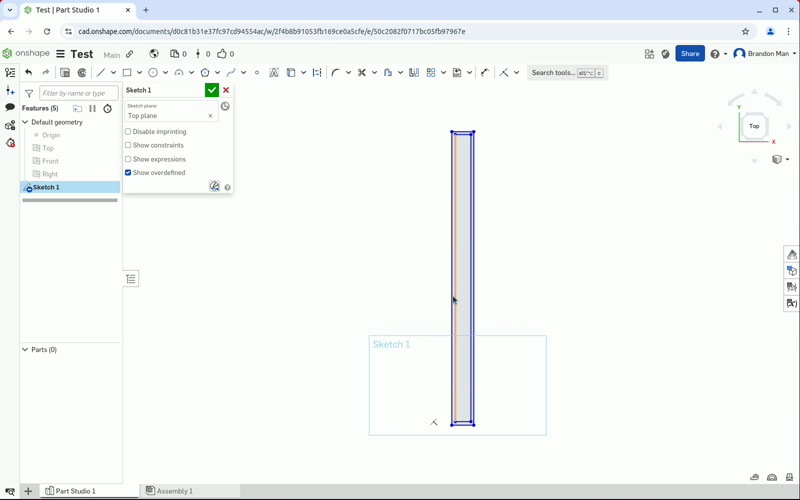
scroll(6)
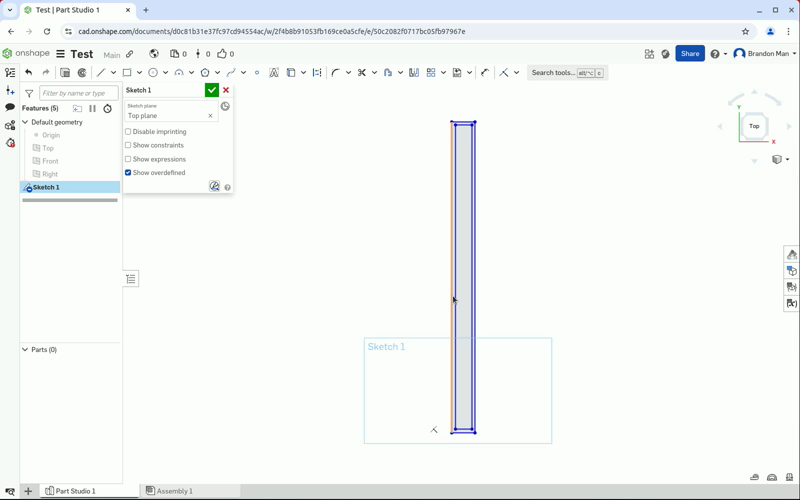
scroll(6)
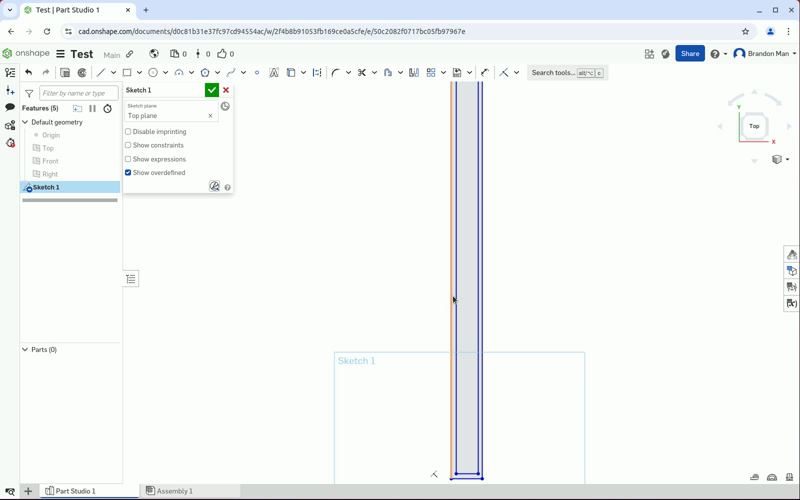
scroll(6)
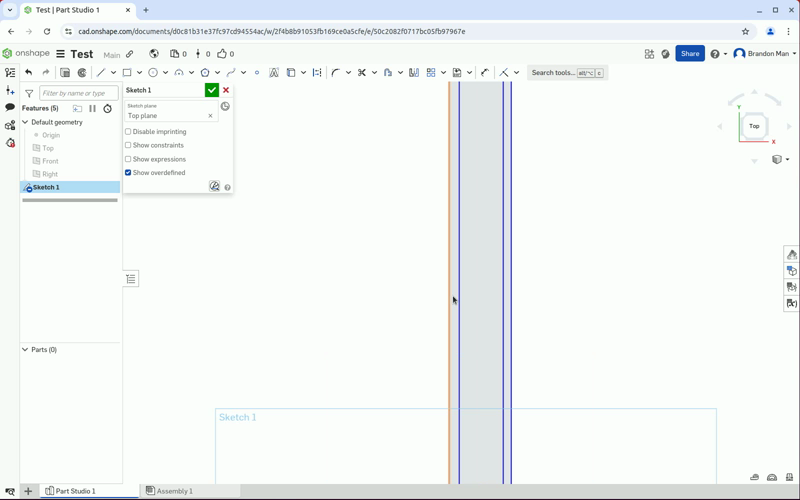
scroll(6)
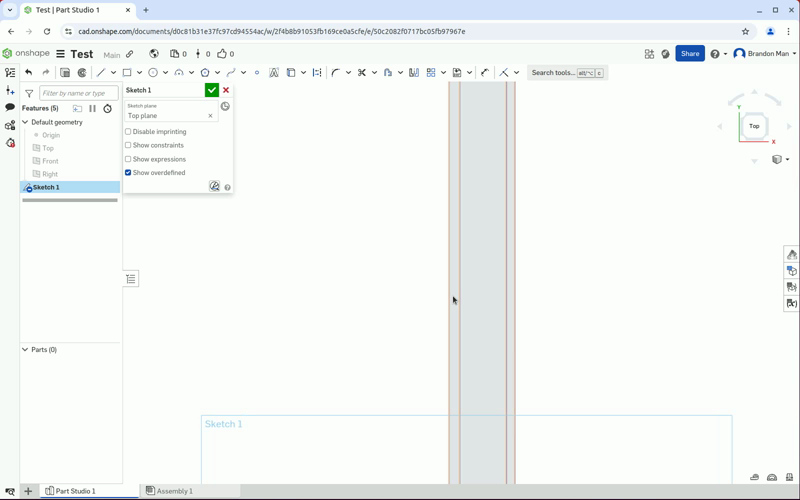
scroll(6)
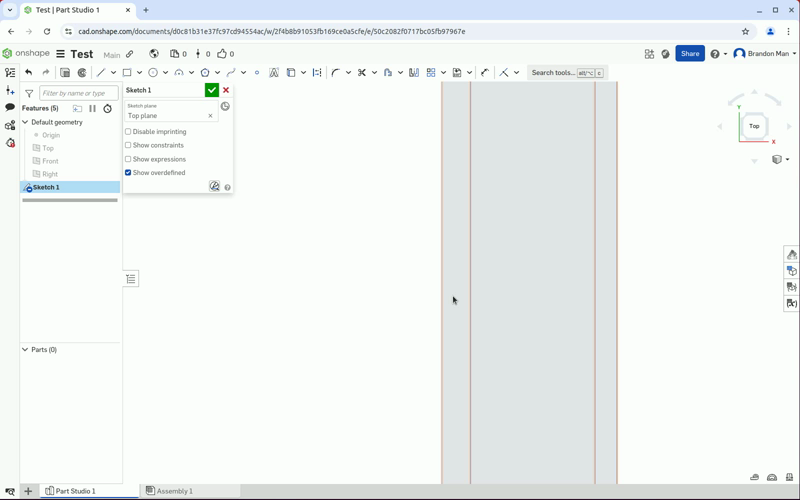
click(453, 295)
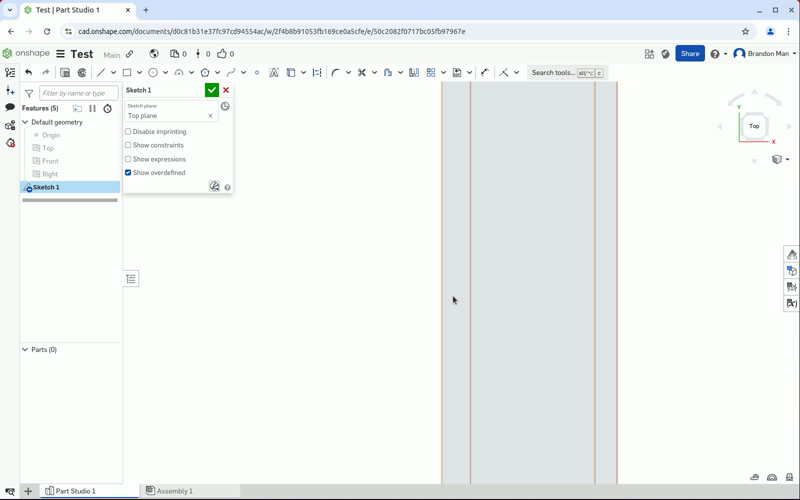
scroll(-6)
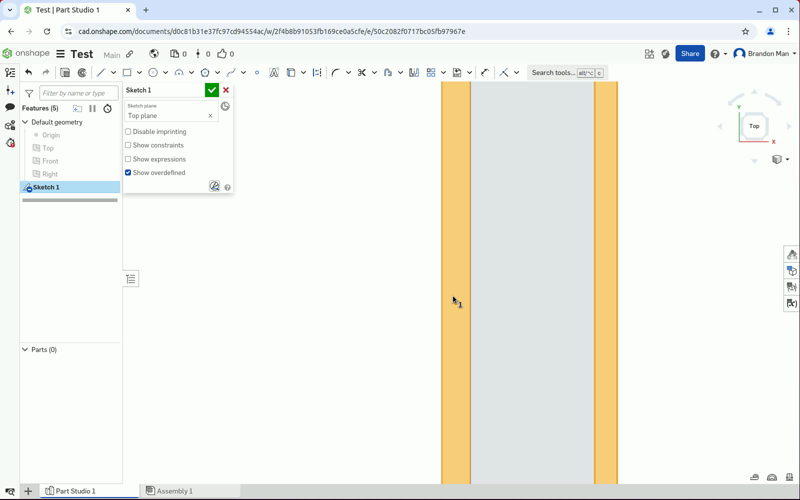
scroll(-6)
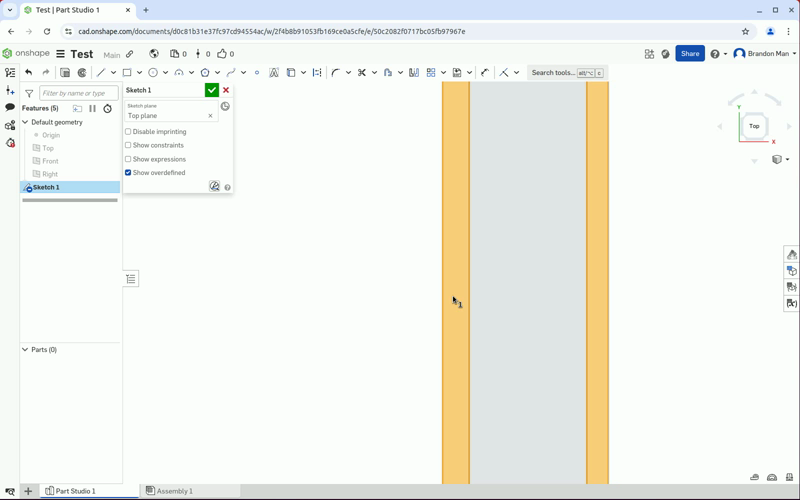
scroll(-6)
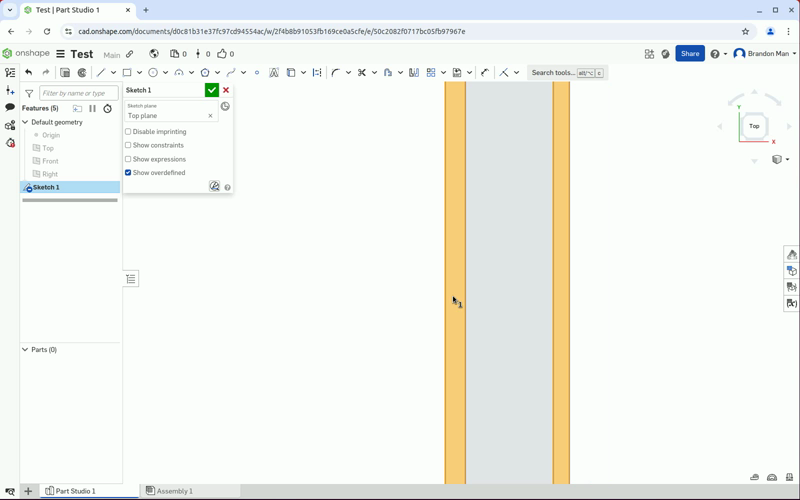
scroll(-6)
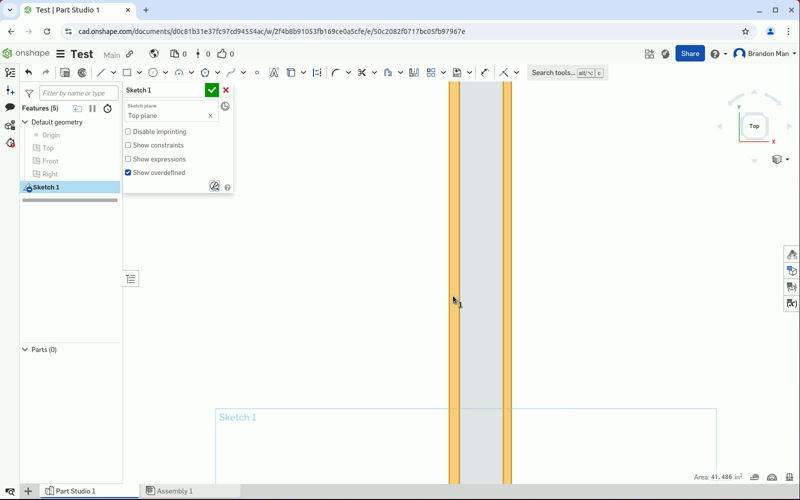
scroll(-6)
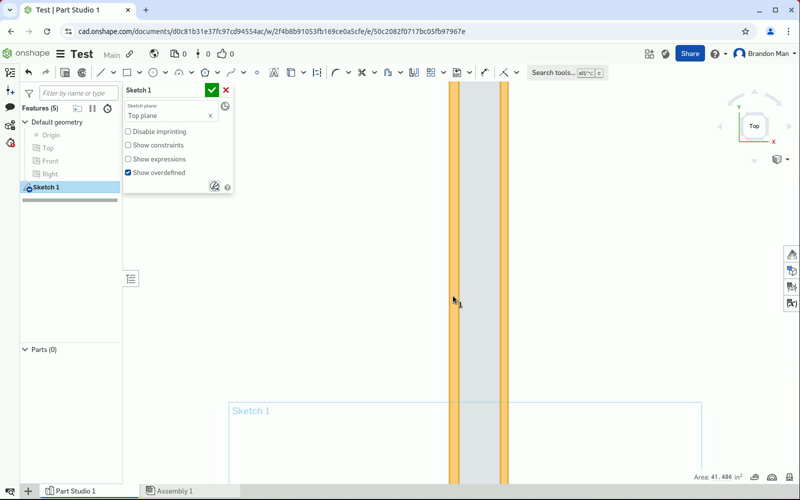
scroll(-6)
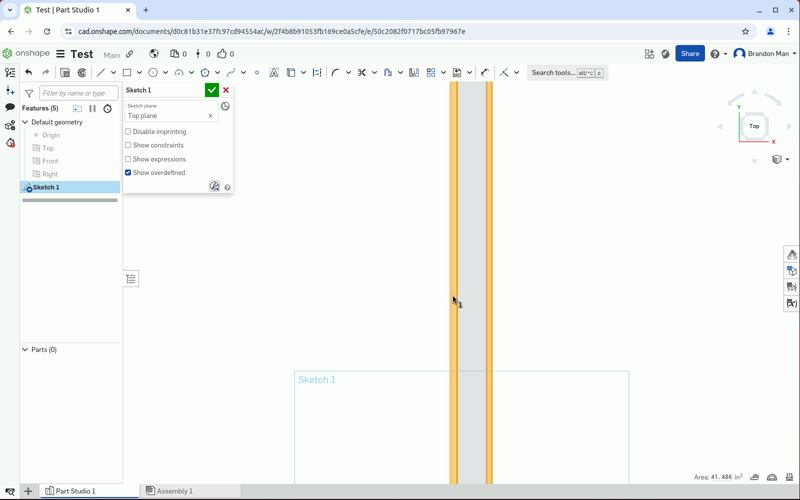
scroll(-6)
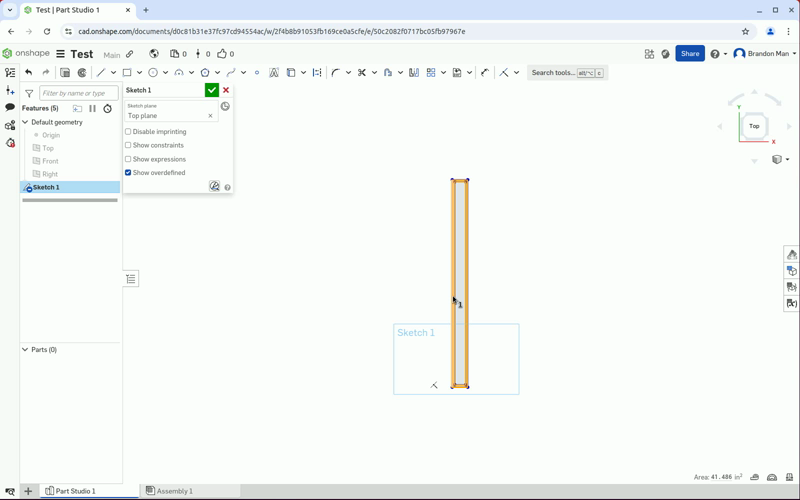
mouse_move(73, 352)
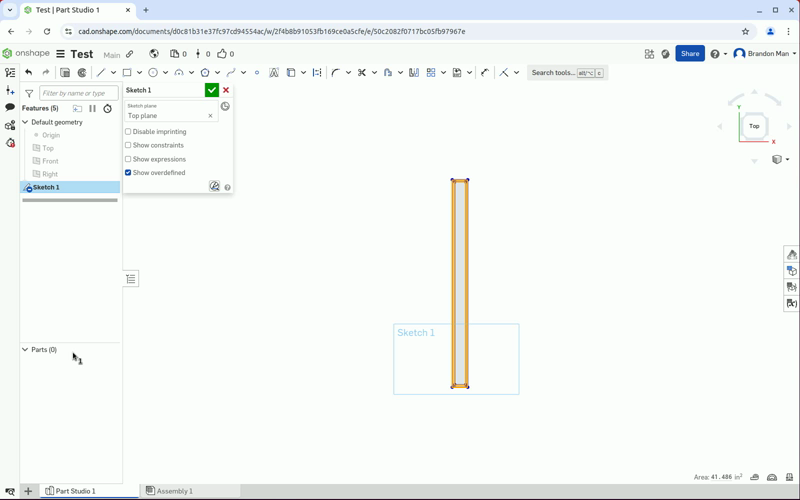
key(shift+y)
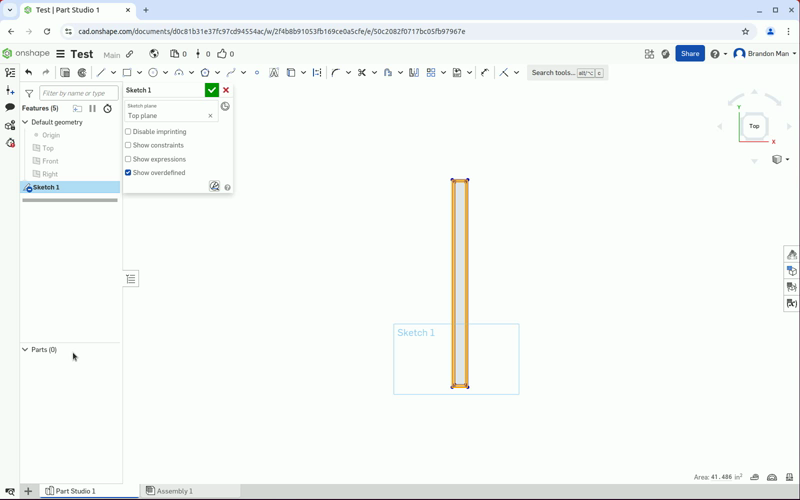
key(shift+e)
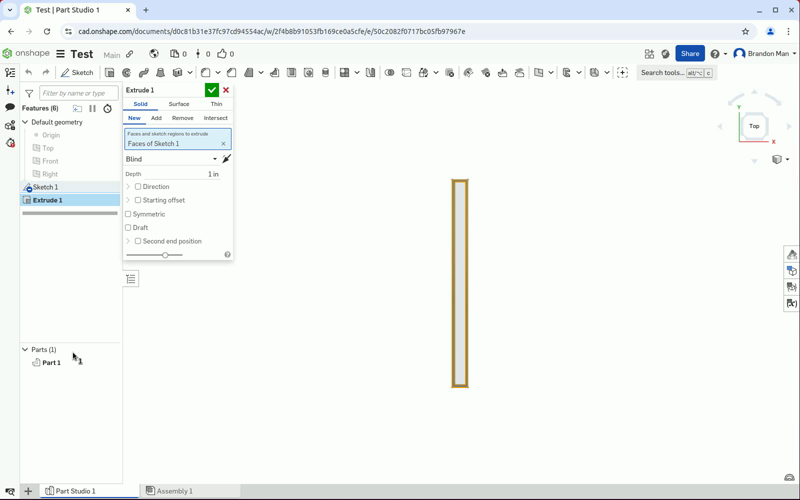
mouse_move(143, 106)
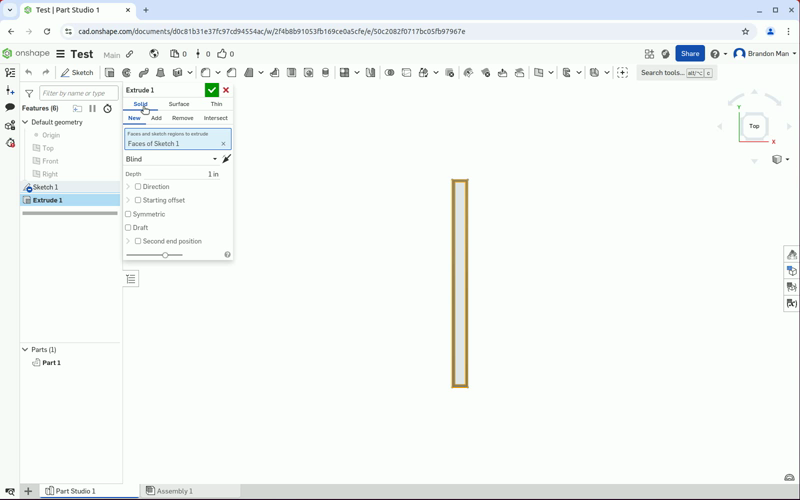
click(143, 106)
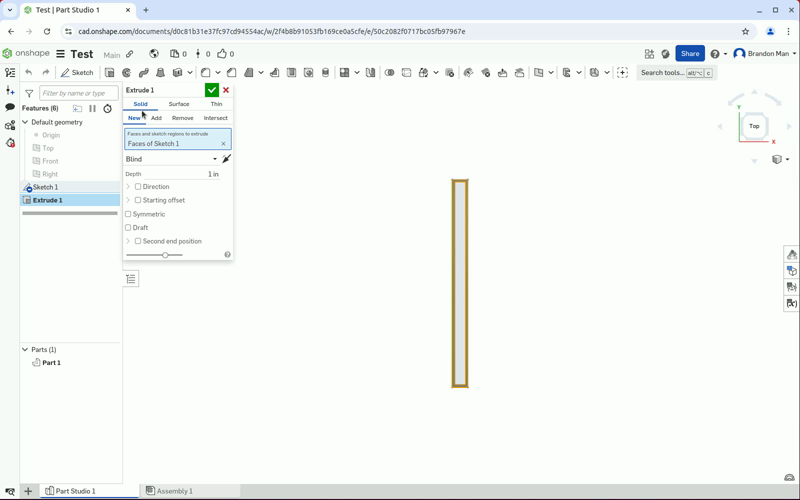
mouse_move(137, 120)
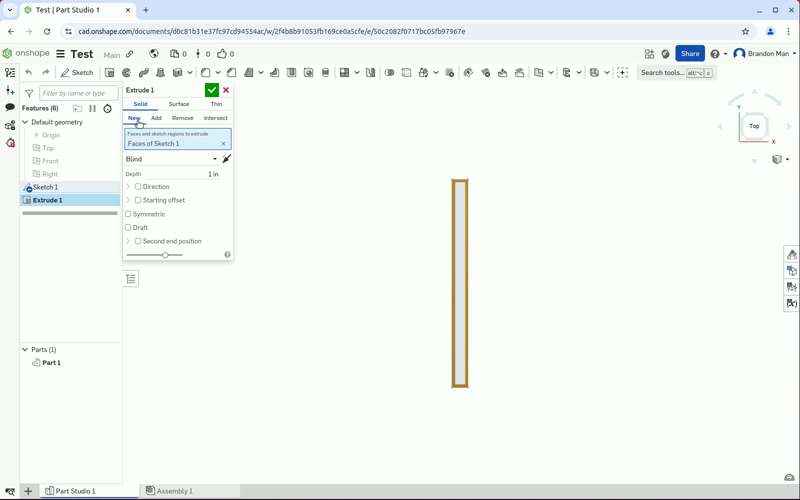
click(137, 120)
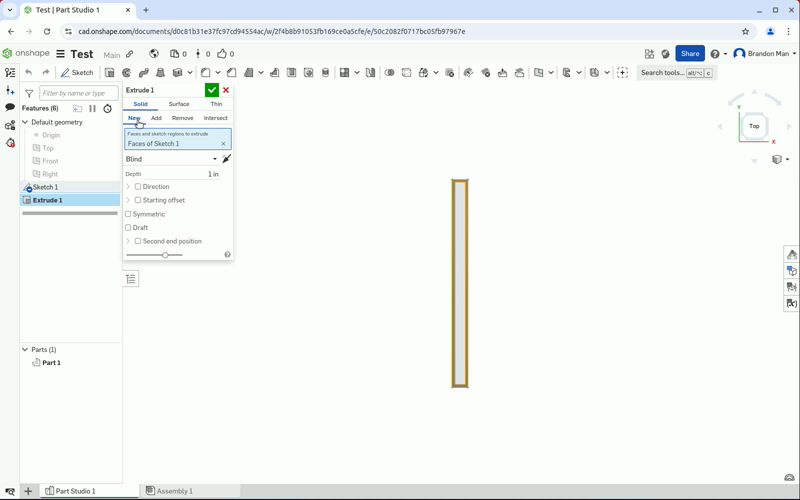
key(tab, 4)
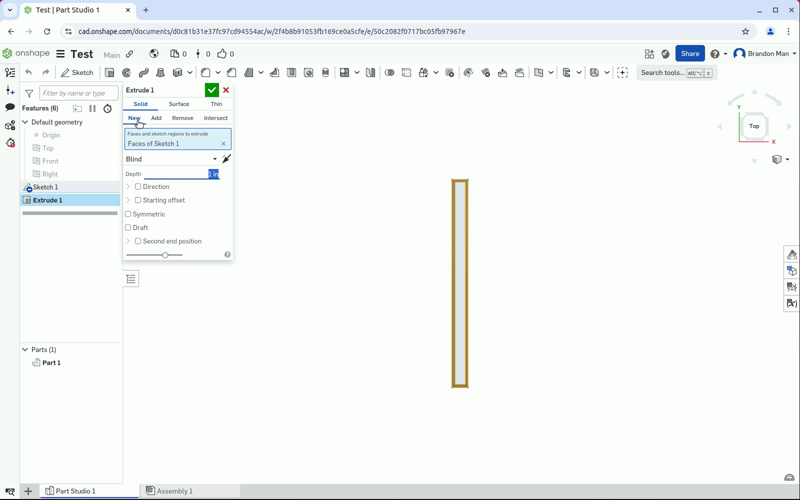
text(23.108)
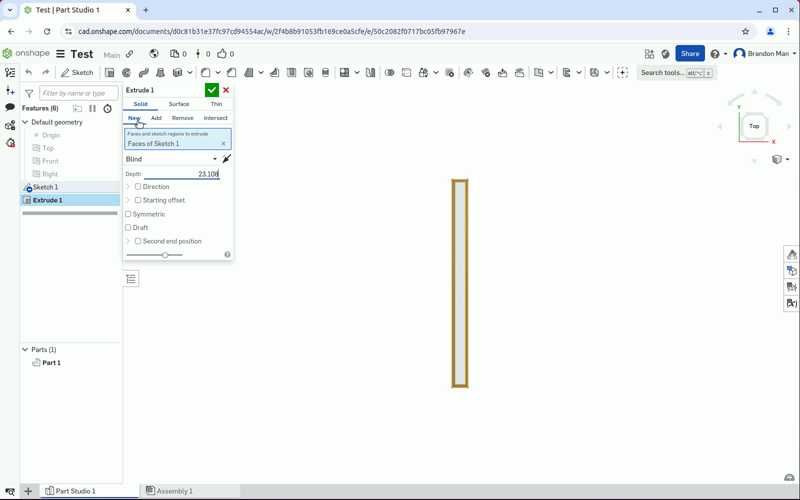
key(enter)
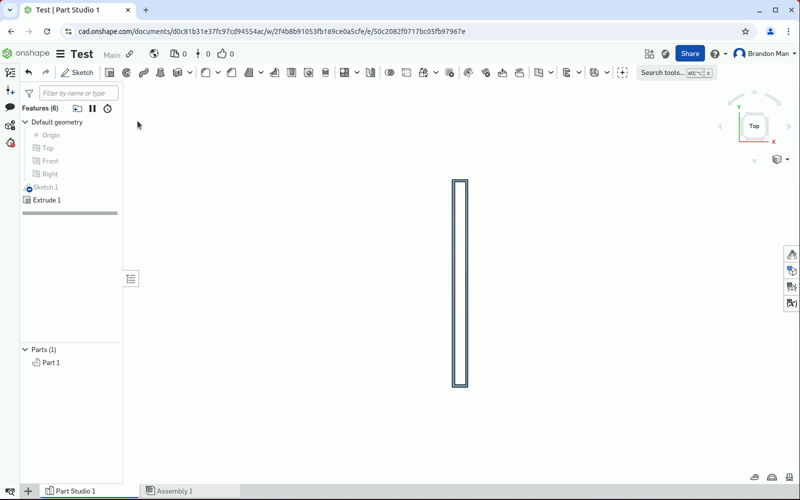
key(shift+h)
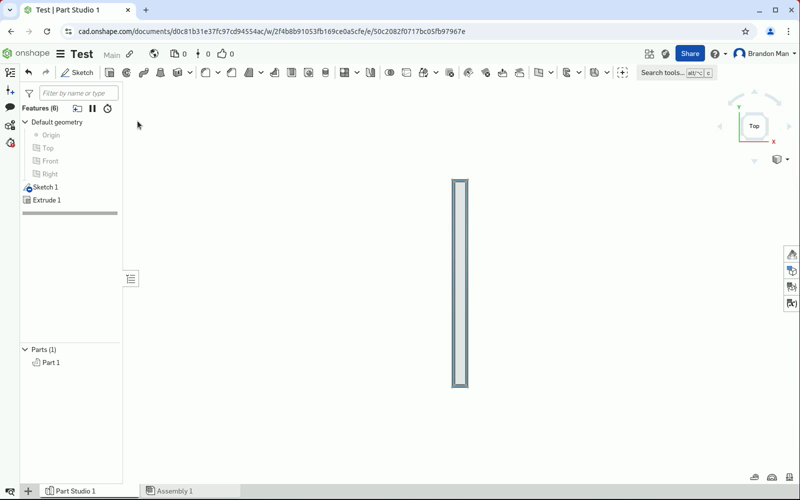
key(shift+h)
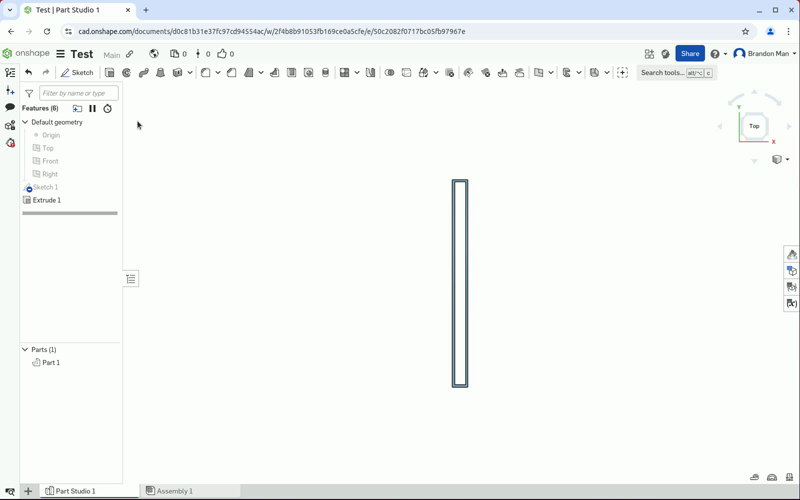
mouse_move(73, 189)
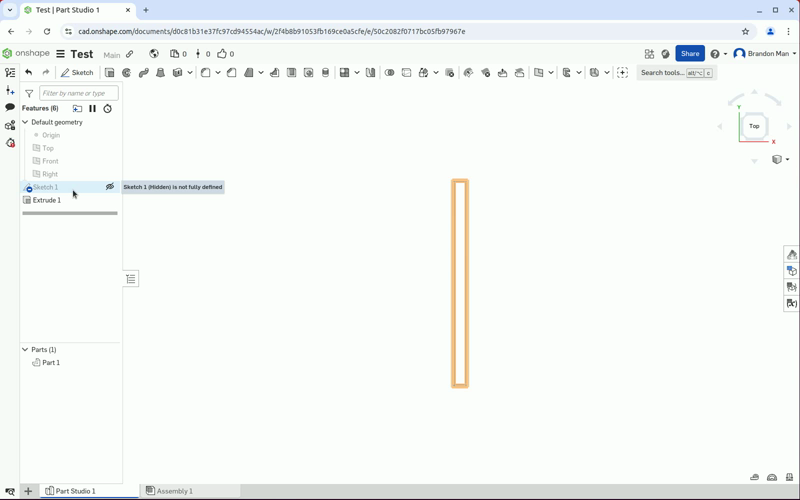
click(73, 189)
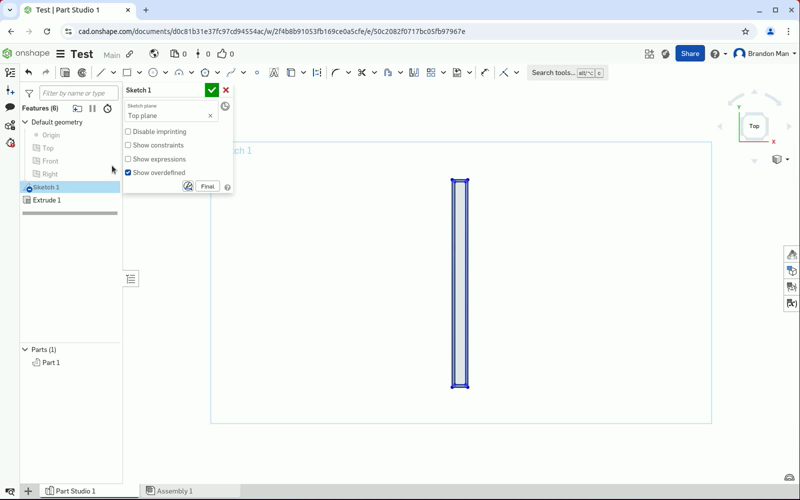
mouse_move(229, 92)
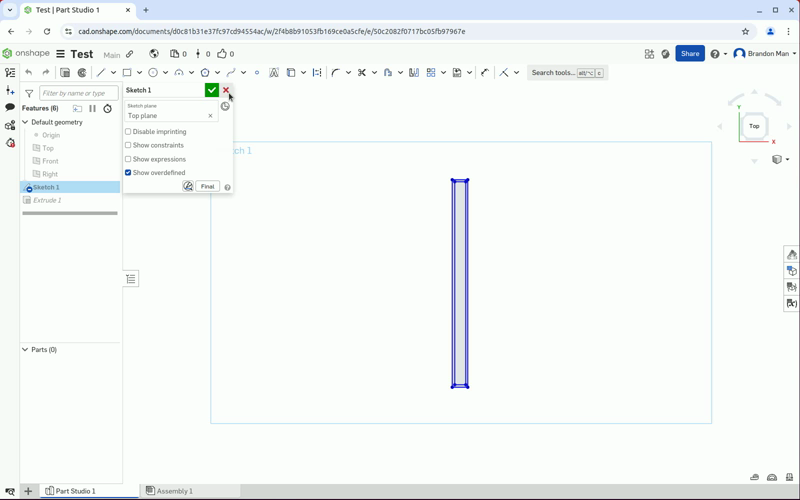
click(229, 92)
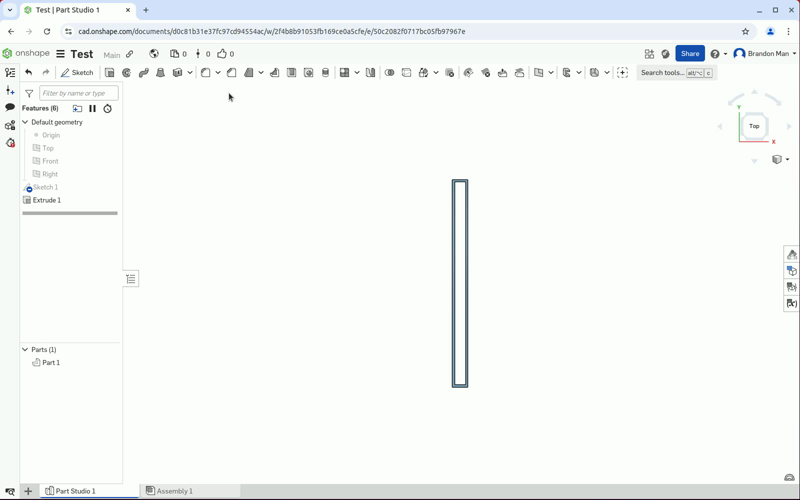
mouse_move(73, 352)
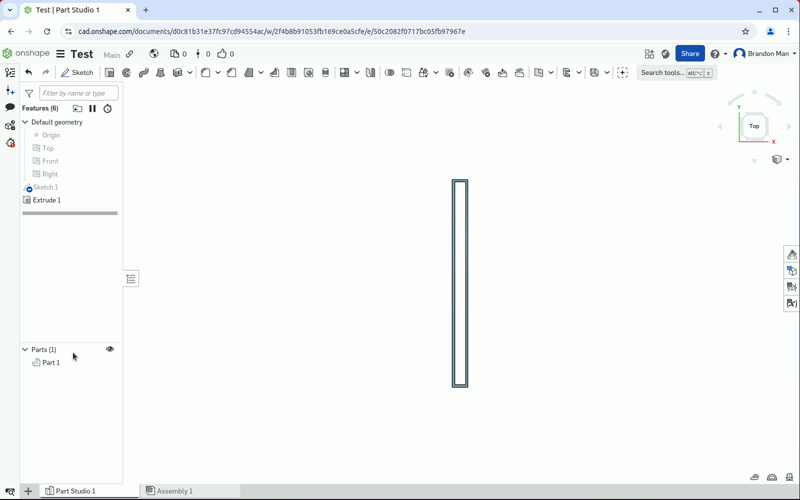
key(y)
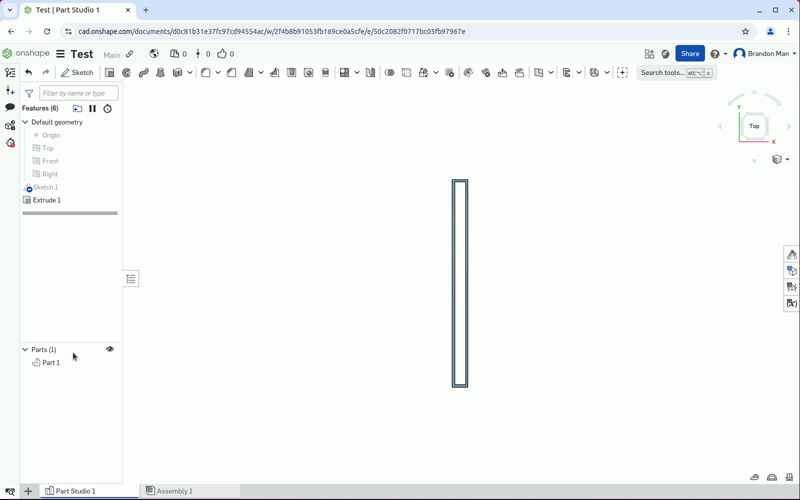
key(shift+p)
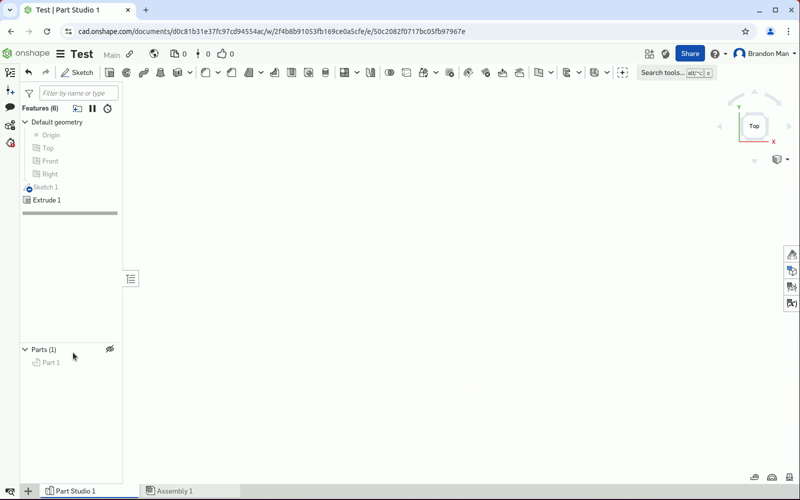
key(space)
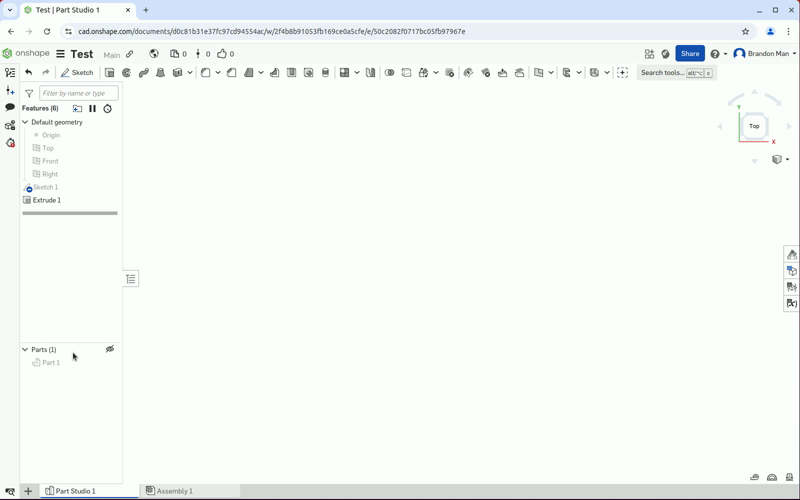
key_down(shift)
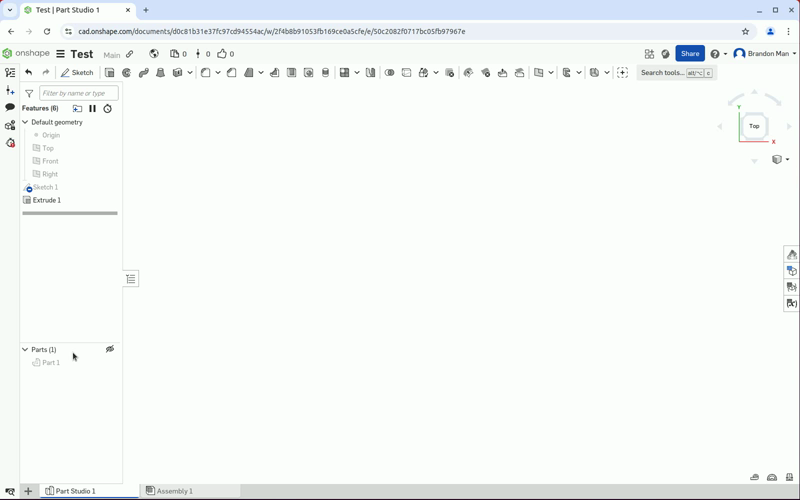
key(up)
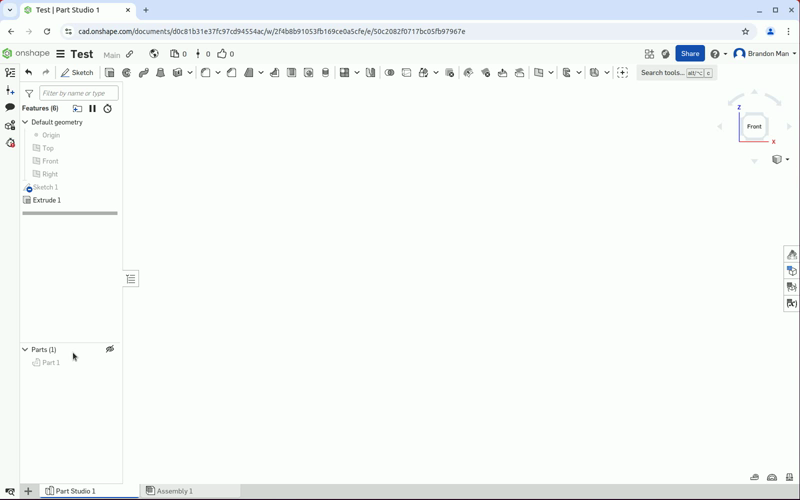
key_up(shift)
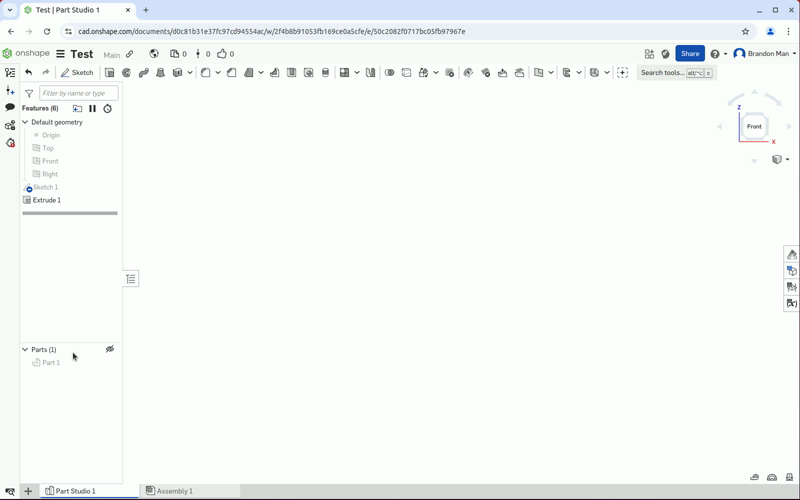
key(space)
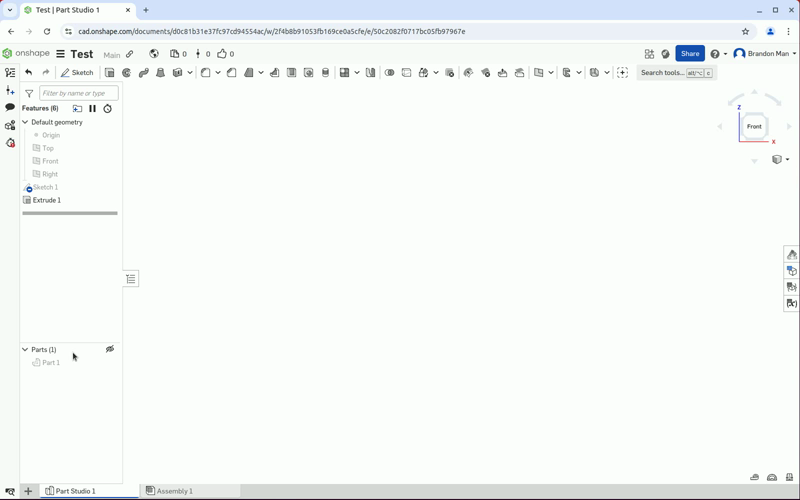
key_down(shift)
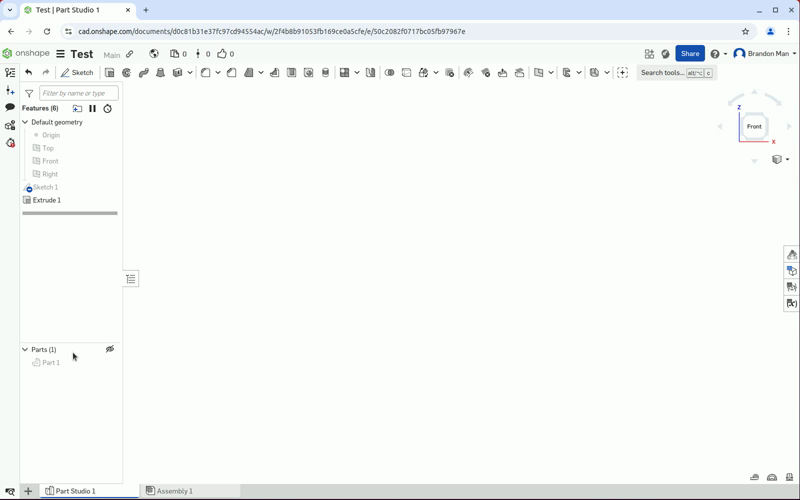
key(left)
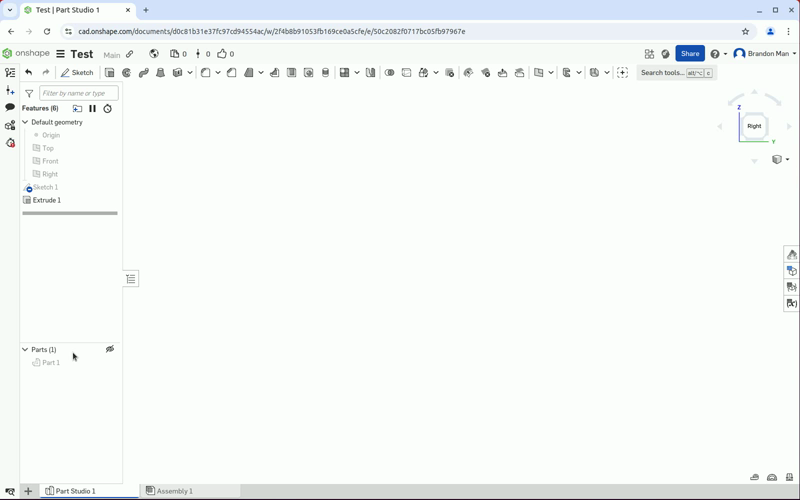
key_up(shift)
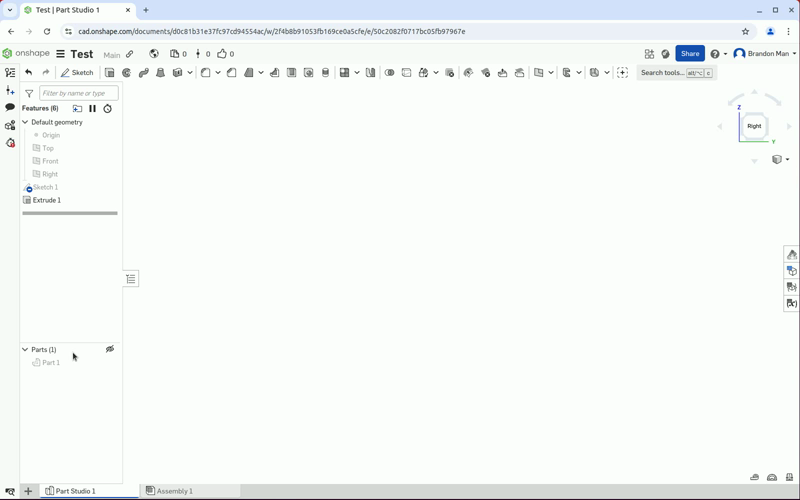
mouse_move(73, 352)
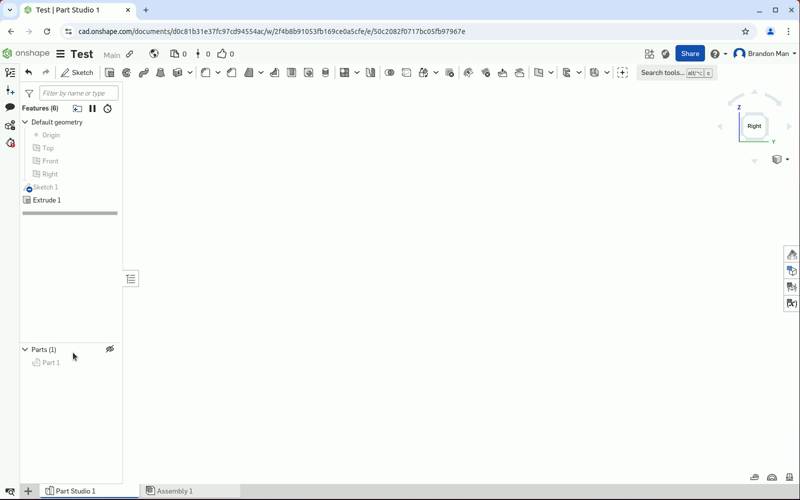
key(shift+y)
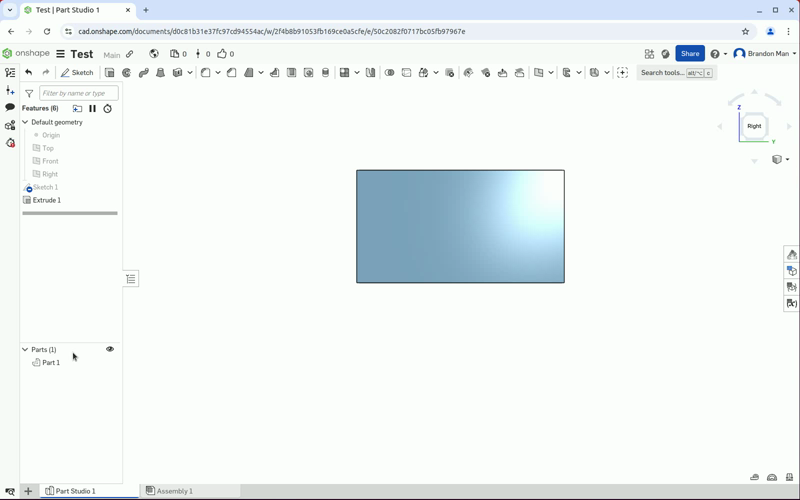
mouse_move(541, 75)
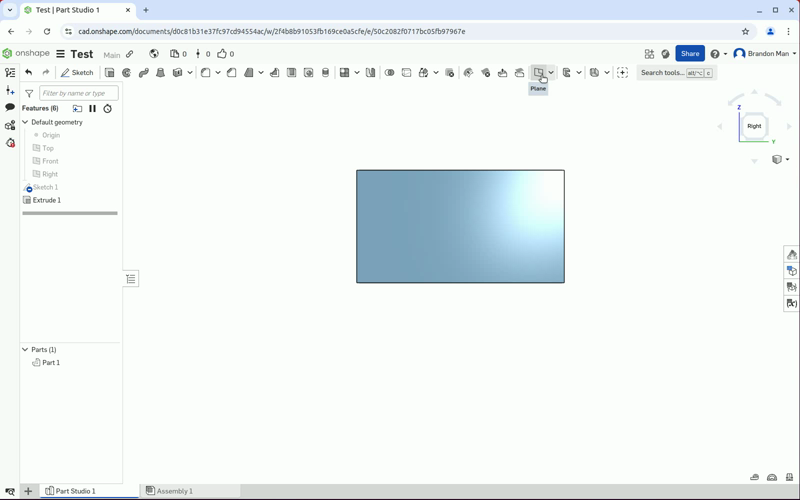
click(541, 75)
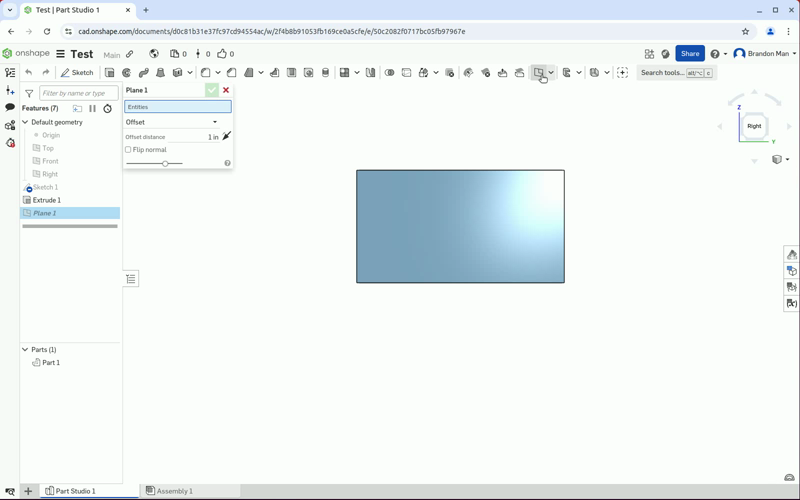
mouse_move(73, 176)
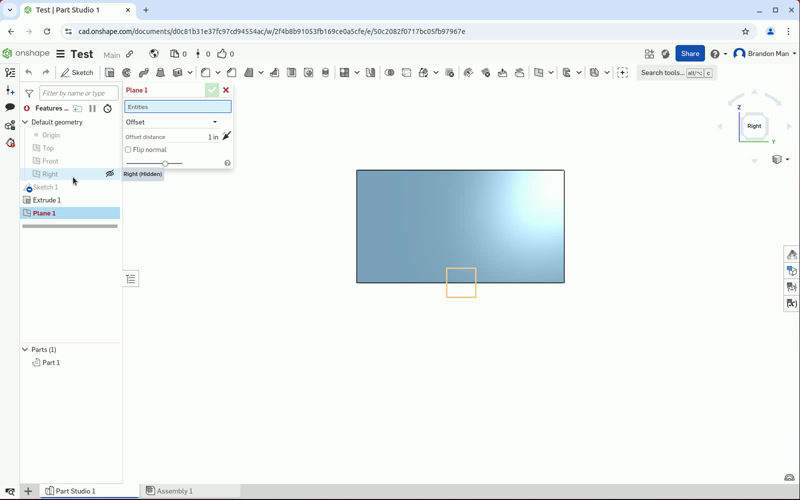
click(73, 176)
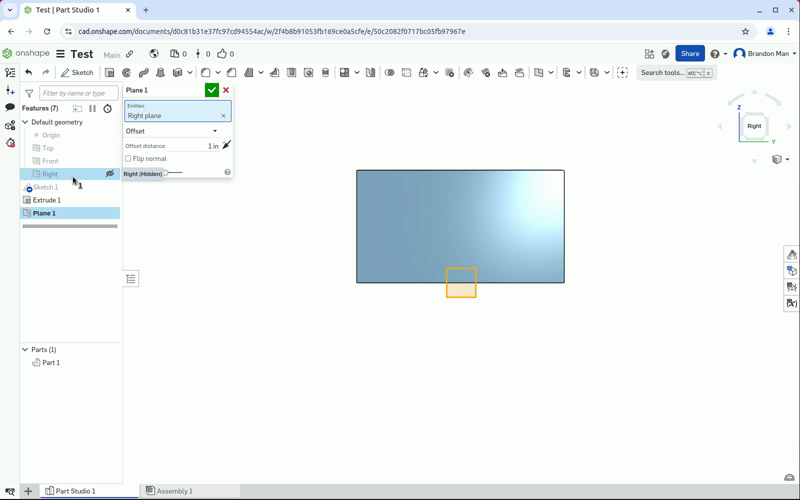
key(tab, 2)
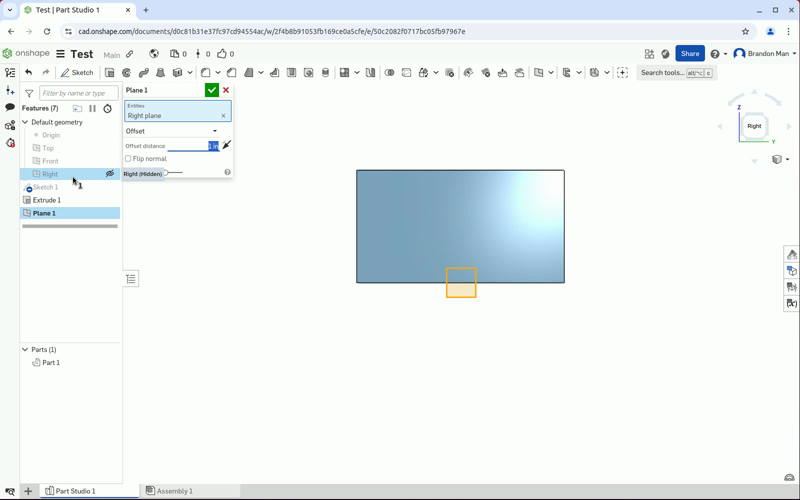
text(1.695)
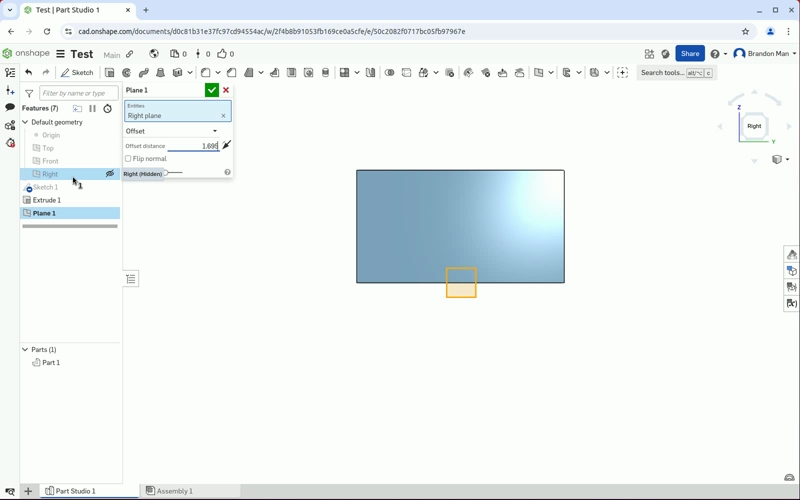
key(enter, 2)
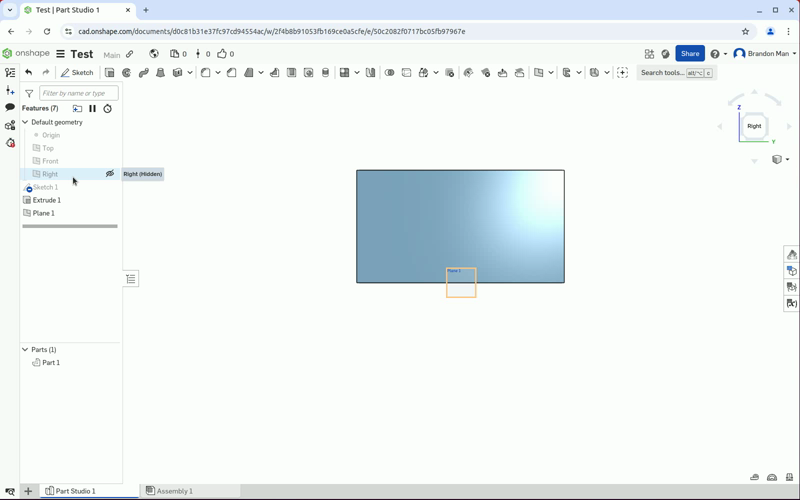
key(shift+s)
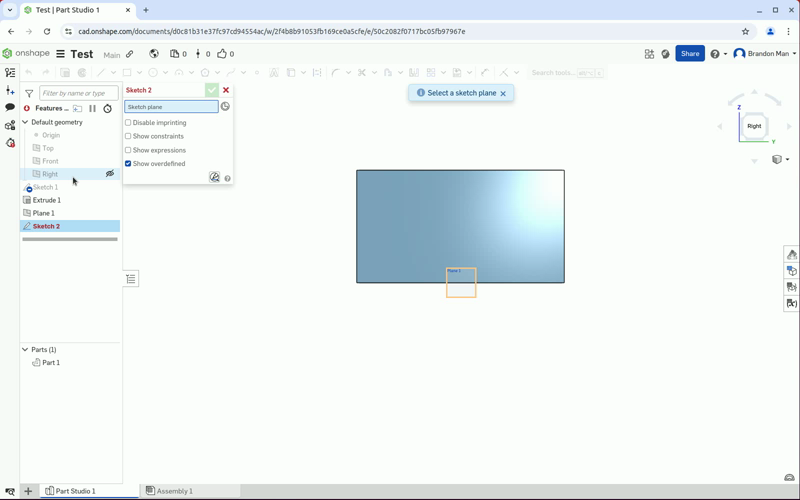
mouse_move(73, 215)
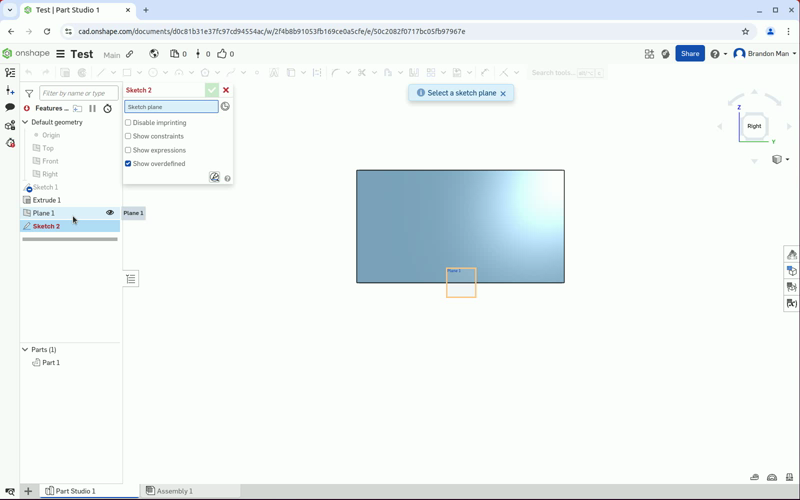
click(73, 215)
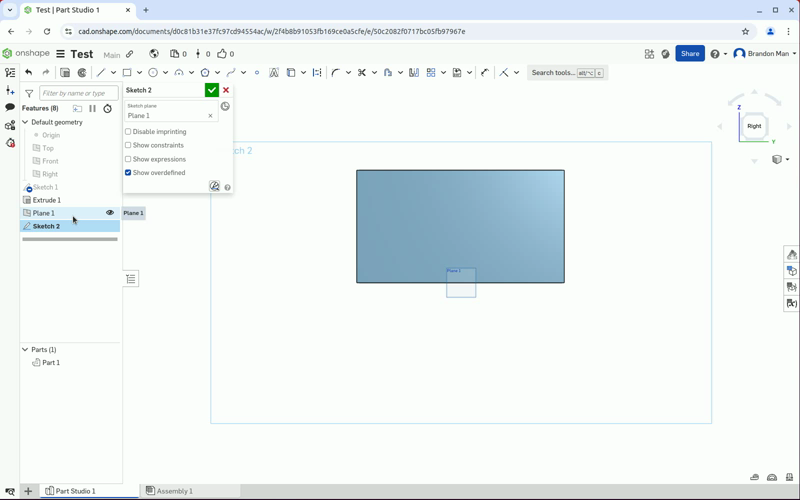
mouse_move(73, 352)
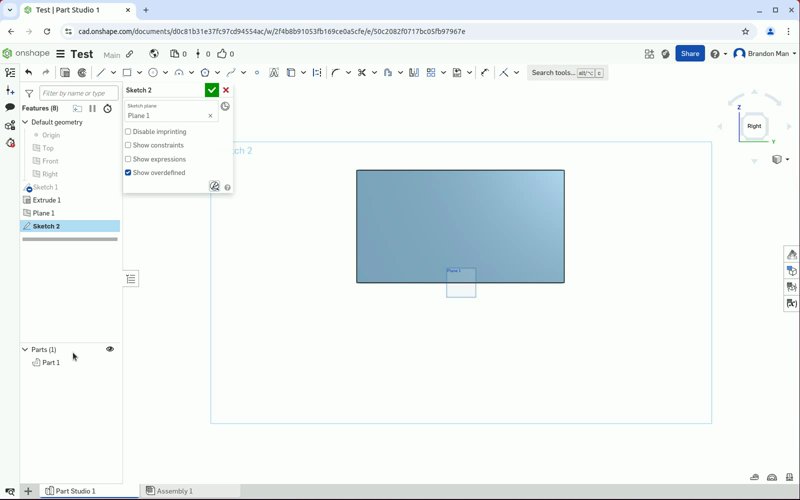
key(y)
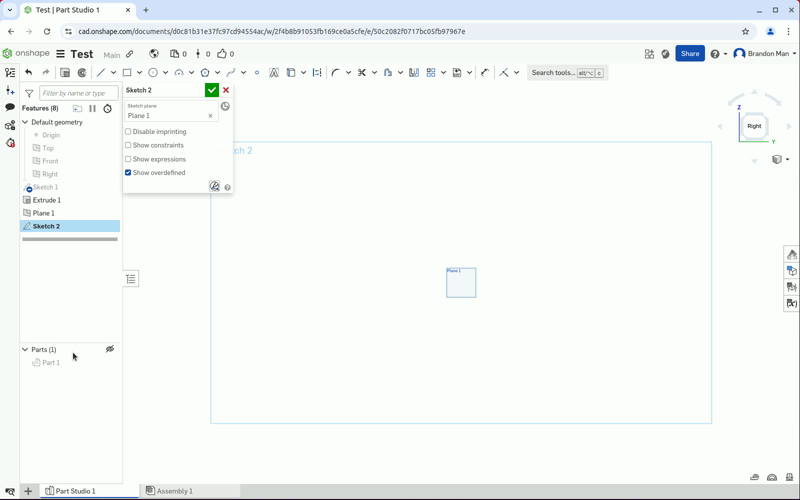
key(c)
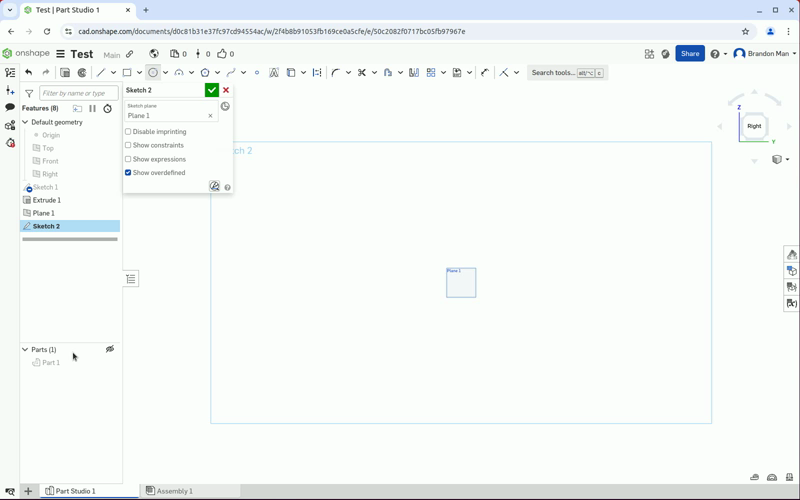
key_down(shift)
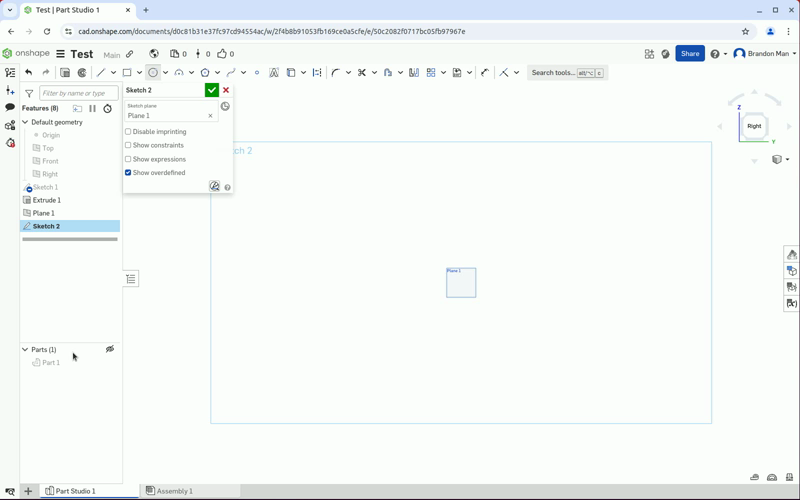
mouse_move(460, 222)
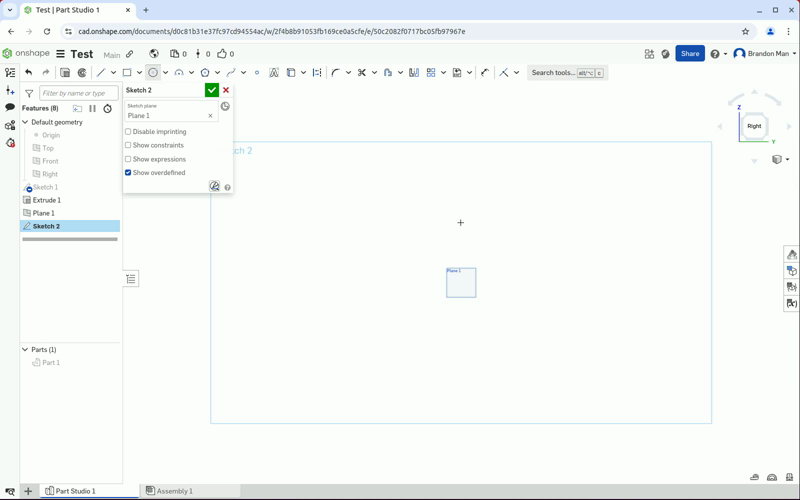
click(460, 222)
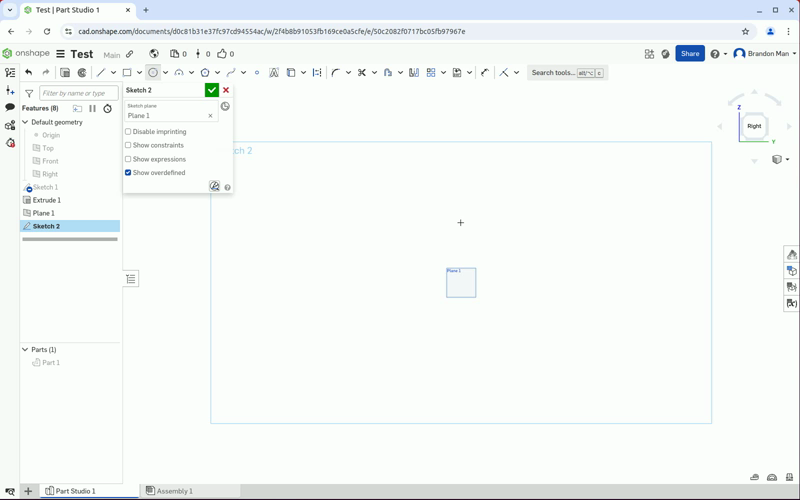
key_up(shift)
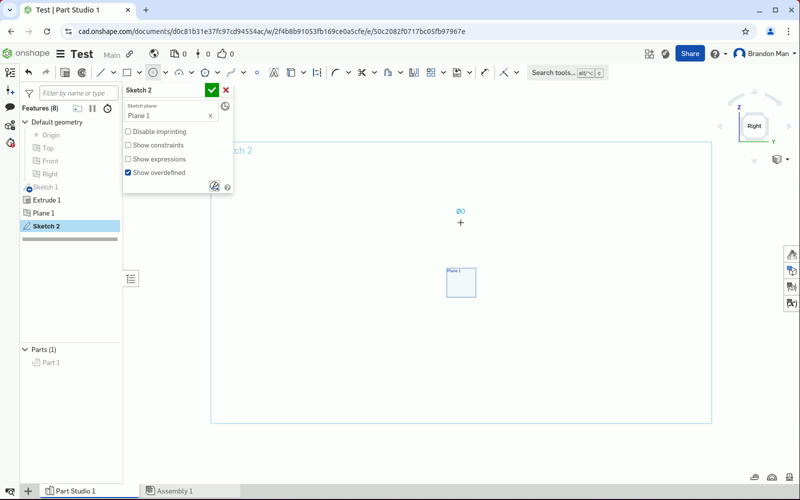
mouse_move(464, 222)
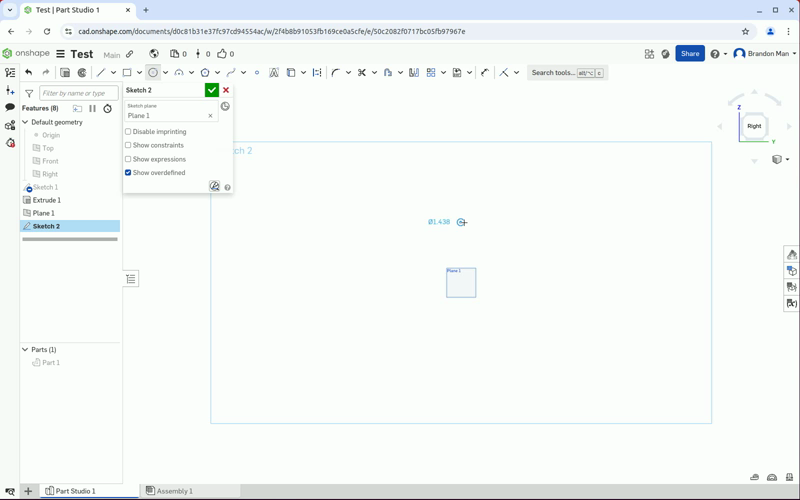
click(464, 222)
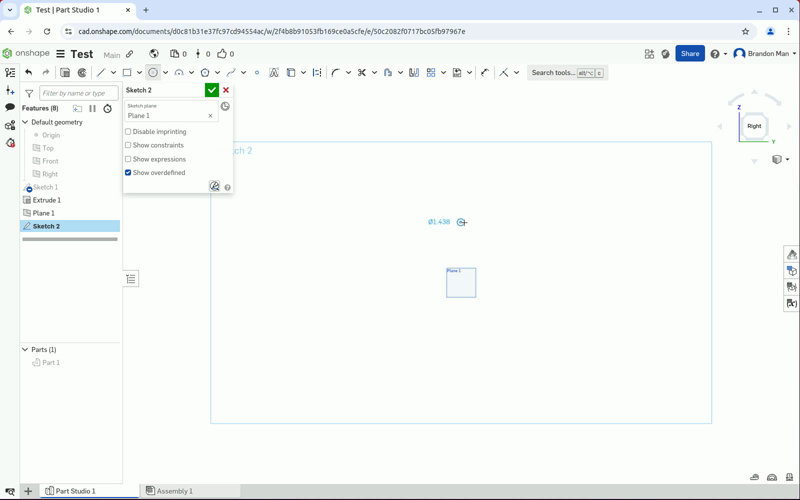
key(esc)
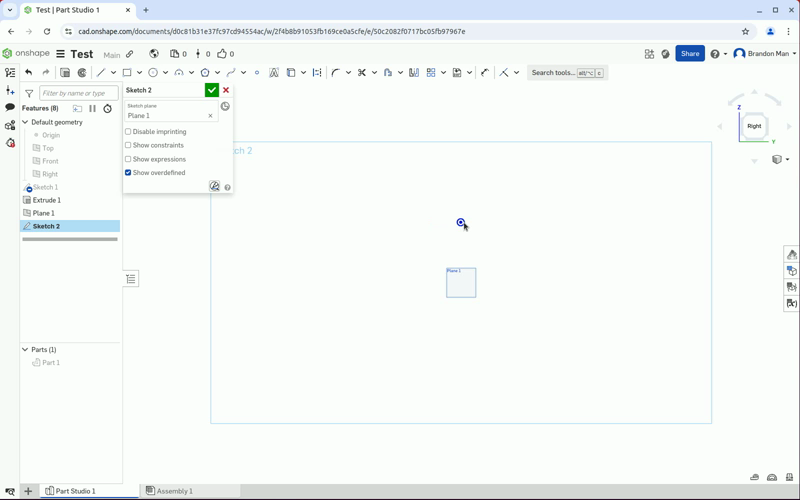
mouse_move(461, 219)
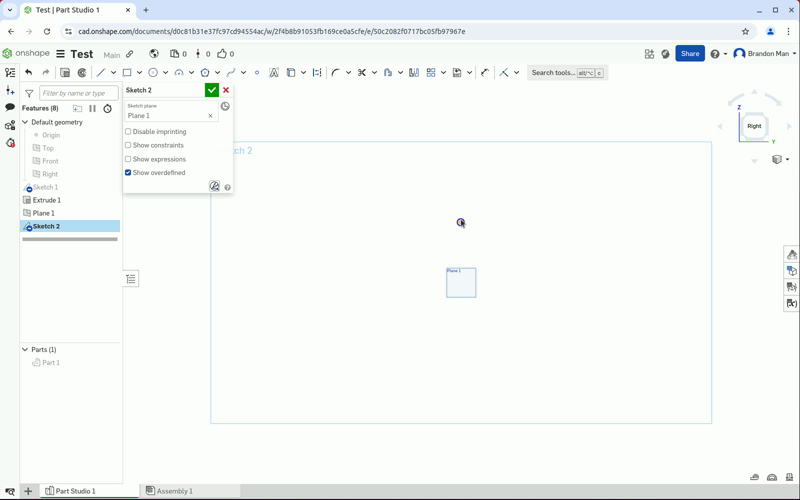
scroll(6)
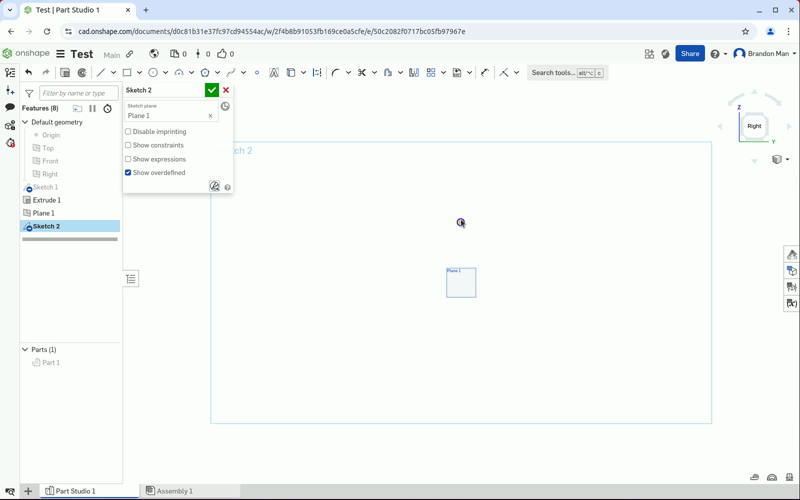
scroll(6)
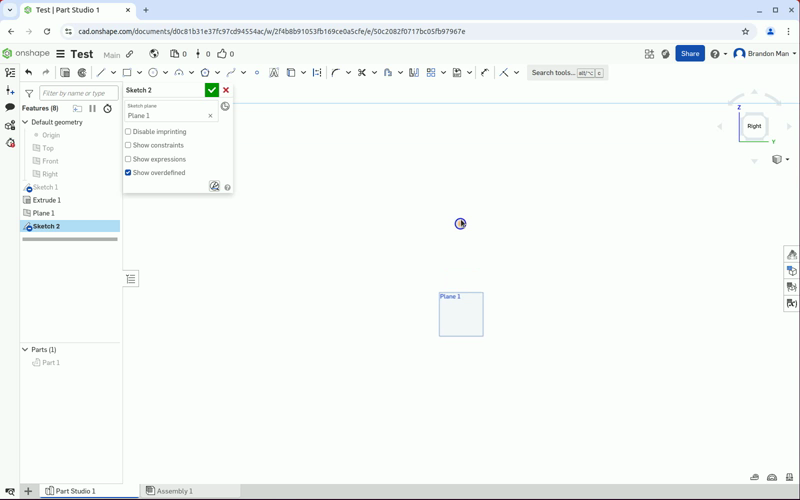
scroll(6)
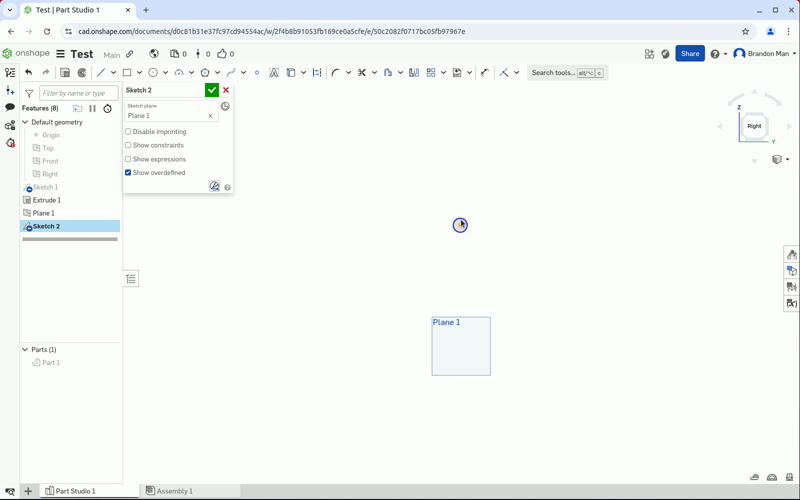
scroll(6)
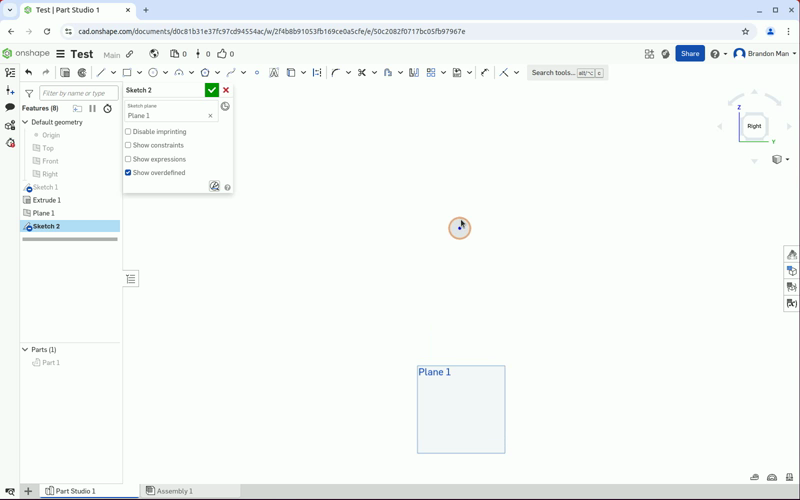
scroll(6)
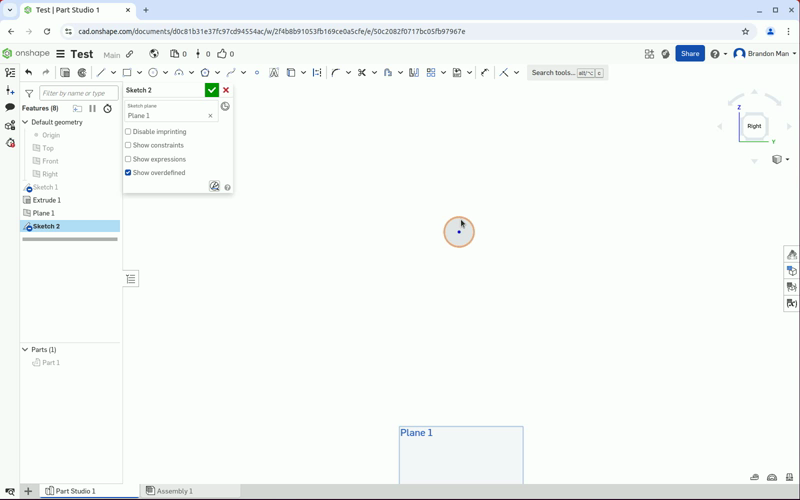
scroll(6)
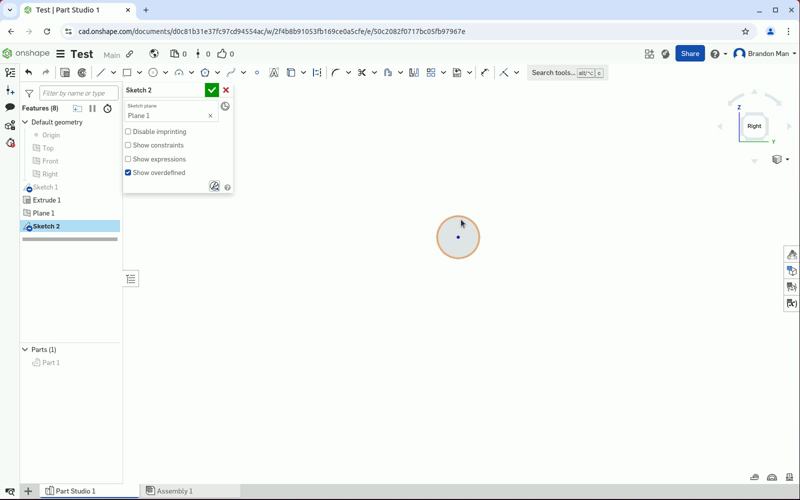
scroll(6)
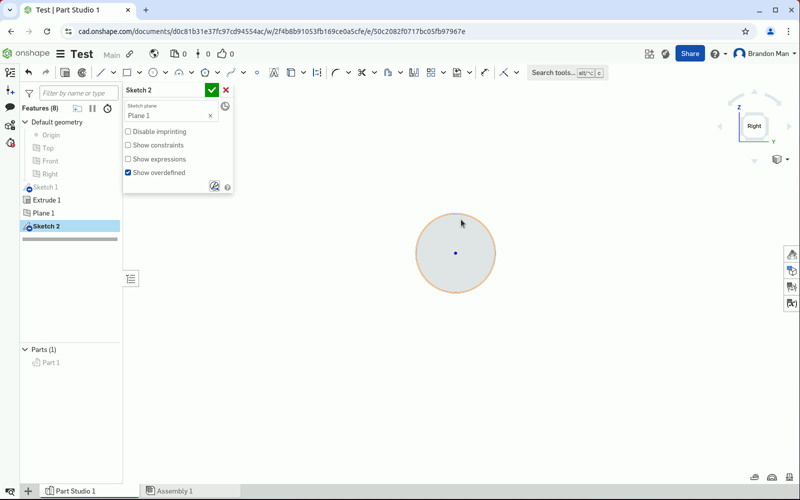
click(461, 219)
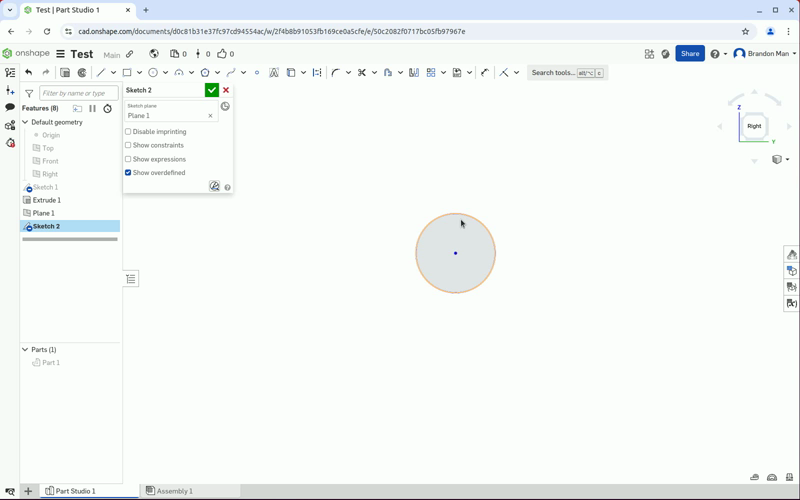
scroll(-6)
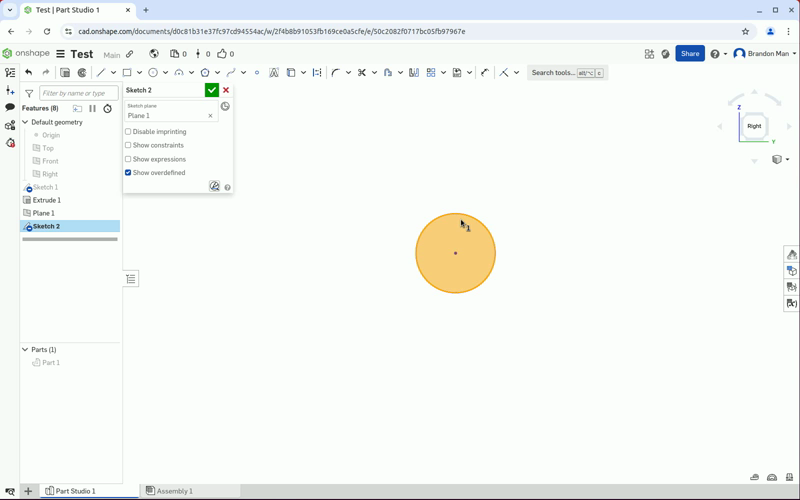
scroll(-6)
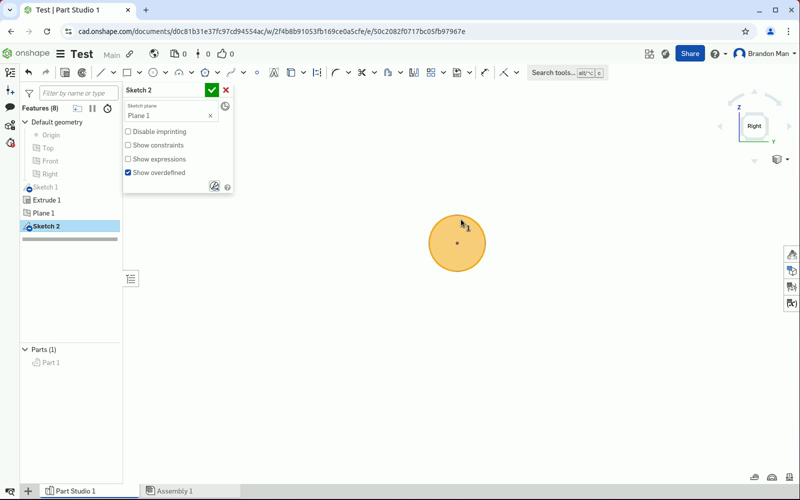
scroll(-6)
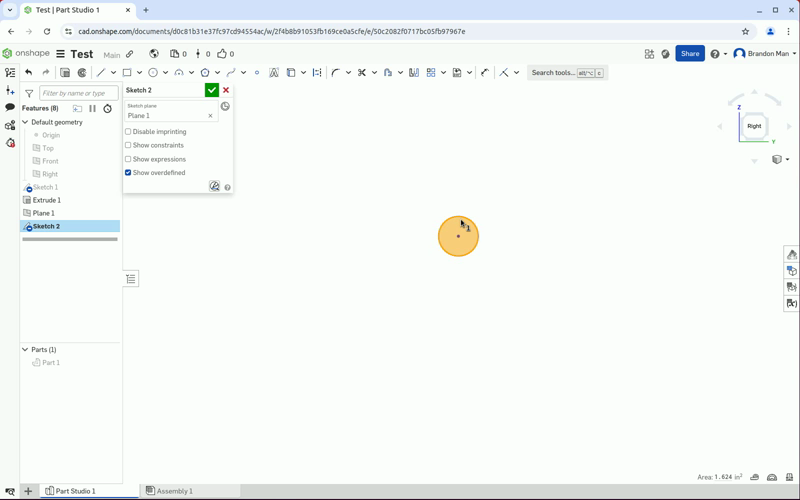
scroll(-6)
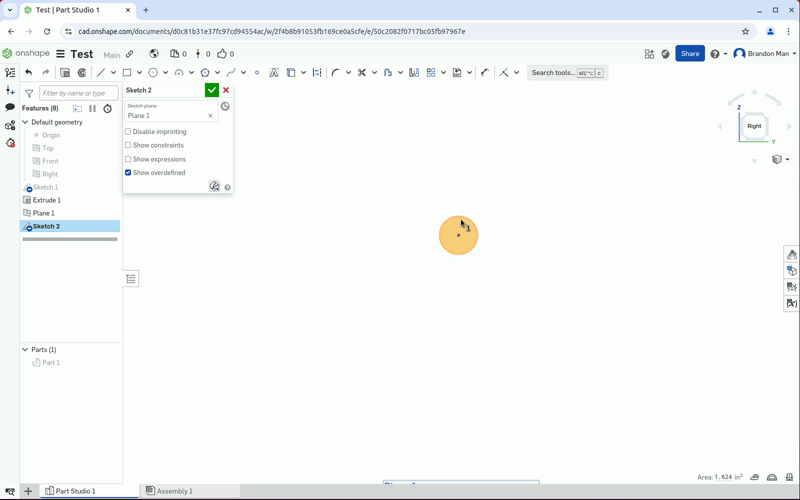
scroll(-6)
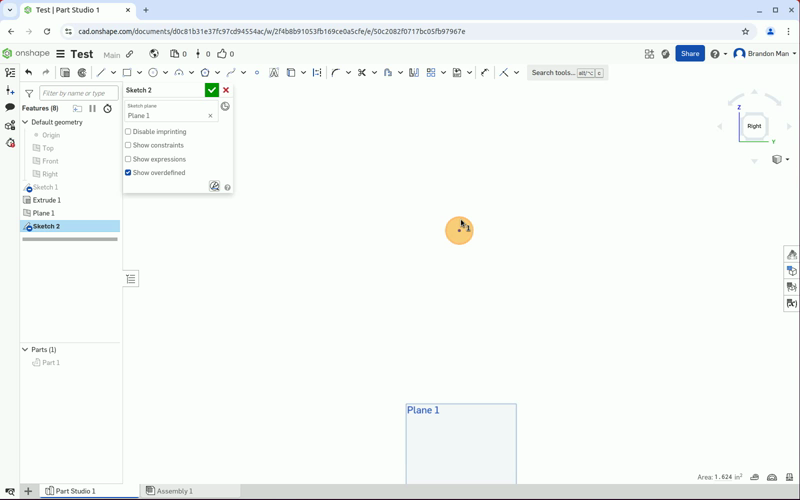
scroll(-6)
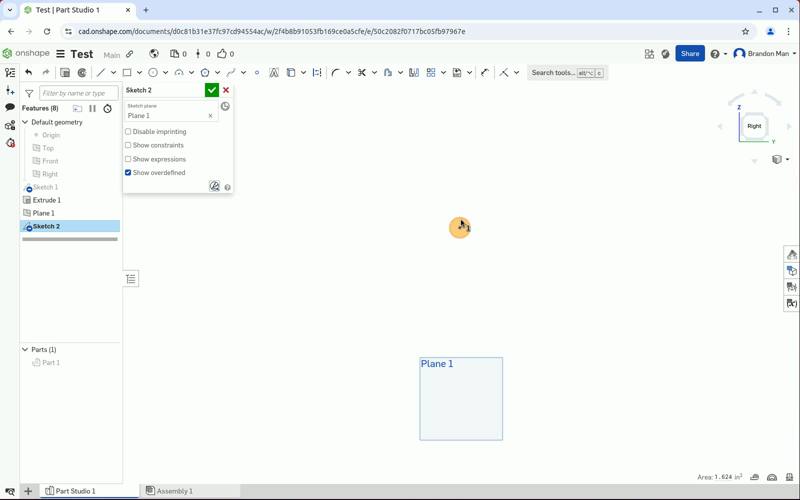
scroll(-6)
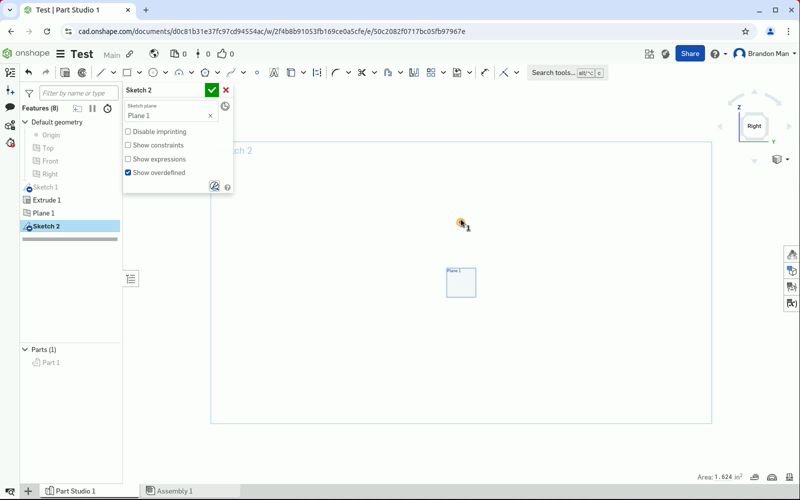
mouse_move(73, 352)
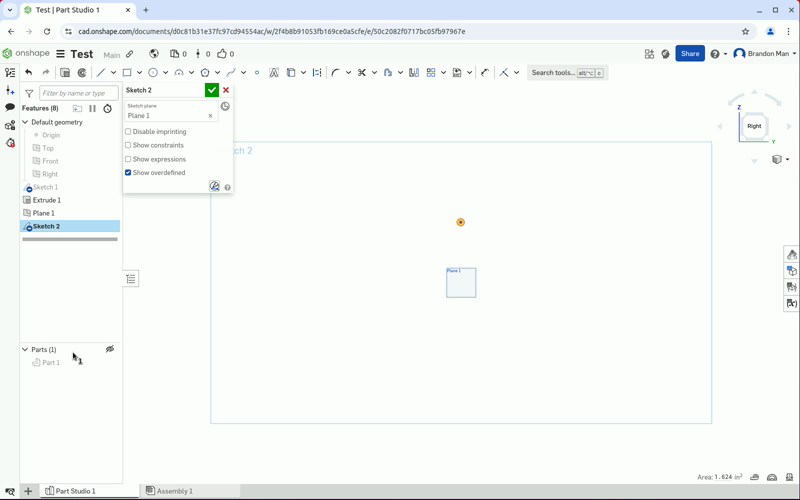
key(shift+y)
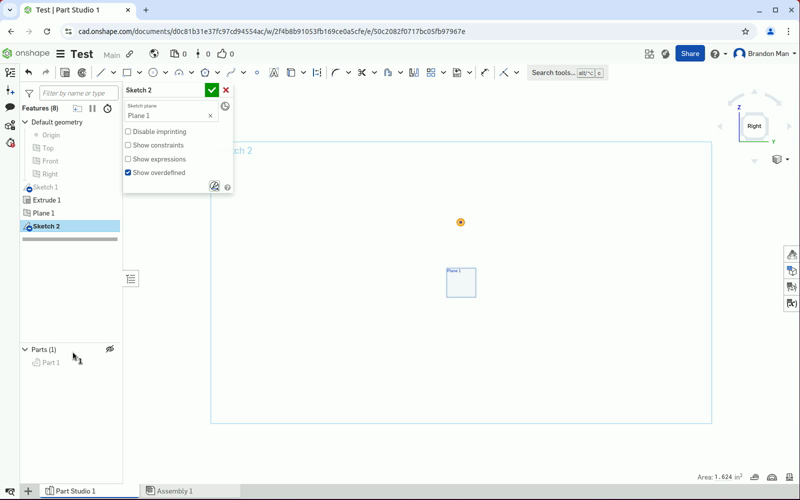
key(shift+e)
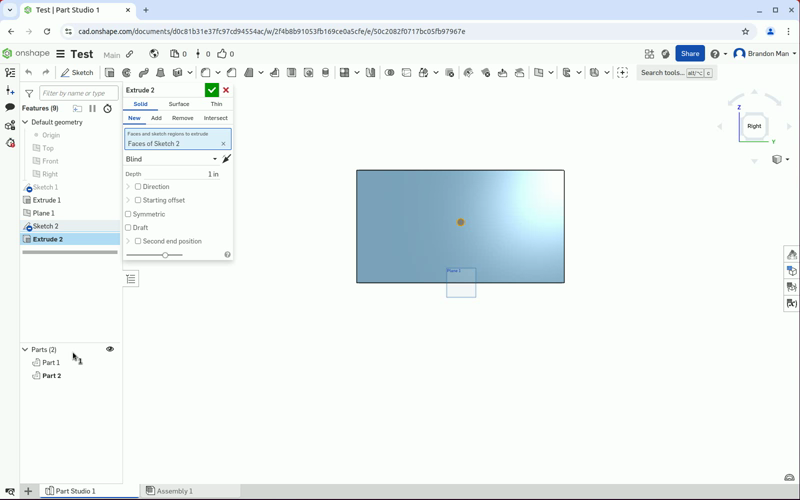
mouse_move(143, 106)
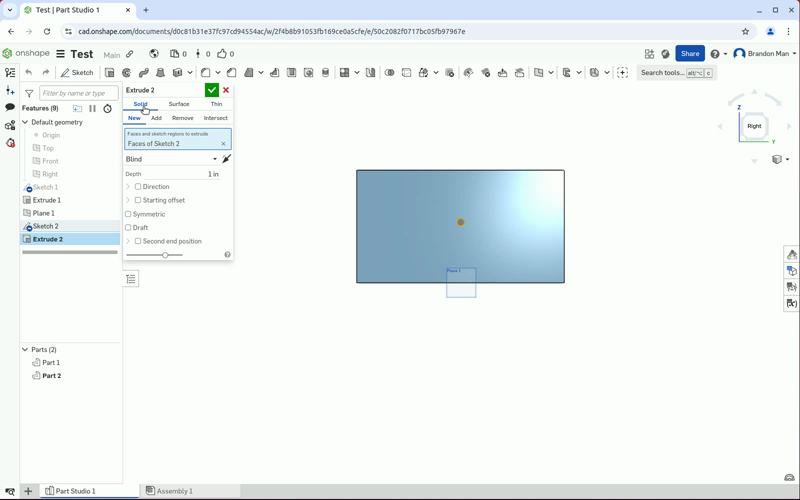
click(143, 106)
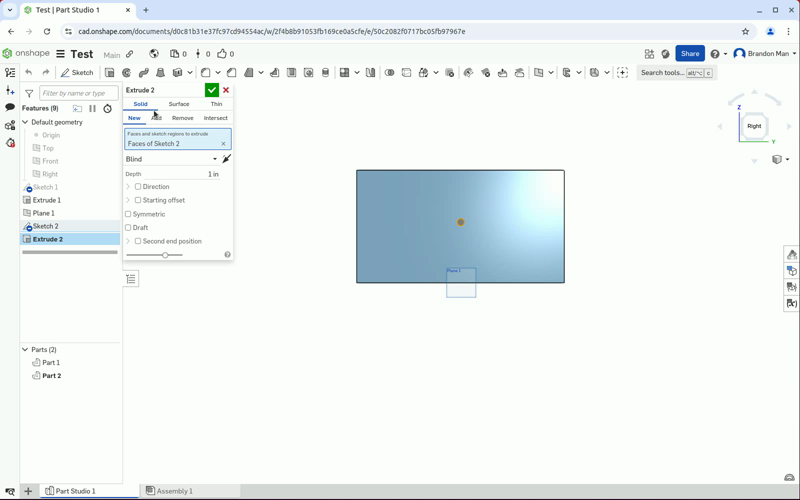
mouse_move(186, 120)
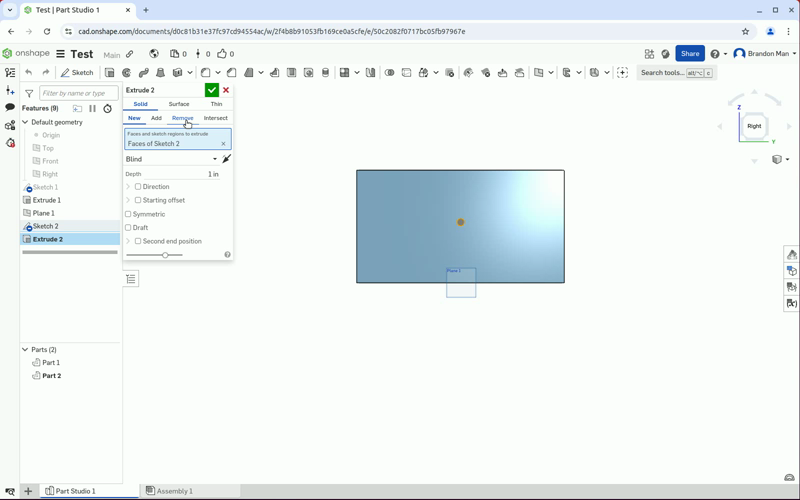
click(186, 120)
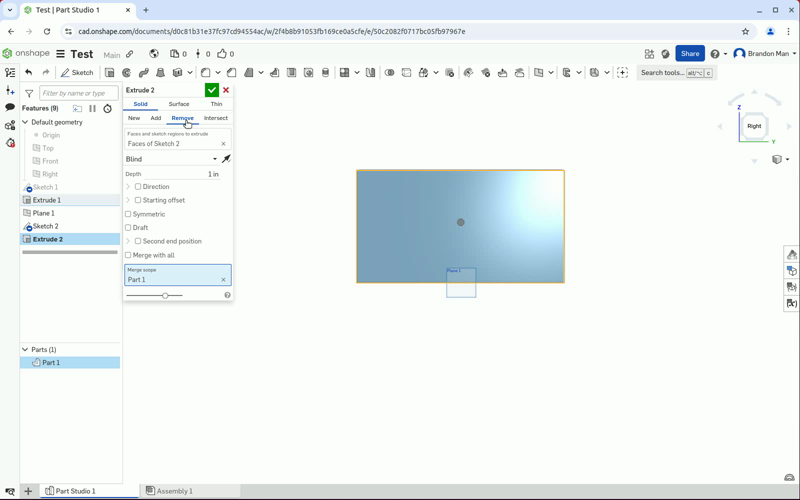
key(tab, 4)
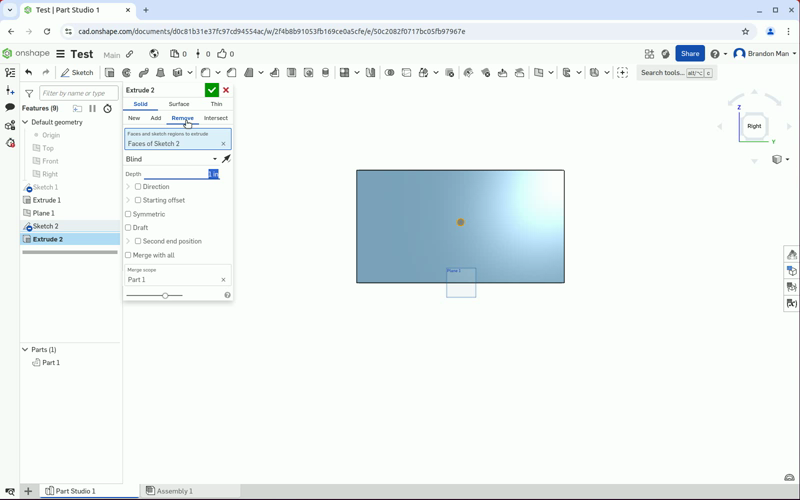
text(0.481)
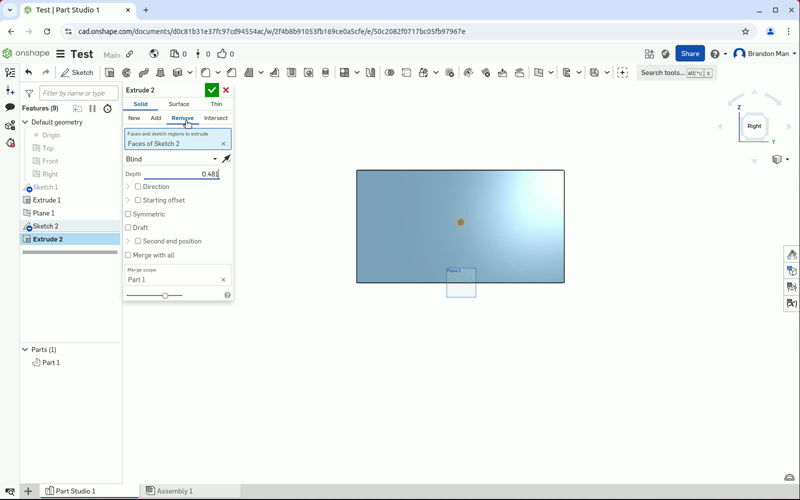
key(tab, 6)
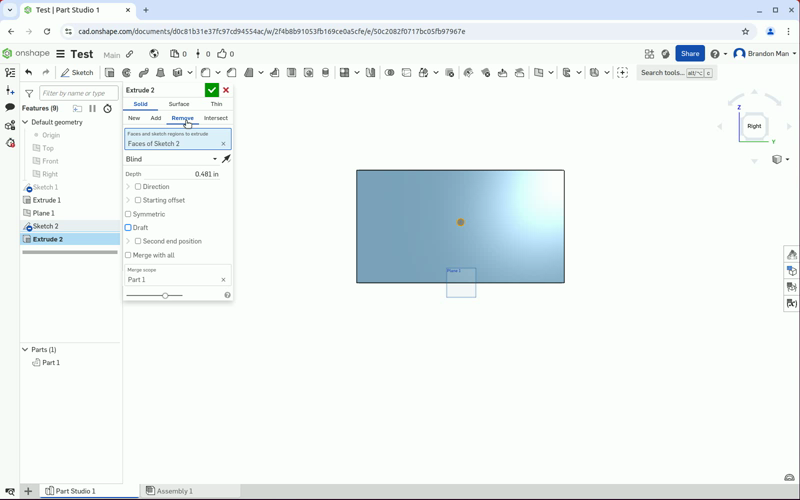
key(space)
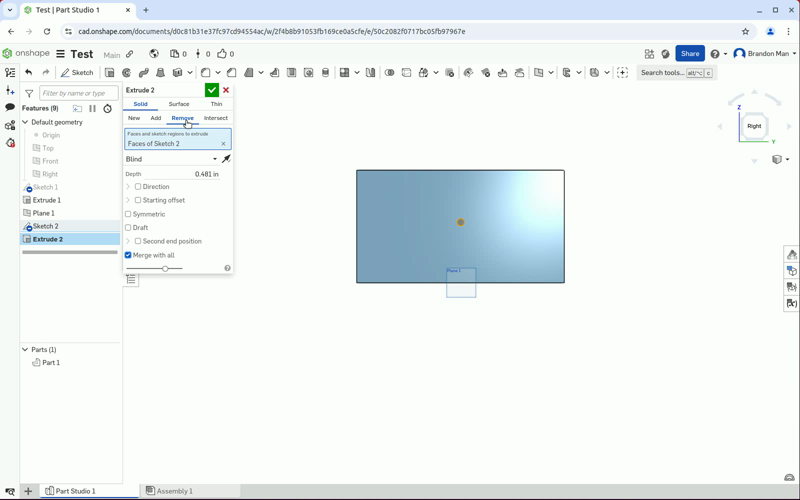
key(enter)
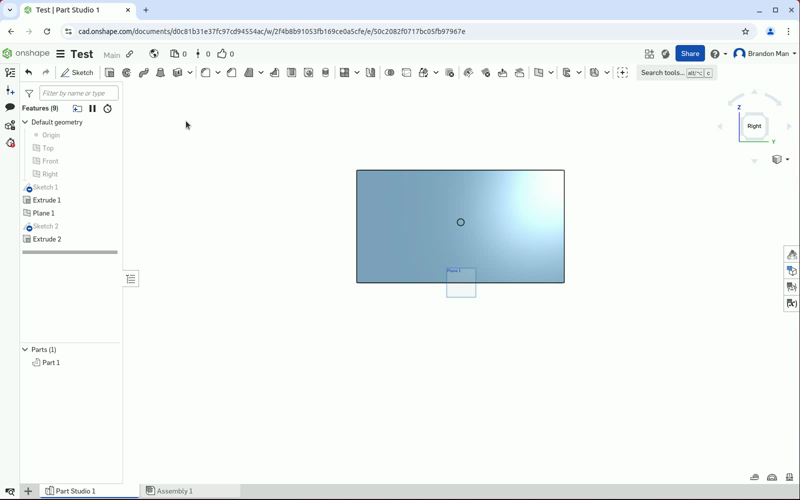
key(shift+h)
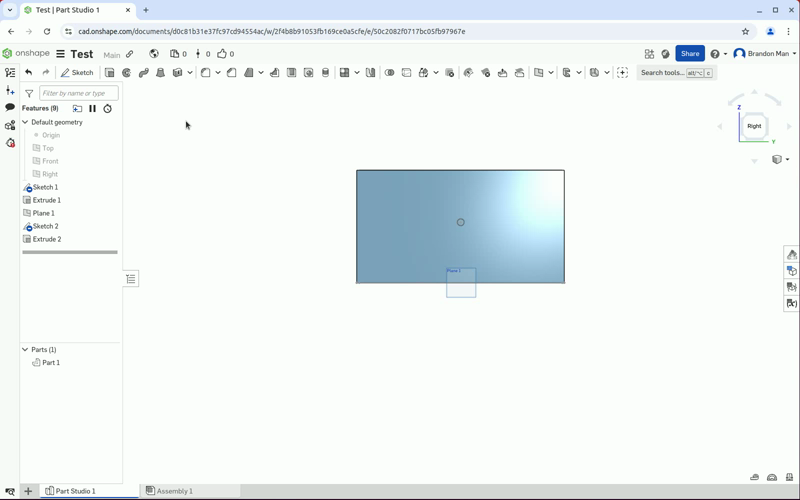
key(shift+h)
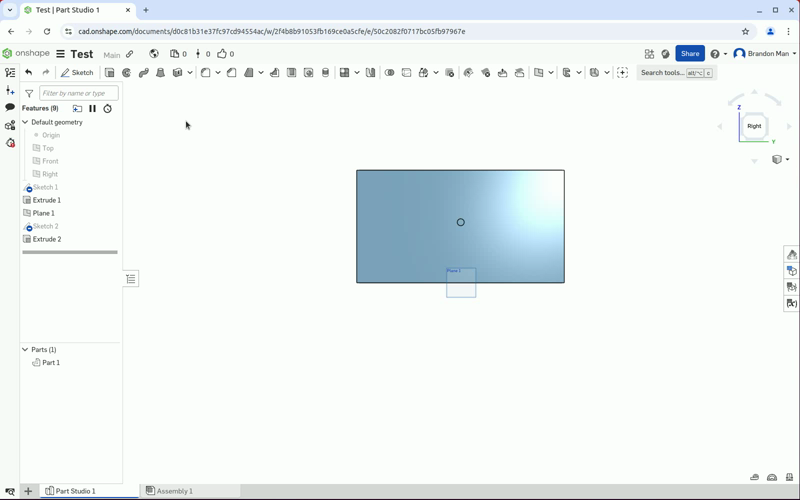
mouse_move(73, 189)
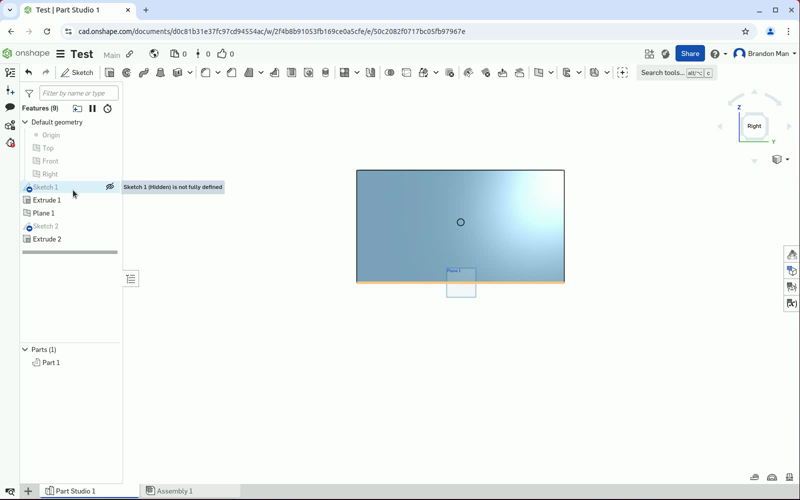
click(73, 189)
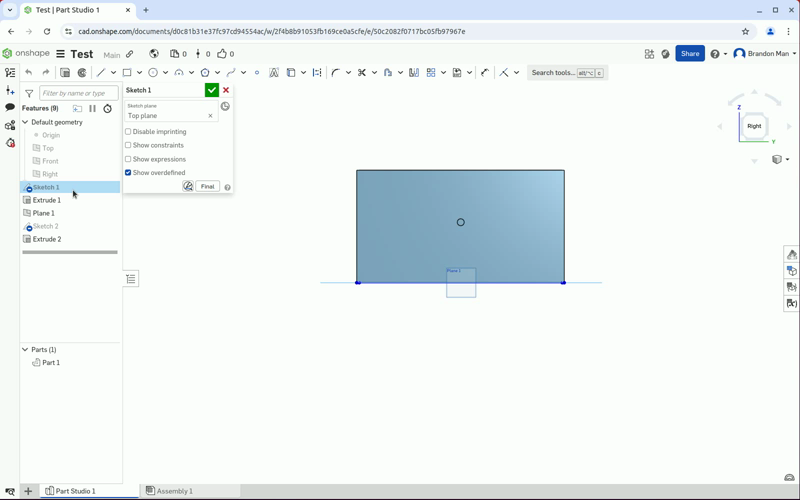
mouse_move(229, 92)
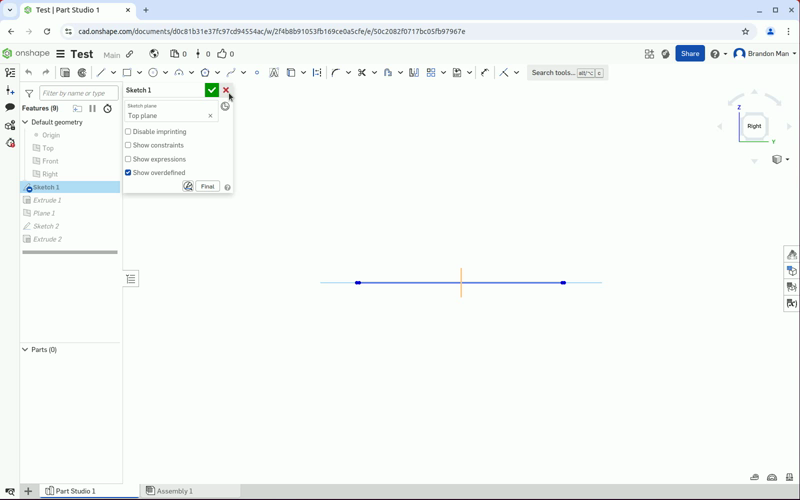
click(229, 92)
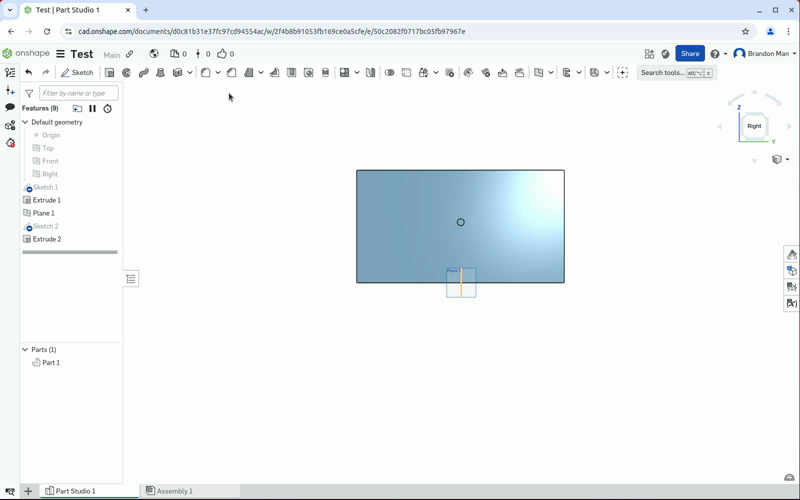
mouse_move(541, 75)
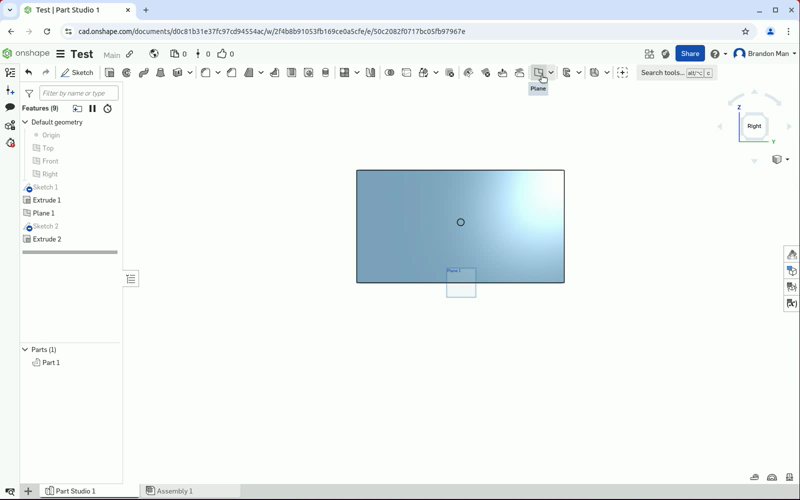
click(541, 75)
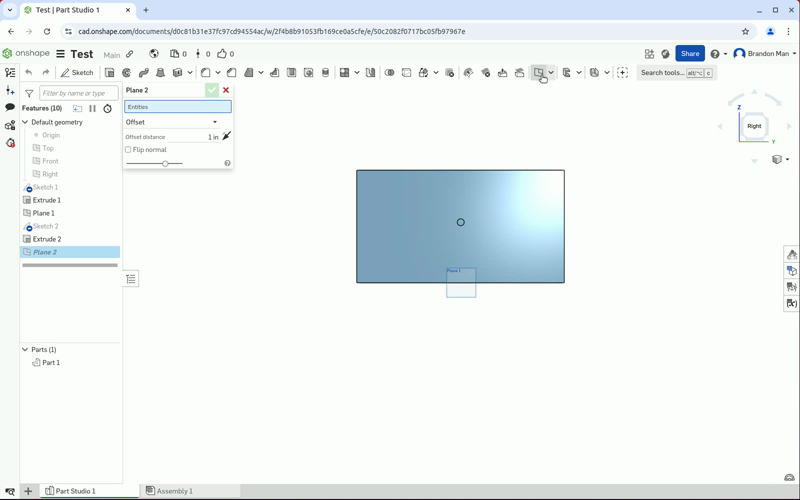
mouse_move(73, 176)
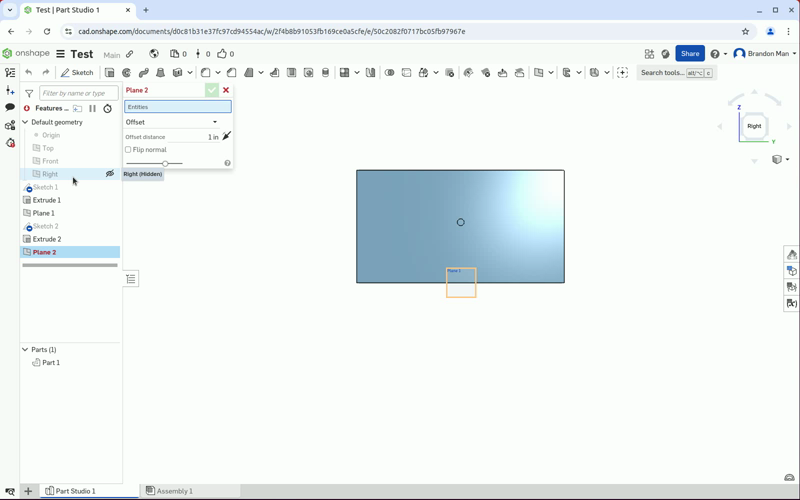
click(73, 176)
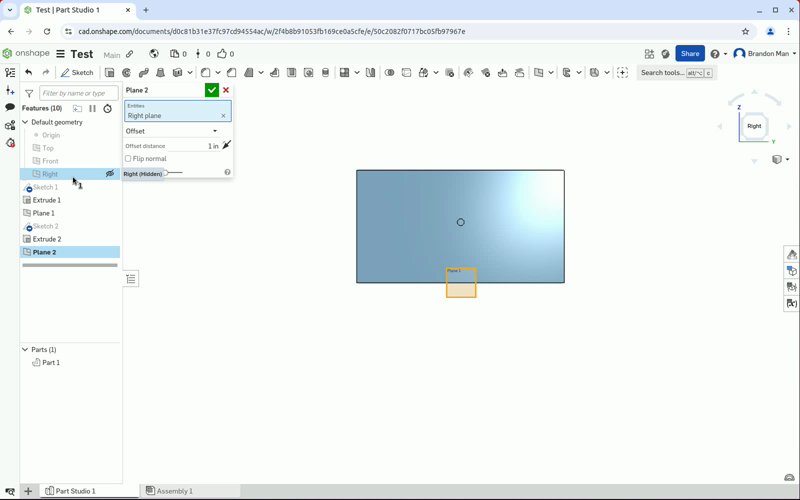
key(tab, 2)
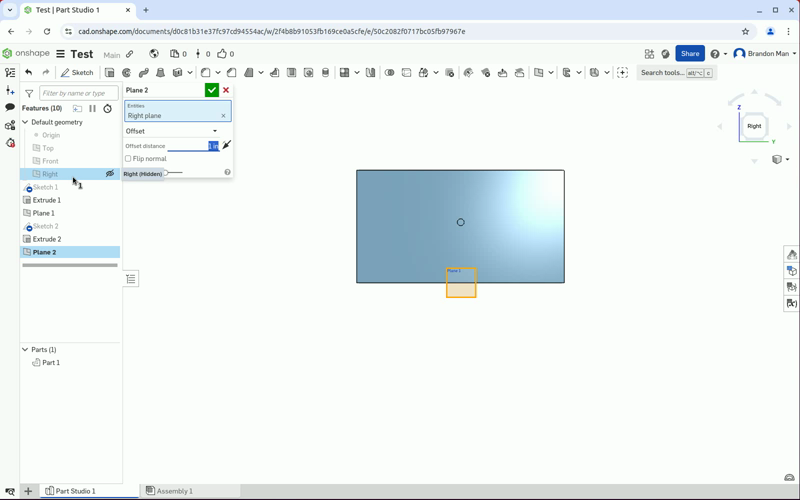
text(1.202)
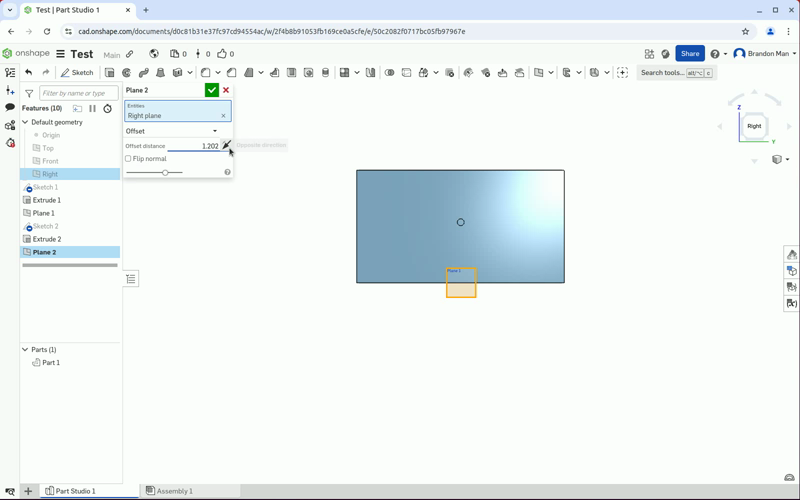
mouse_move(229, 147)
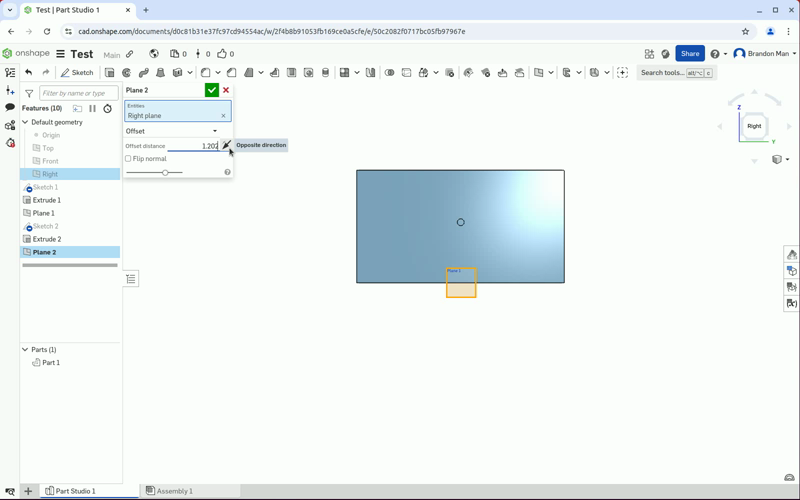
click(229, 147)
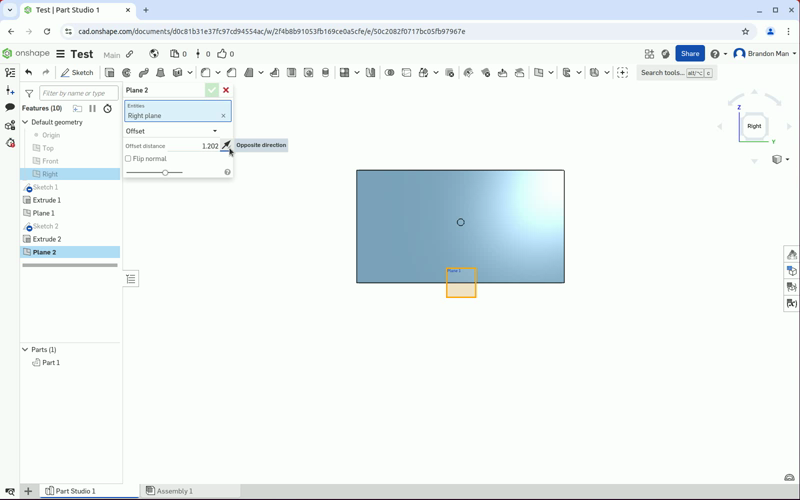
key(enter, 2)
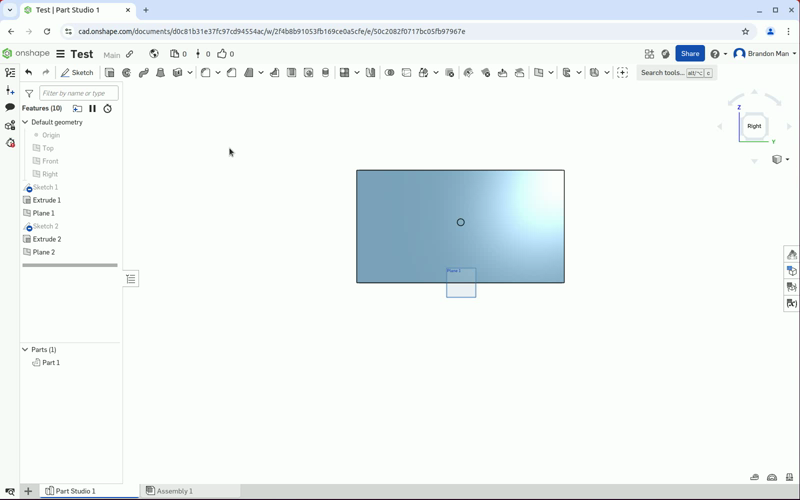
key(shift+s)
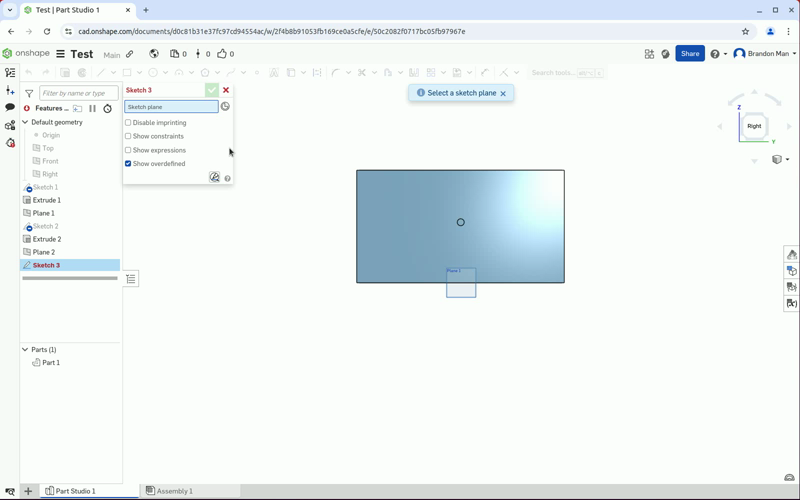
mouse_move(73, 254)
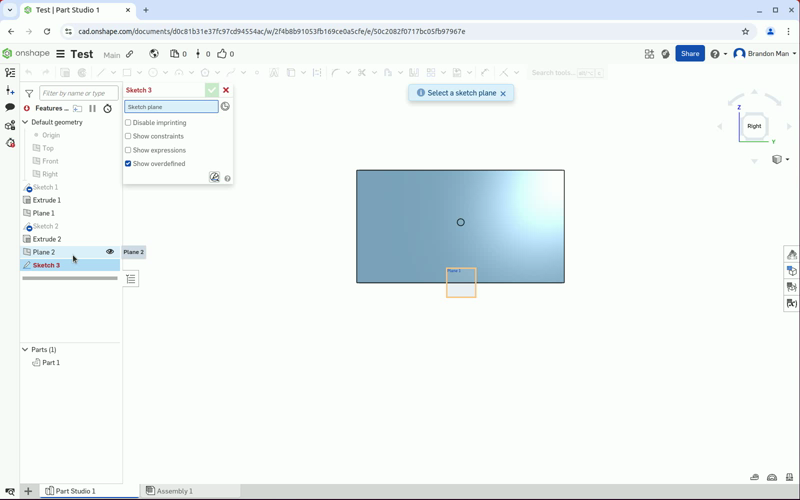
click(73, 254)
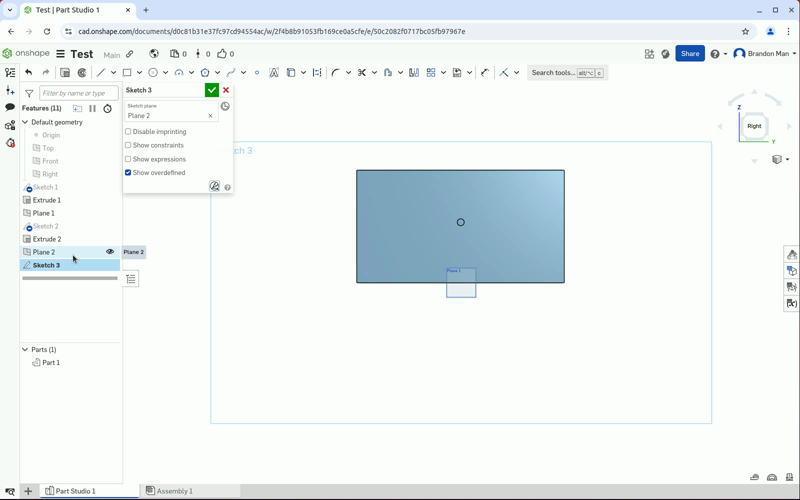
mouse_move(73, 352)
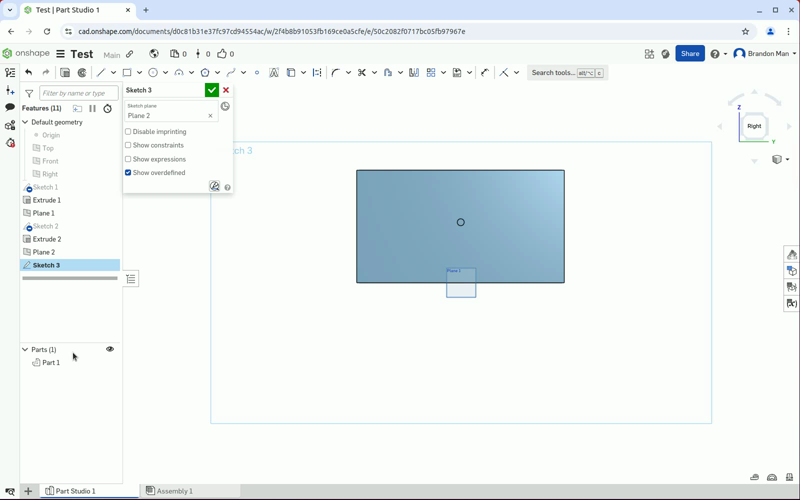
key(y)
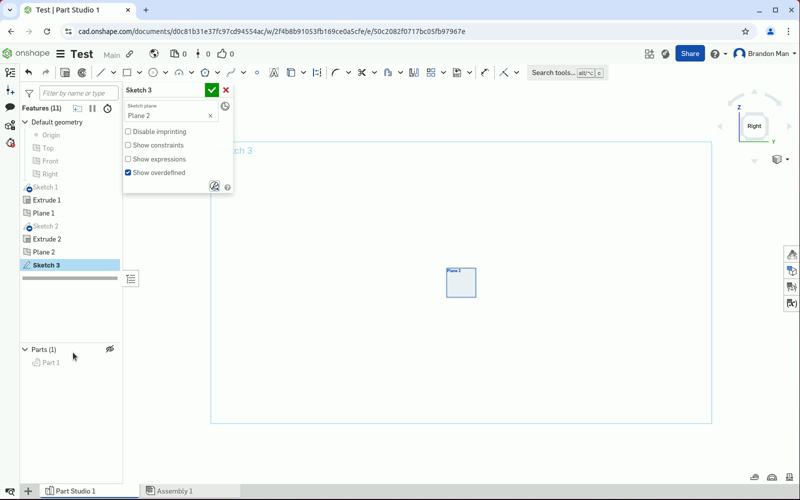
key(l)
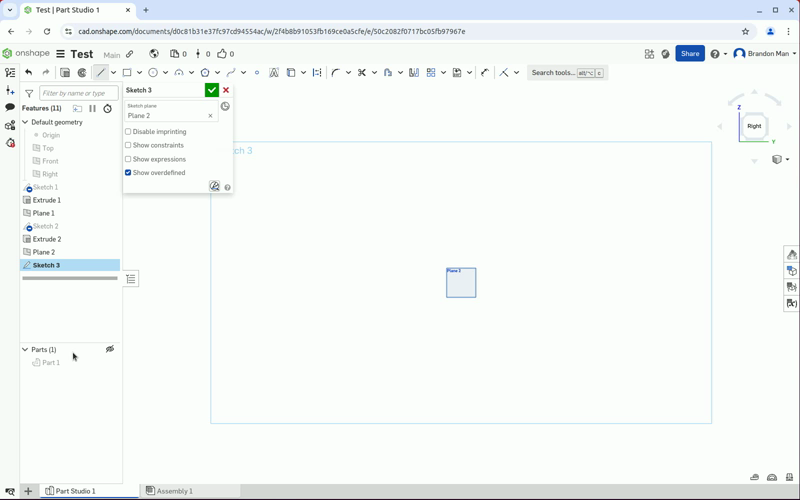
key_down(shift)
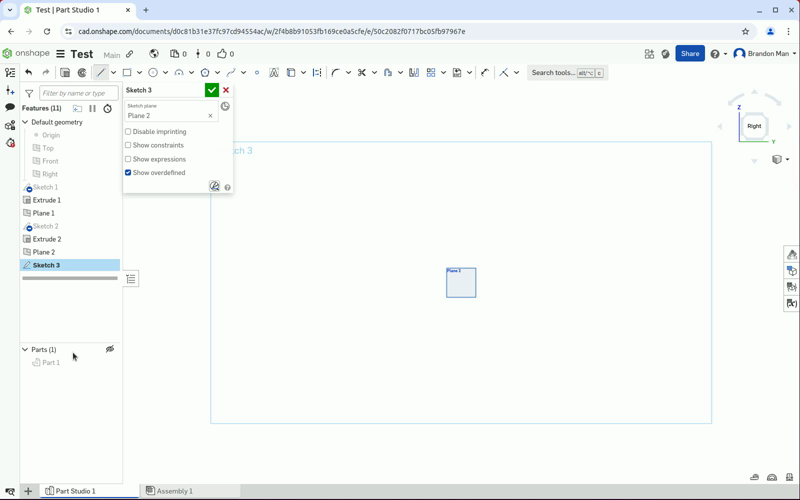
mouse_move(432, 282)
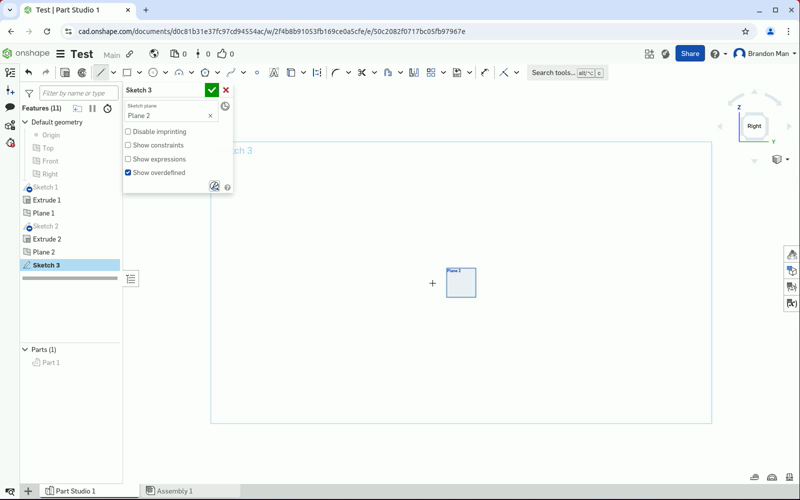
click(432, 282)
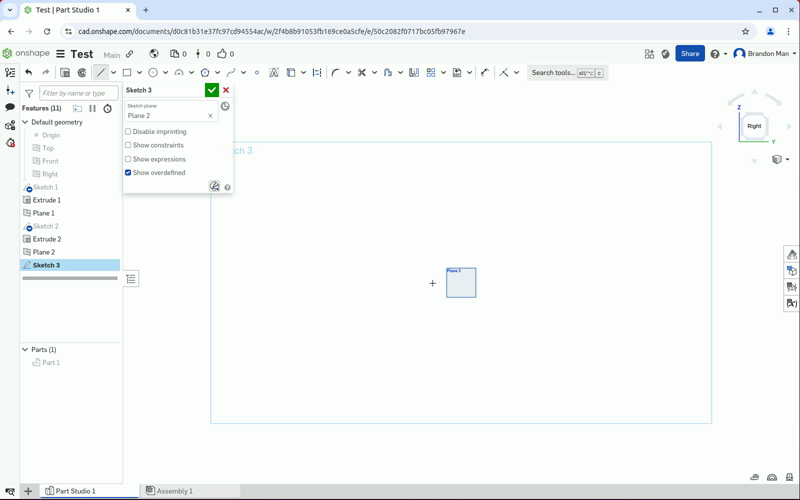
key_up(shift)
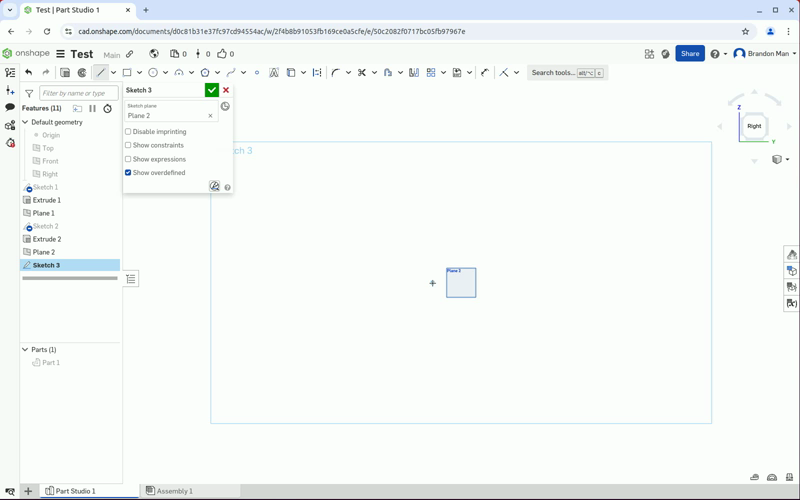
key_down(shift)
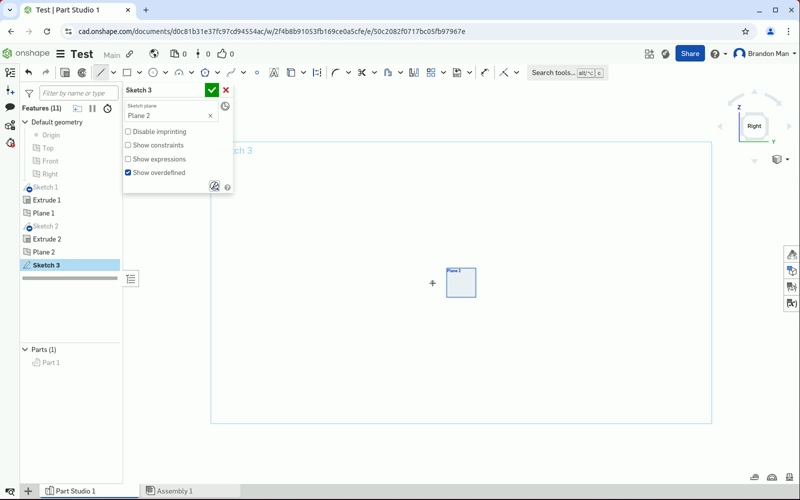
mouse_move(462, 282)
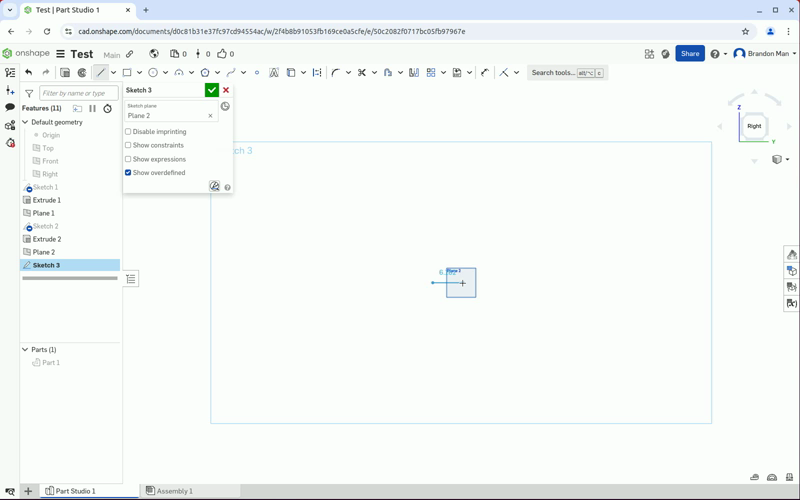
mouse_move(434, 282)
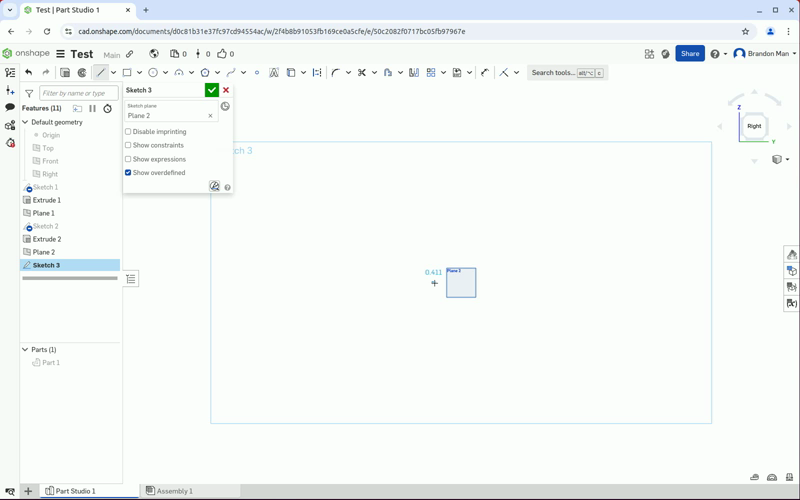
scroll(6)
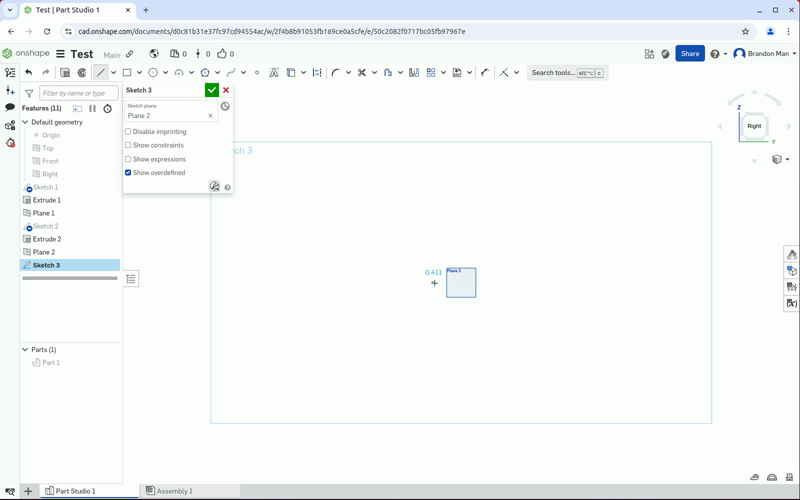
scroll(6)
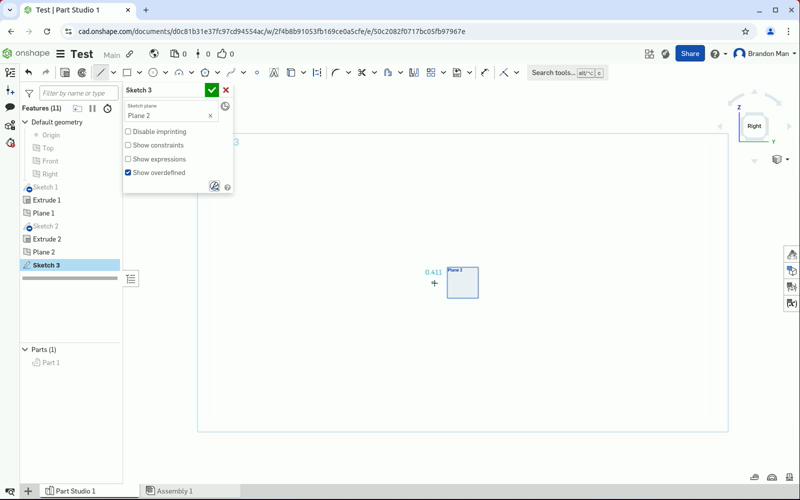
scroll(6)
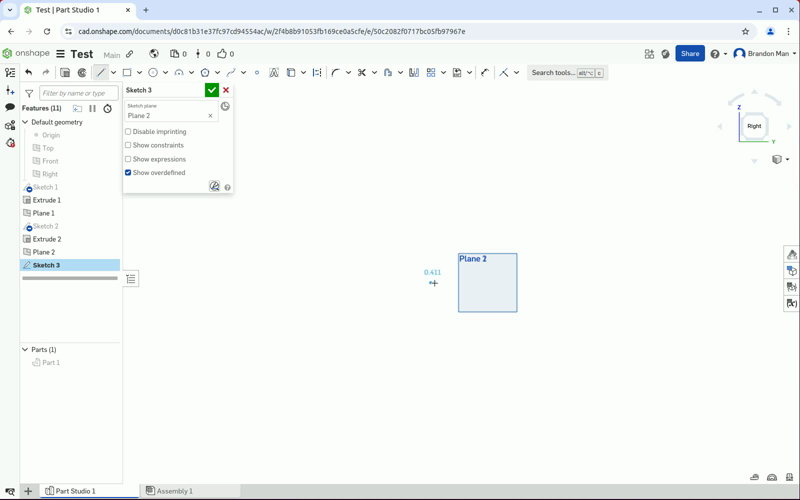
scroll(6)
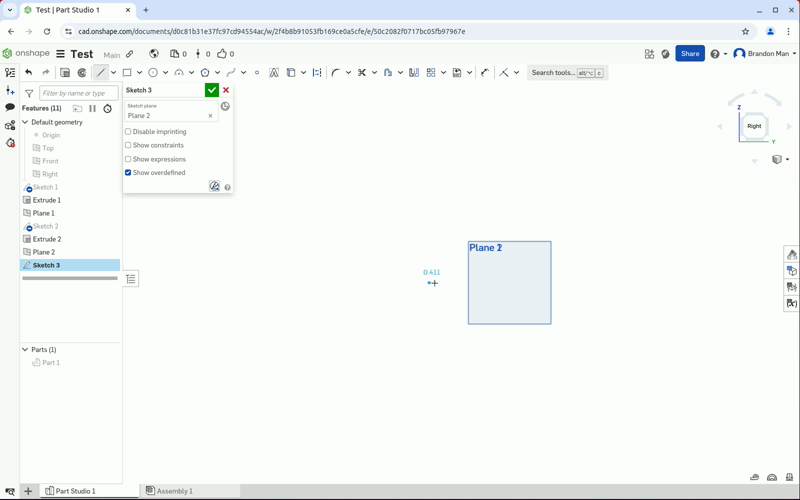
scroll(6)
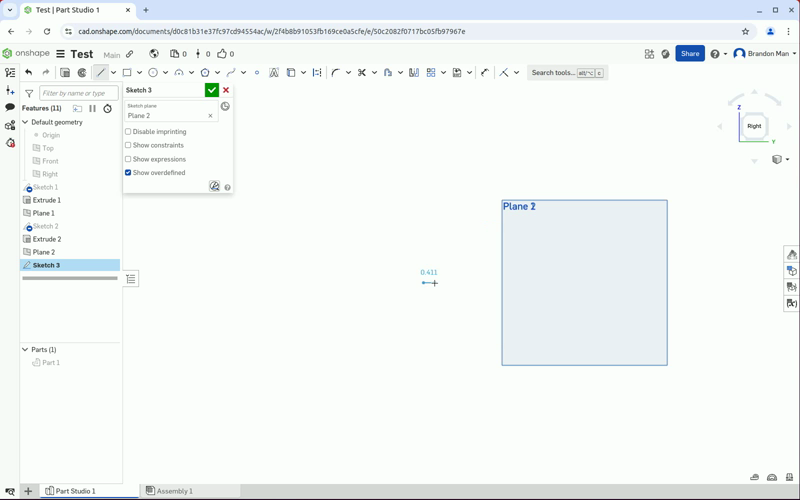
scroll(6)
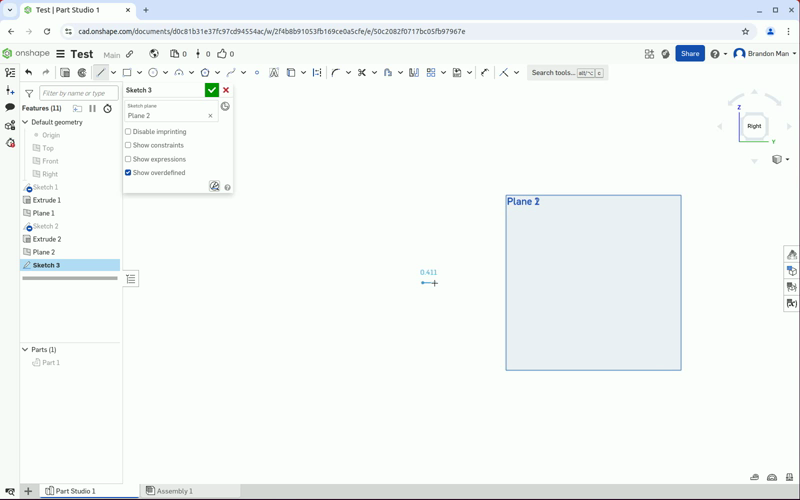
scroll(6)
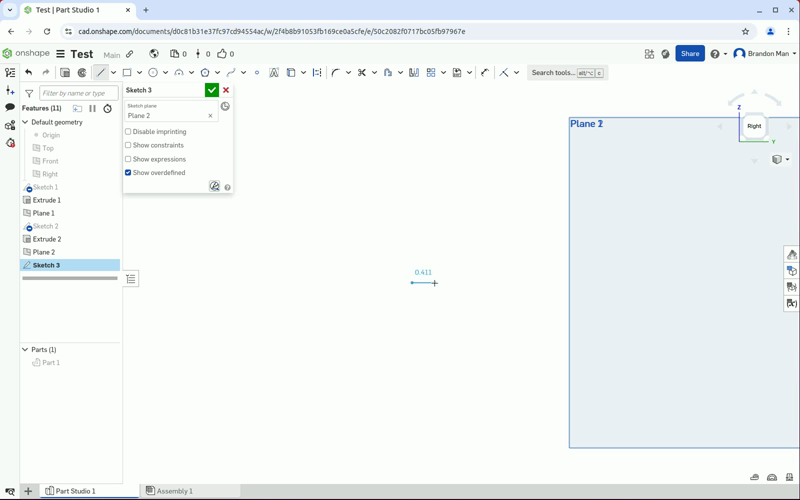
click(434, 282)
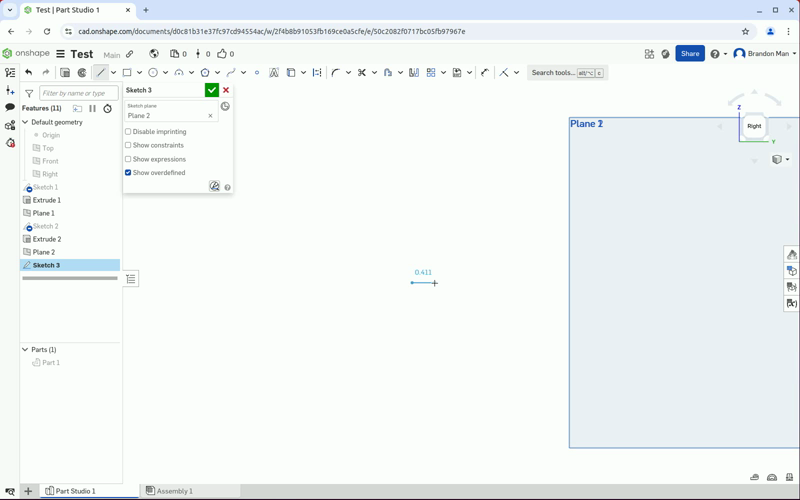
scroll(-6)
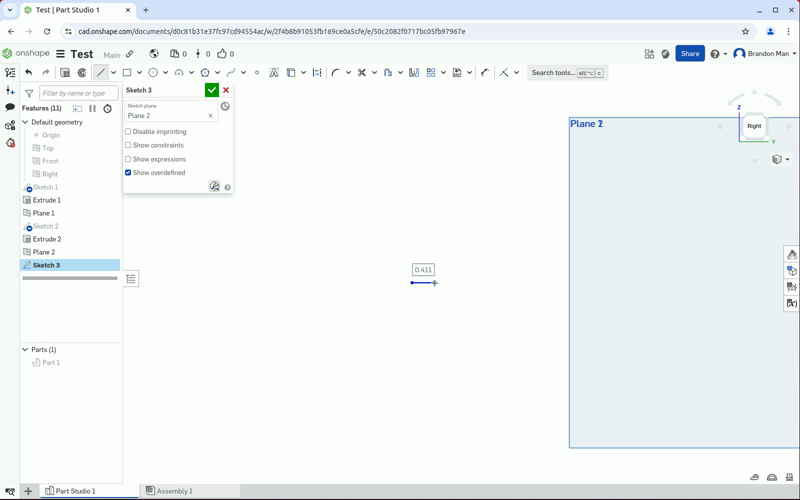
scroll(-6)
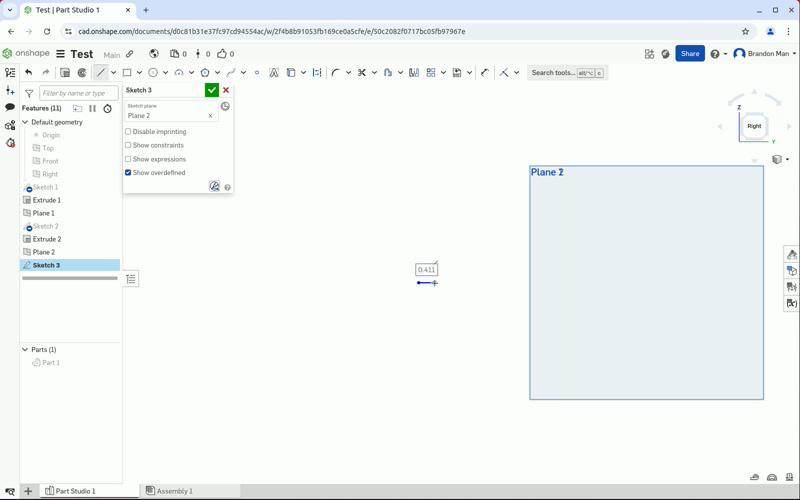
scroll(-6)
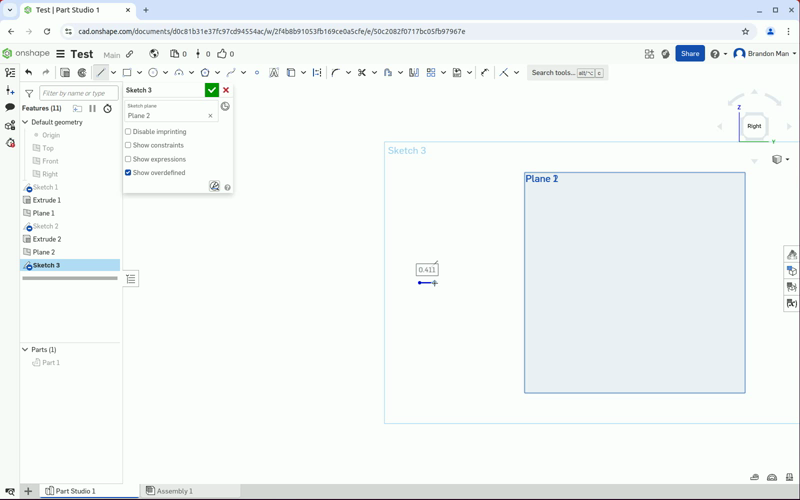
scroll(-6)
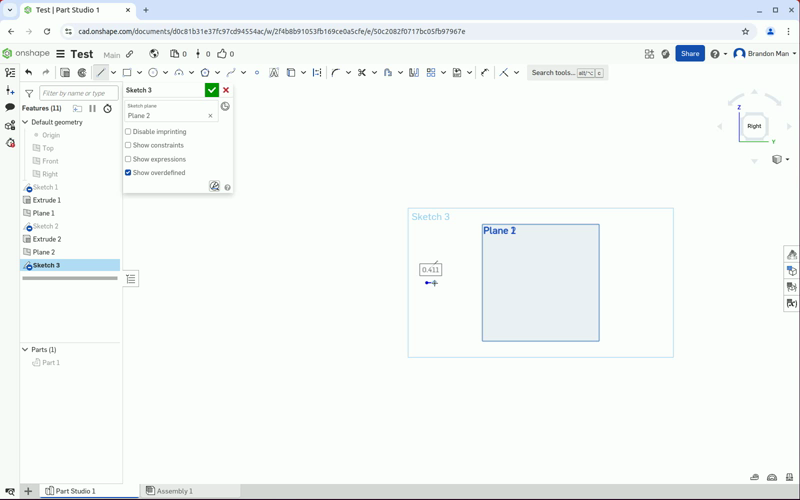
scroll(-6)
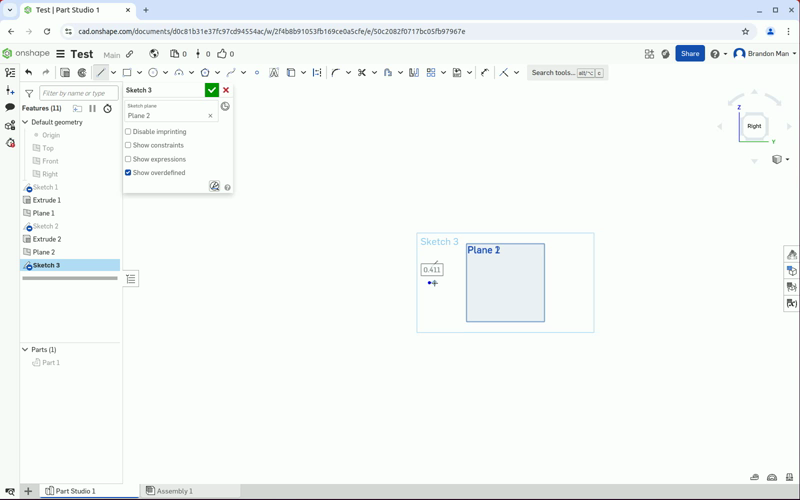
scroll(-6)
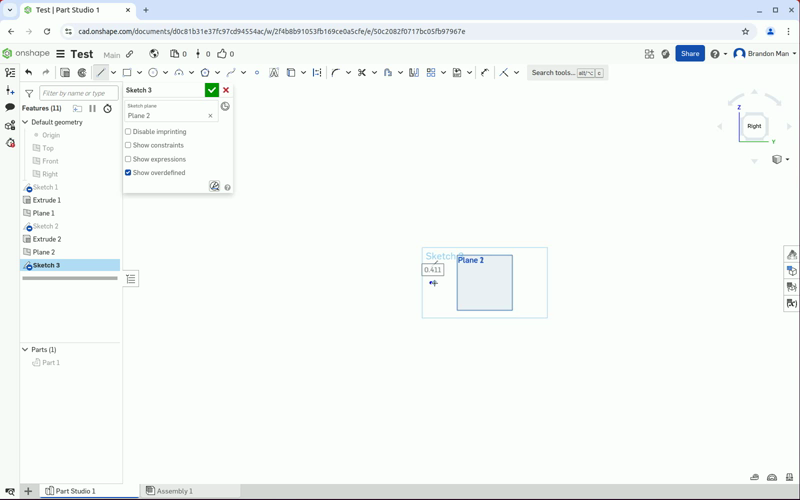
scroll(-6)
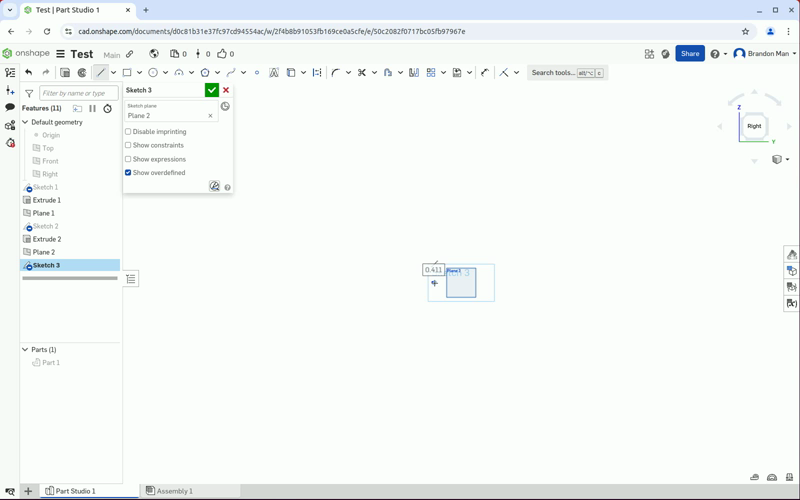
key_up(shift)
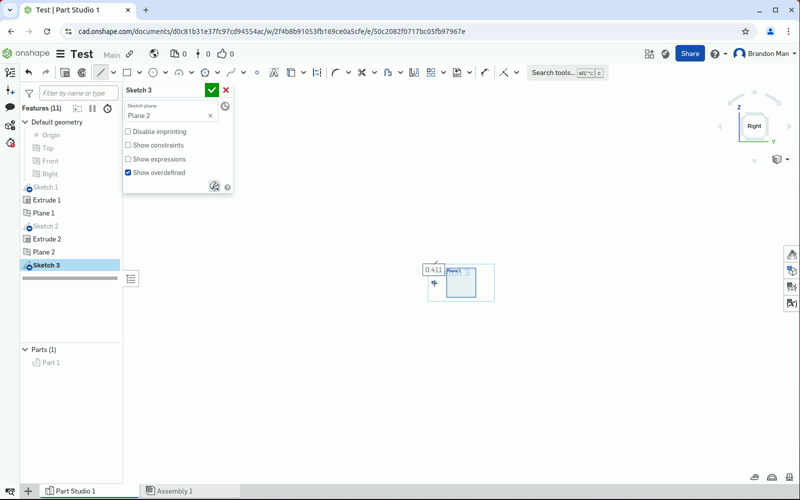
key_down(shift)
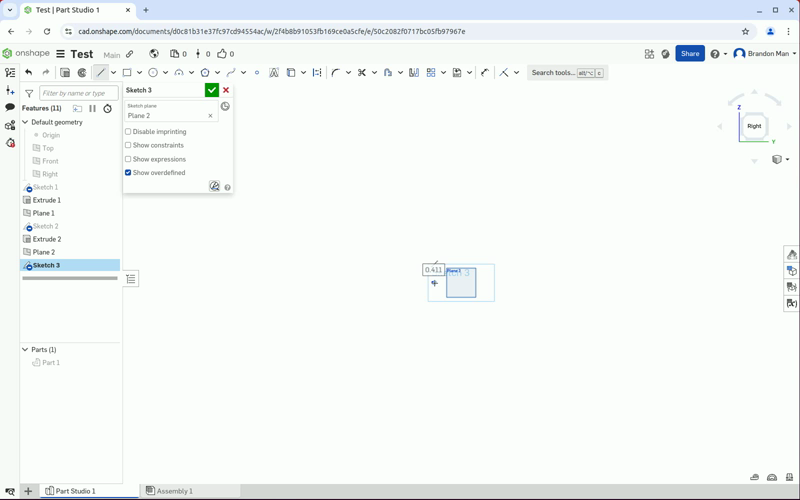
mouse_move(434, 172)
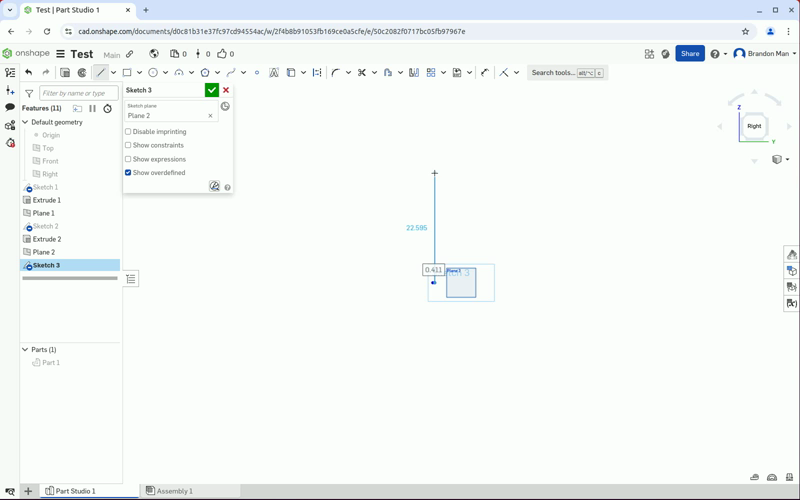
click(434, 172)
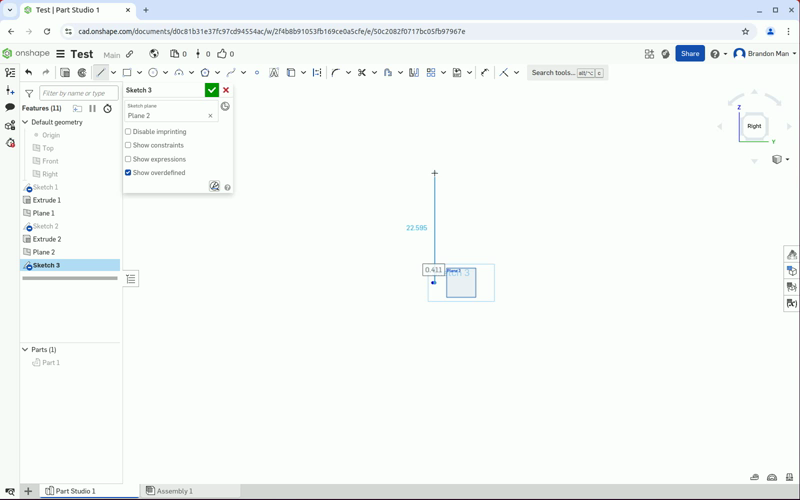
key_up(shift)
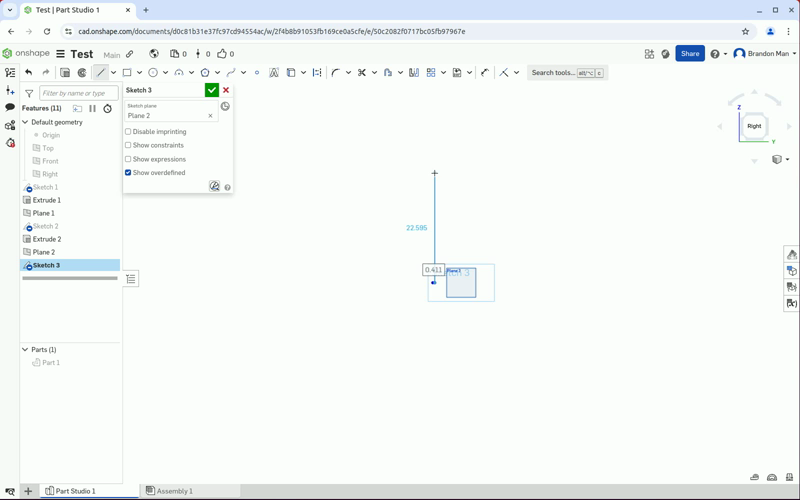
key_down(shift)
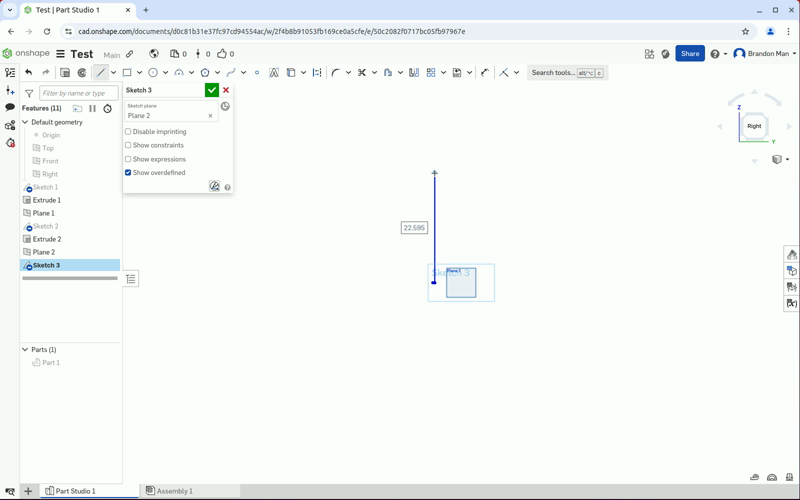
mouse_move(464, 172)
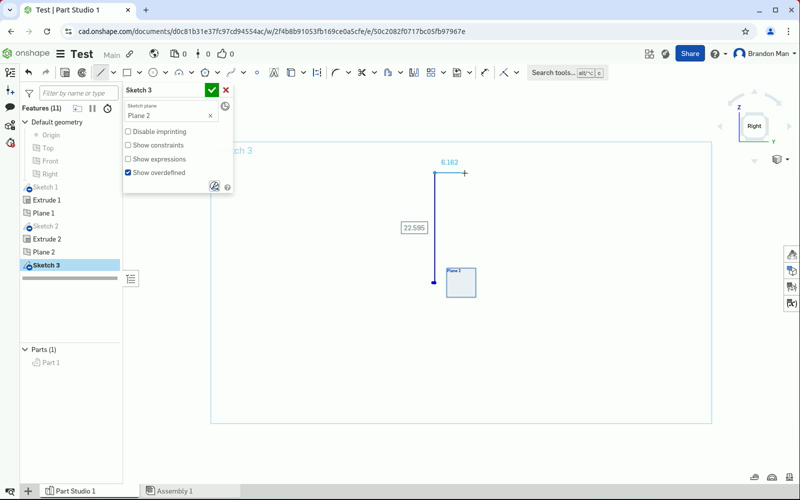
mouse_move(432, 172)
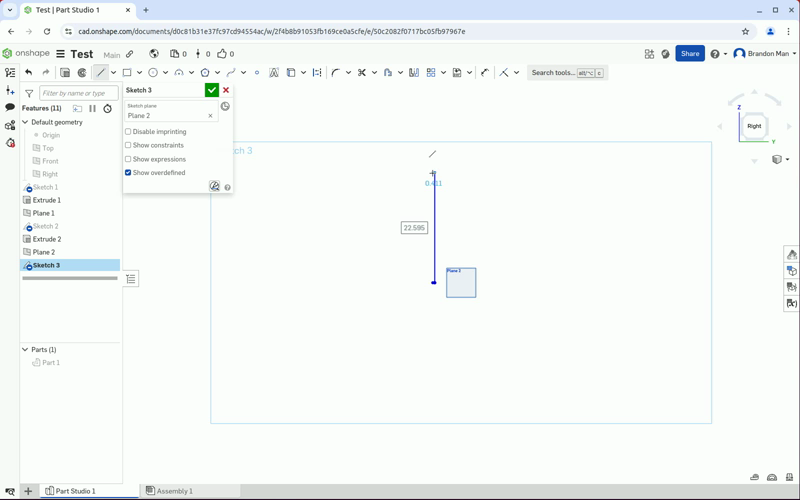
scroll(6)
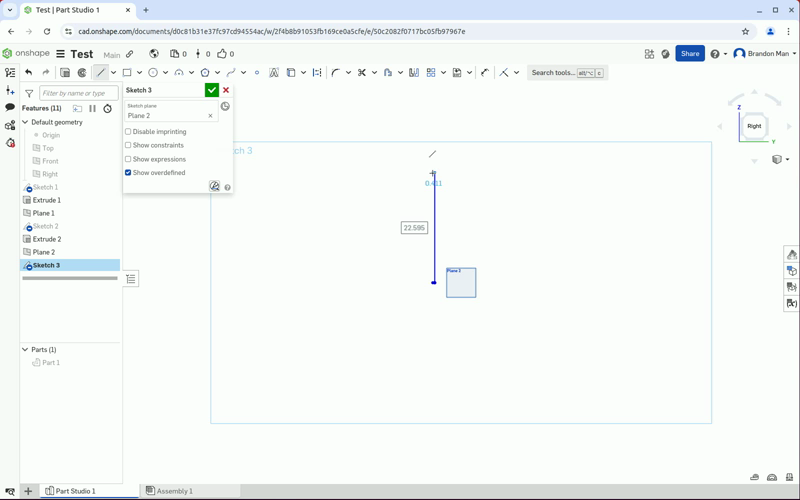
scroll(6)
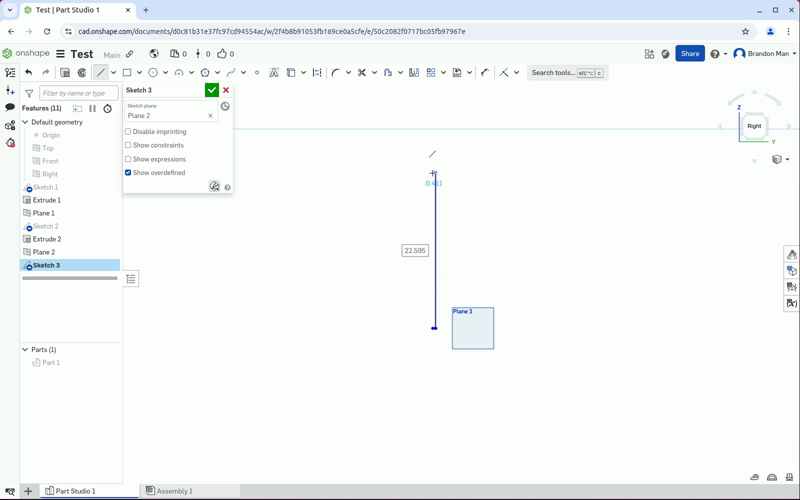
scroll(6)
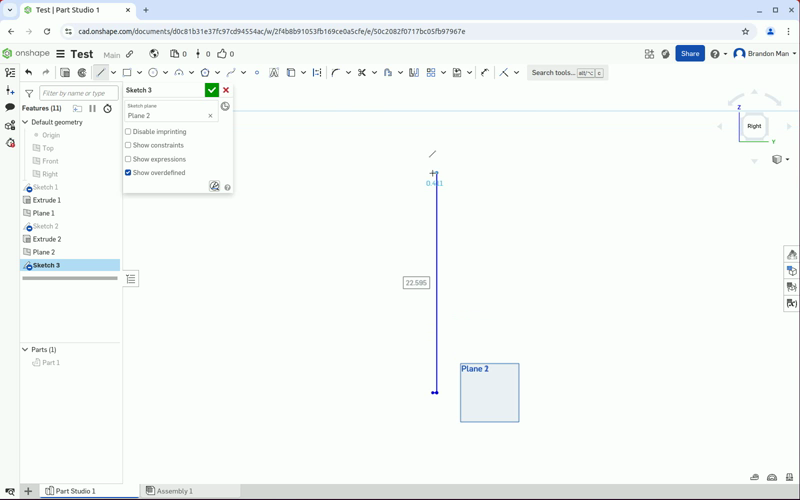
scroll(6)
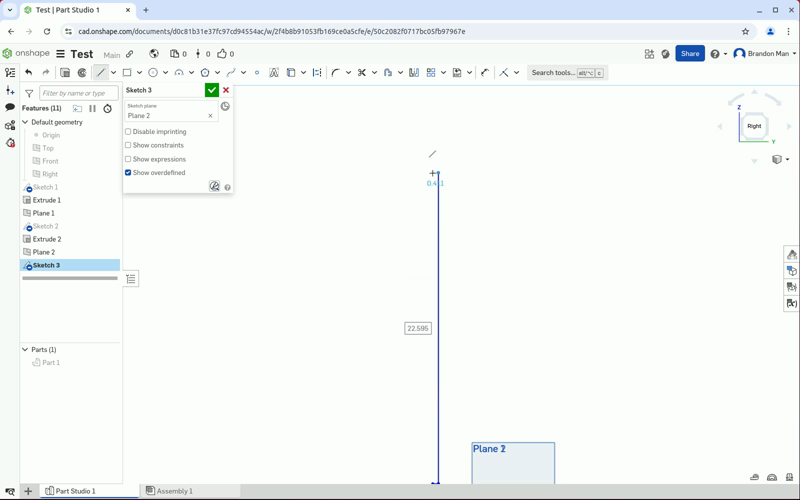
scroll(6)
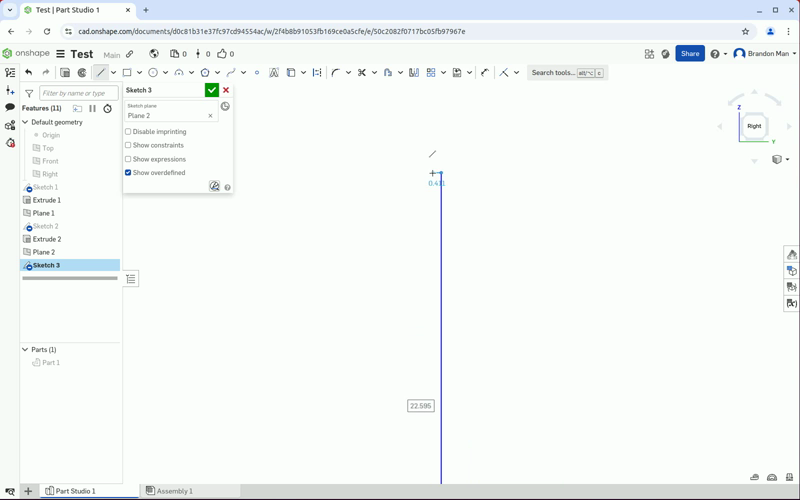
scroll(6)
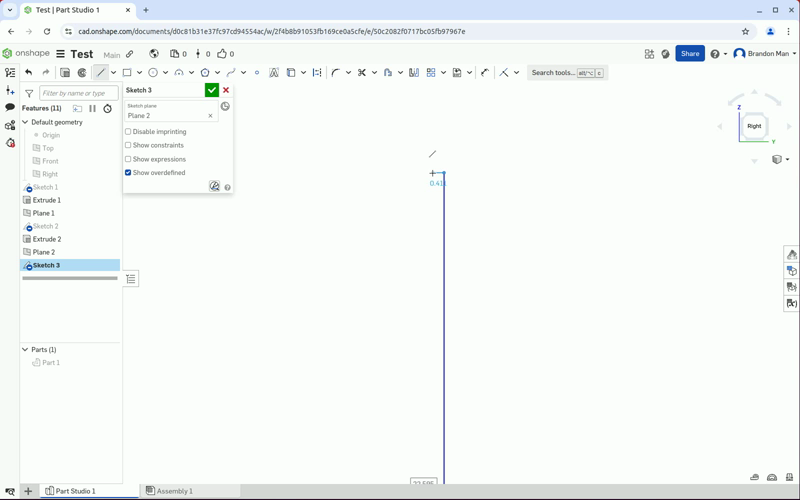
scroll(6)
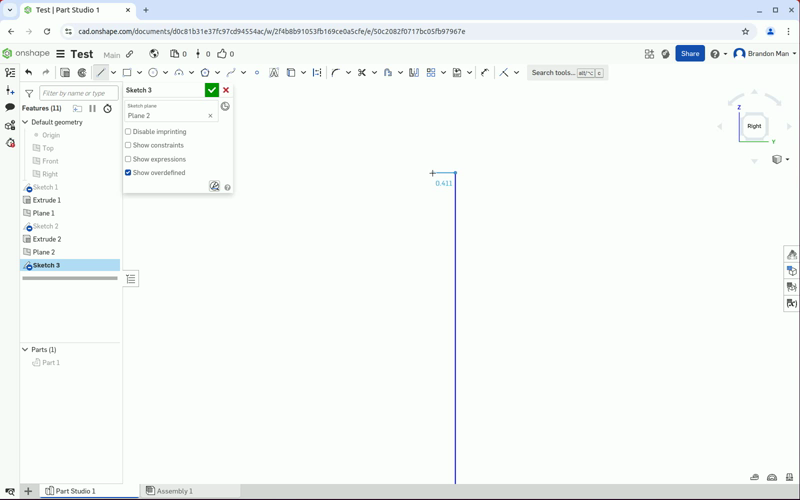
click(432, 172)
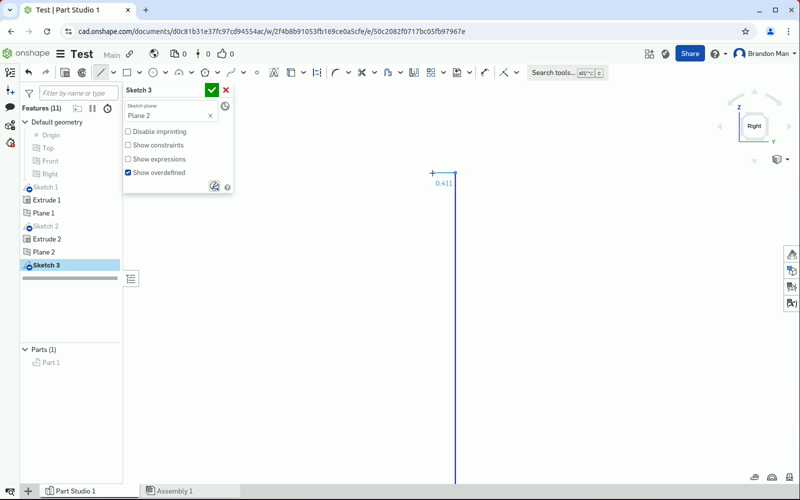
scroll(-6)
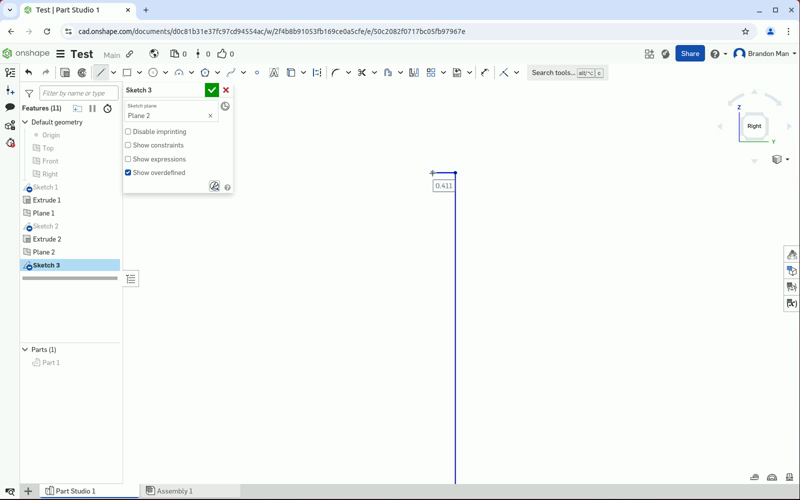
scroll(-6)
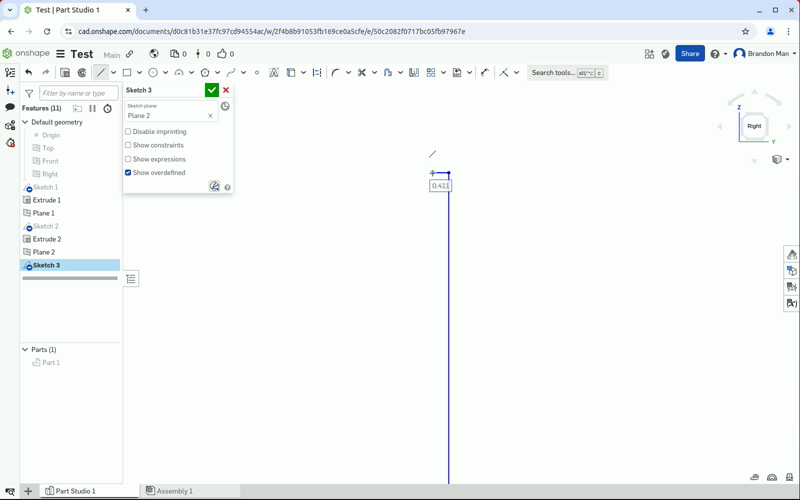
scroll(-6)
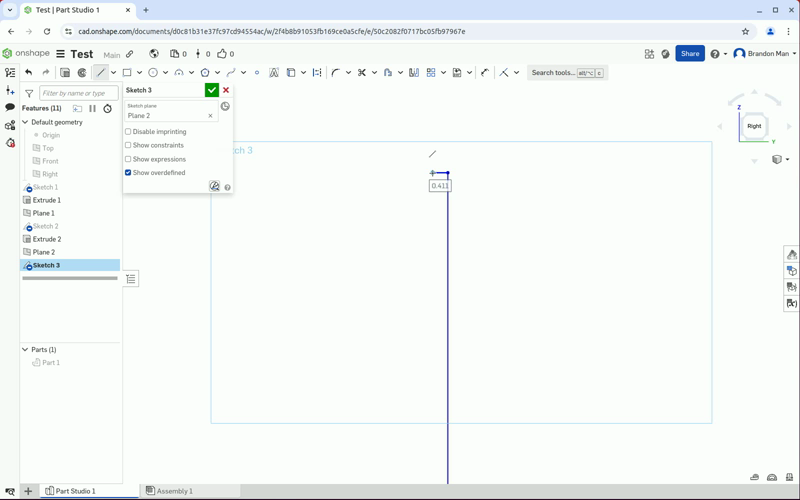
scroll(-6)
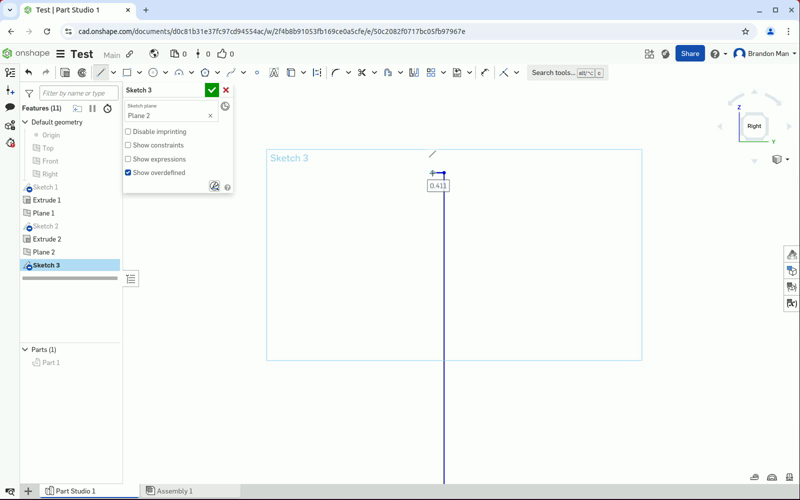
scroll(-6)
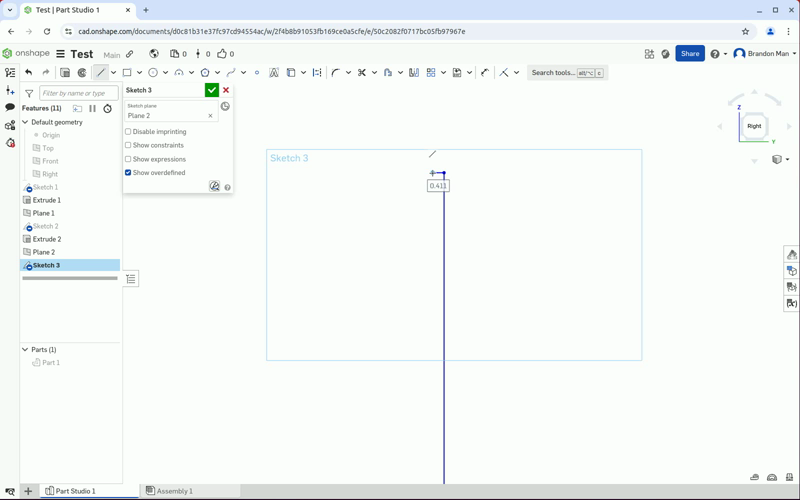
scroll(-6)
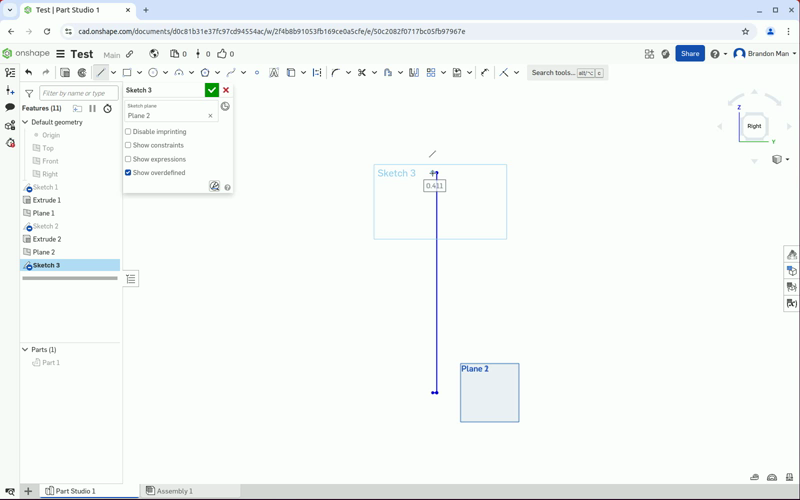
scroll(-6)
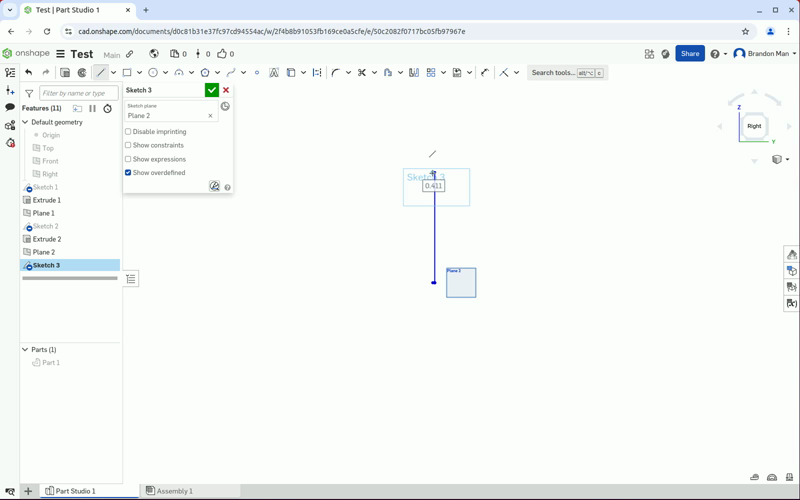
key_up(shift)
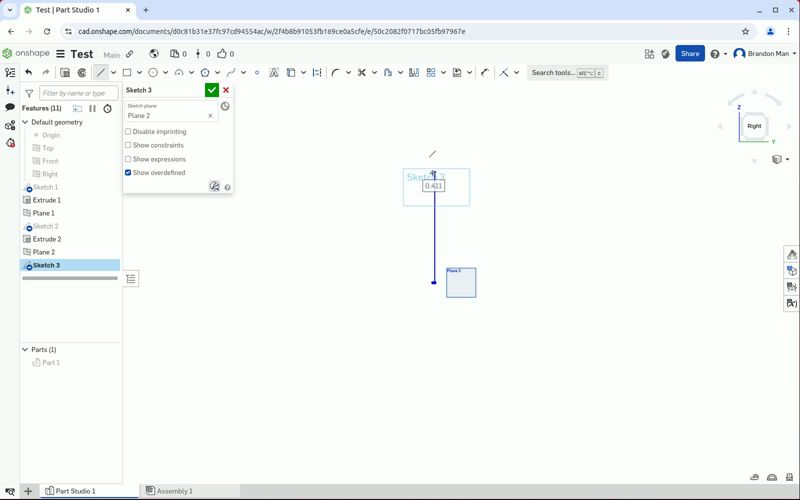
key_down(shift)
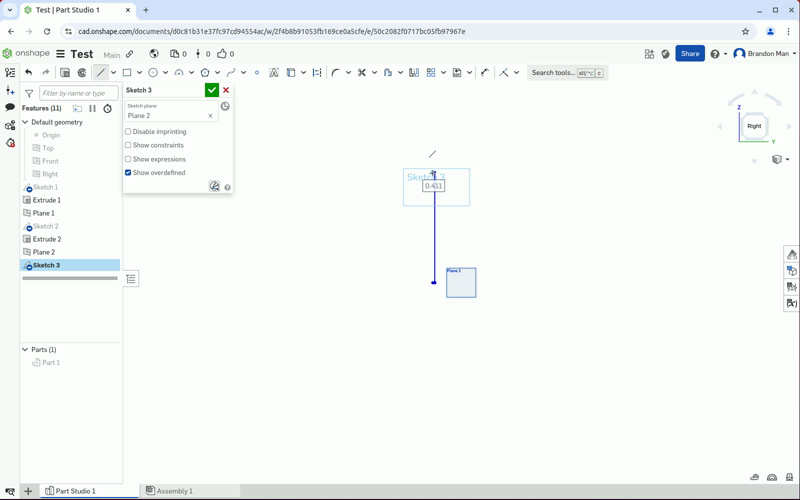
mouse_move(432, 282)
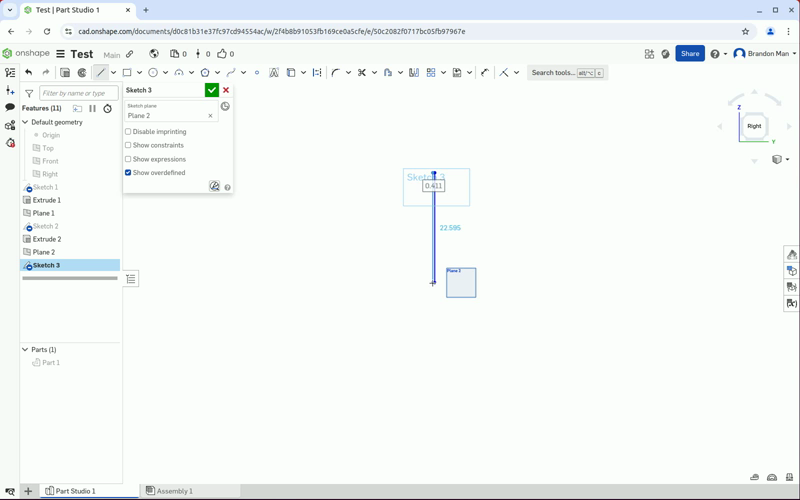
scroll(6)
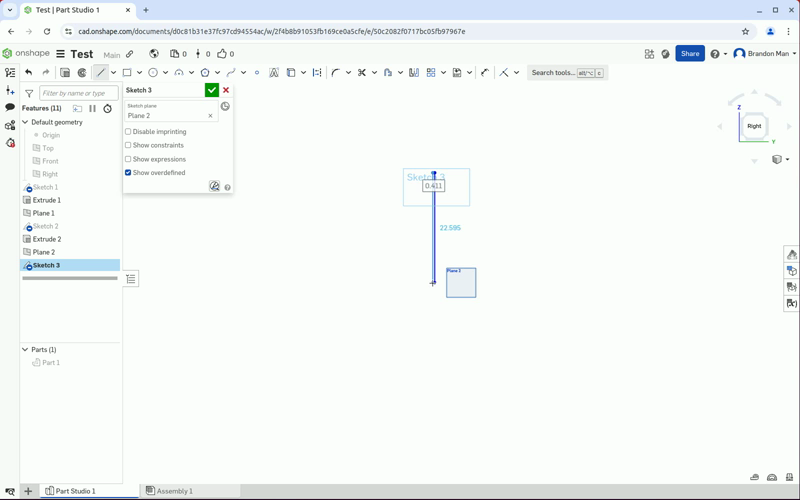
scroll(6)
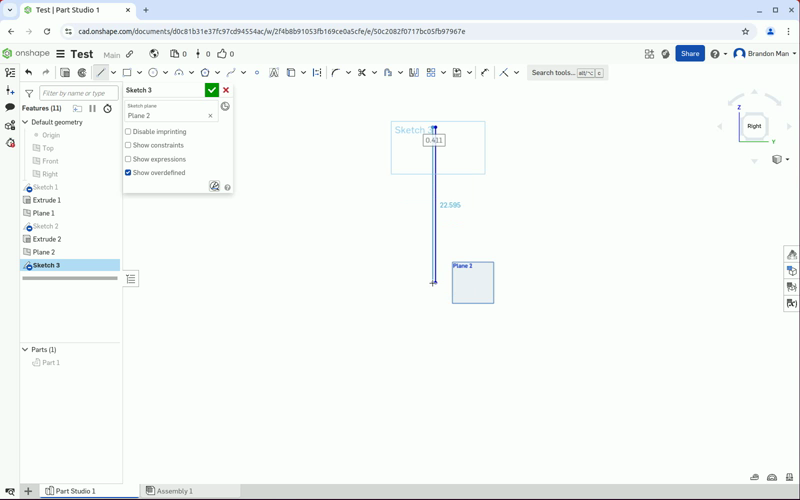
scroll(6)
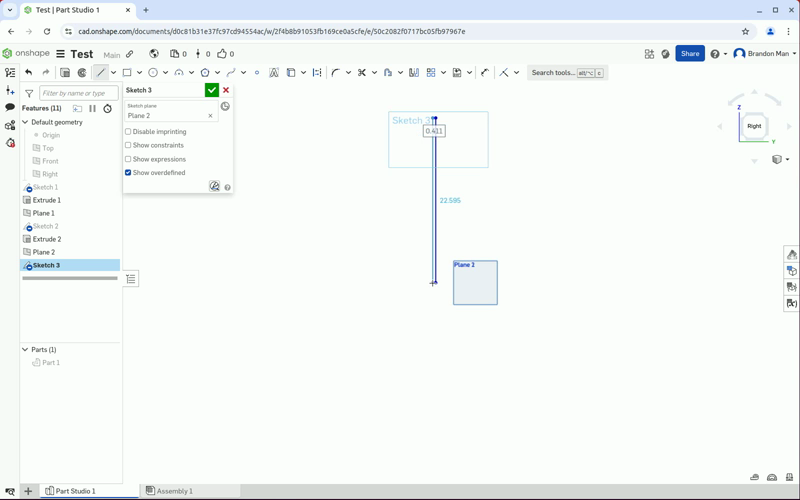
scroll(6)
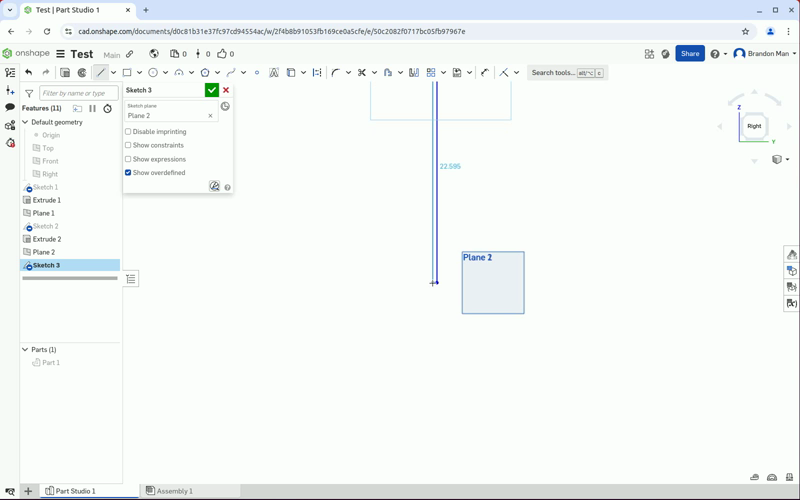
scroll(6)
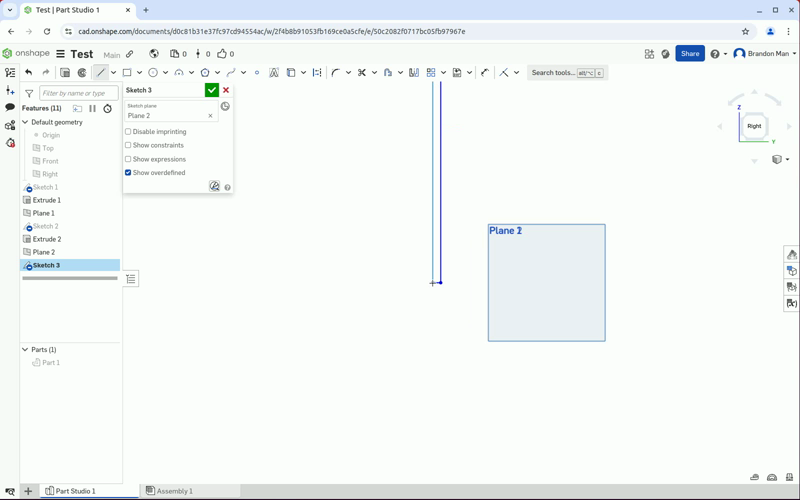
scroll(6)
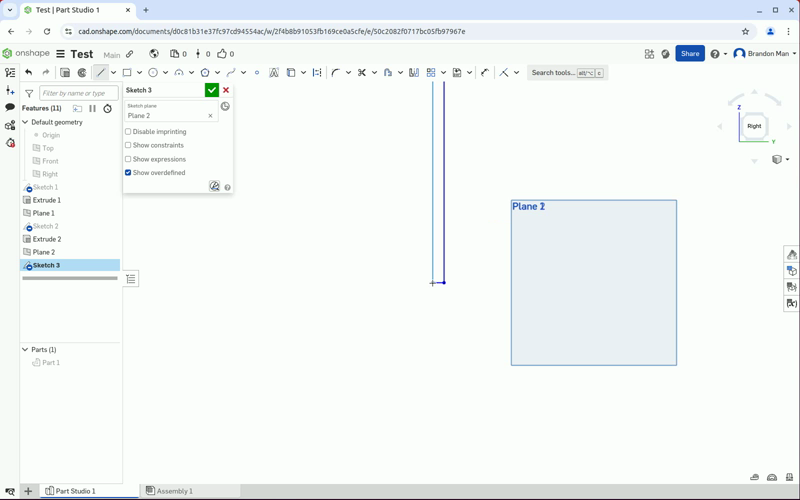
scroll(6)
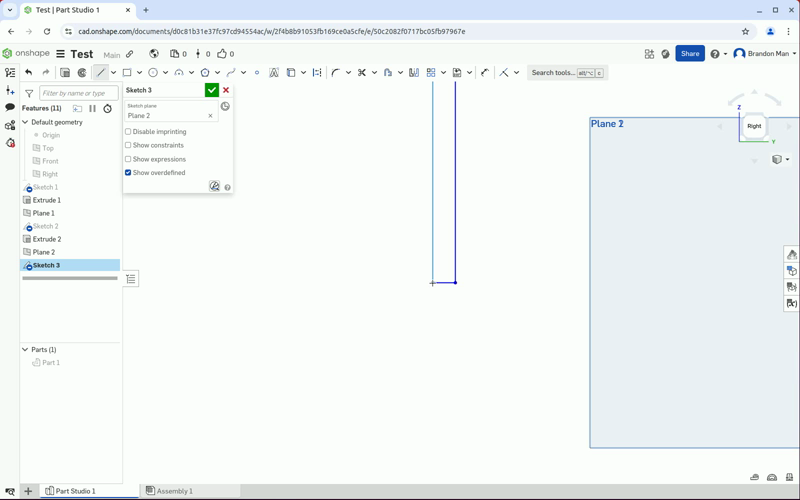
key_up(shift)
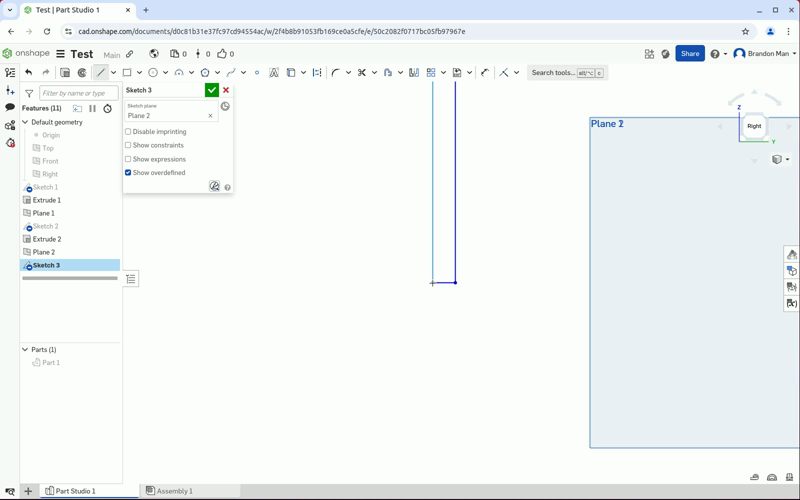
click(432, 282)
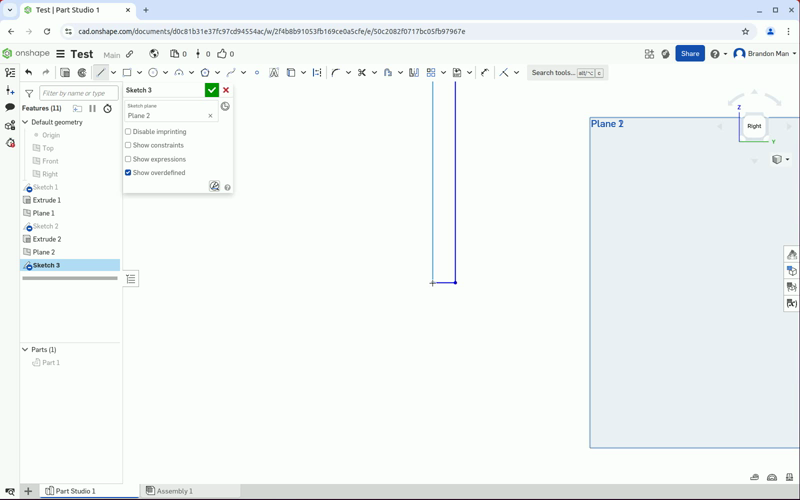
scroll(-6)
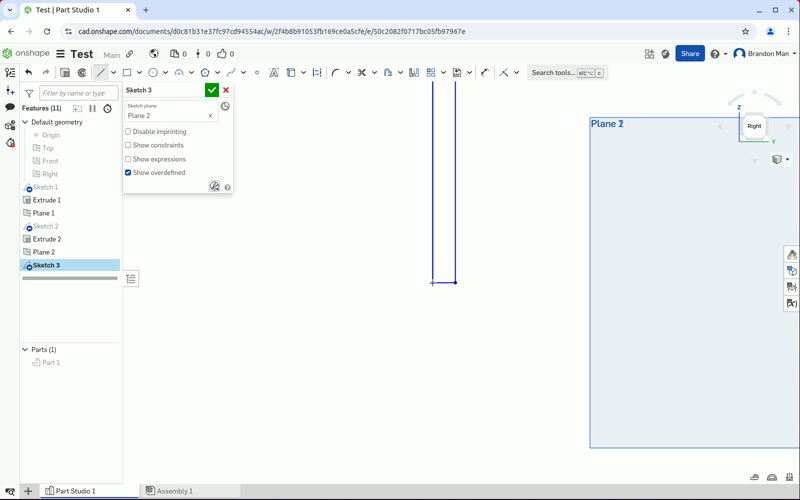
scroll(-6)
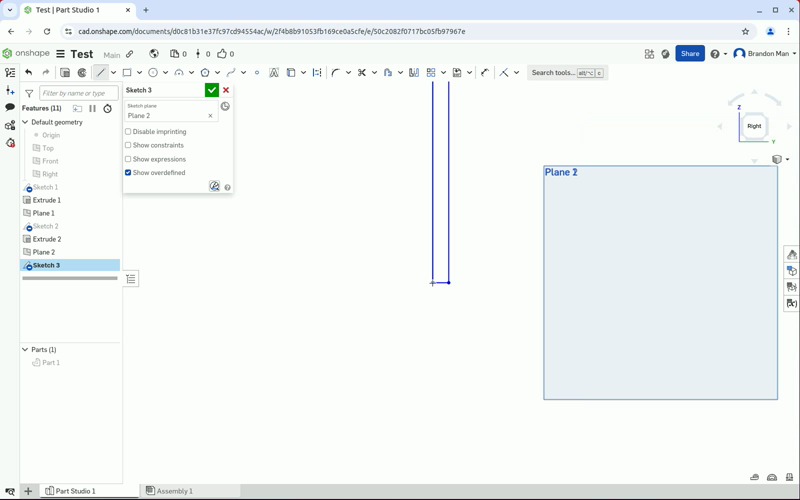
scroll(-6)
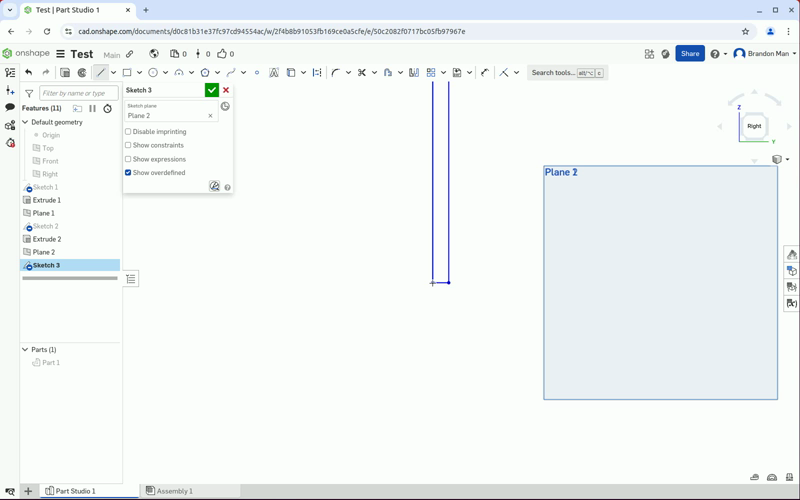
scroll(-6)
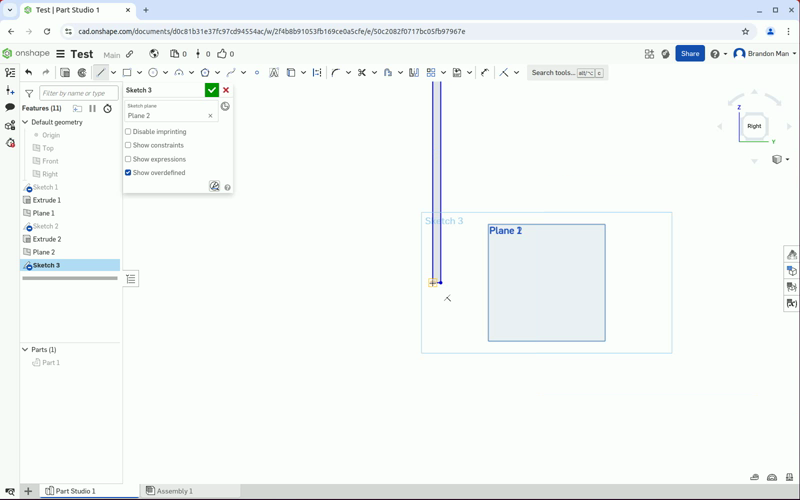
scroll(-6)
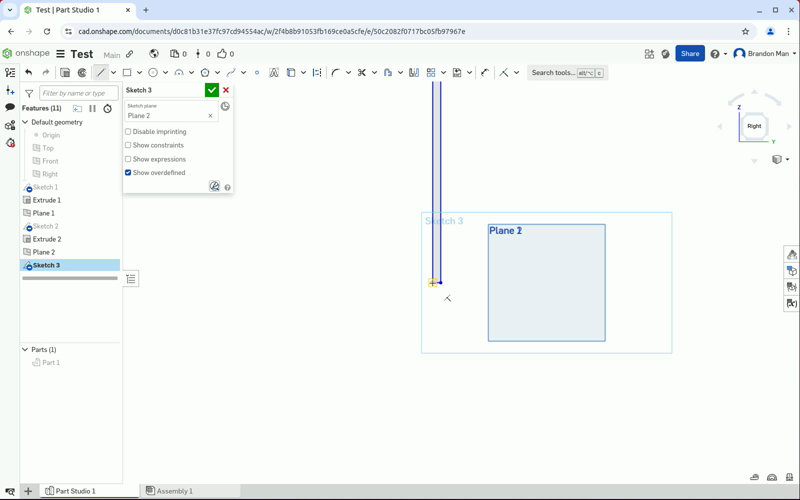
scroll(-6)
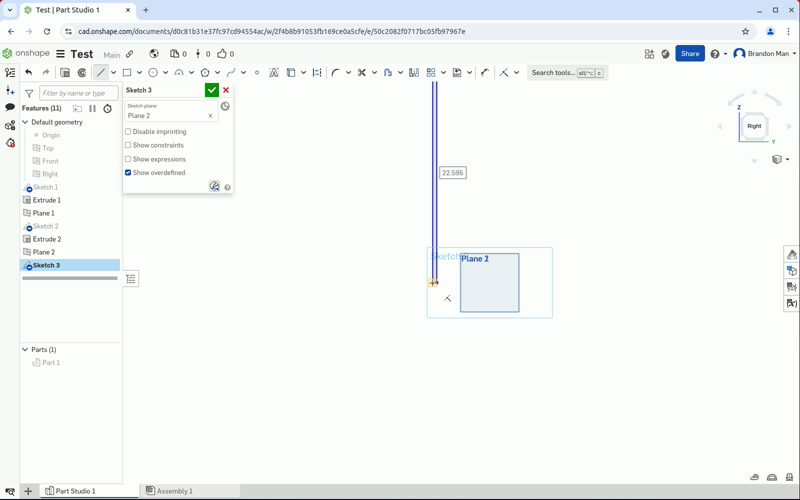
scroll(-6)
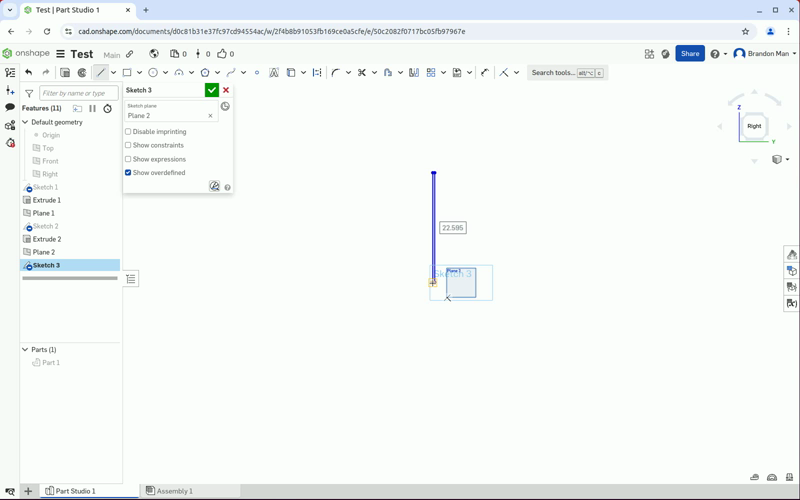
key(esc)
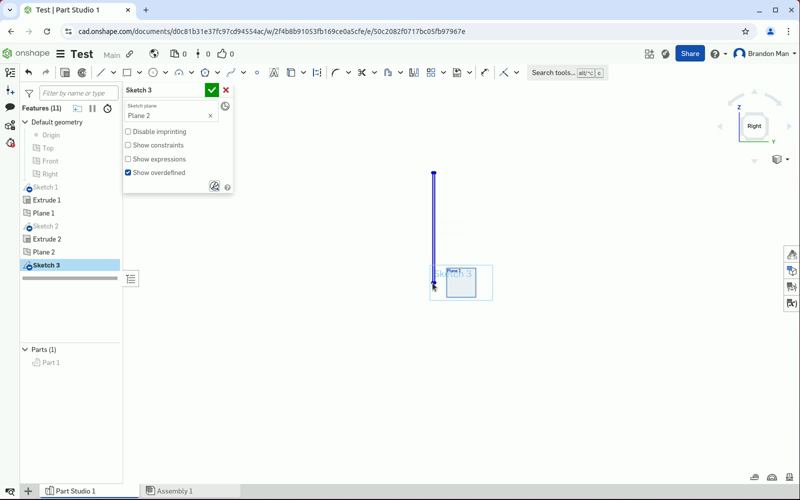
mouse_move(432, 186)
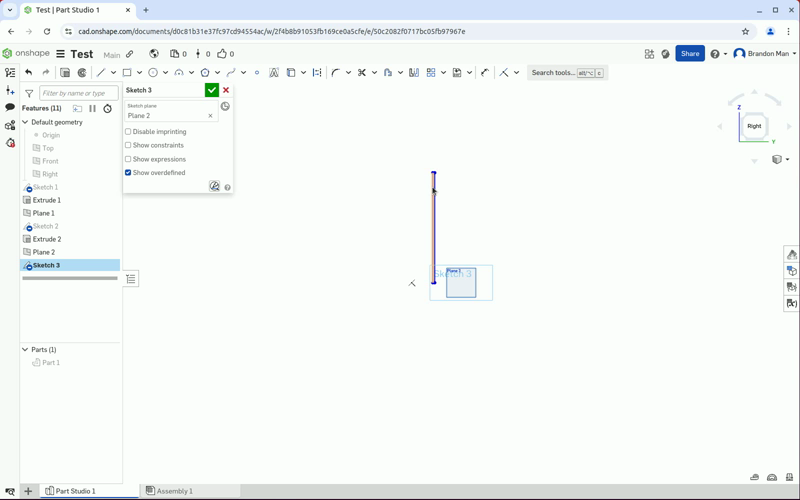
scroll(6)
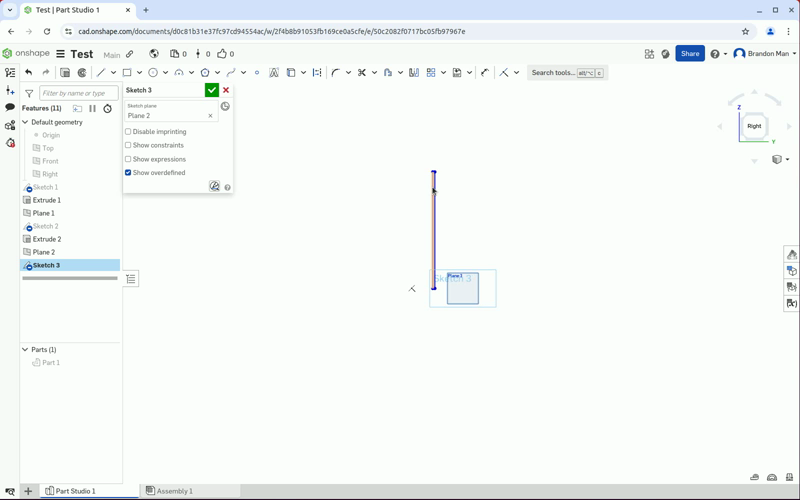
scroll(6)
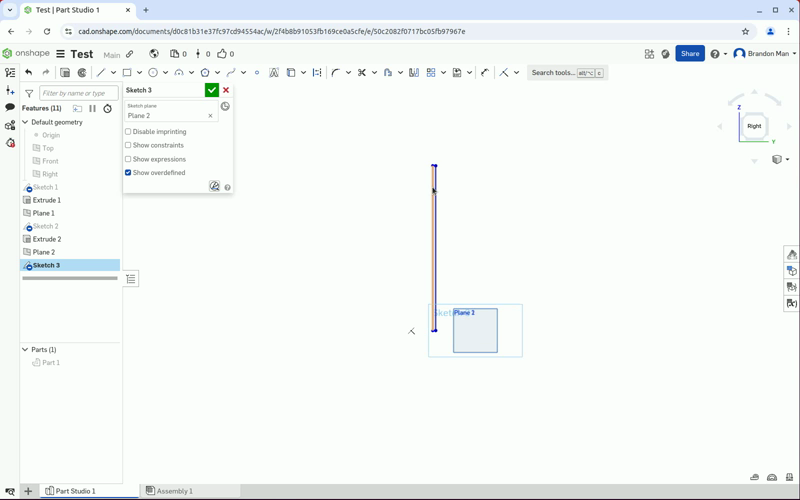
scroll(6)
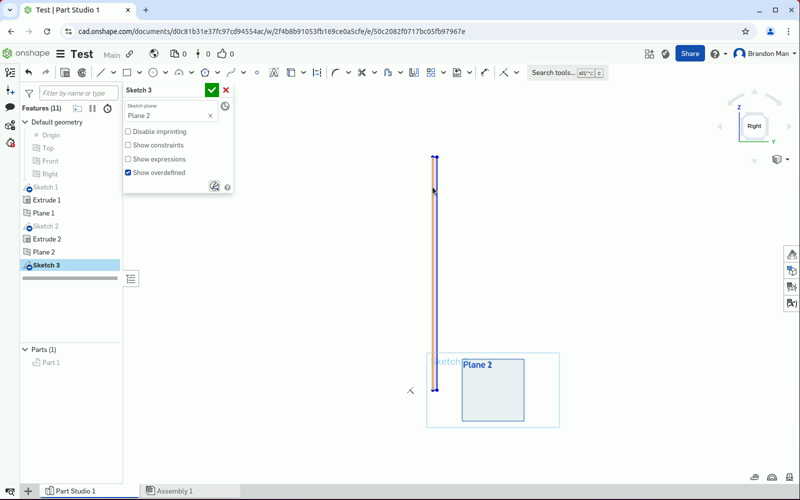
scroll(6)
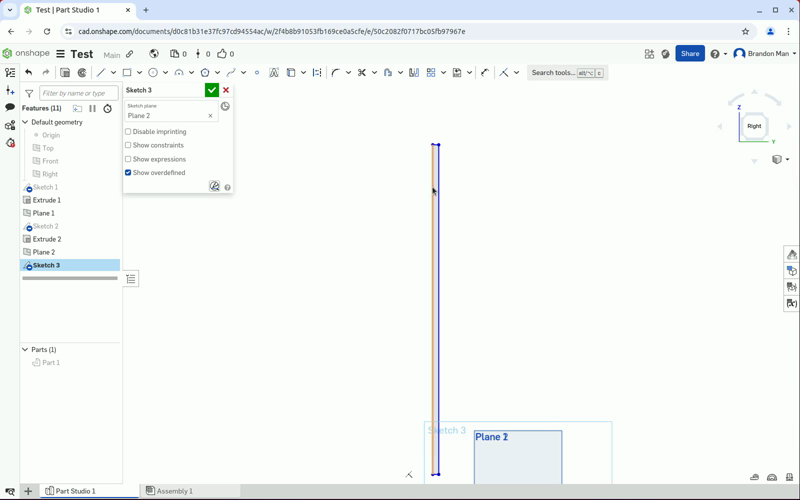
scroll(6)
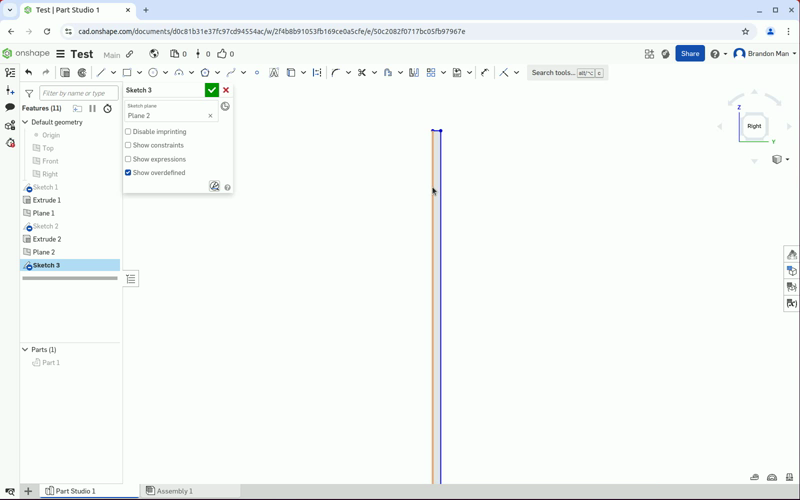
scroll(6)
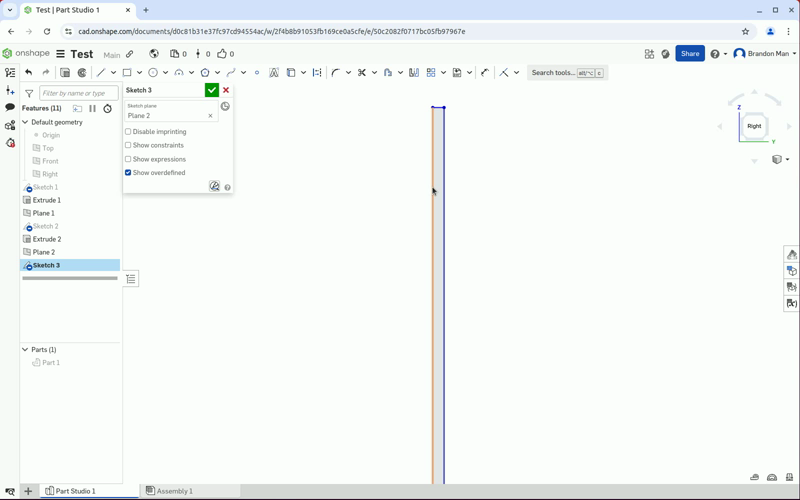
scroll(6)
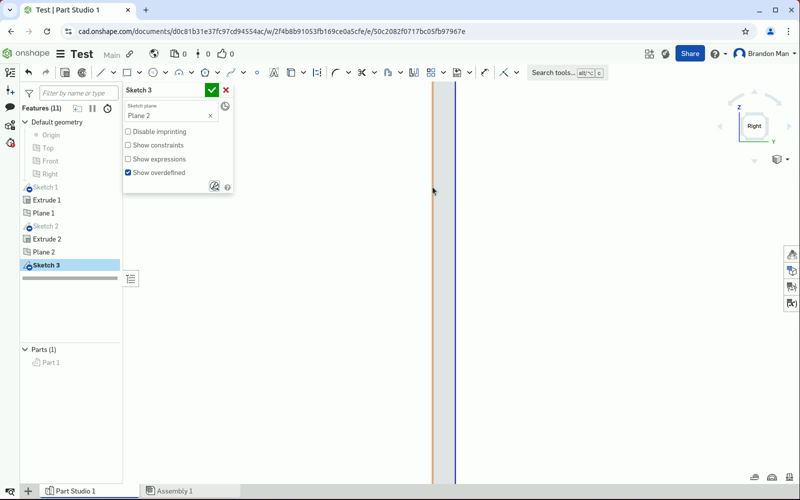
click(432, 186)
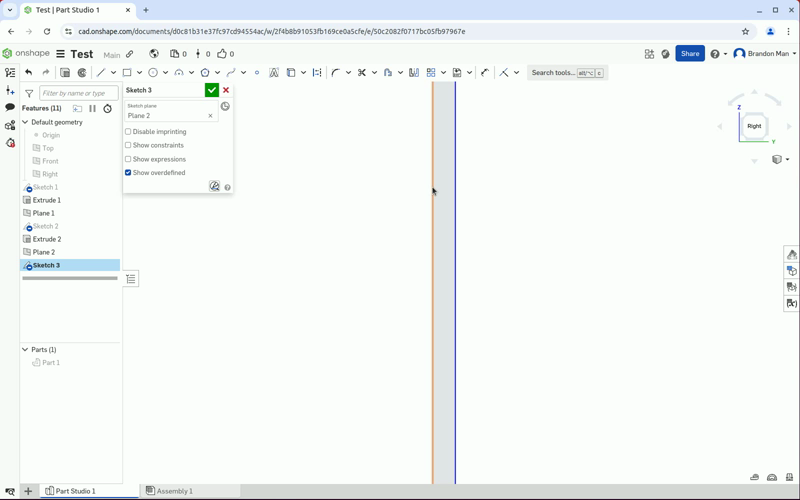
scroll(-6)
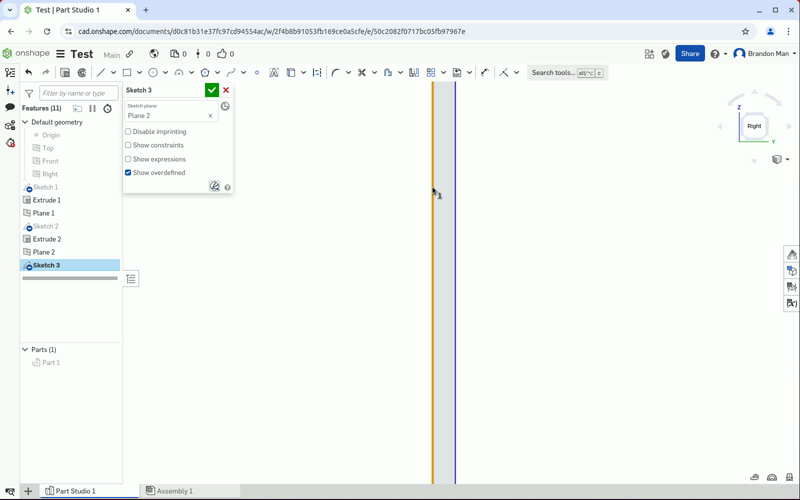
scroll(-6)
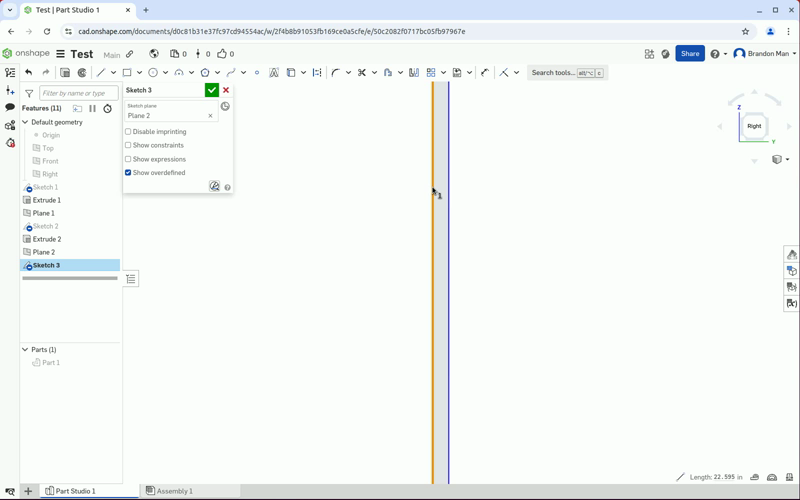
scroll(-6)
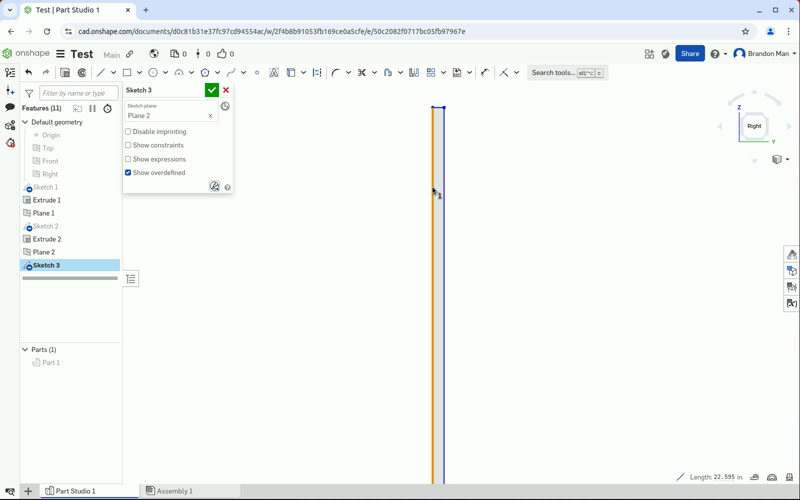
scroll(-6)
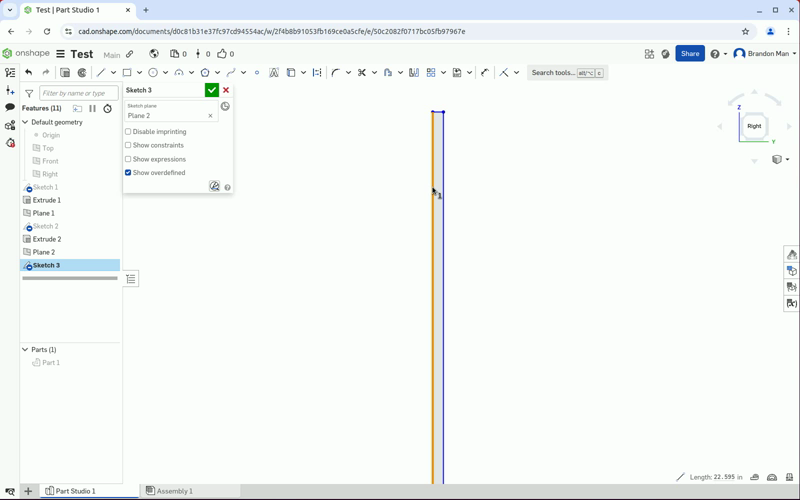
scroll(-6)
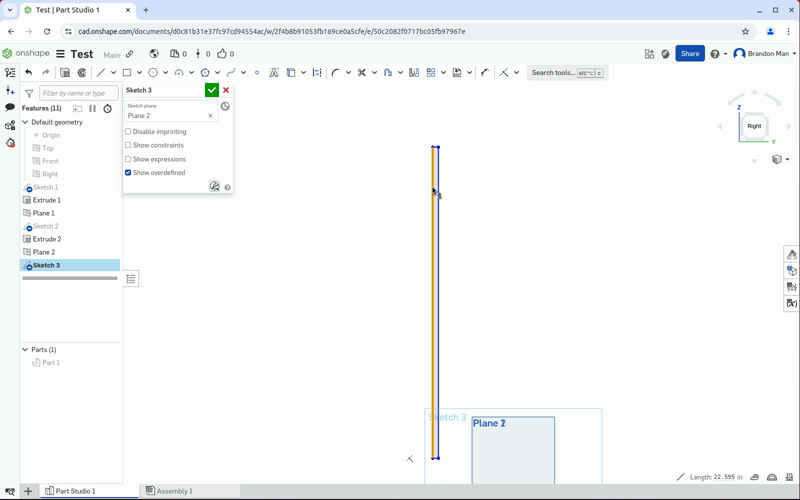
scroll(-6)
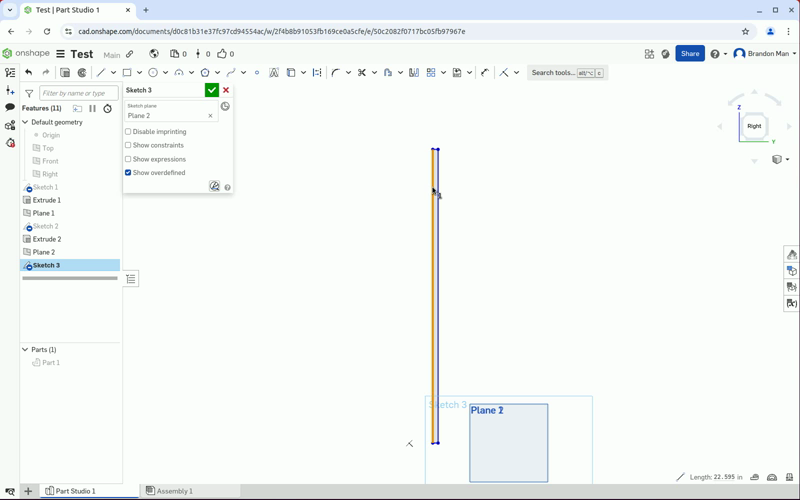
scroll(-6)
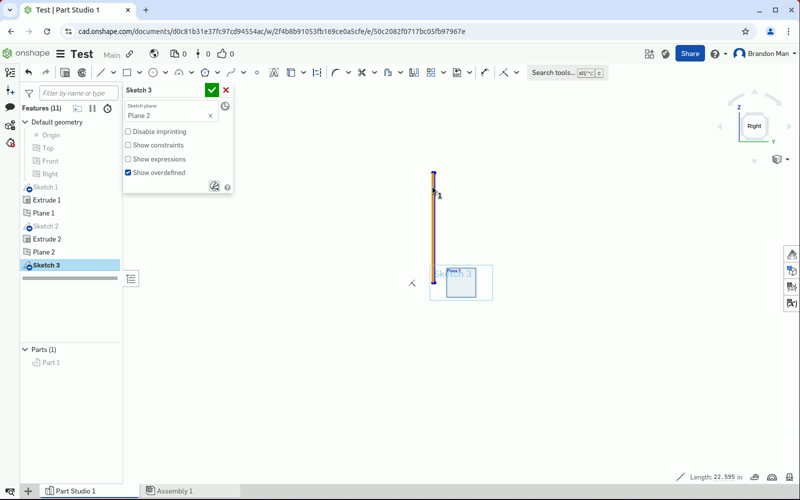
mouse_move(73, 352)
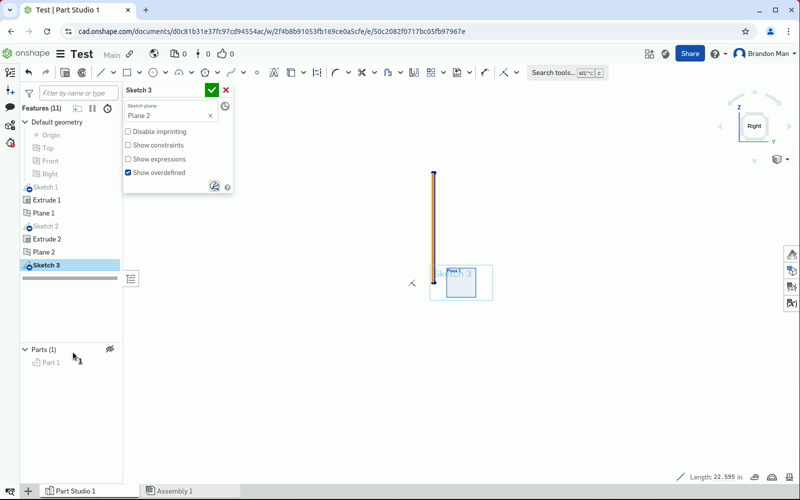
key(shift+y)
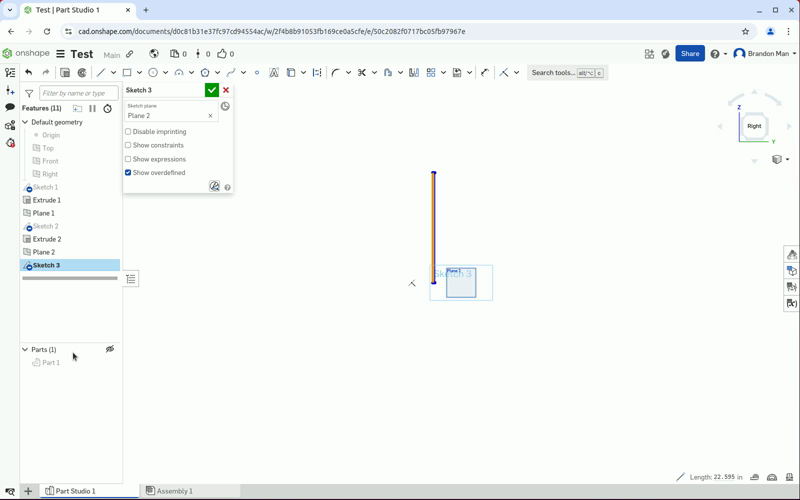
key(shift+e)
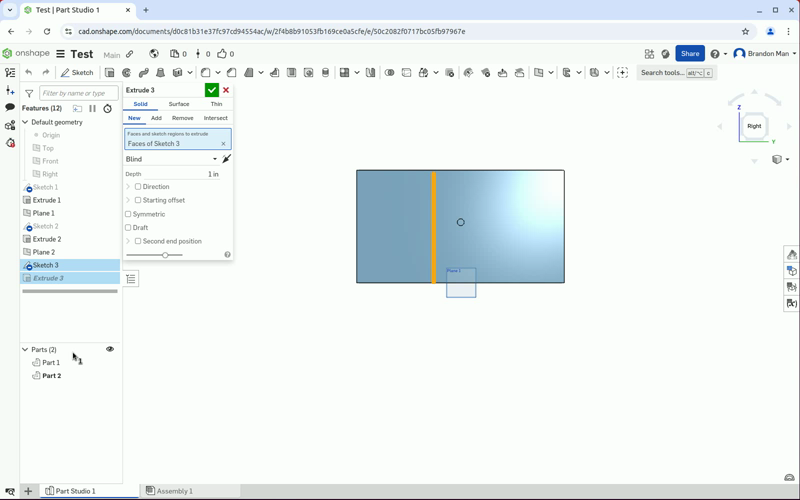
mouse_move(143, 106)
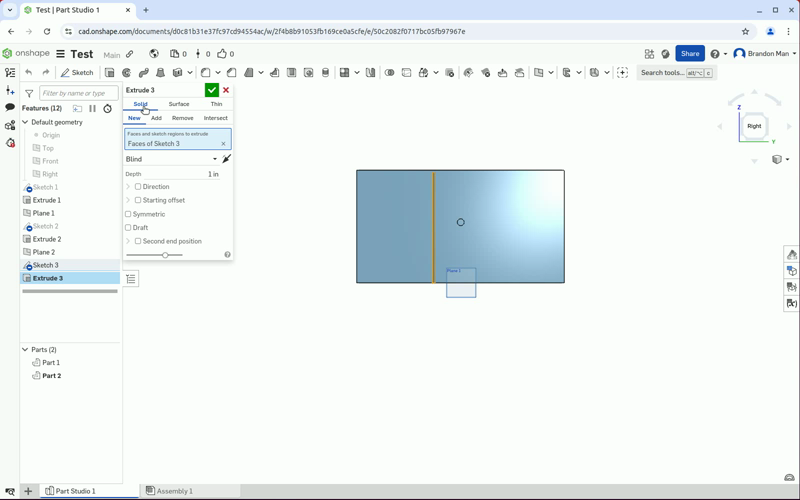
click(143, 106)
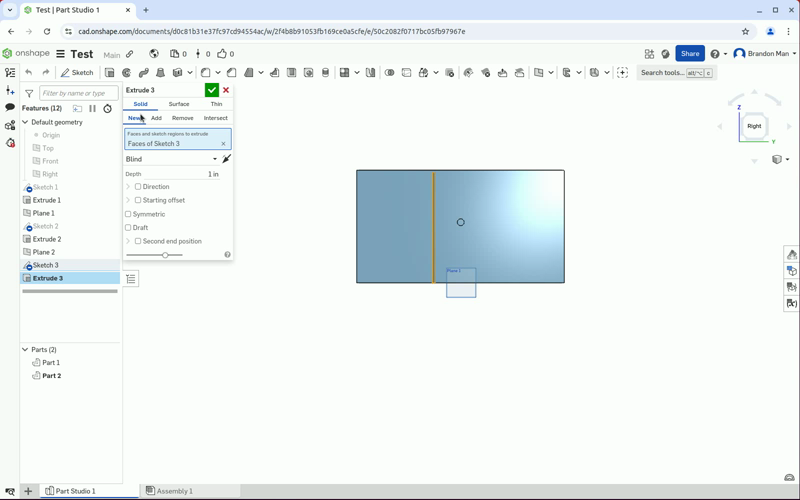
mouse_move(137, 120)
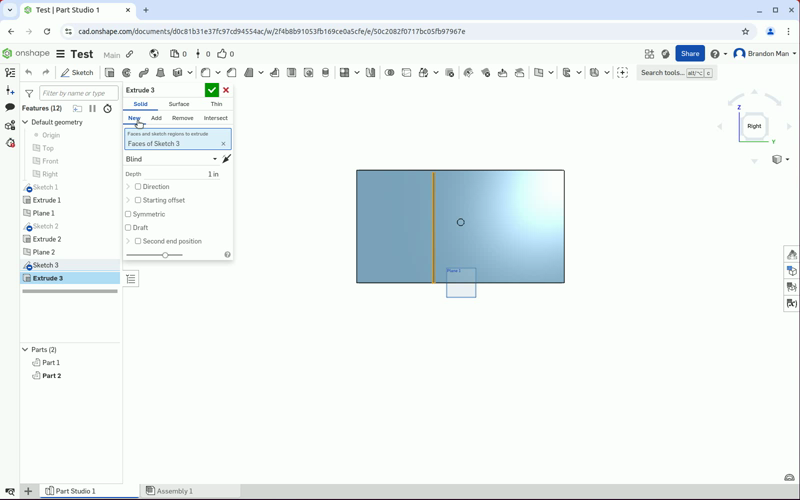
click(137, 120)
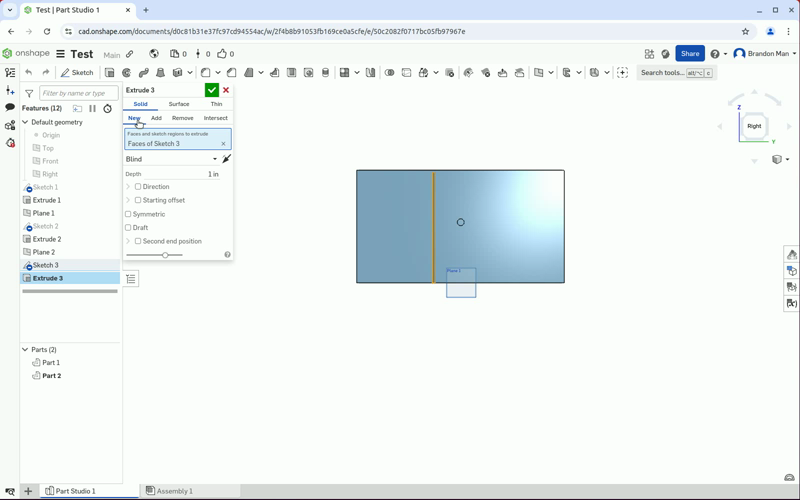
key(tab, 4)
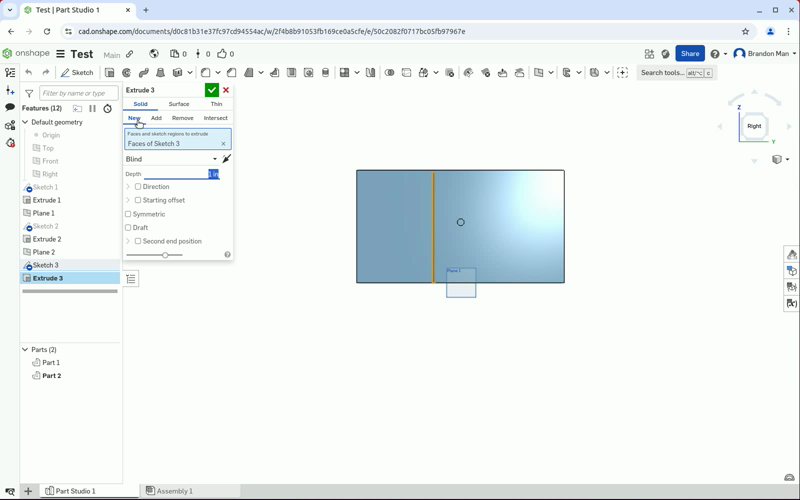
text(2.407)
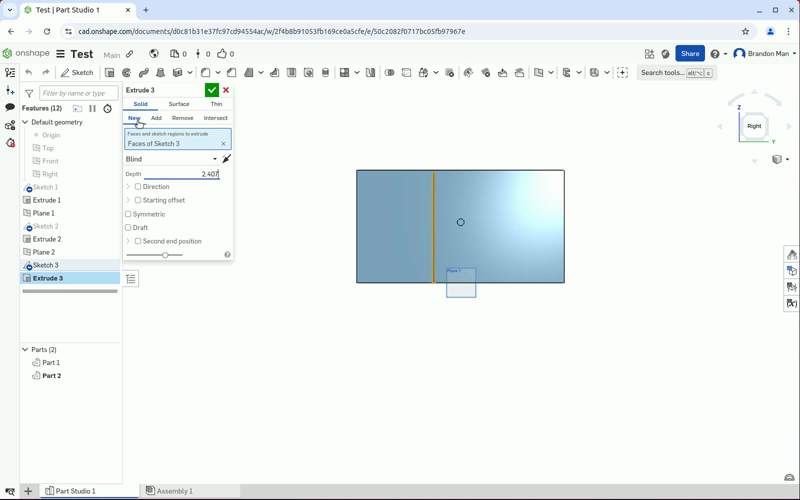
key(enter)
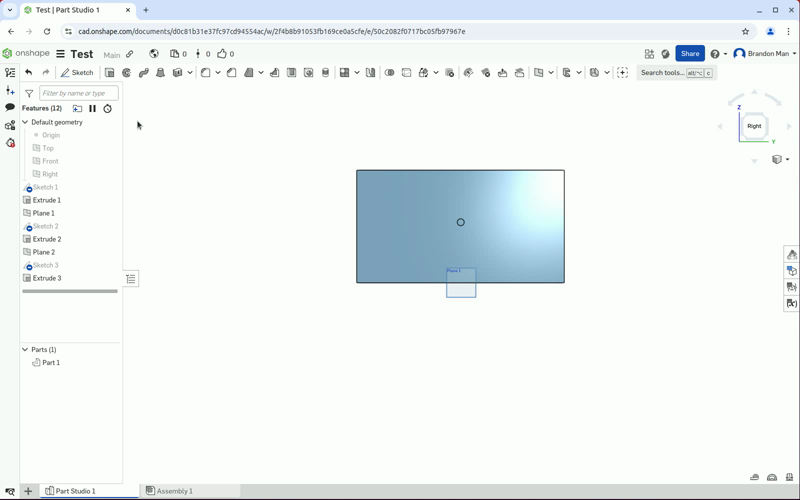
key(shift+h)
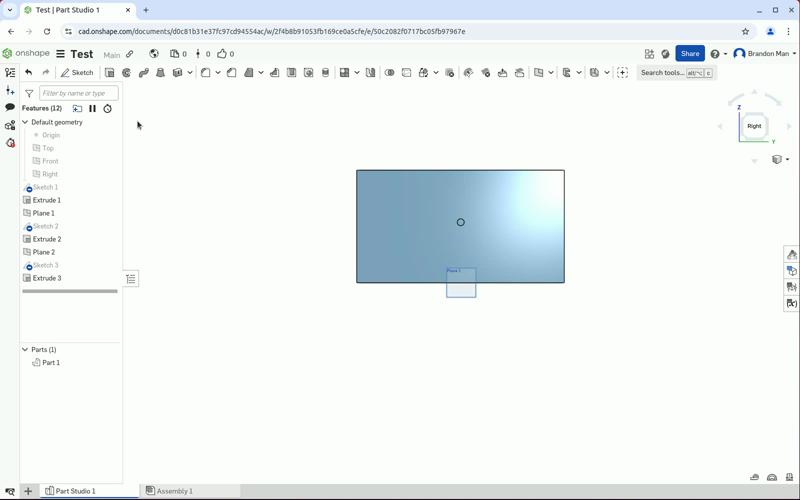
key(shift+h)
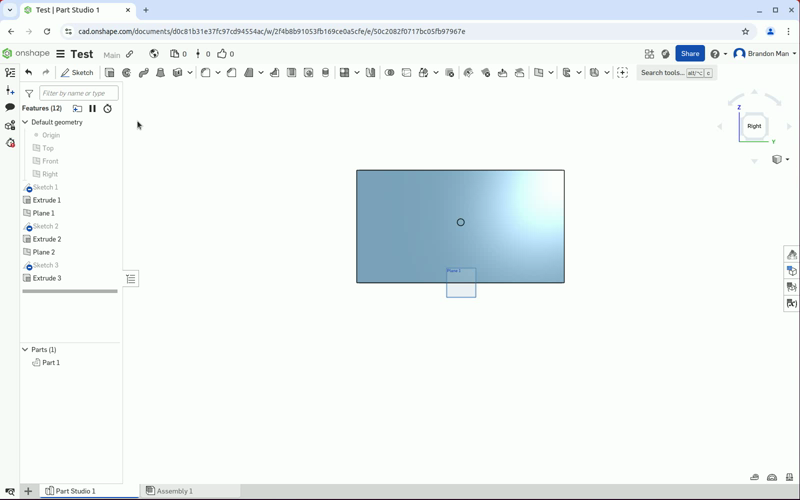
mouse_move(73, 189)
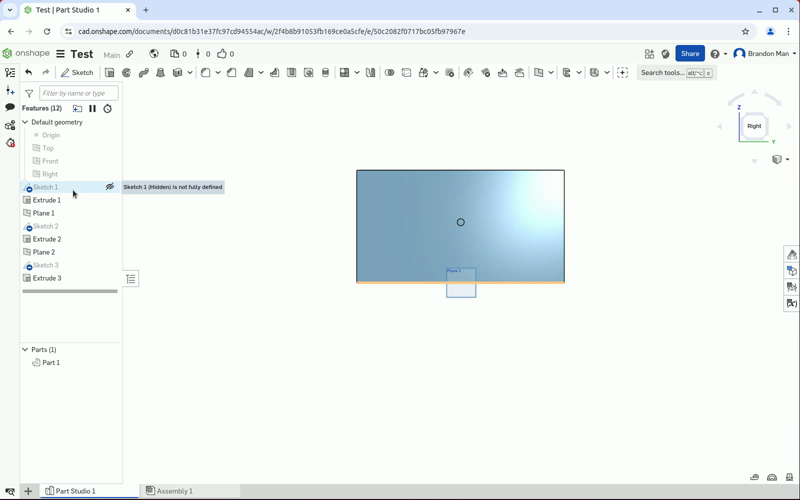
click(73, 189)
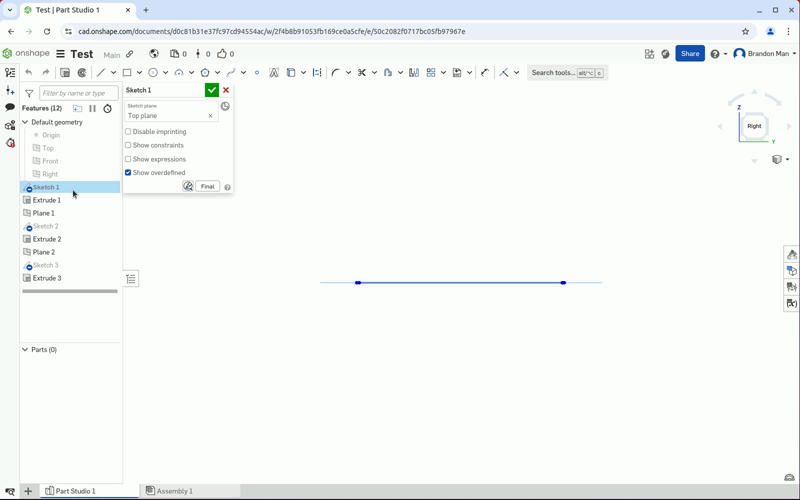
mouse_move(229, 92)
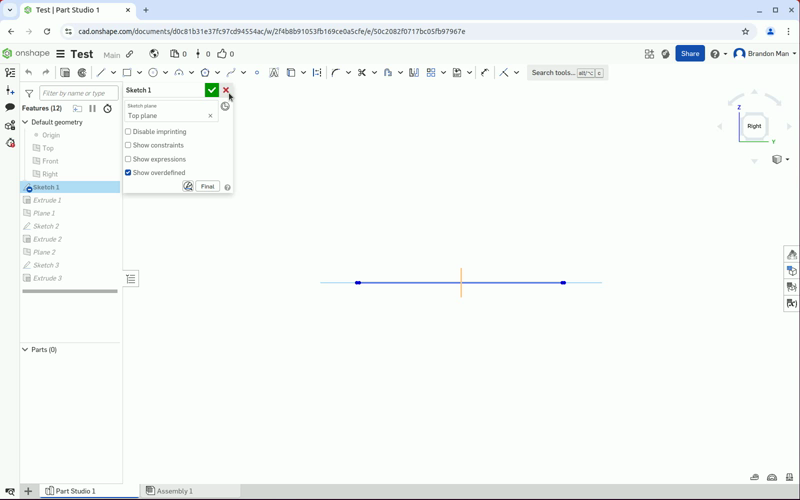
click(229, 92)
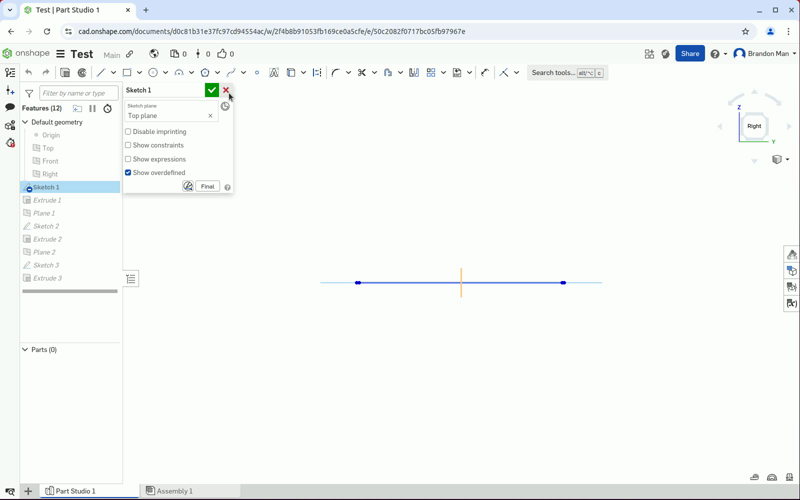
key(shift+s)
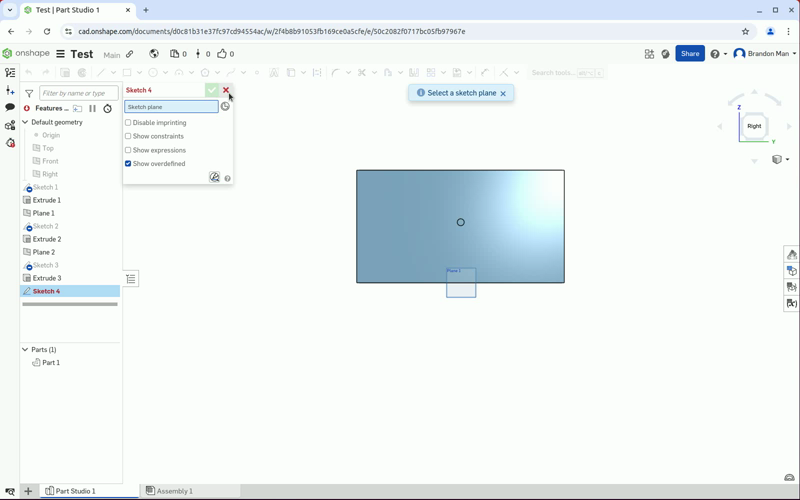
mouse_move(73, 254)
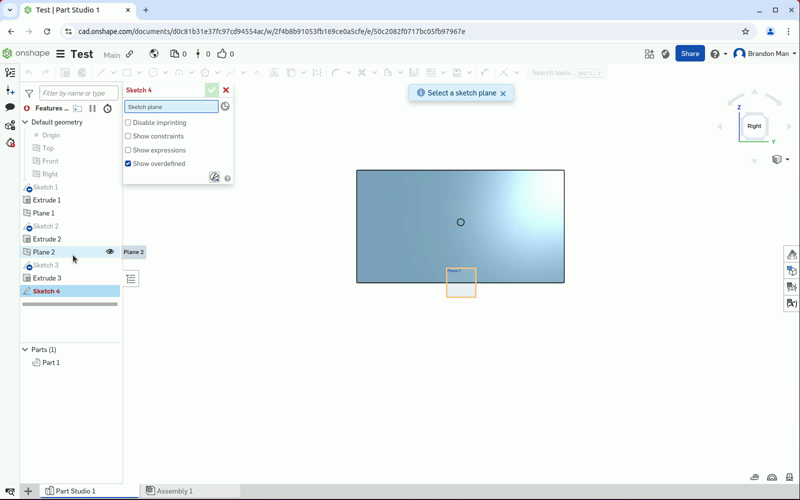
click(73, 254)
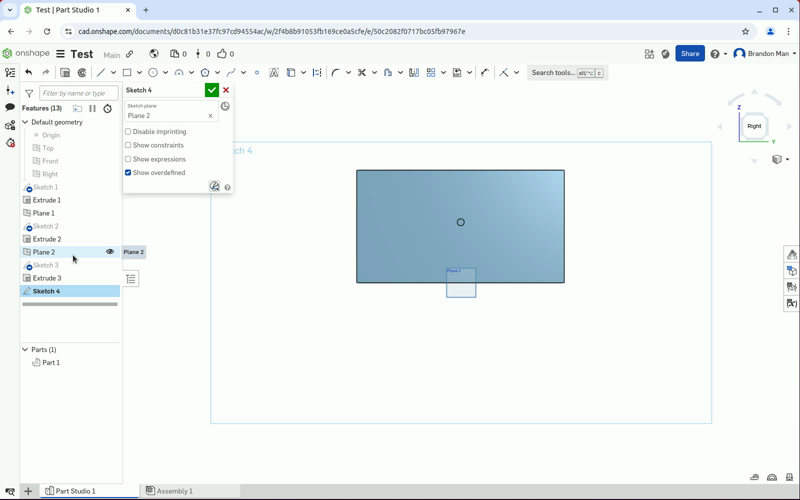
mouse_move(73, 352)
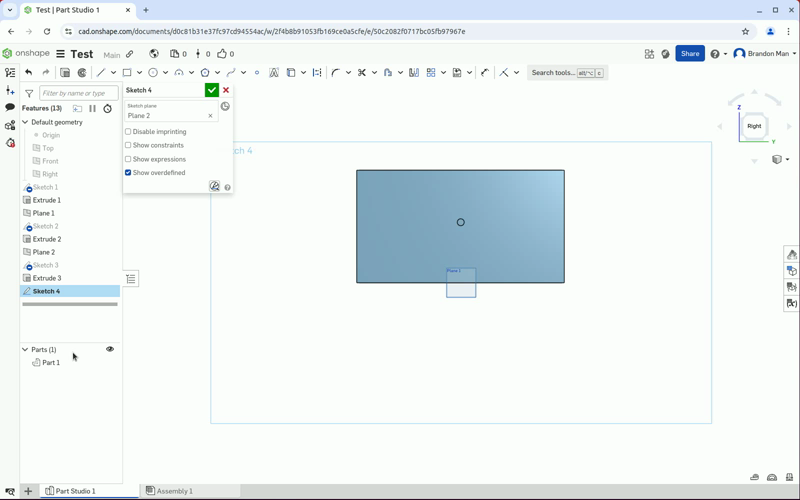
key(y)
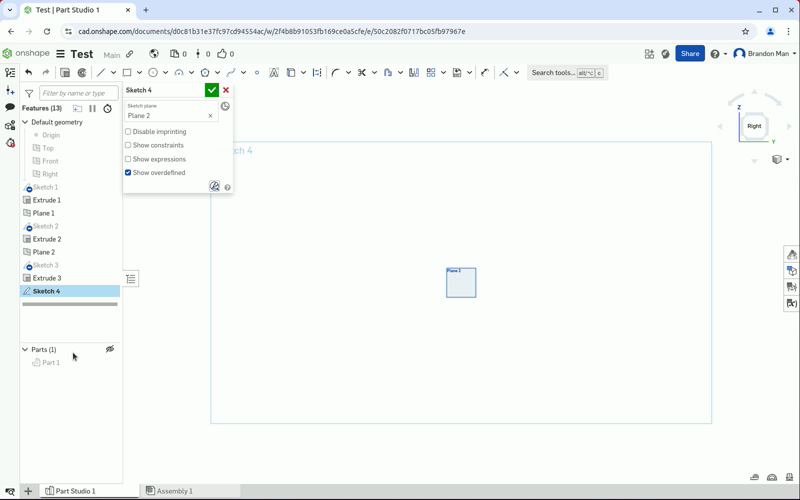
key(l)
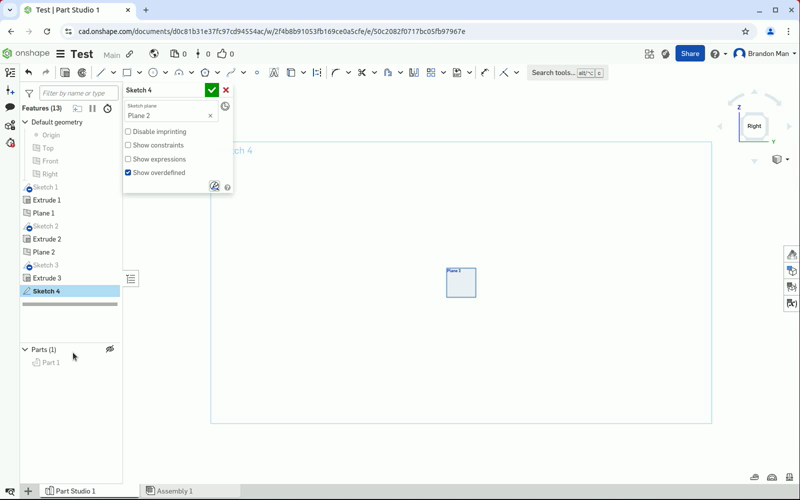
key_down(shift)
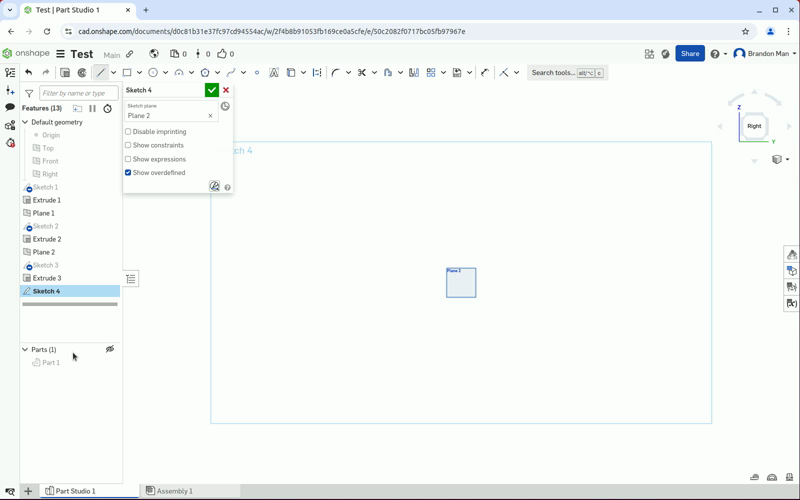
mouse_move(486, 282)
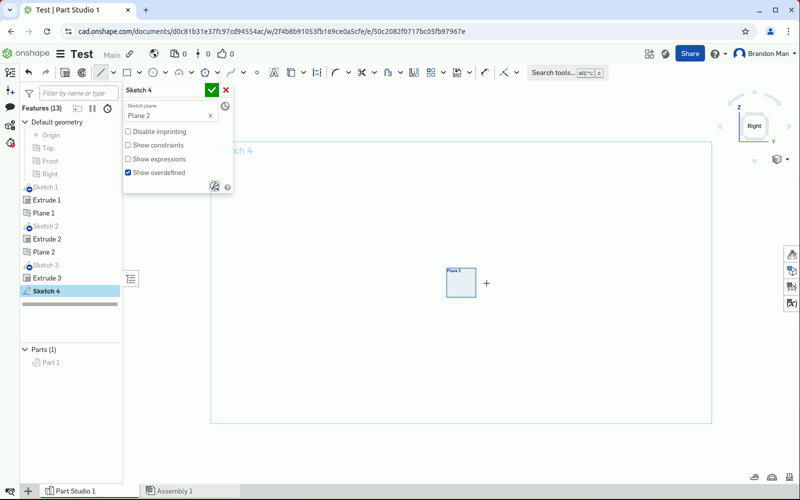
click(486, 282)
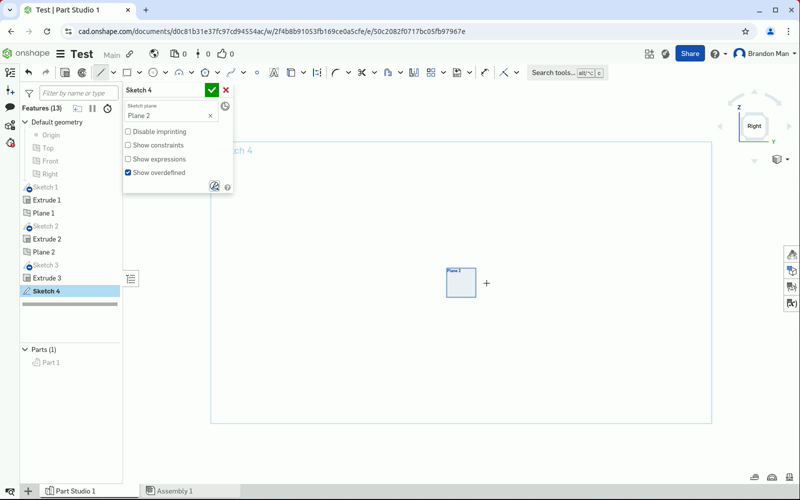
key_up(shift)
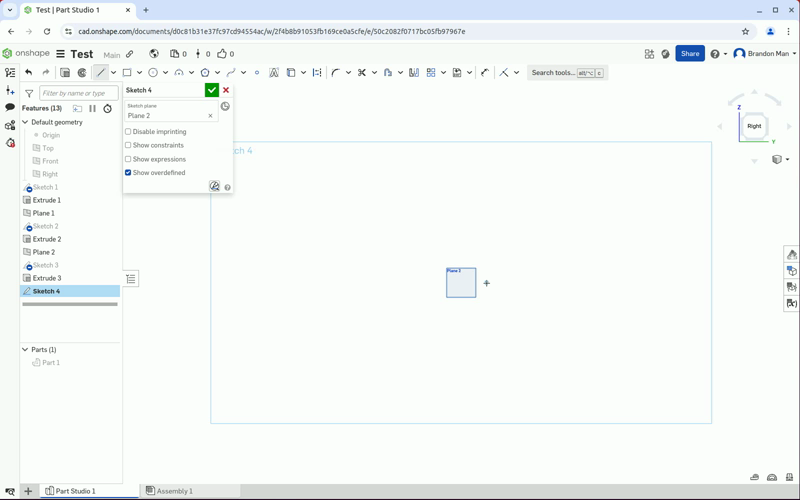
key_down(shift)
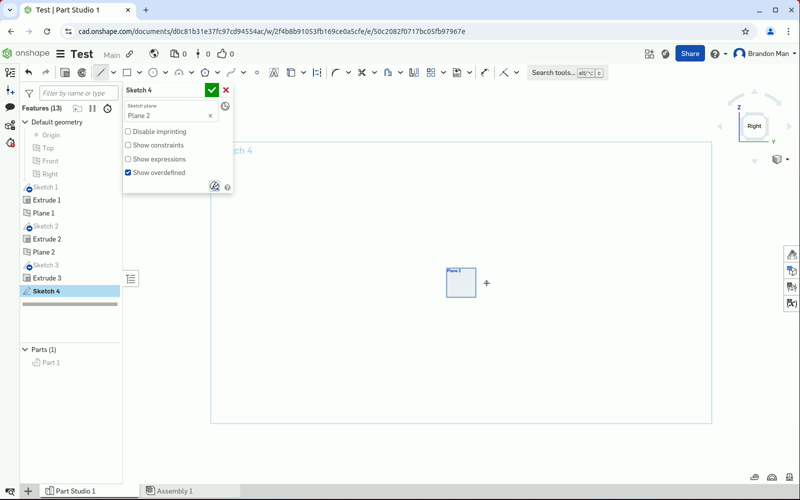
mouse_move(516, 282)
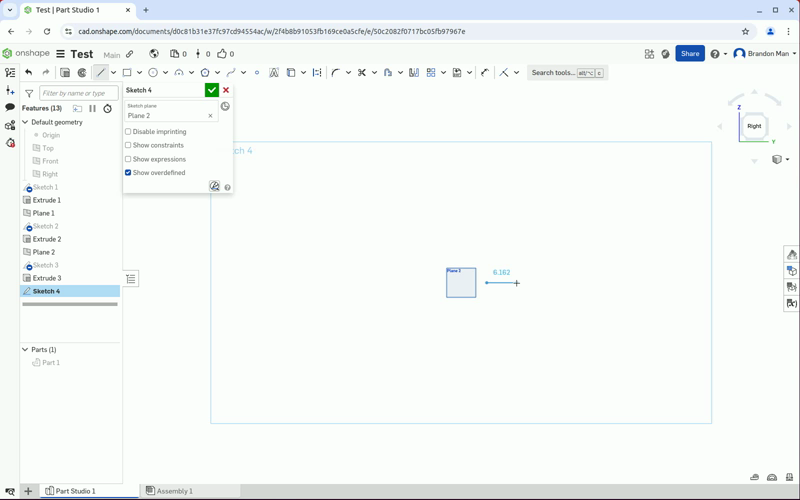
mouse_move(489, 282)
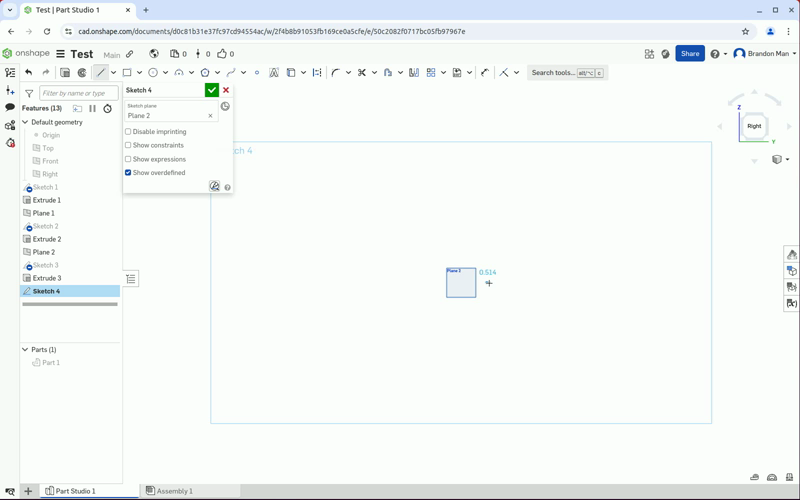
scroll(6)
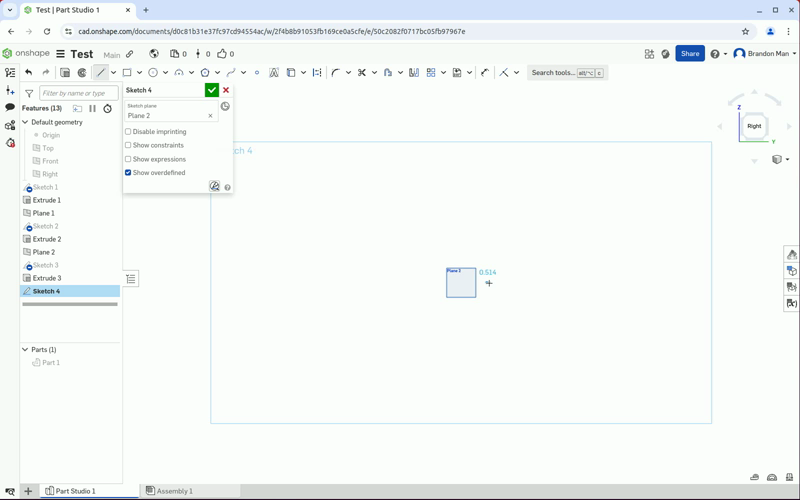
scroll(6)
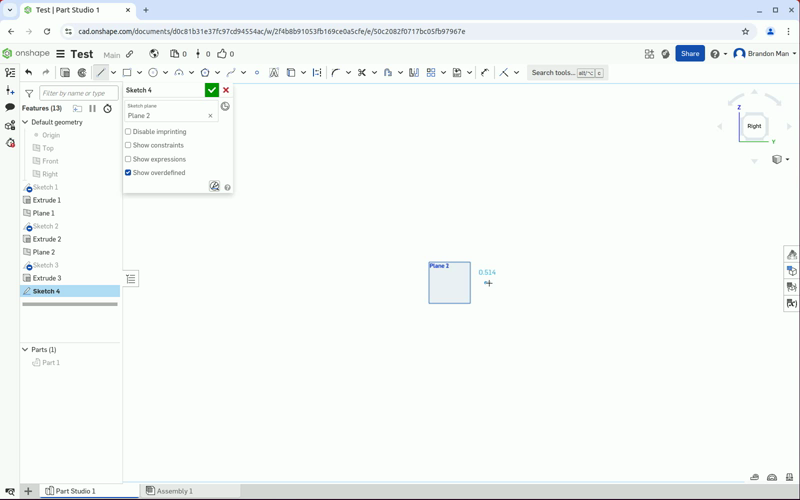
scroll(6)
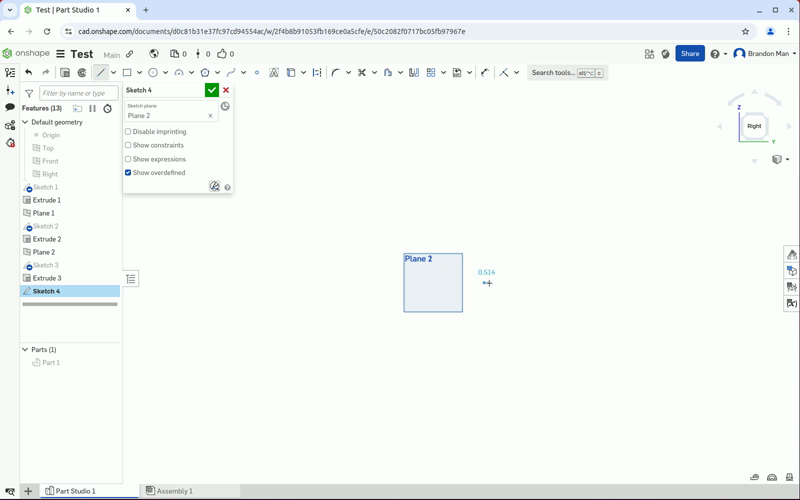
scroll(6)
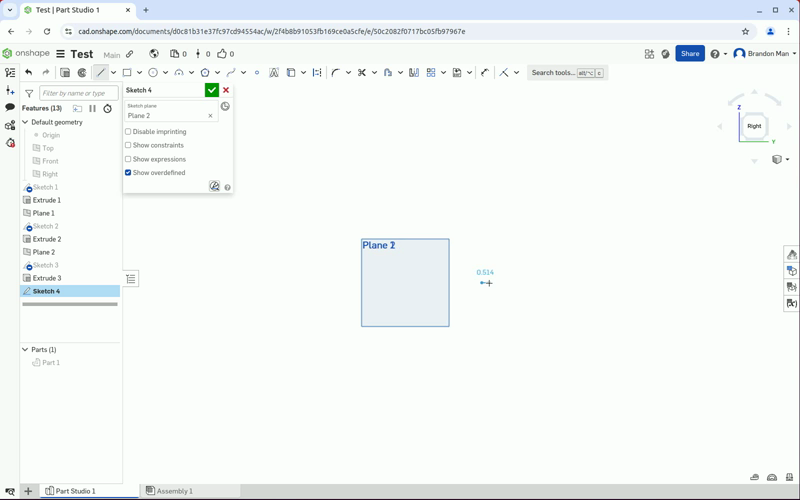
scroll(6)
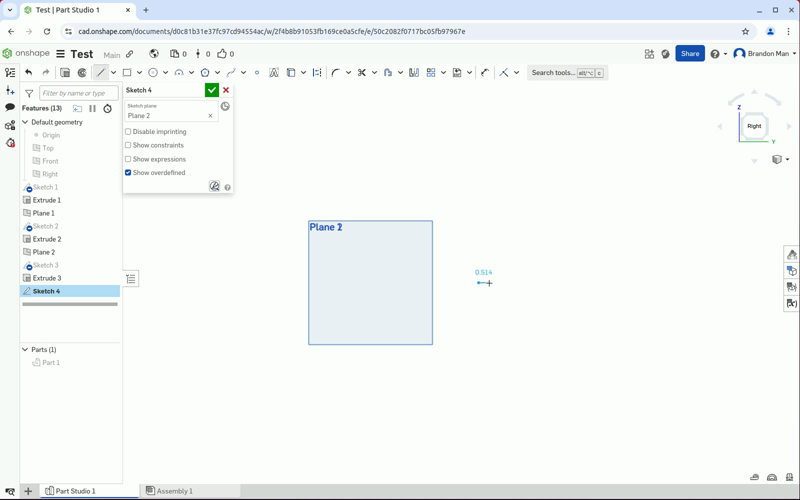
scroll(6)
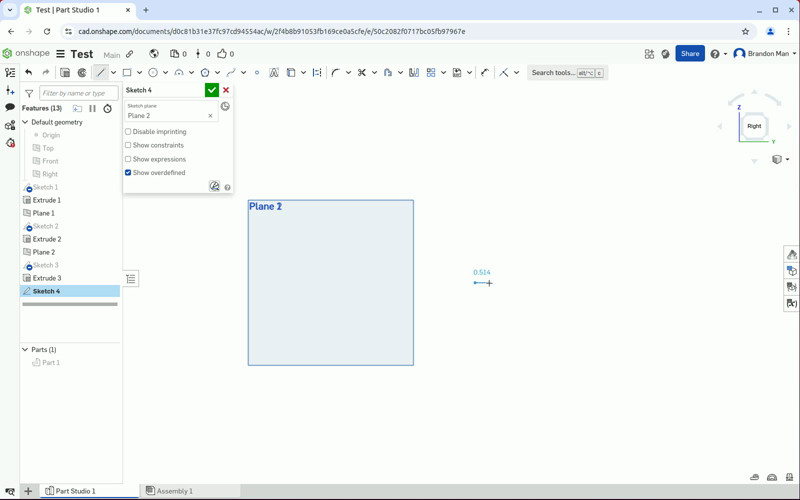
scroll(6)
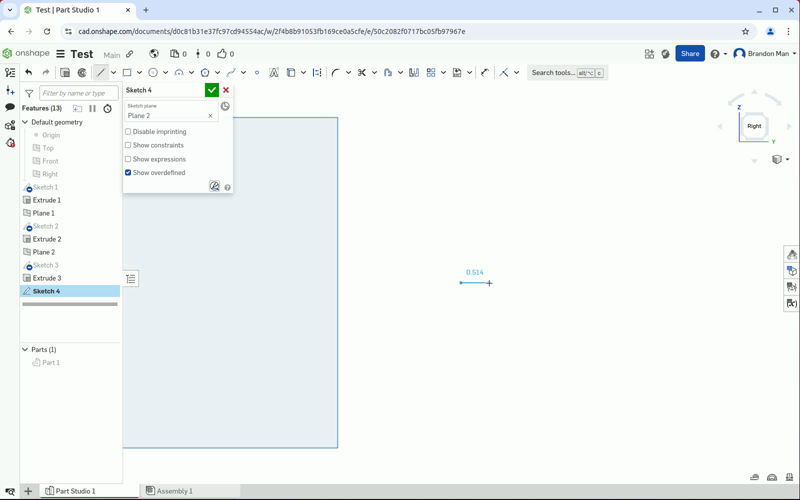
click(489, 282)
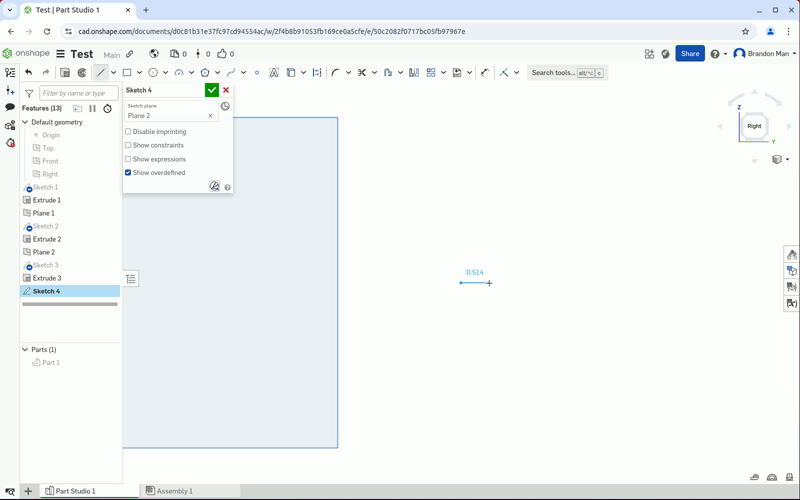
scroll(-6)
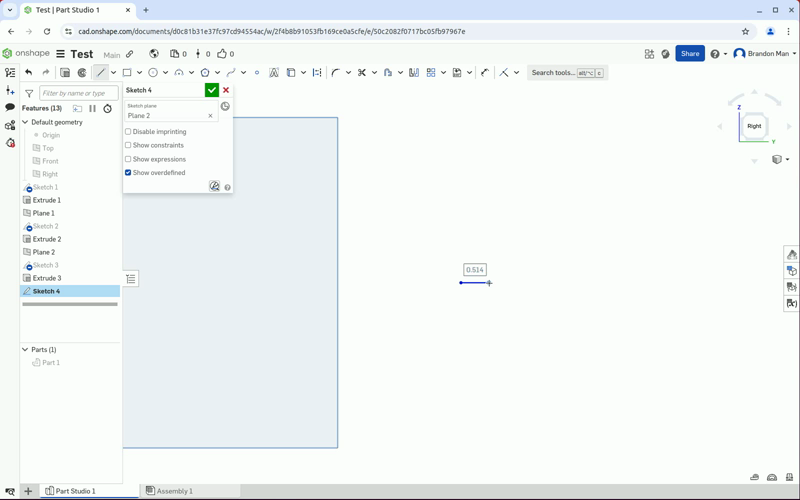
scroll(-6)
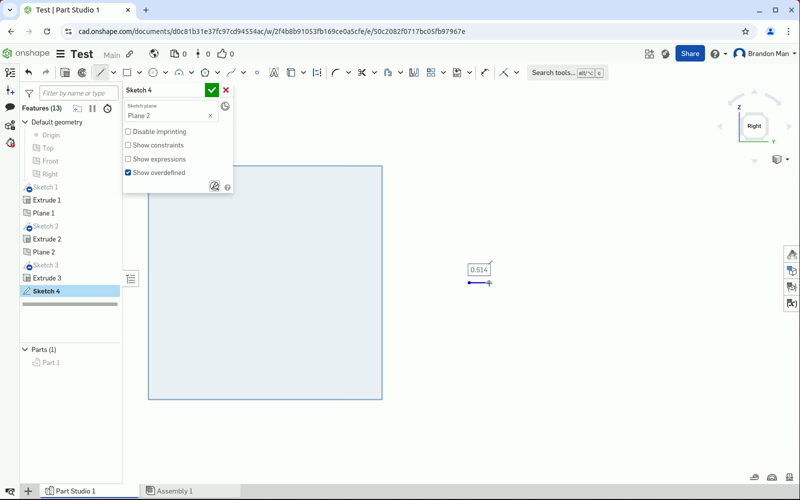
scroll(-6)
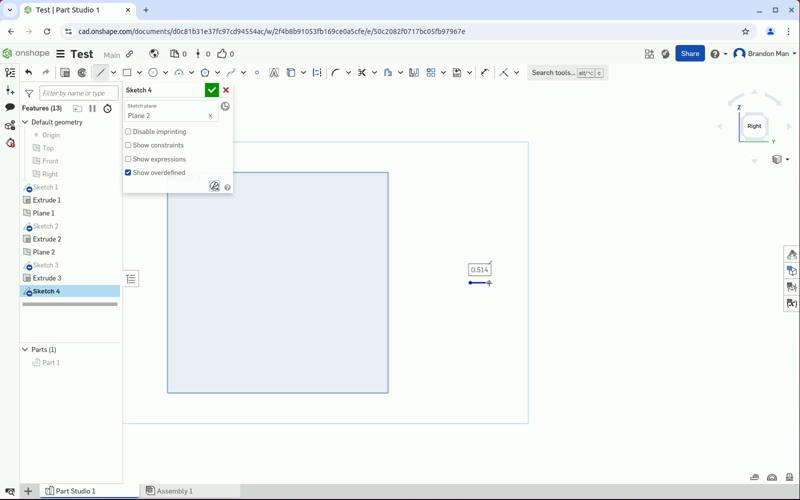
scroll(-6)
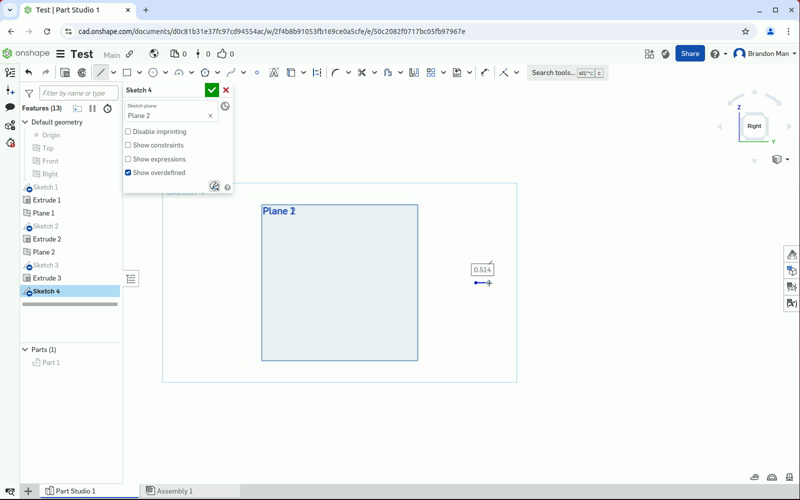
scroll(-6)
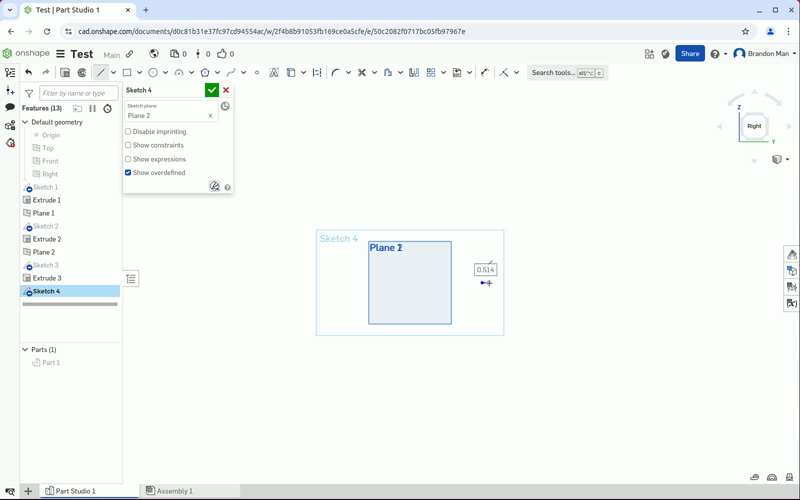
scroll(-6)
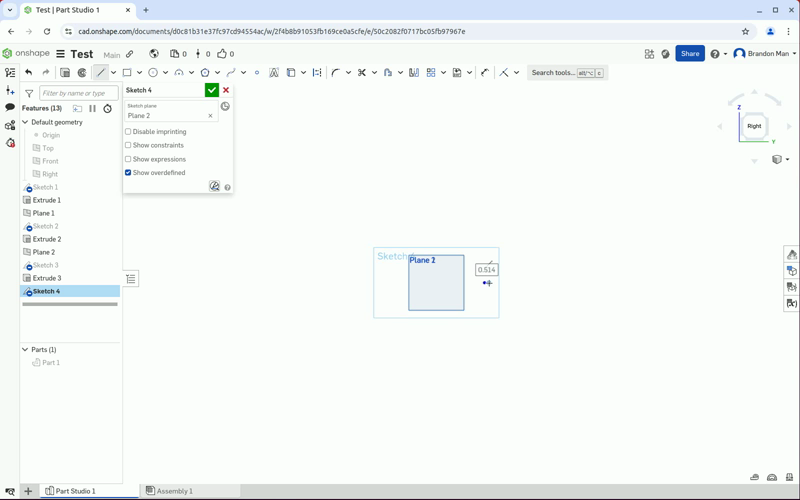
scroll(-6)
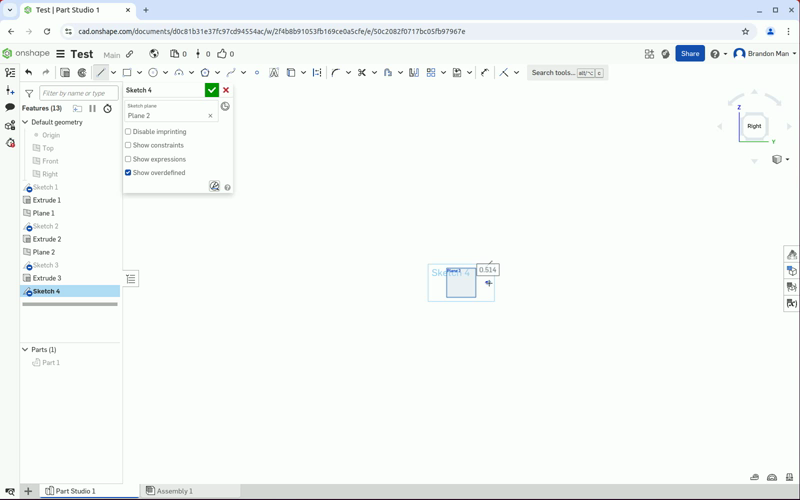
key_up(shift)
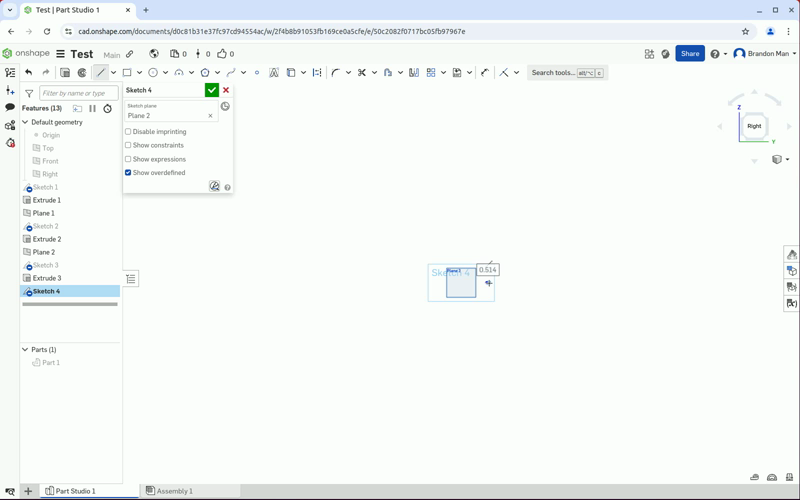
key_down(shift)
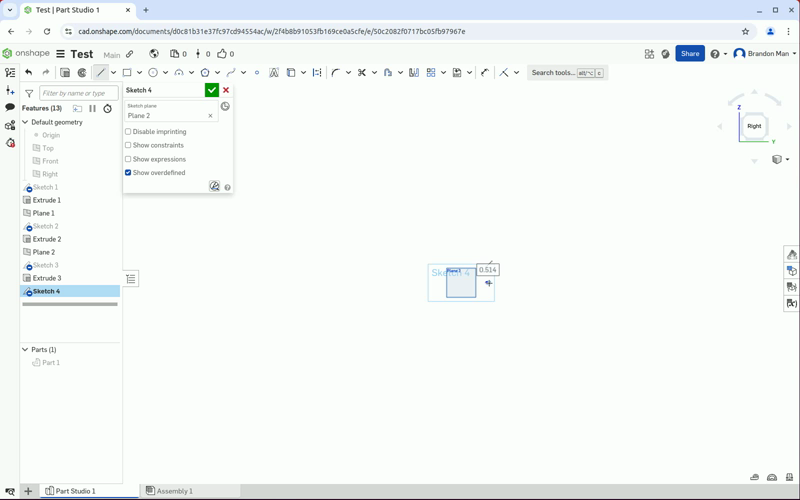
mouse_move(489, 172)
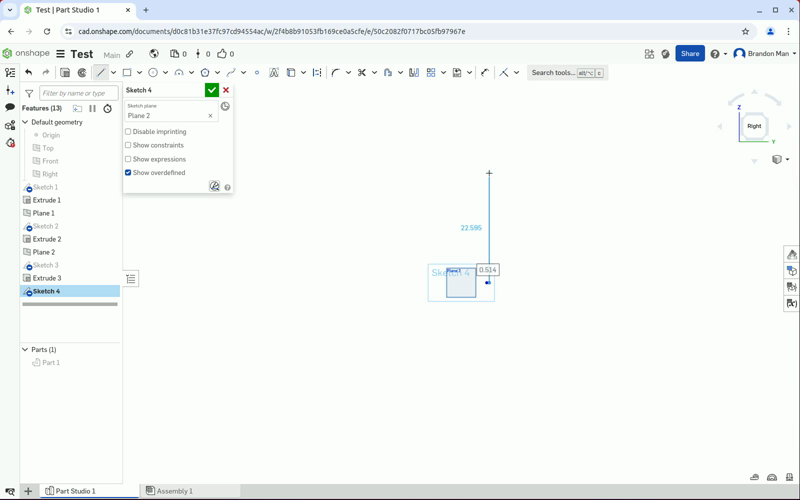
click(489, 172)
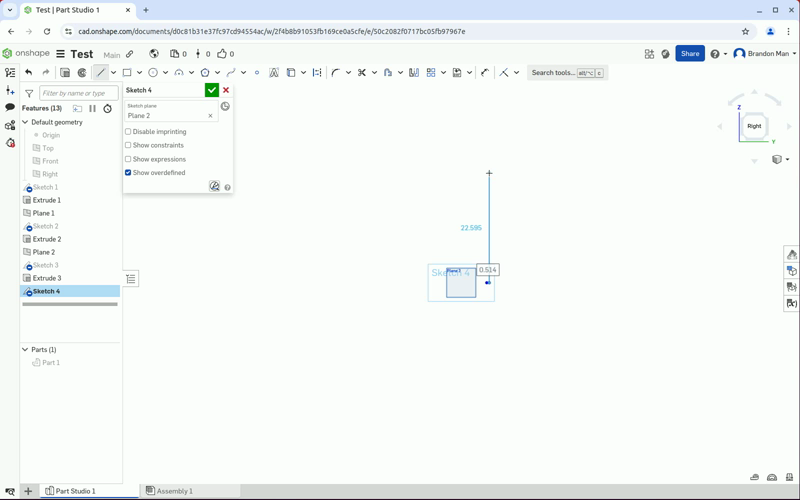
key_up(shift)
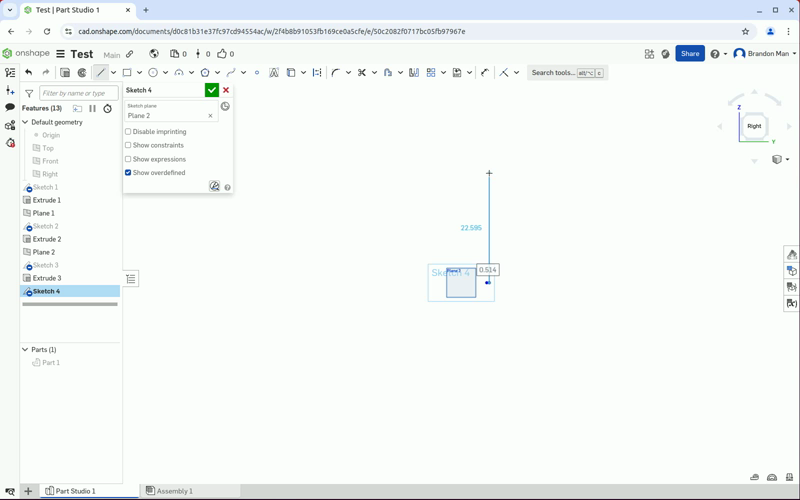
key_down(shift)
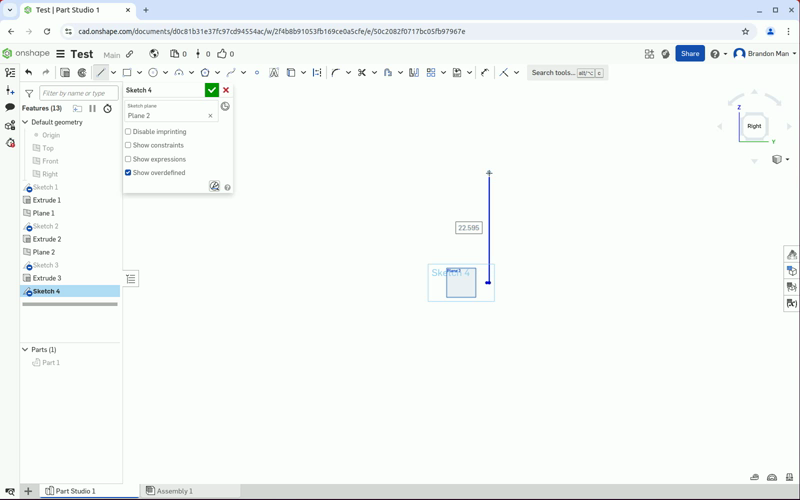
mouse_move(519, 172)
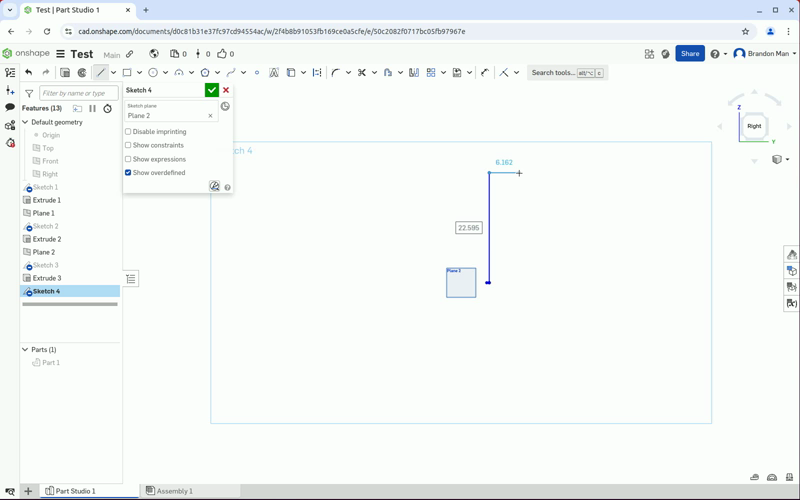
mouse_move(486, 172)
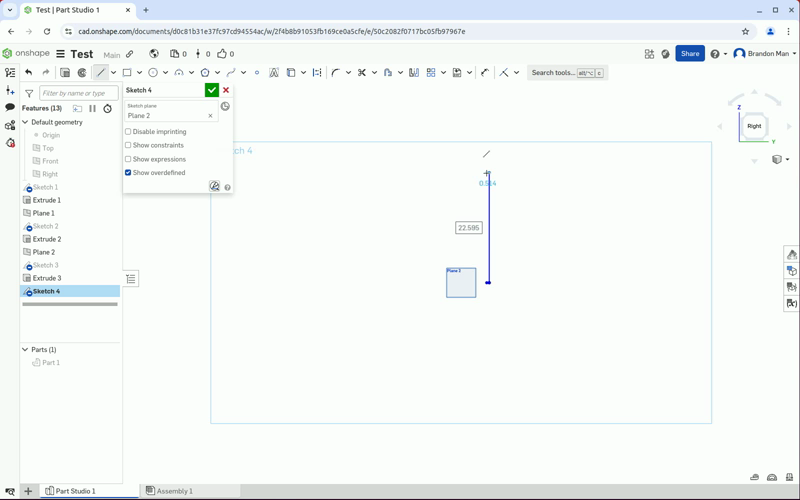
scroll(6)
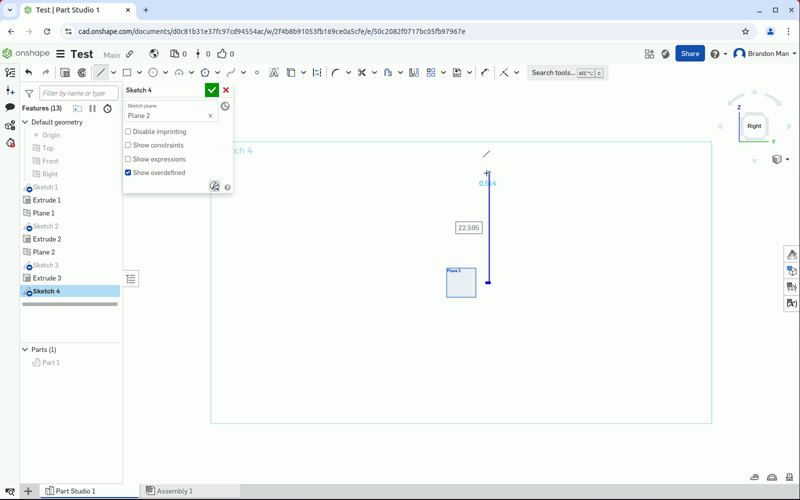
scroll(6)
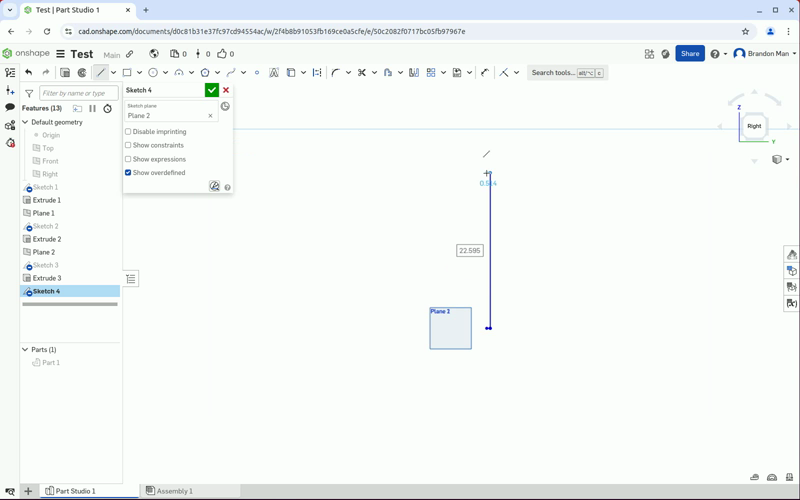
scroll(6)
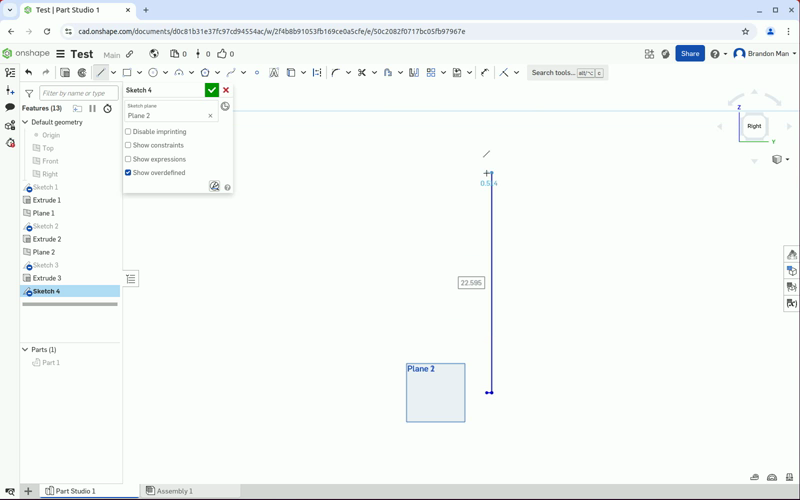
scroll(6)
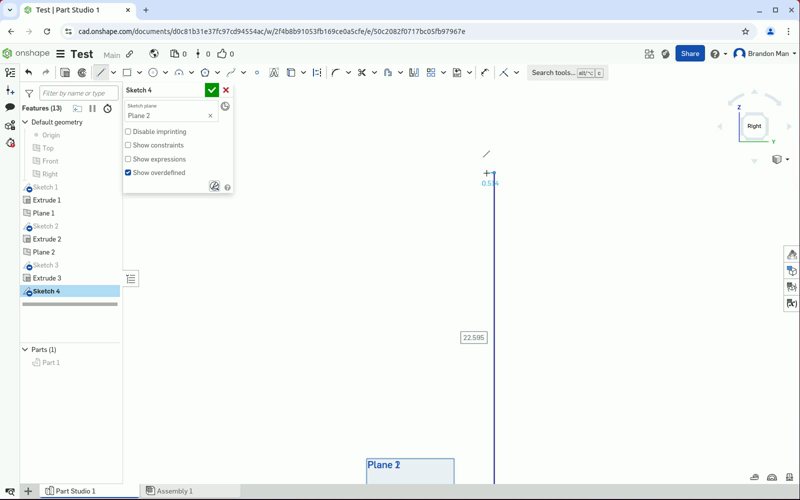
scroll(6)
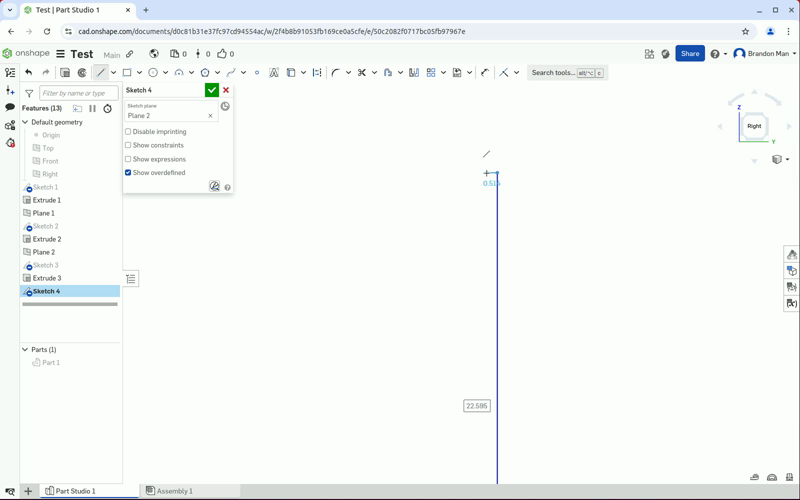
scroll(6)
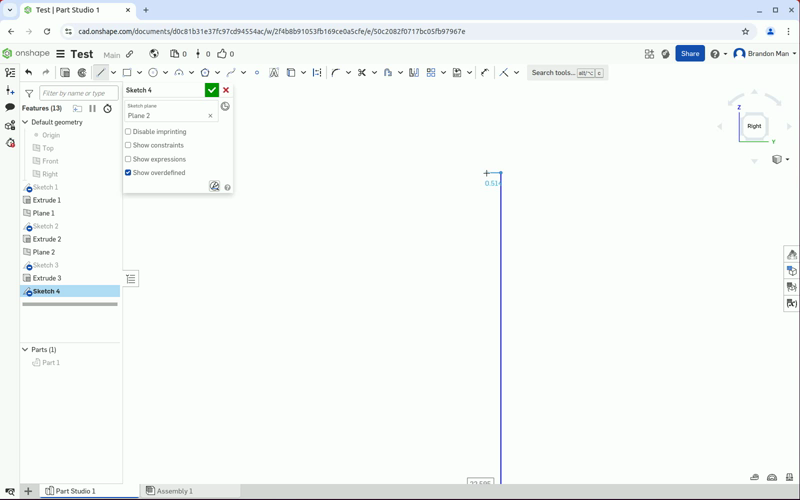
scroll(6)
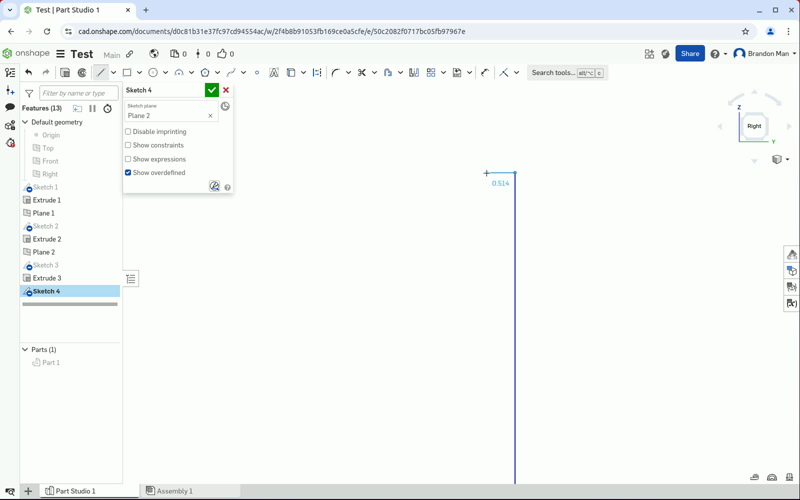
click(486, 172)
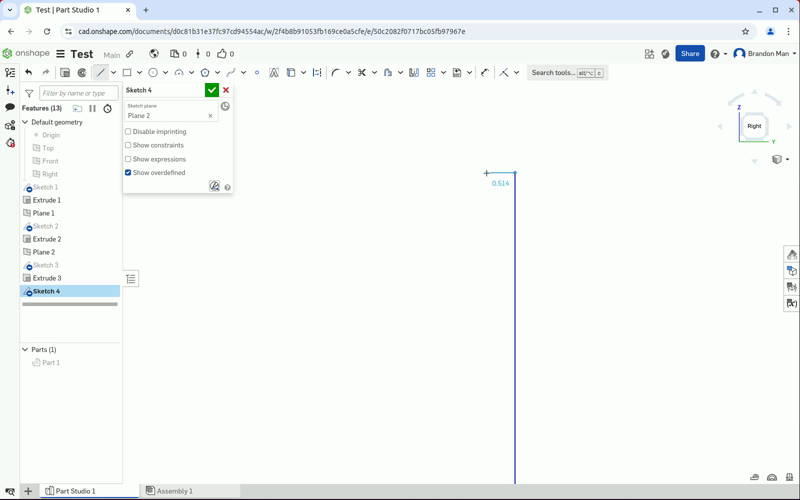
scroll(-6)
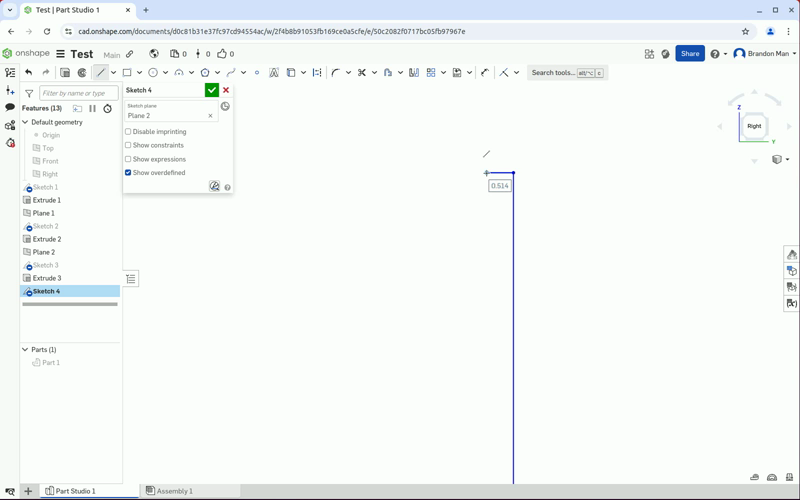
scroll(-6)
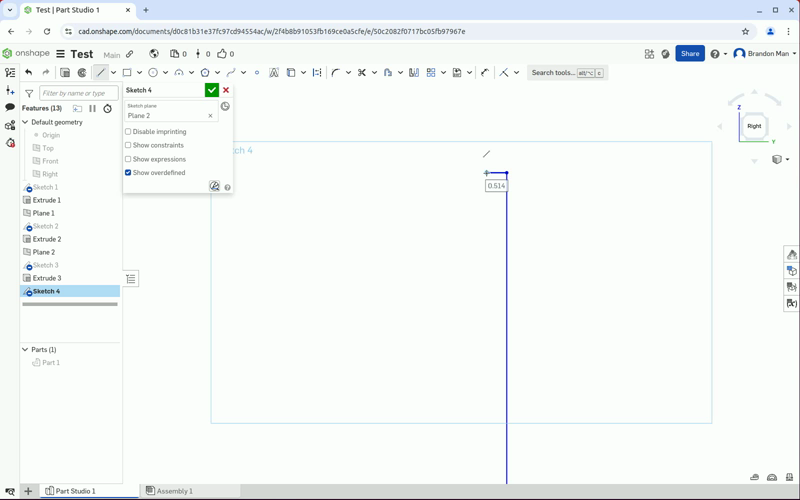
scroll(-6)
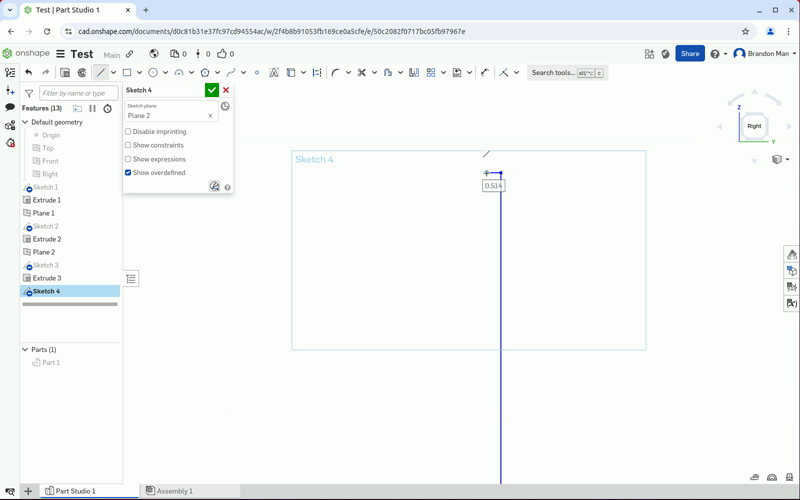
scroll(-6)
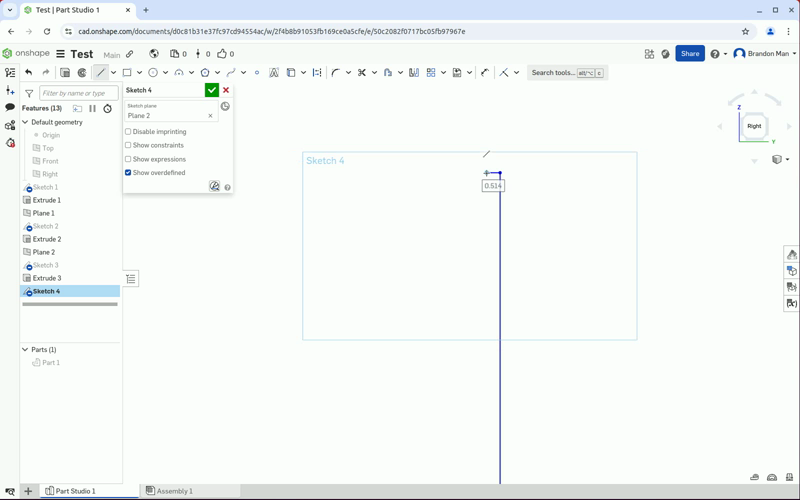
scroll(-6)
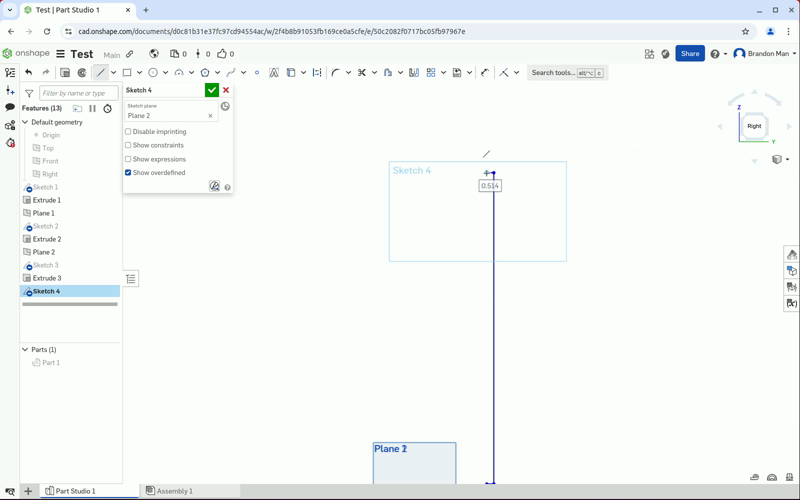
scroll(-6)
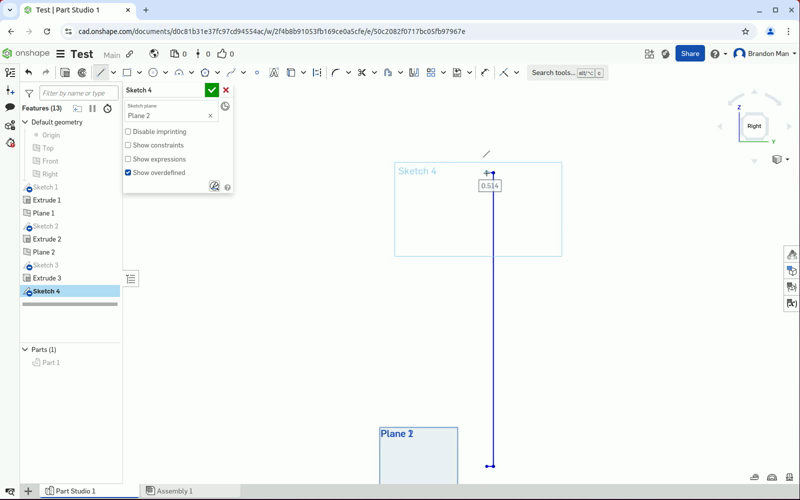
scroll(-6)
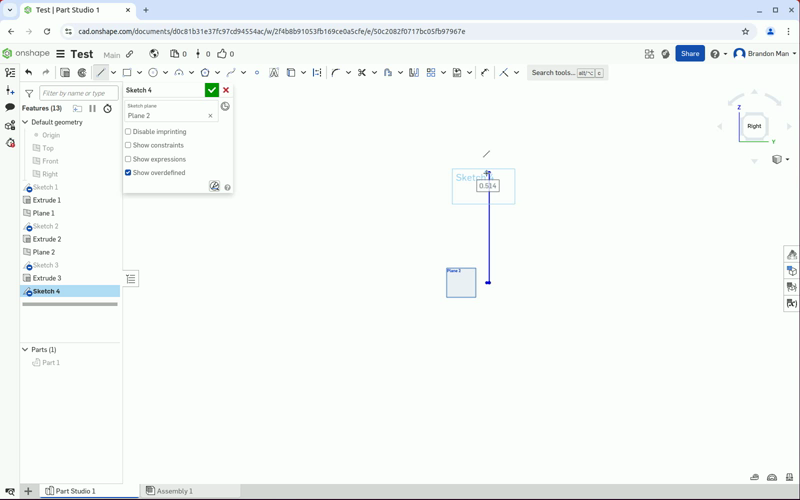
key_up(shift)
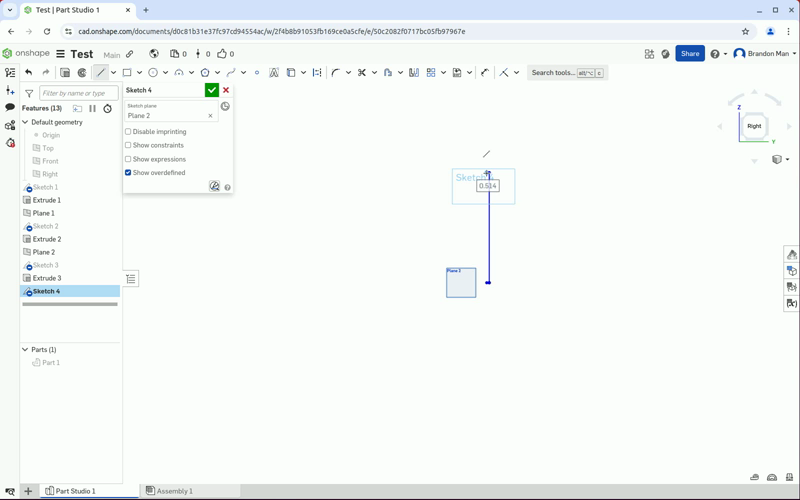
key_down(shift)
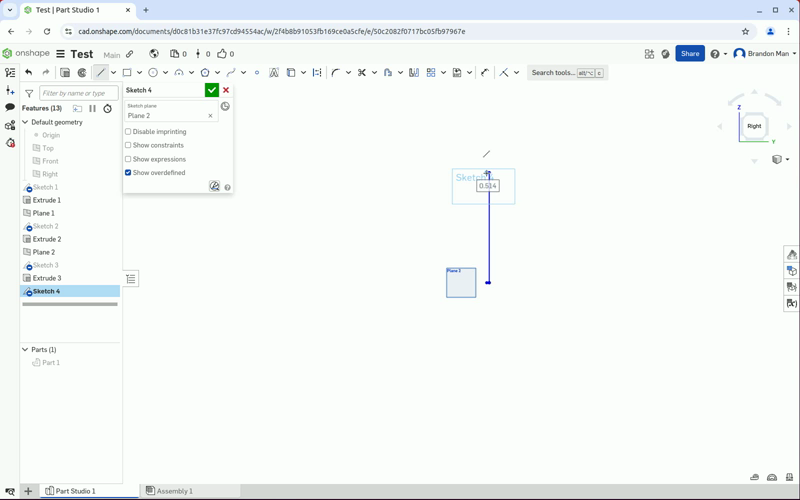
mouse_move(486, 282)
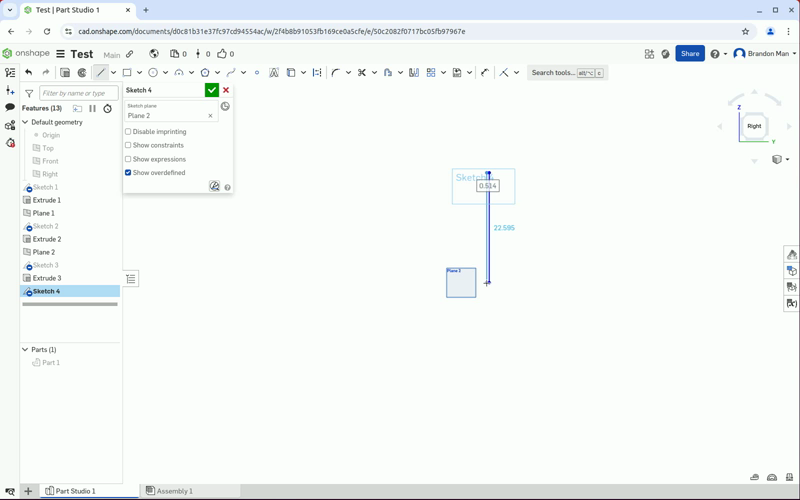
scroll(6)
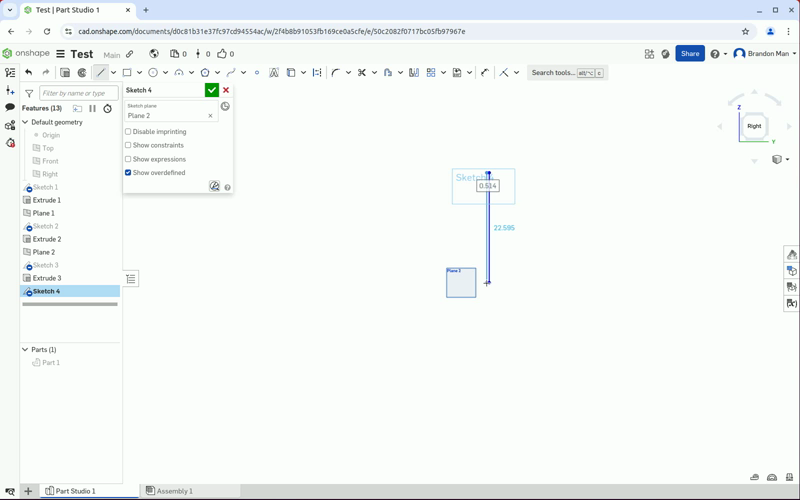
scroll(6)
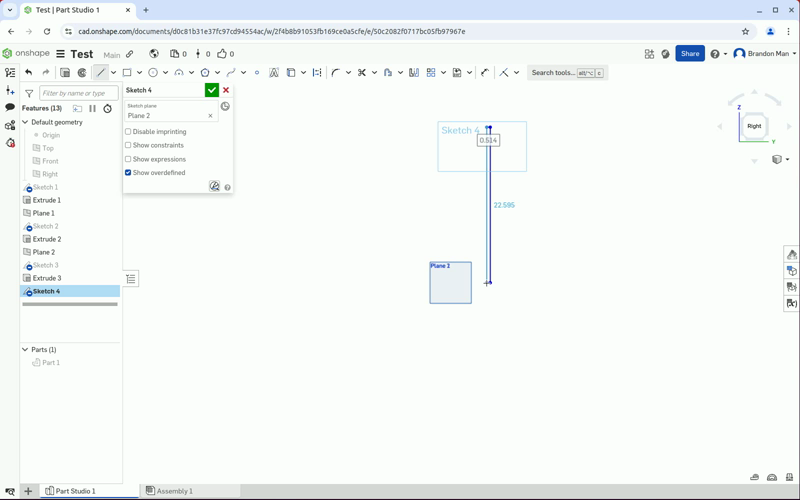
scroll(6)
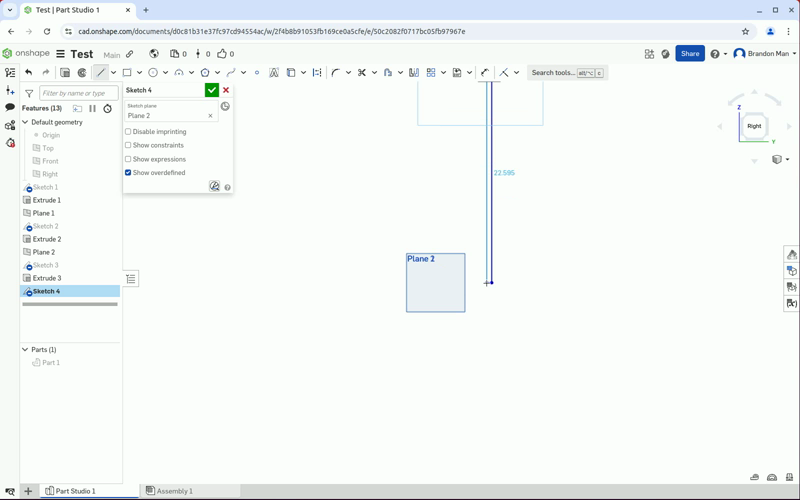
scroll(6)
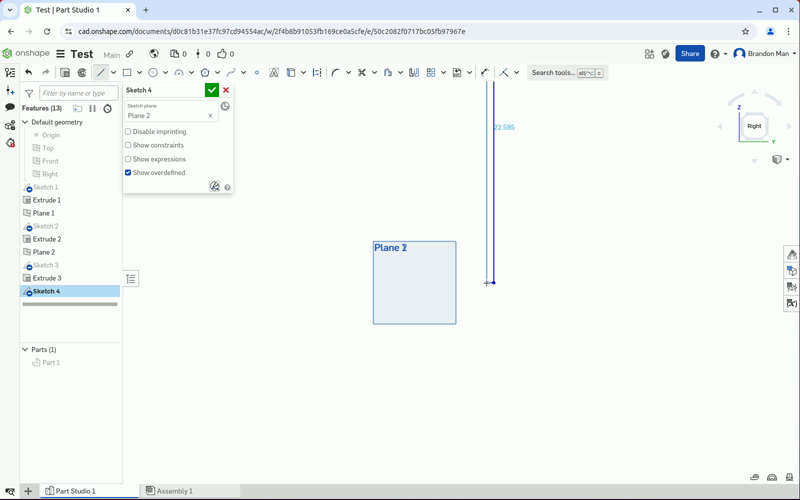
scroll(6)
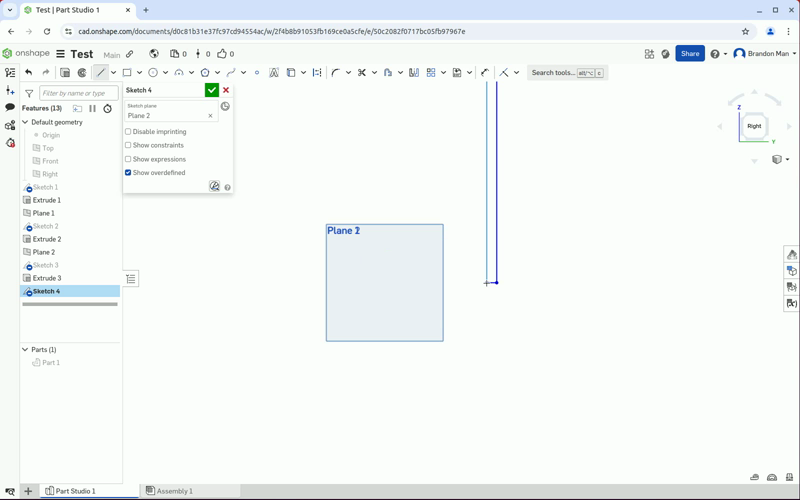
scroll(6)
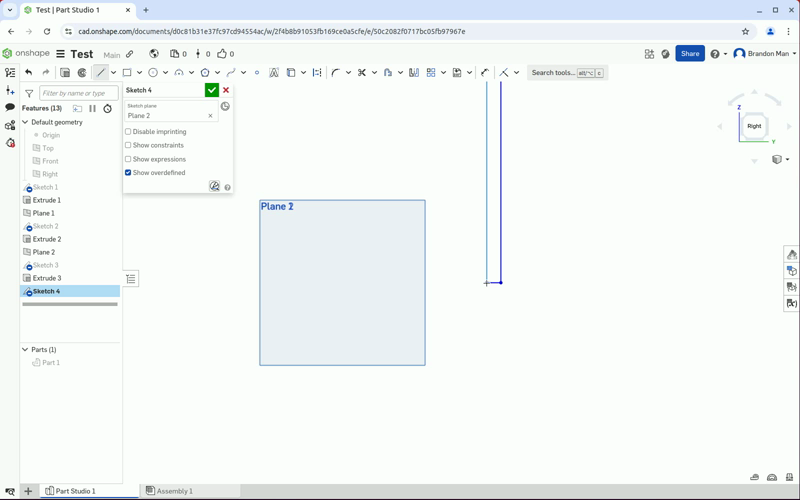
scroll(6)
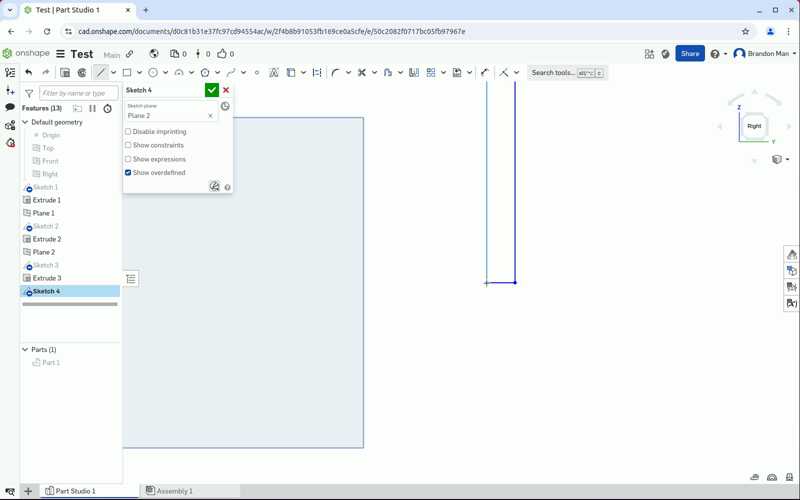
key_up(shift)
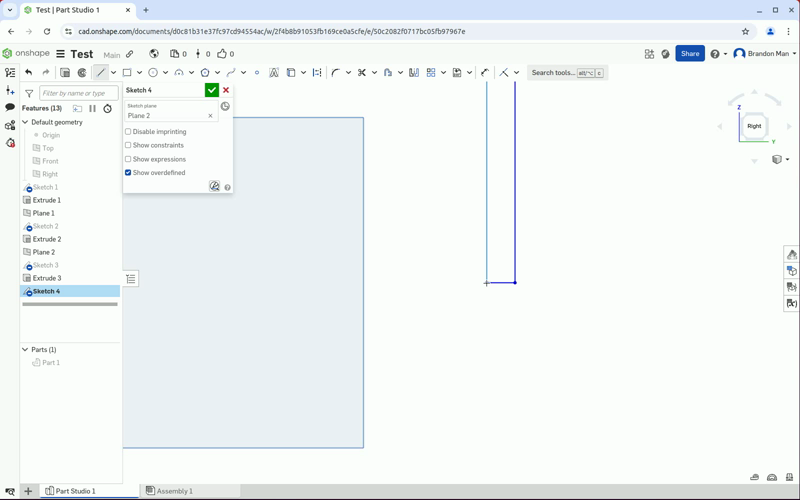
click(486, 282)
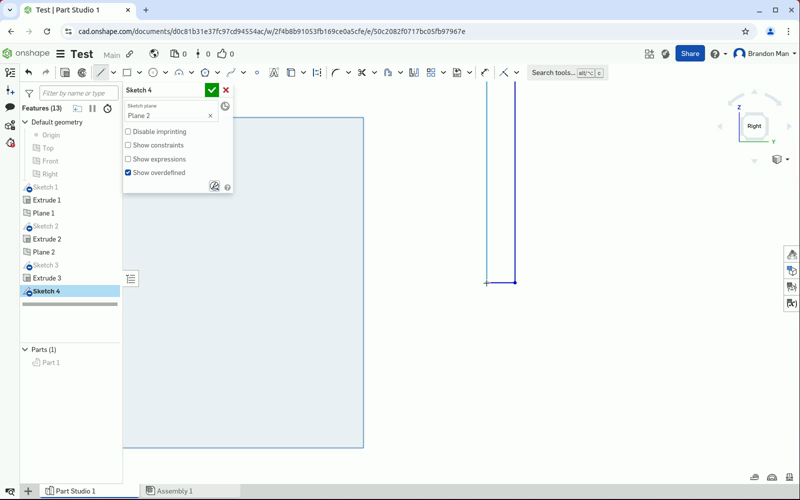
scroll(-6)
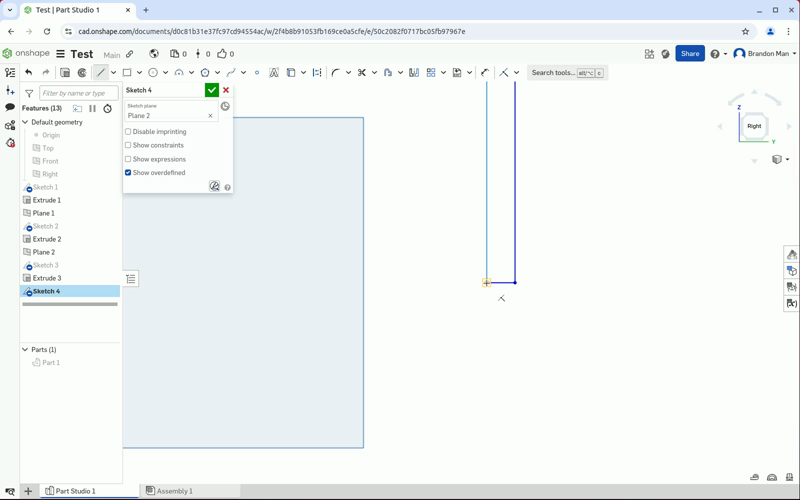
scroll(-6)
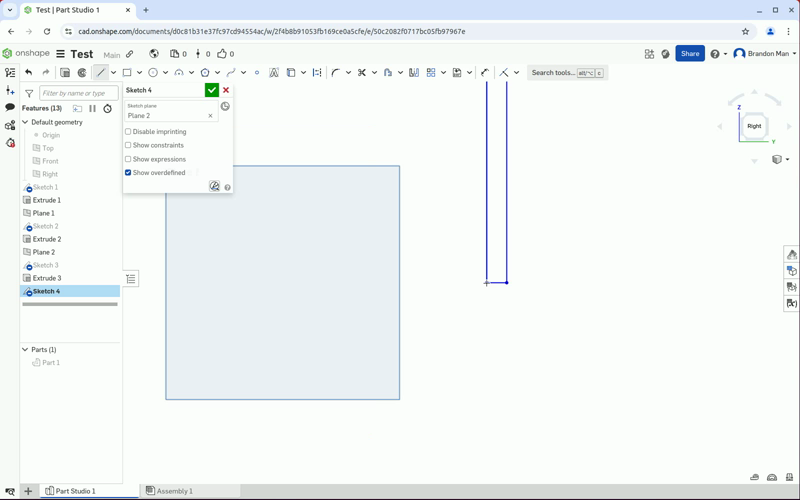
scroll(-6)
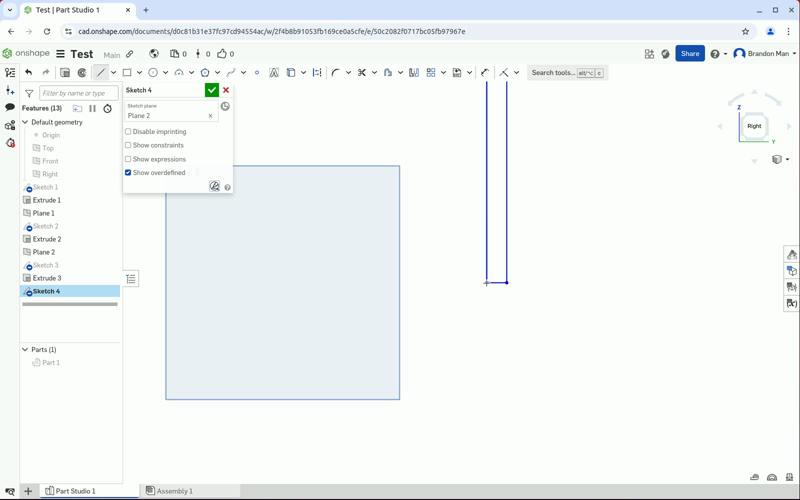
scroll(-6)
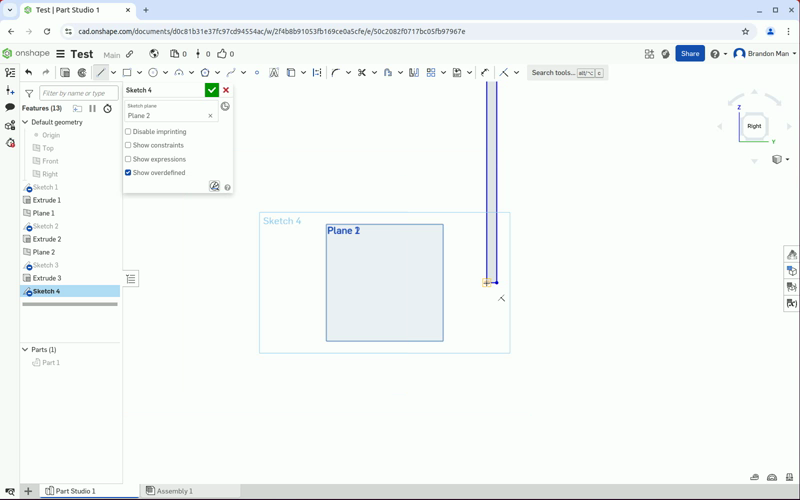
scroll(-6)
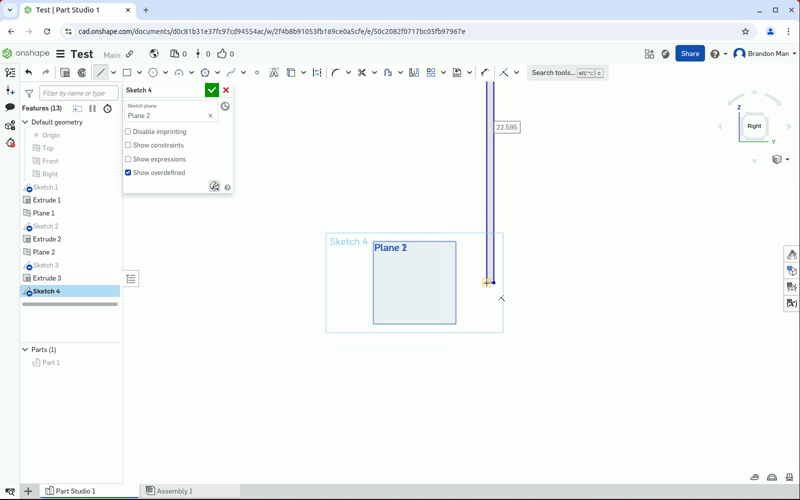
scroll(-6)
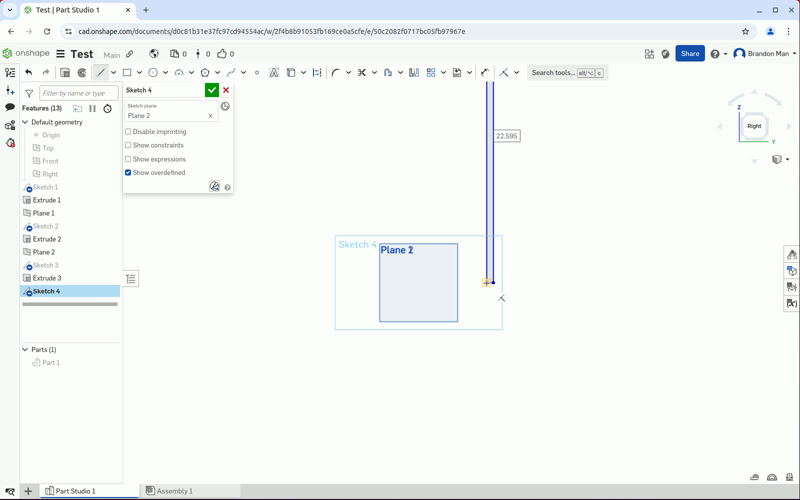
scroll(-6)
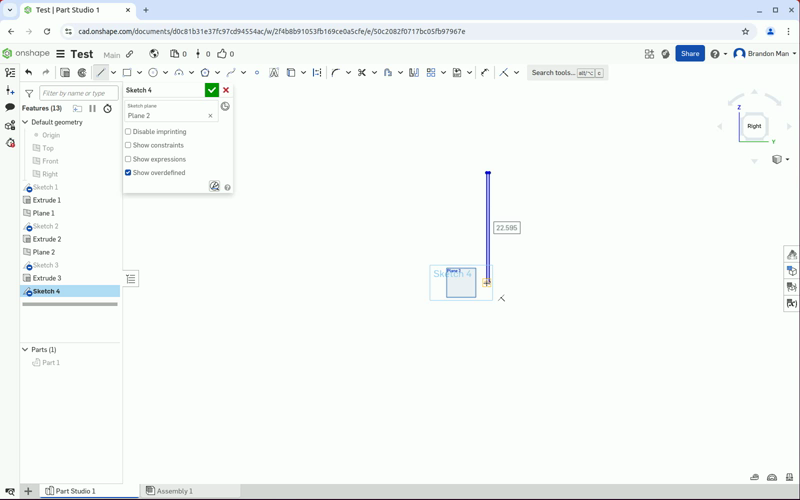
key(esc)
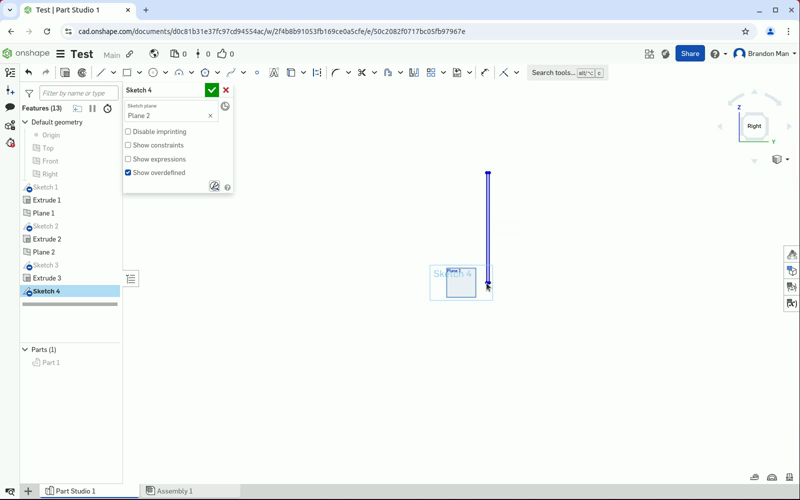
mouse_move(487, 275)
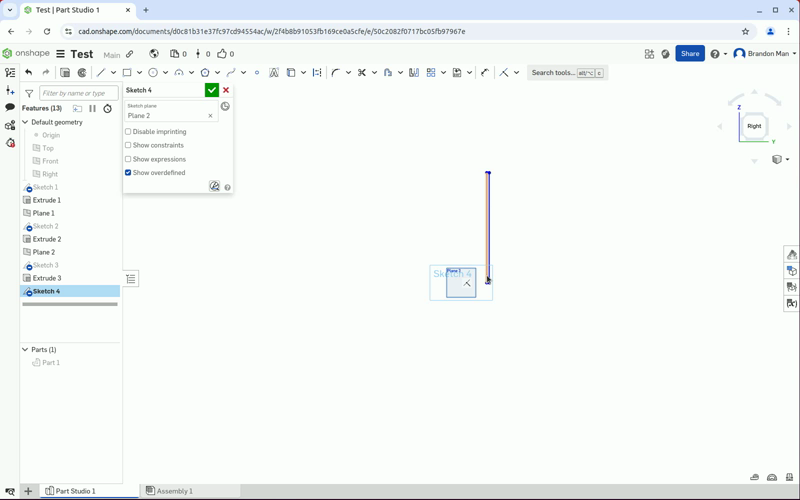
scroll(6)
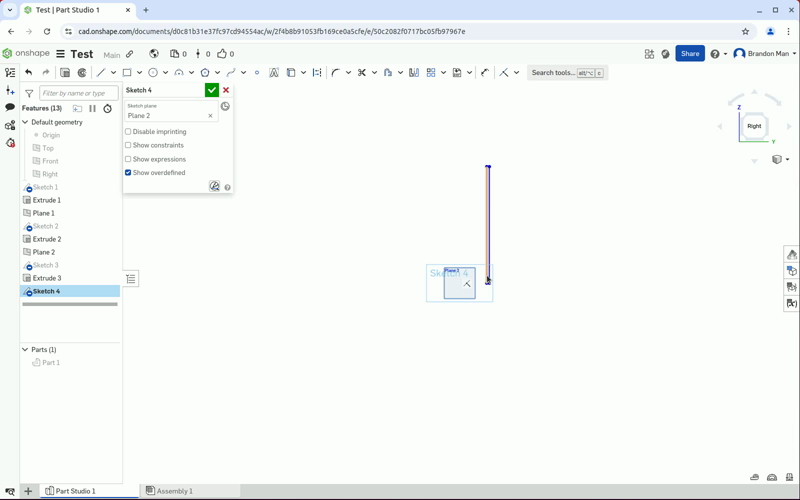
scroll(6)
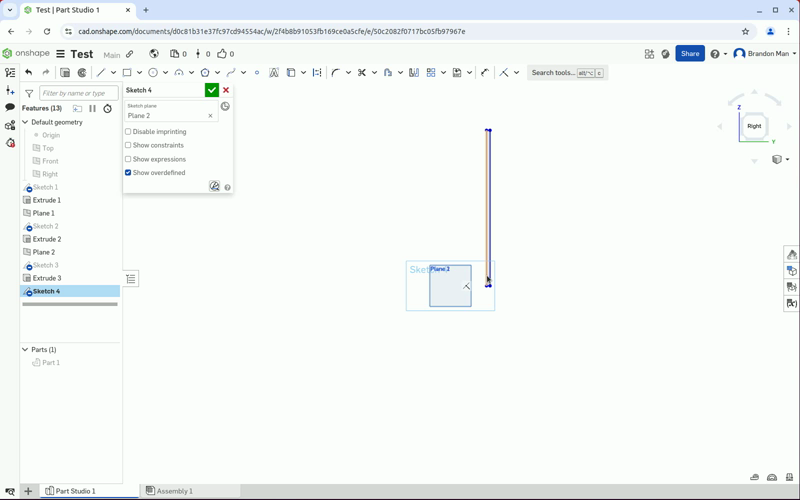
scroll(6)
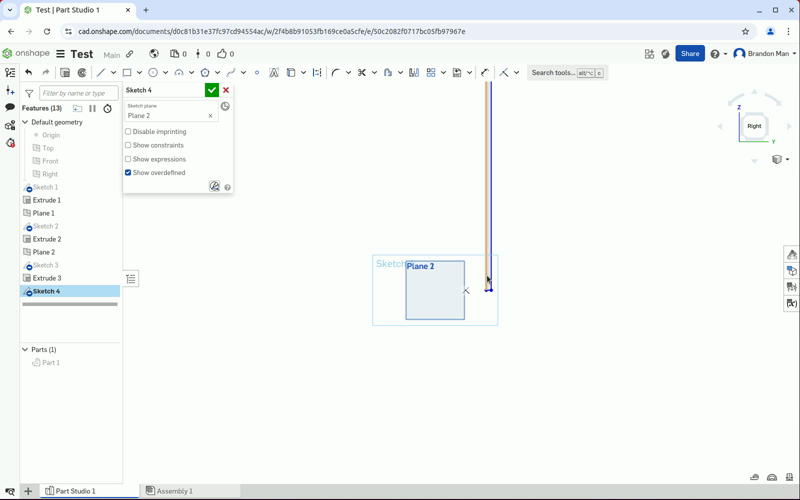
scroll(6)
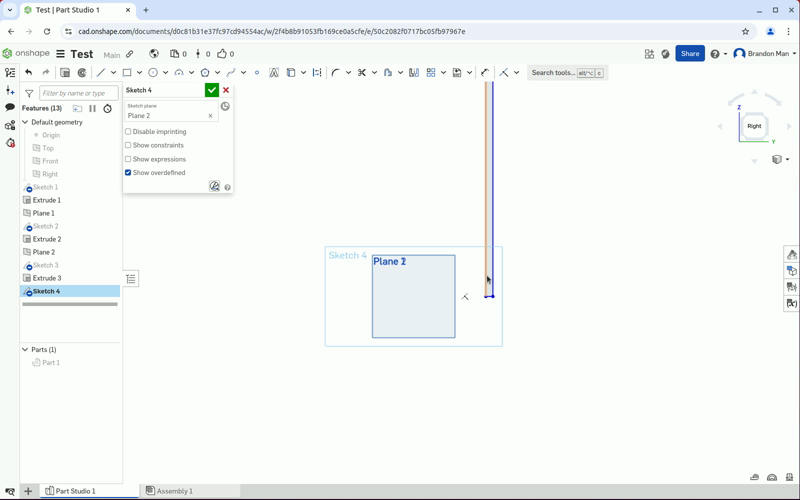
scroll(6)
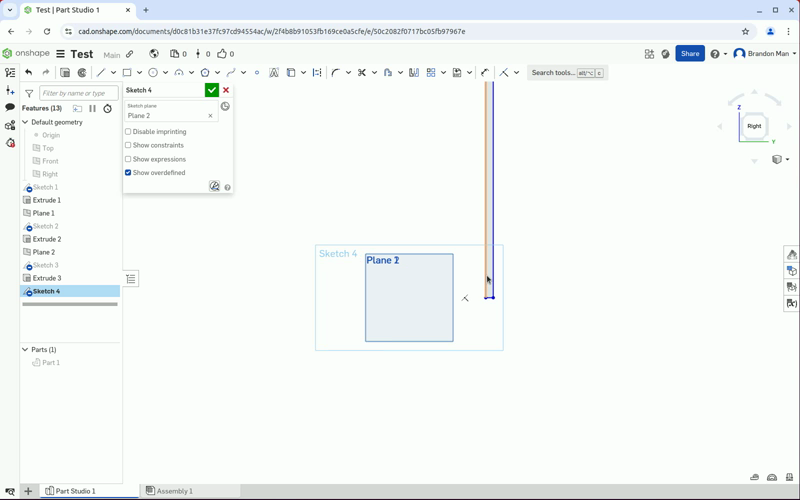
scroll(6)
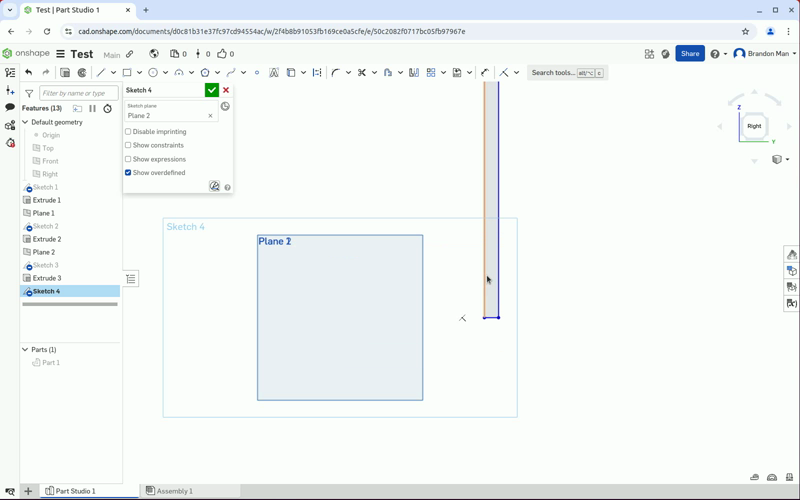
scroll(6)
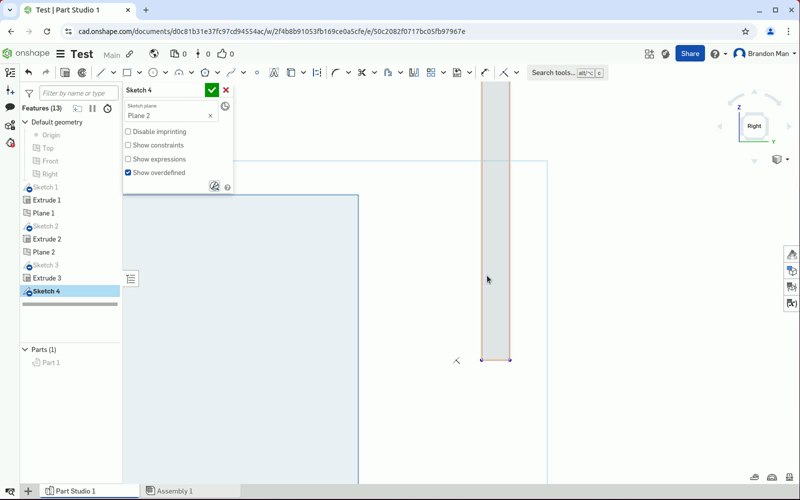
click(487, 275)
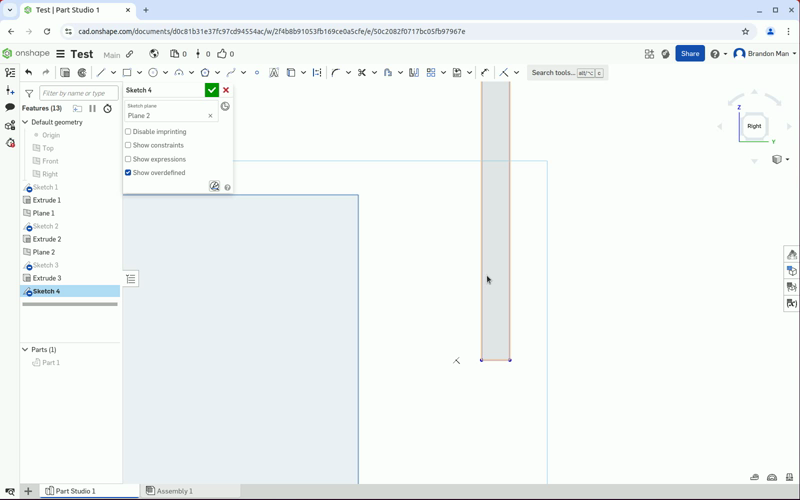
scroll(-6)
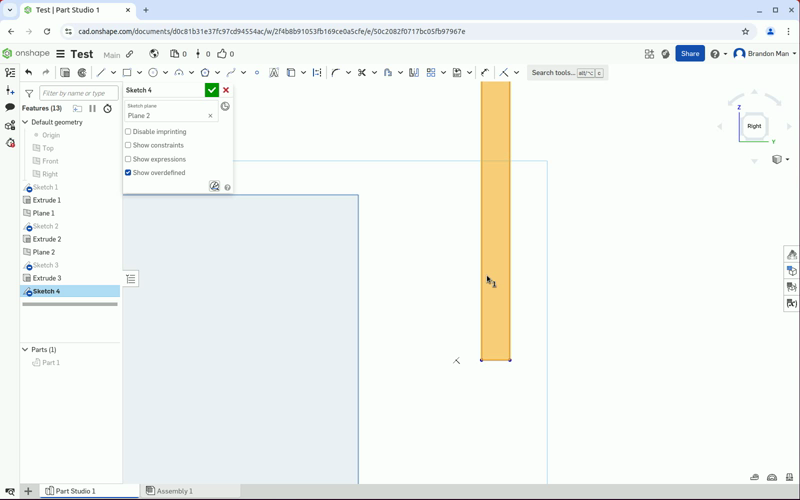
scroll(-6)
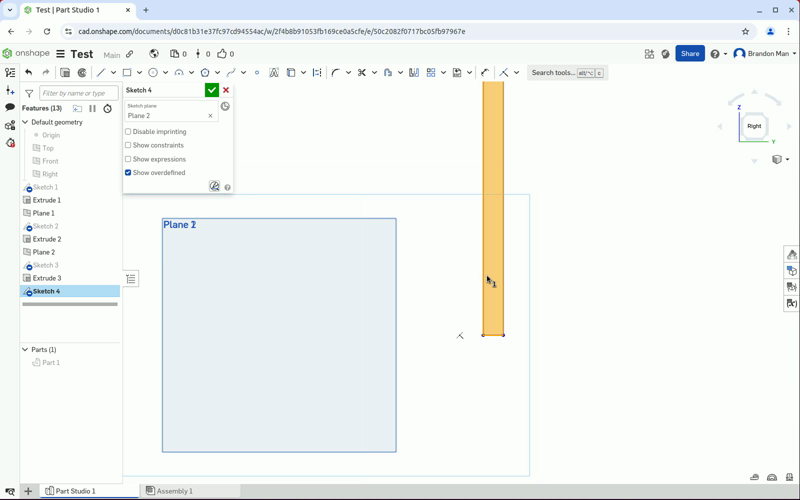
scroll(-6)
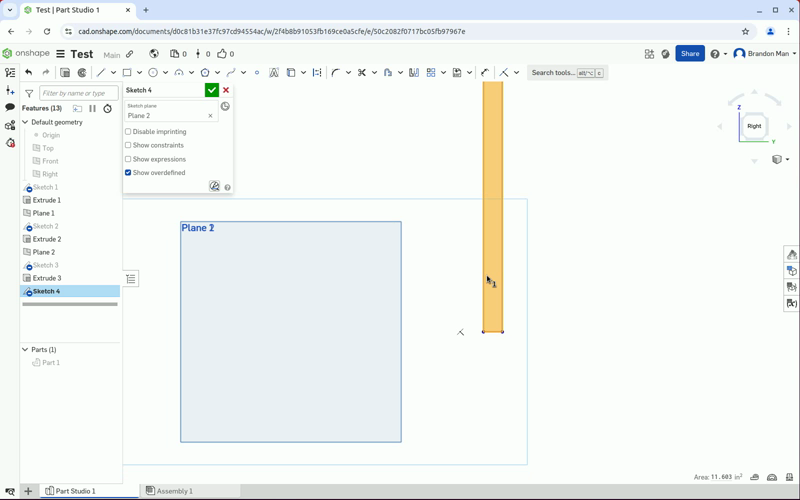
scroll(-6)
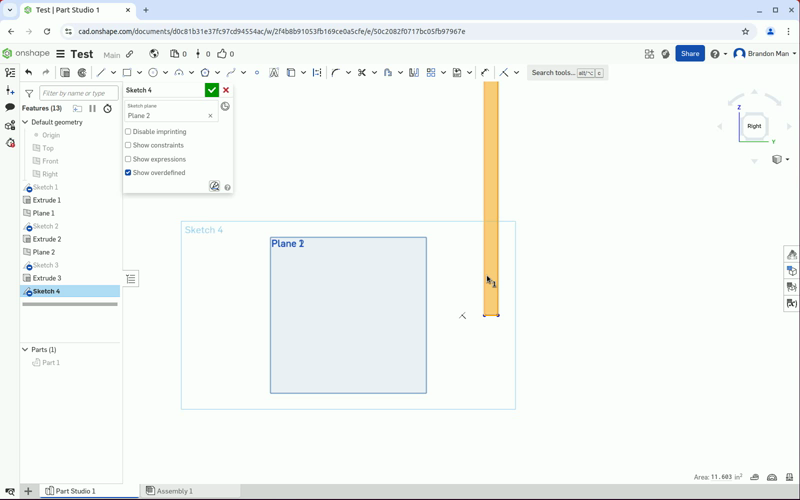
scroll(-6)
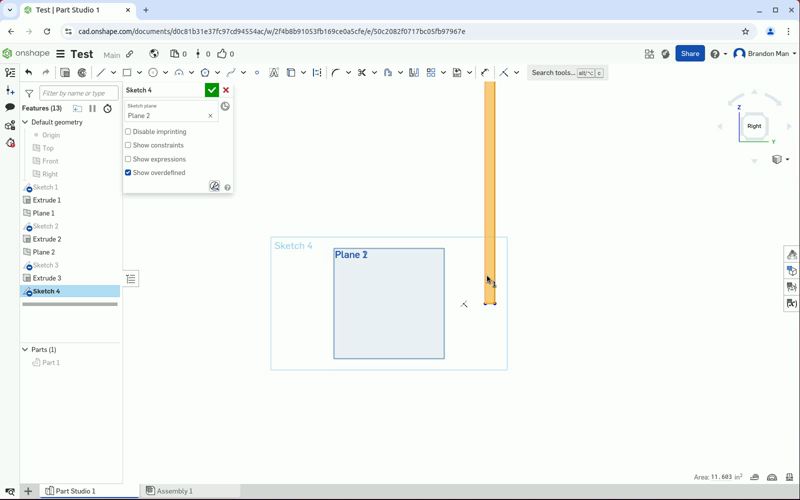
scroll(-6)
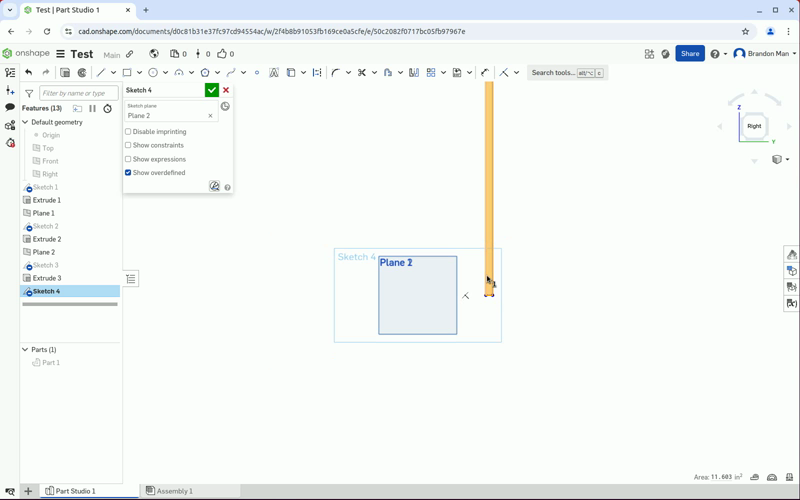
scroll(-6)
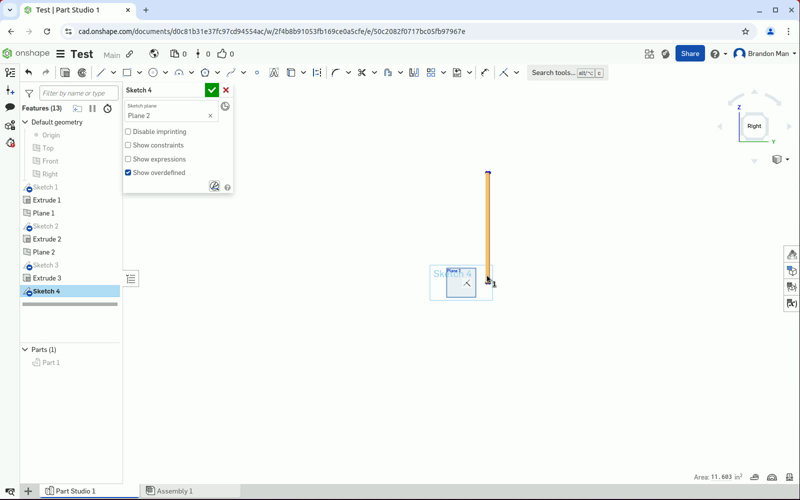
mouse_move(73, 352)
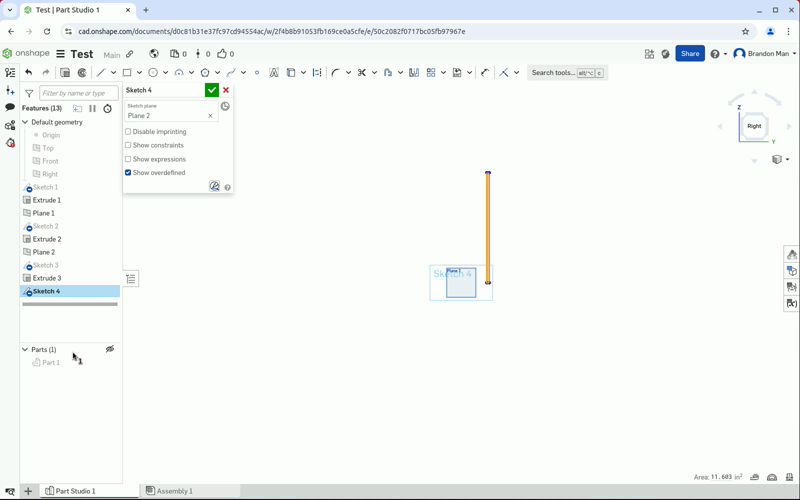
key(shift+y)
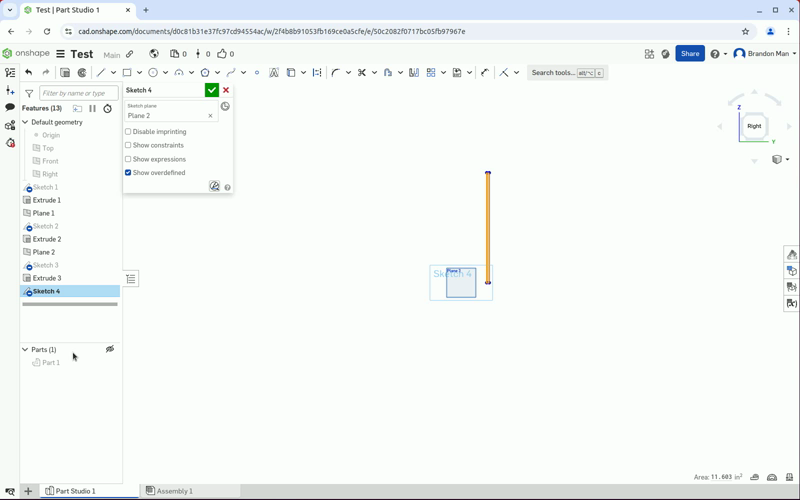
key(shift+e)
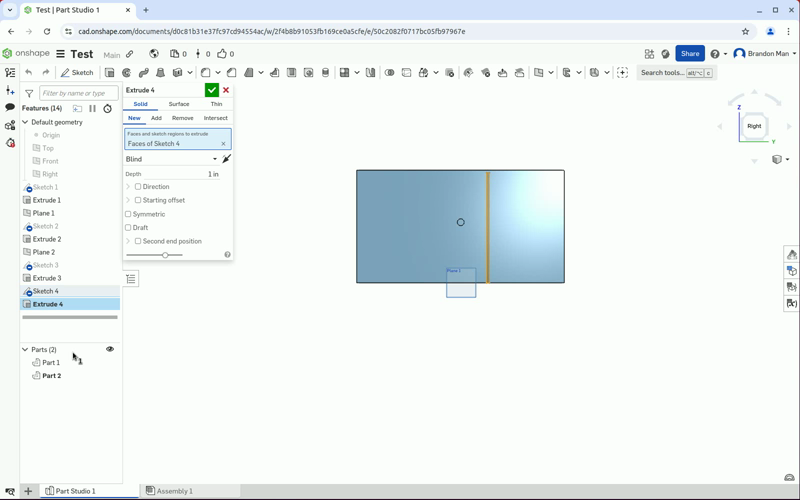
mouse_move(143, 106)
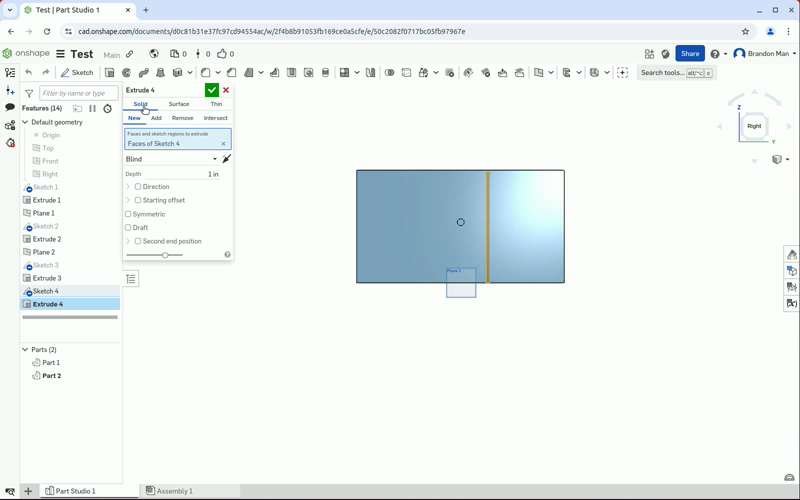
click(143, 106)
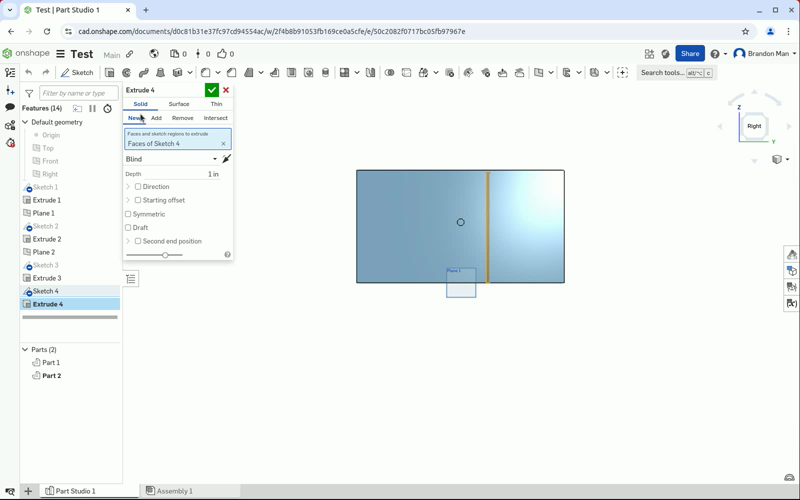
mouse_move(137, 120)
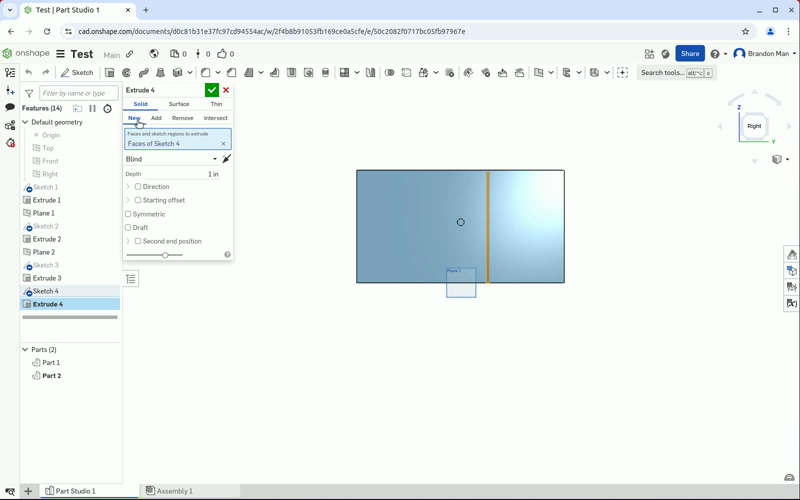
click(137, 120)
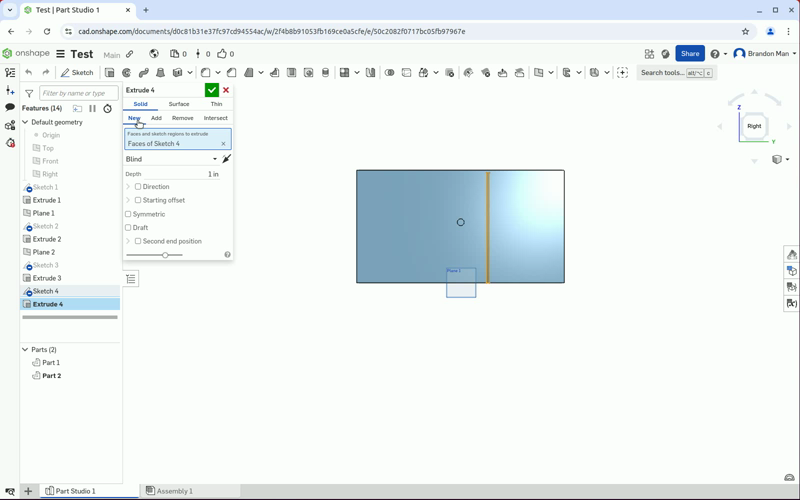
key(tab, 4)
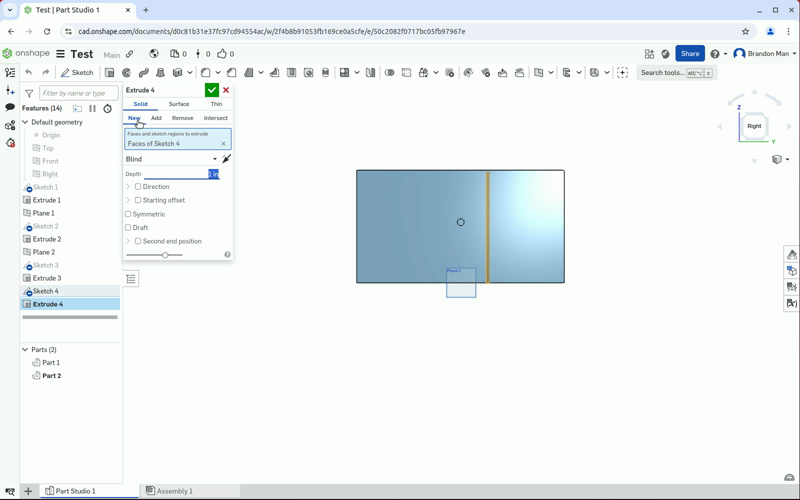
text(2.407)
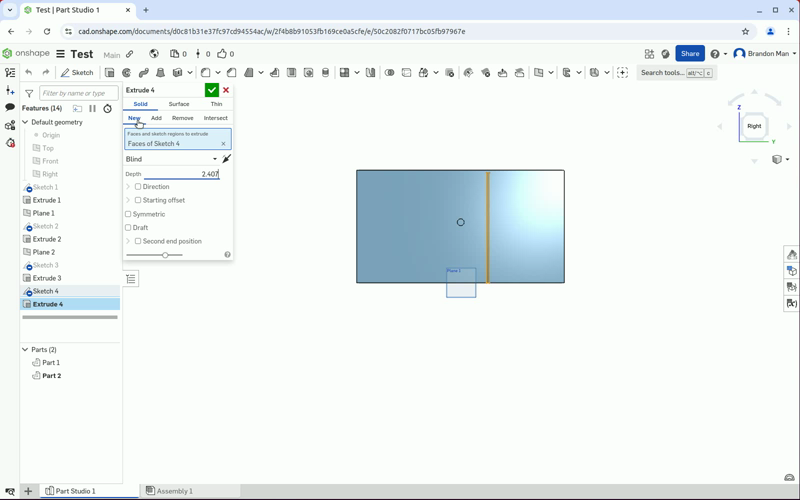
key(enter)
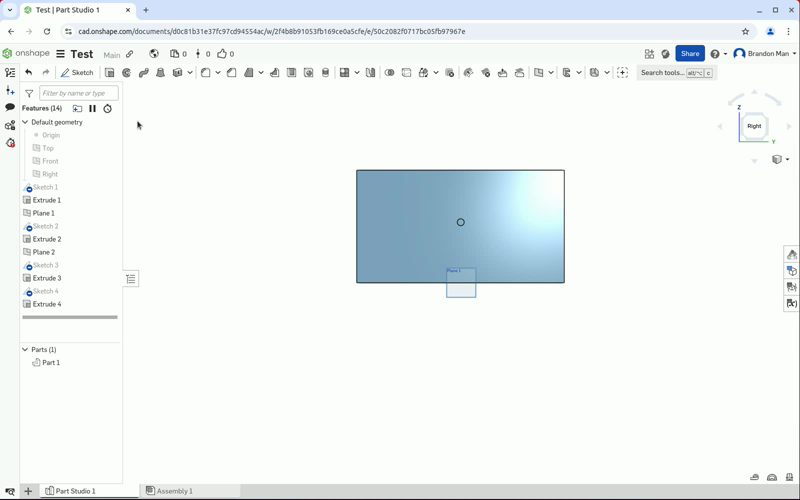
key(shift+h)
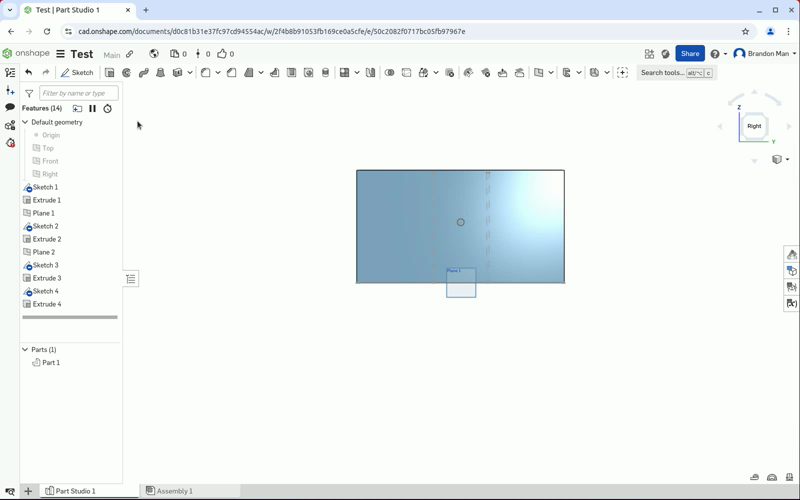
key(shift+h)
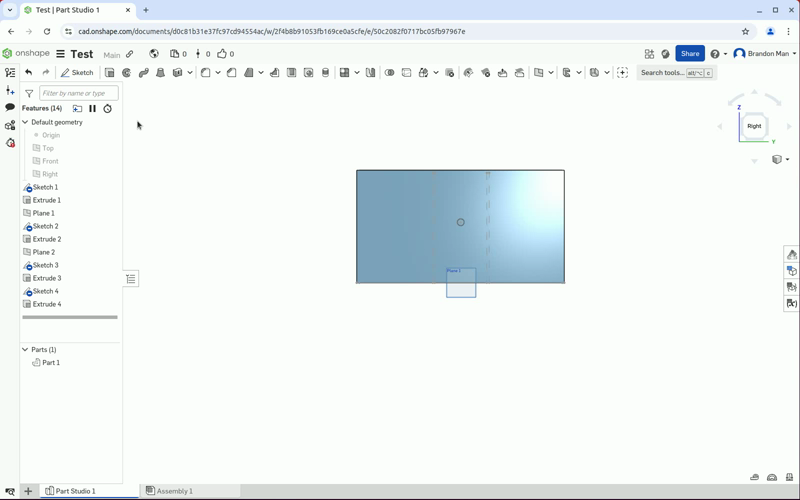
key(shift+7)
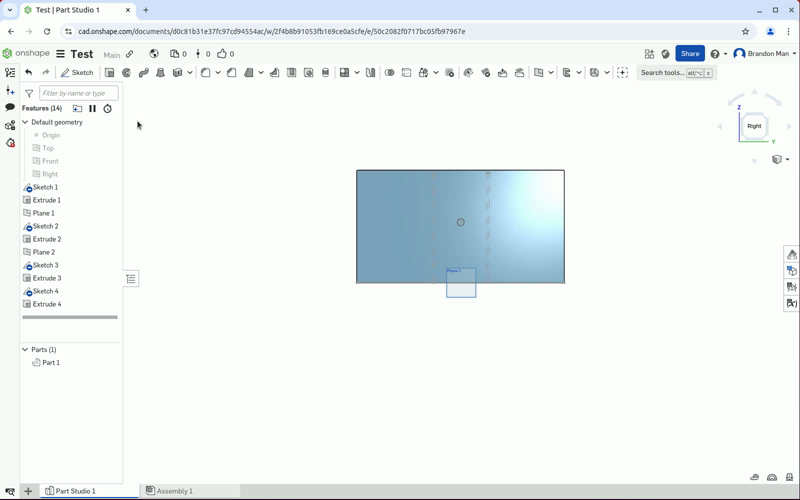
key(right, 2)
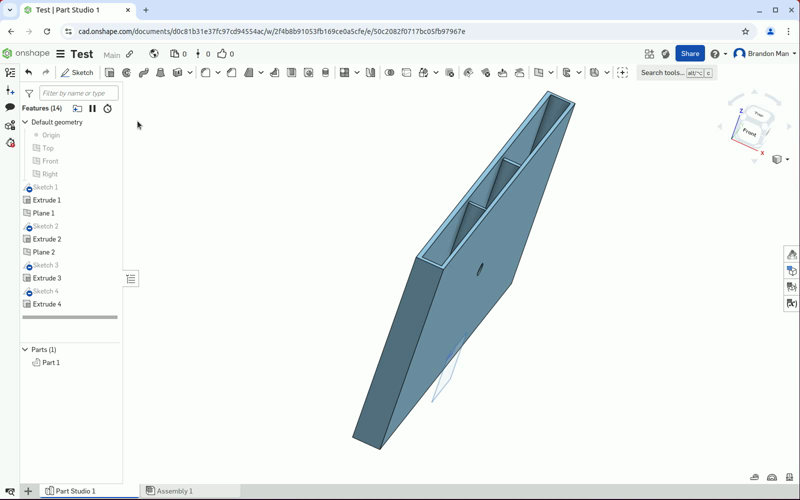
key(down, 2)
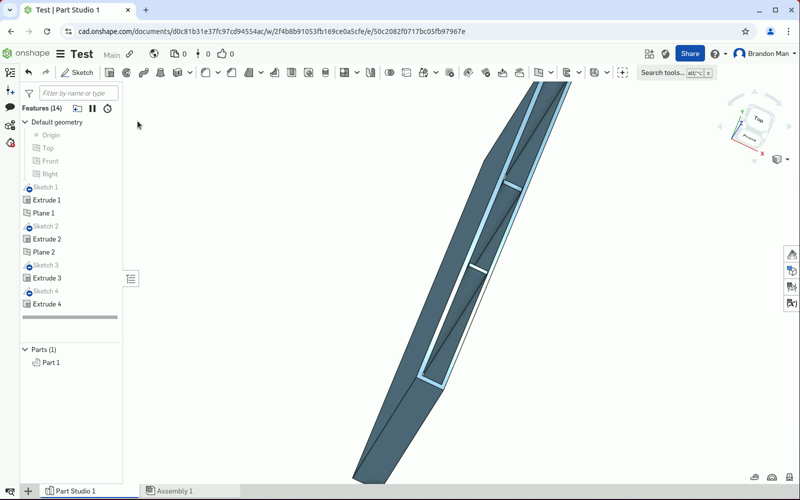
key(up, 2)
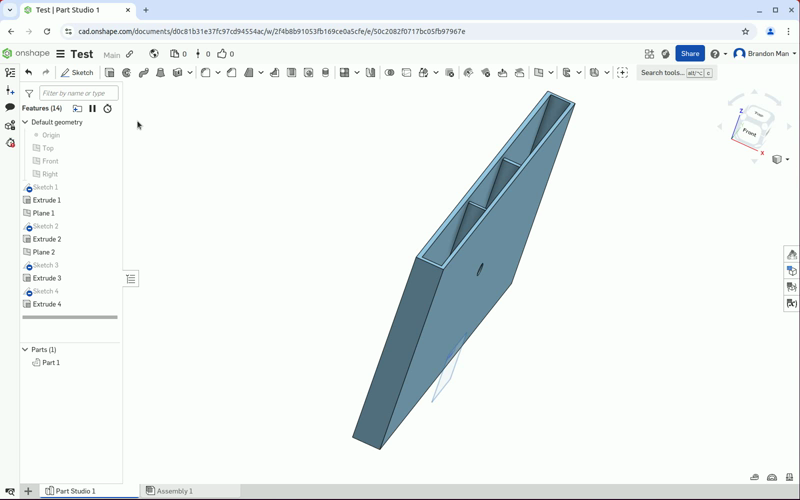
key(left, 2)
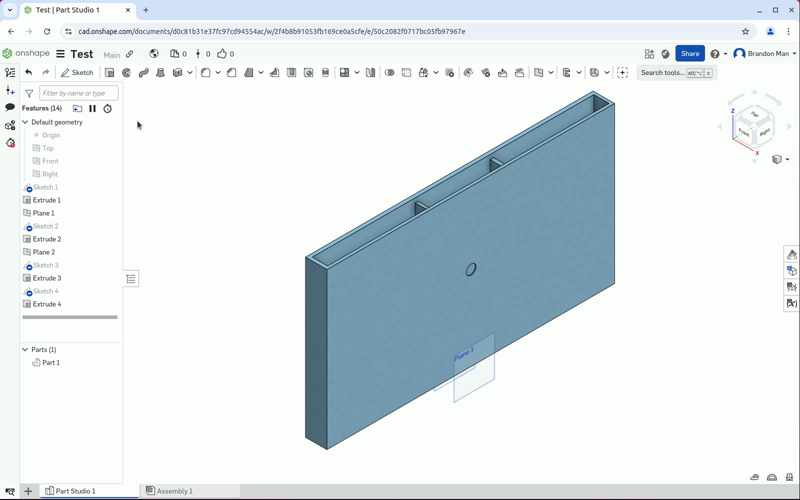
mouse_move(73, 189)
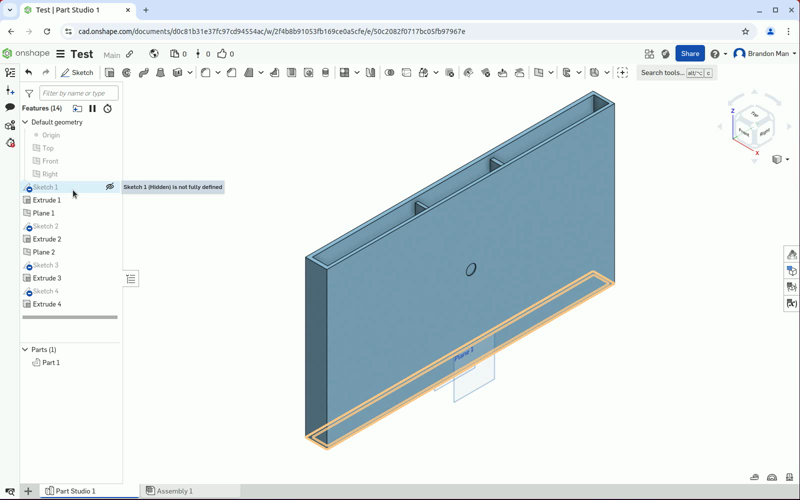
click(73, 189)